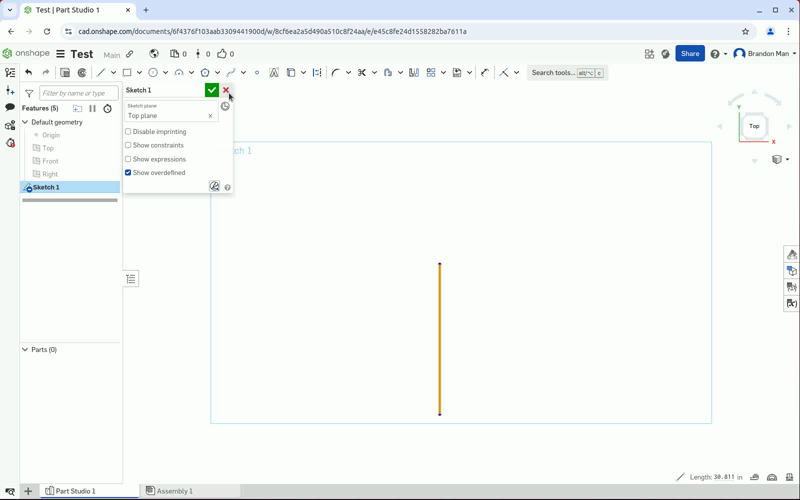
key(shift+h)
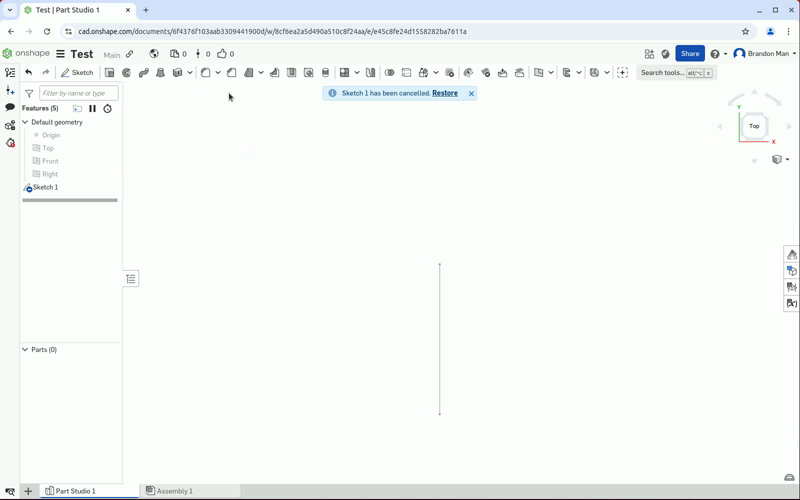
key(shift+s)
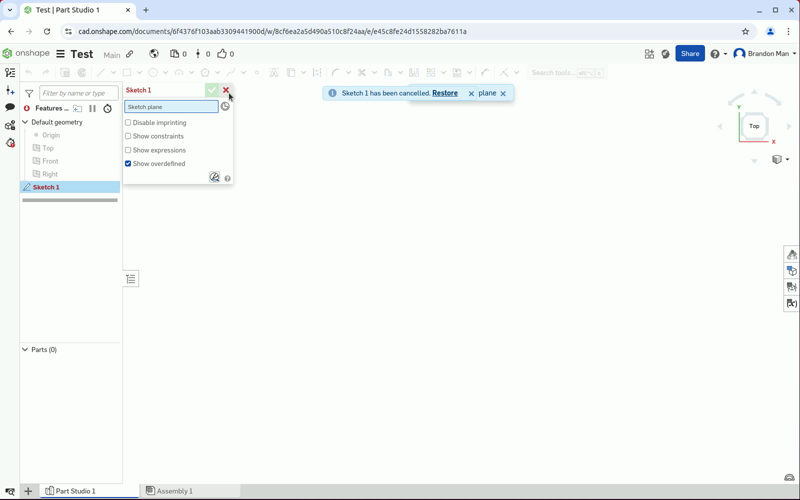
mouse_move(73, 150)
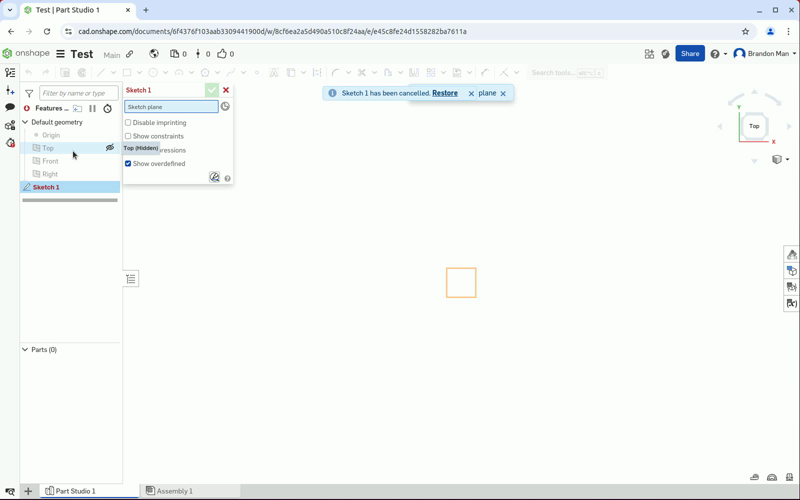
click(73, 150)
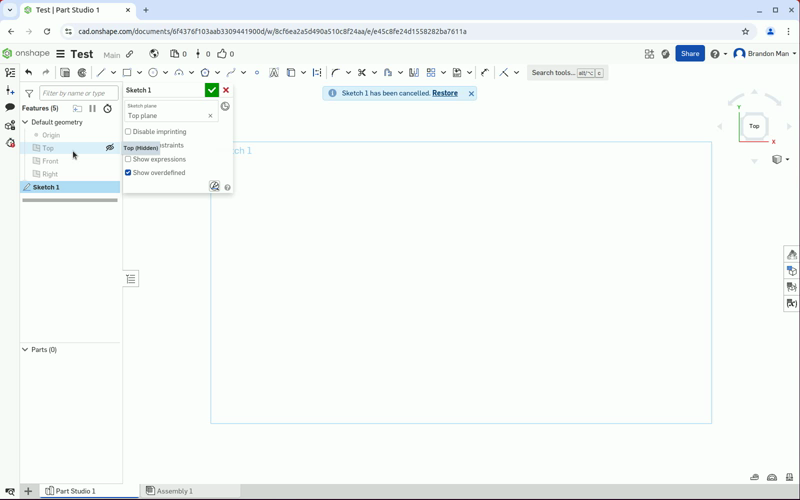
mouse_move(73, 352)
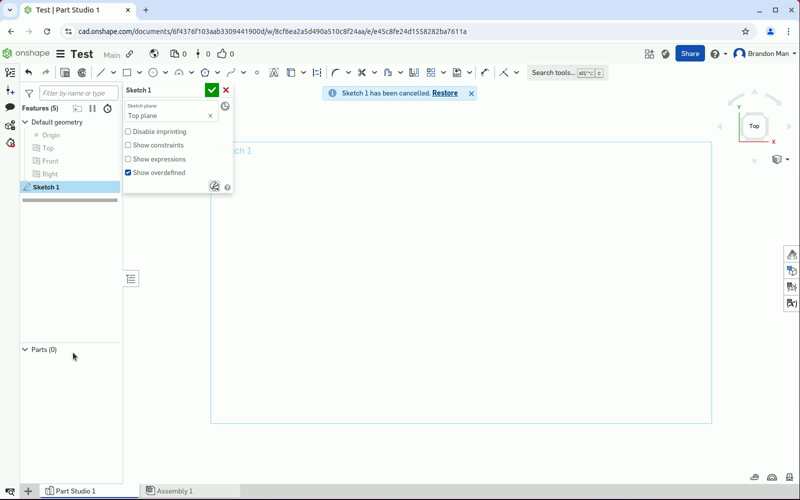
key(y)
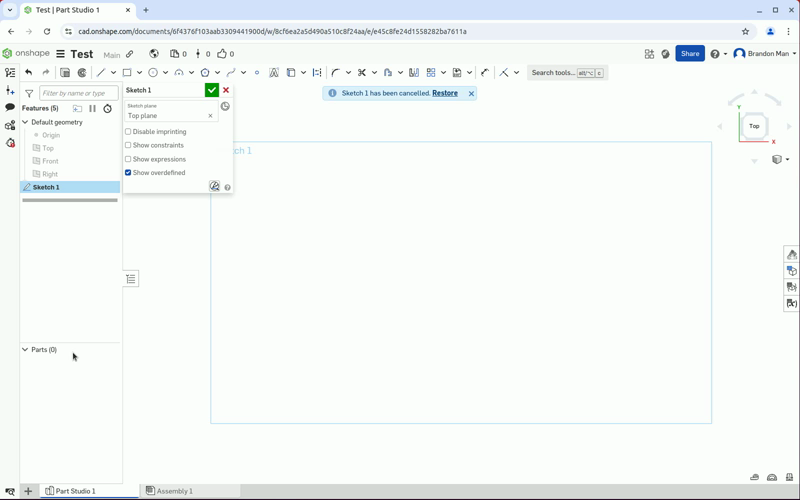
key(c)
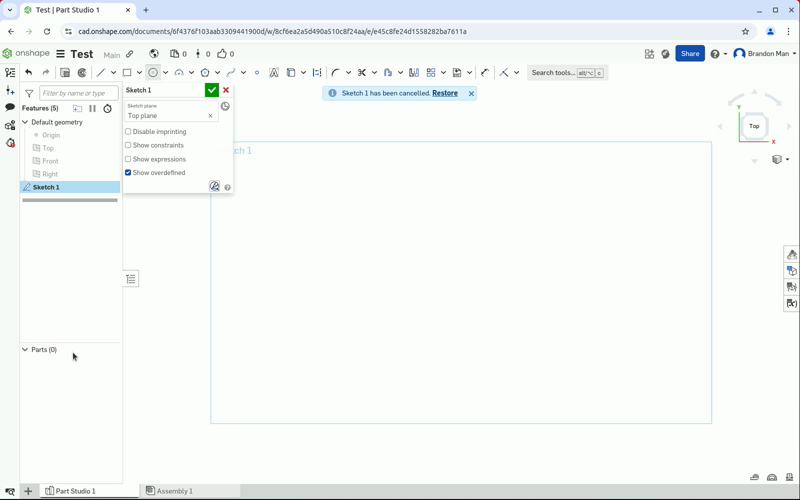
key_down(shift)
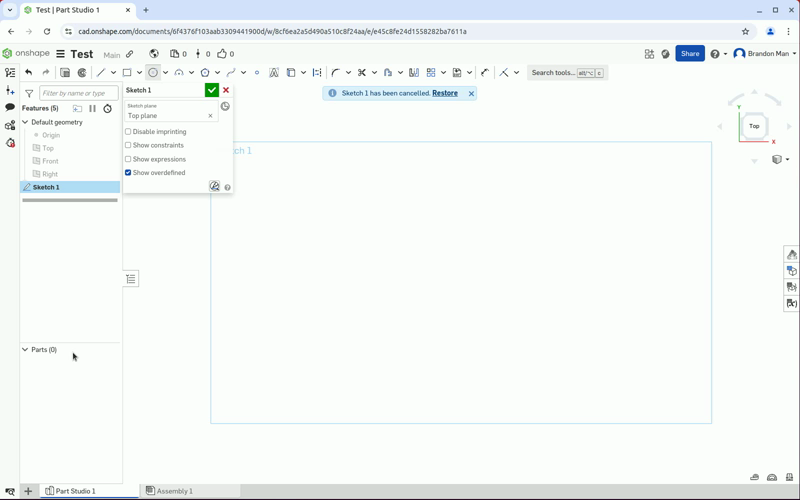
mouse_move(461, 282)
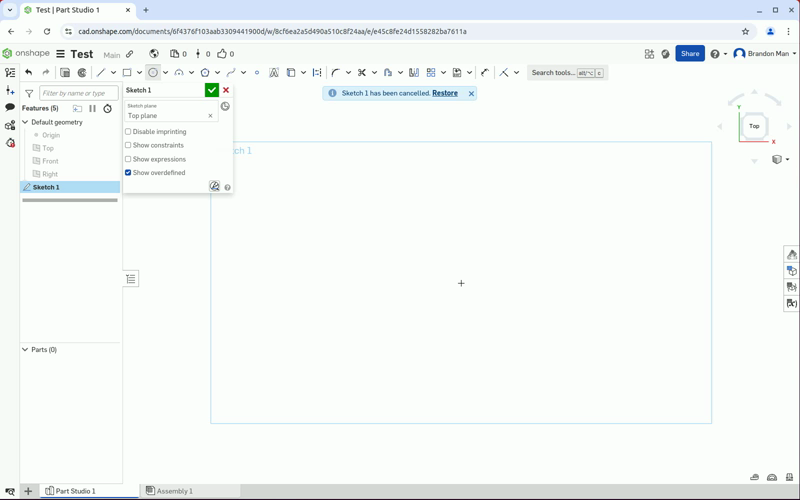
click(461, 282)
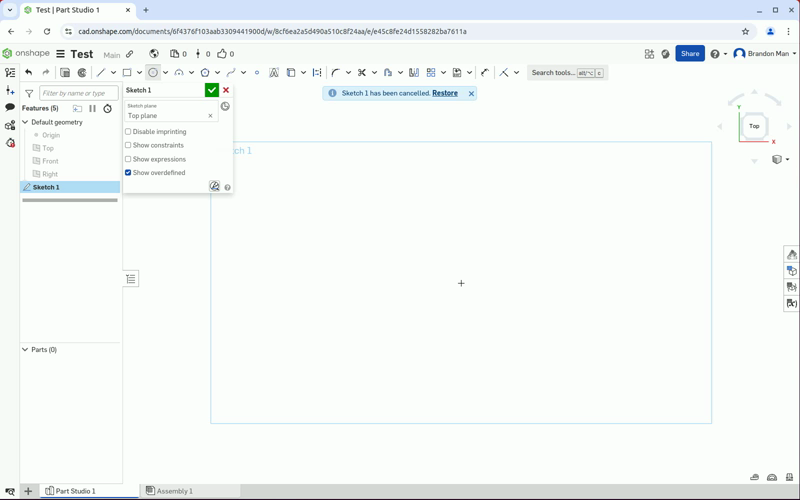
key_up(shift)
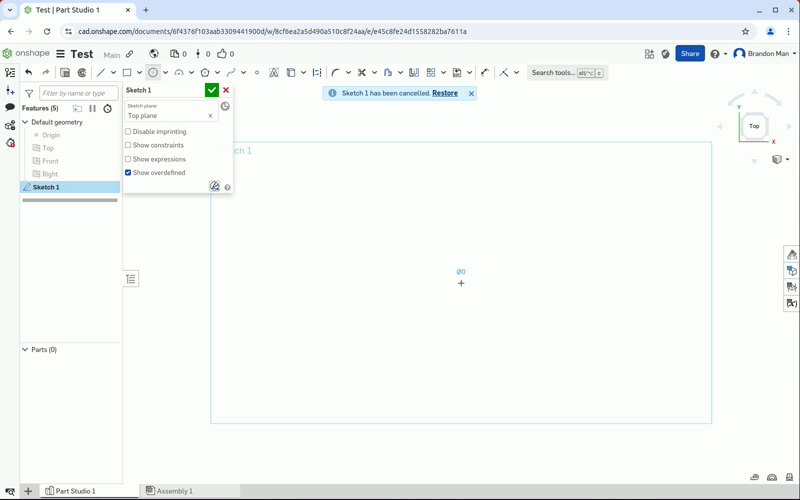
mouse_move(487, 282)
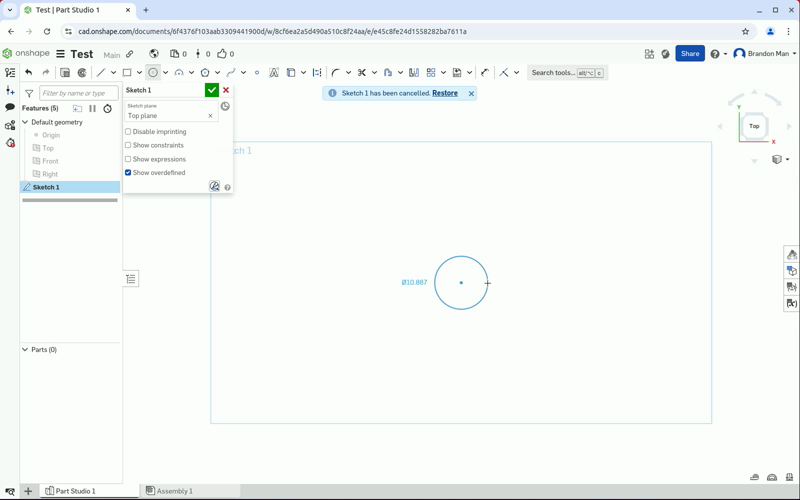
click(487, 282)
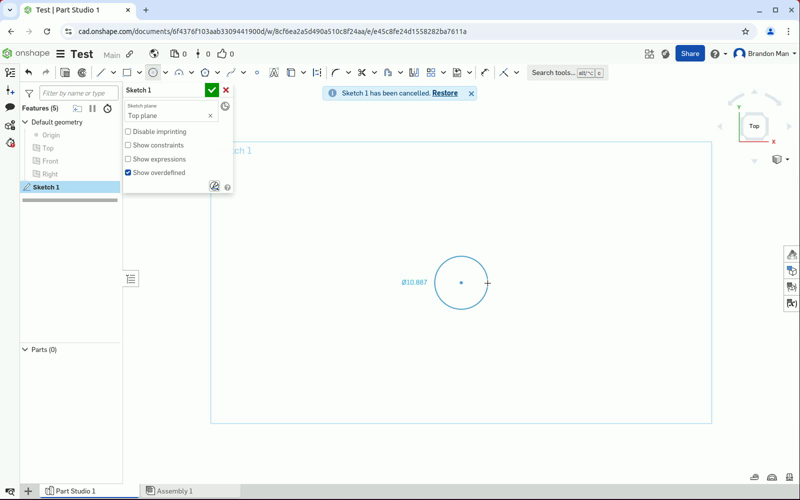
key(esc)
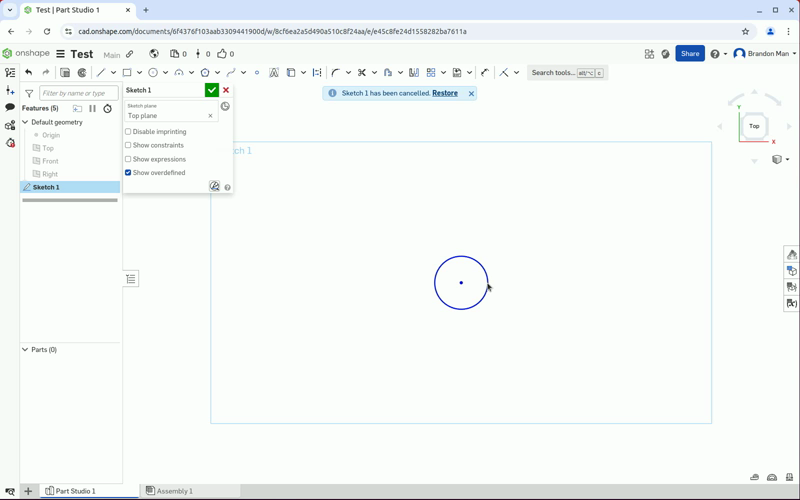
key(c)
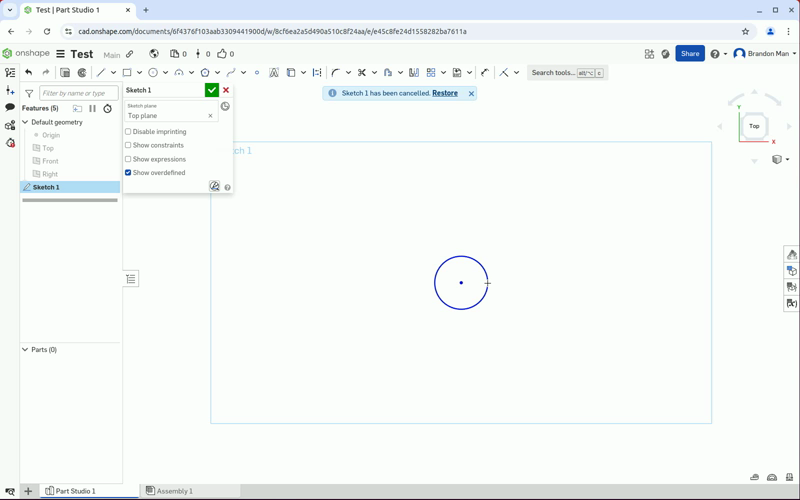
key_down(shift)
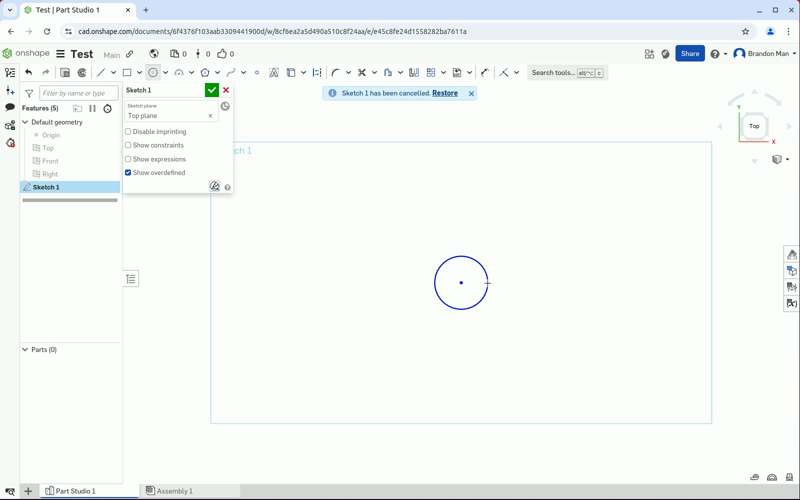
mouse_move(449, 294)
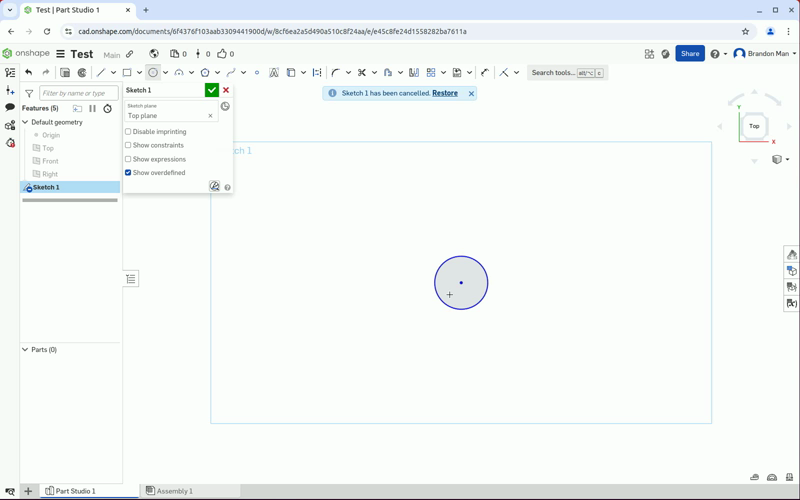
click(449, 294)
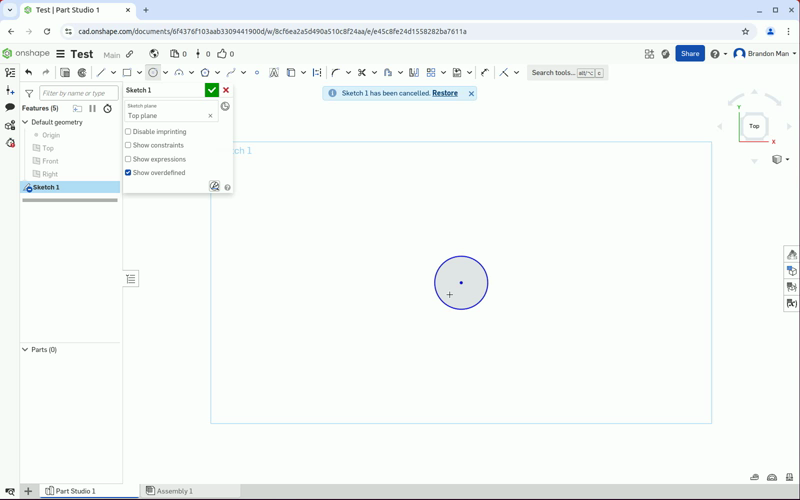
key_up(shift)
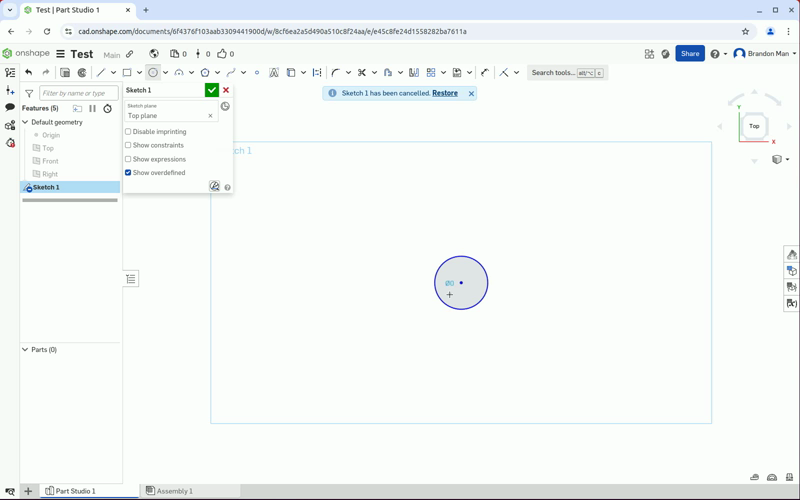
mouse_move(451, 294)
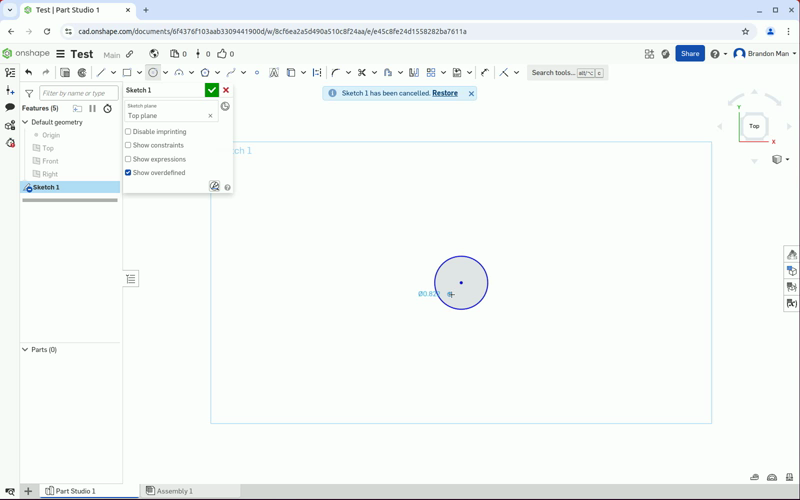
scroll(6)
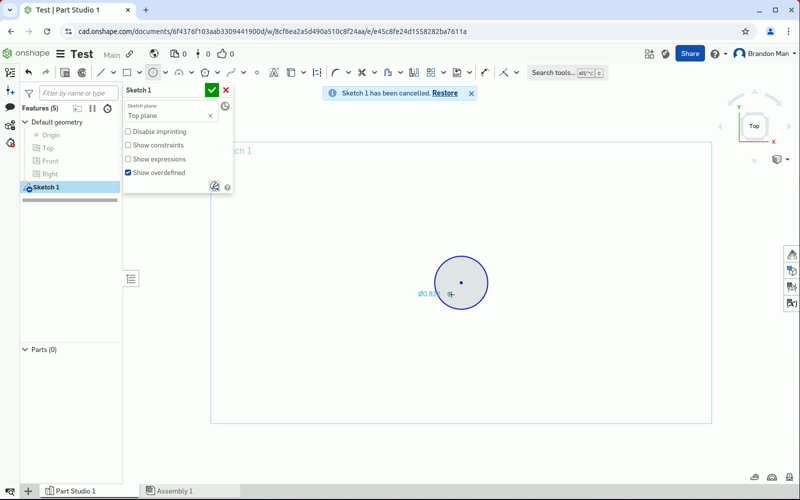
scroll(6)
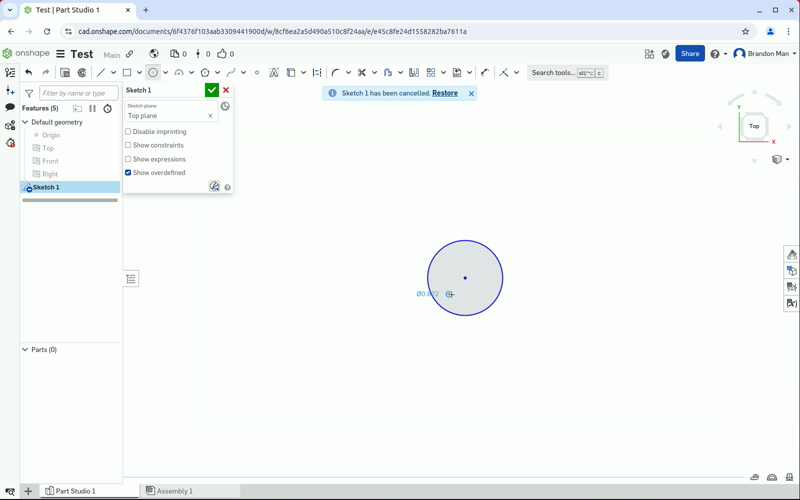
scroll(6)
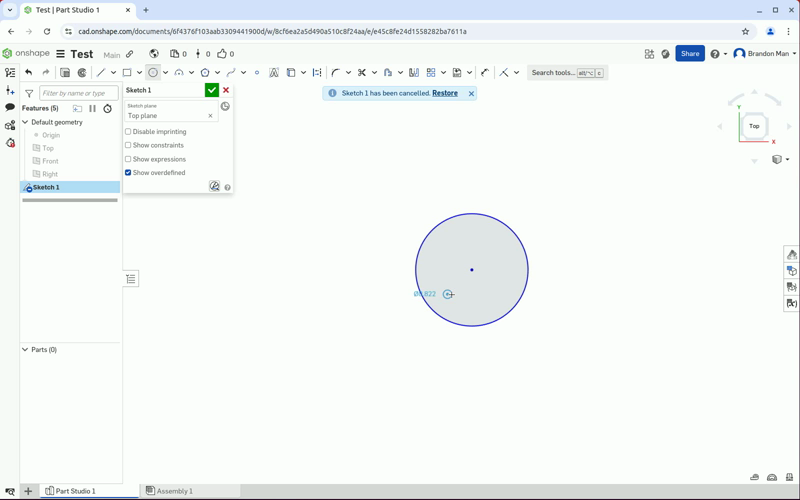
scroll(6)
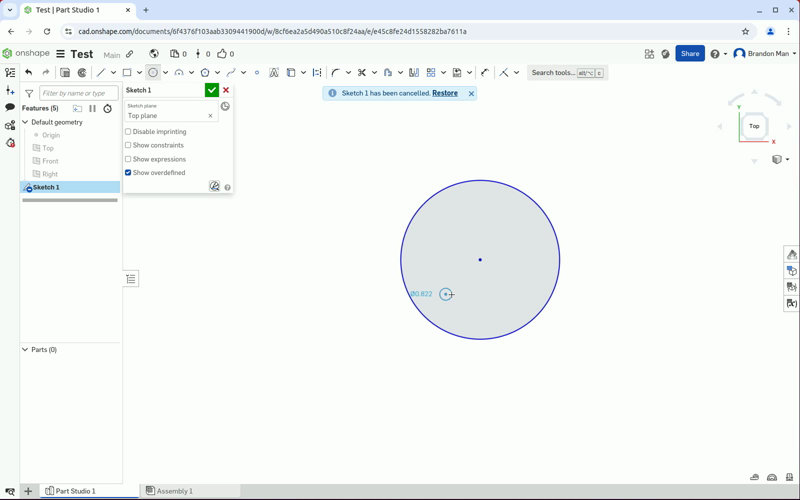
scroll(6)
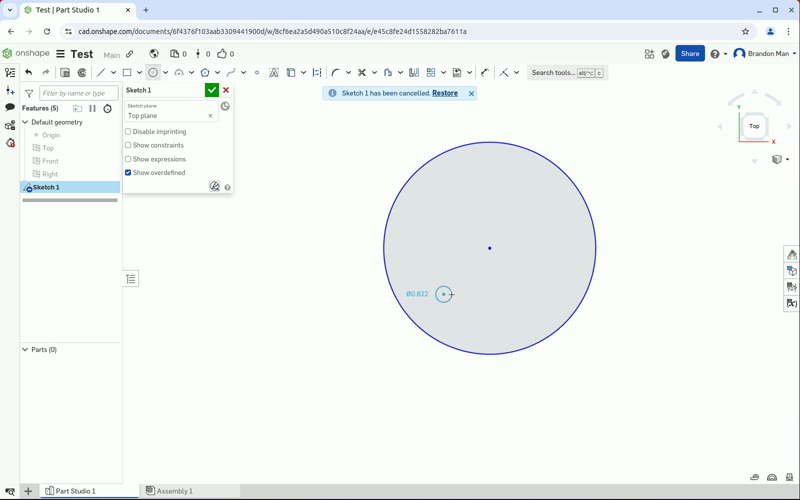
scroll(6)
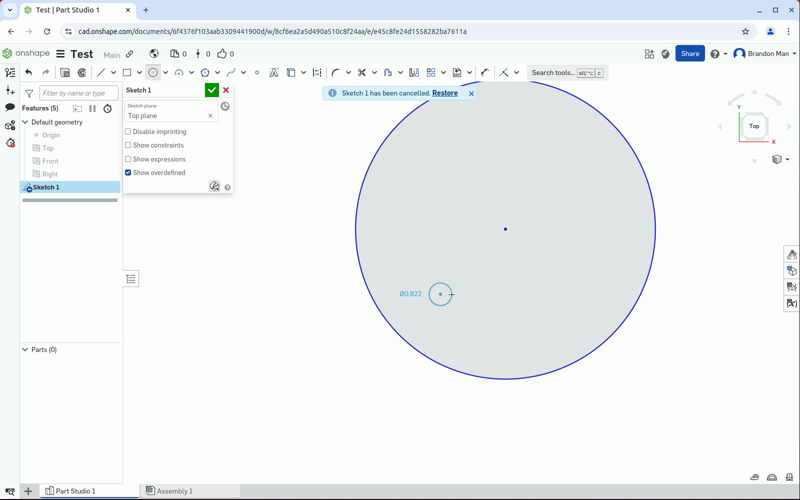
scroll(6)
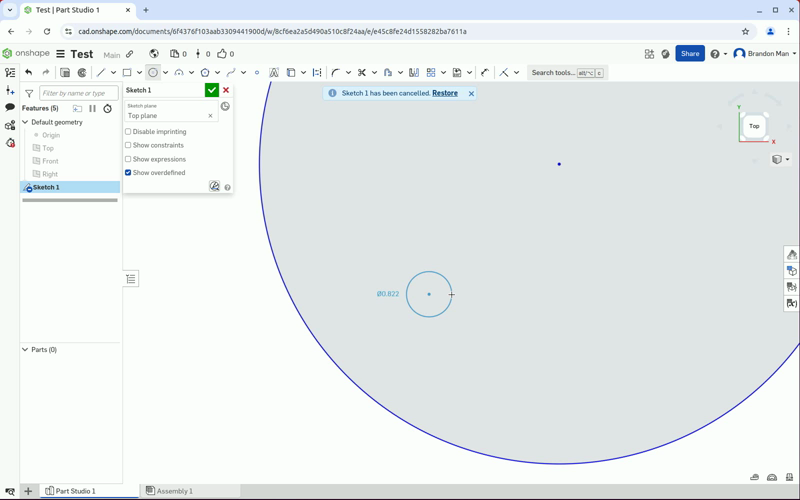
click(451, 294)
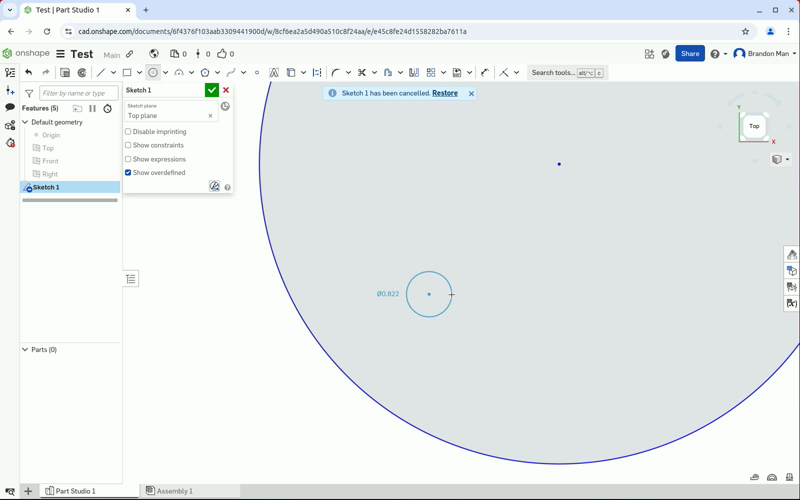
scroll(-6)
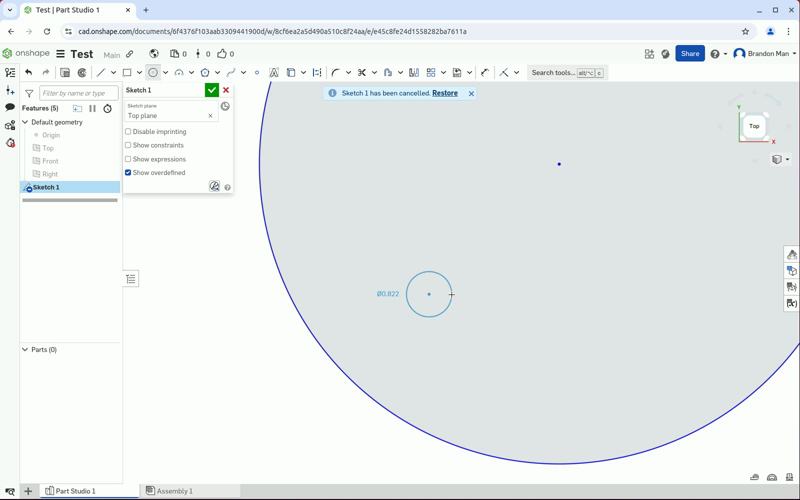
scroll(-6)
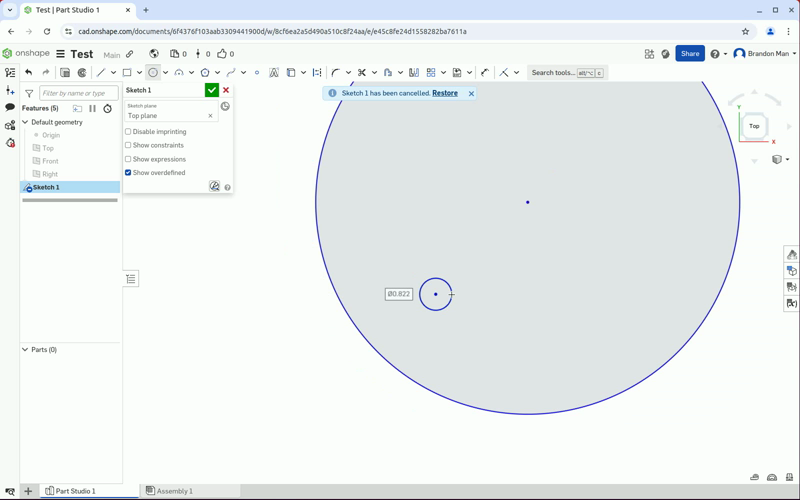
scroll(-6)
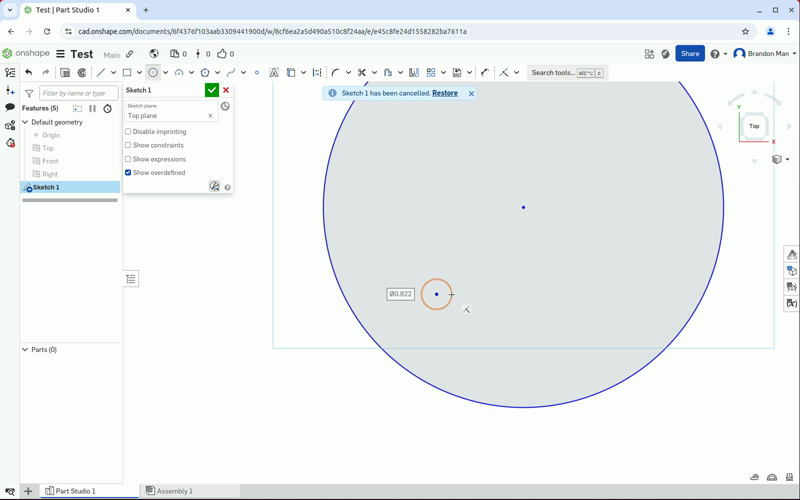
scroll(-6)
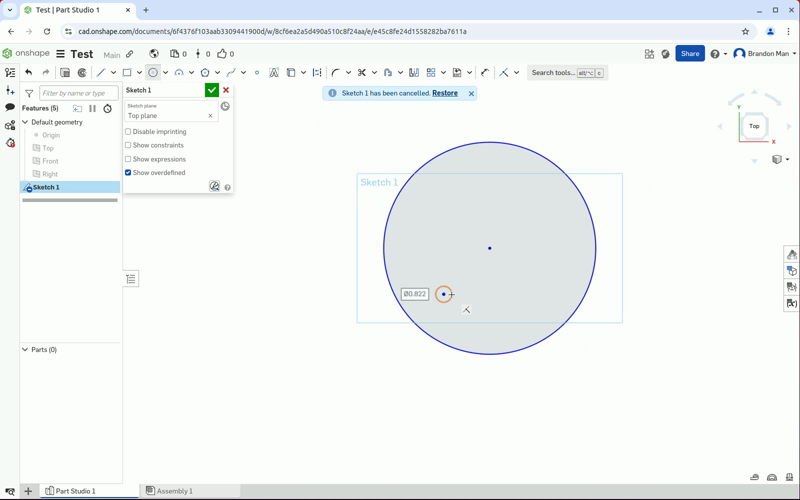
scroll(-6)
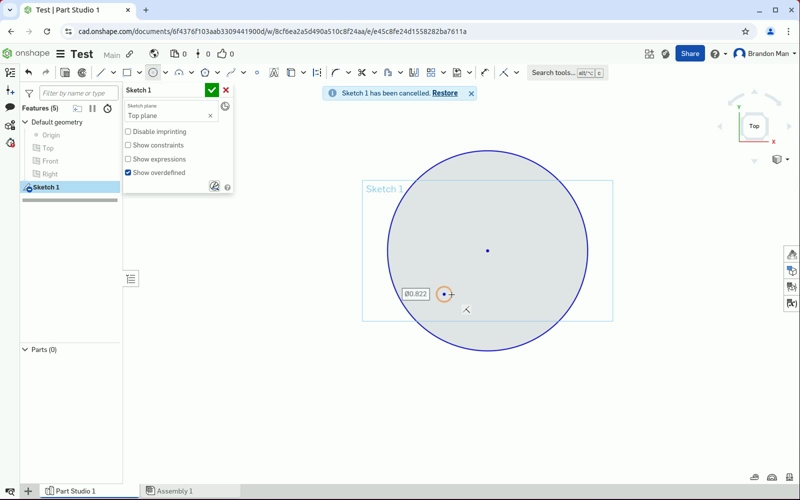
scroll(-6)
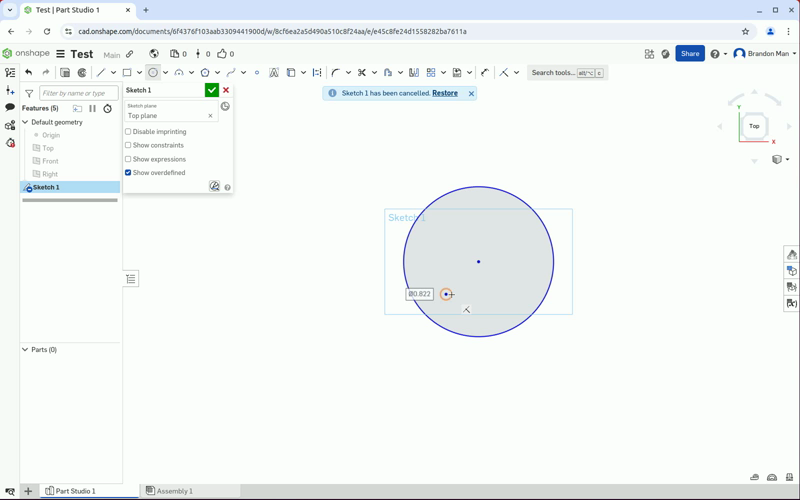
scroll(-6)
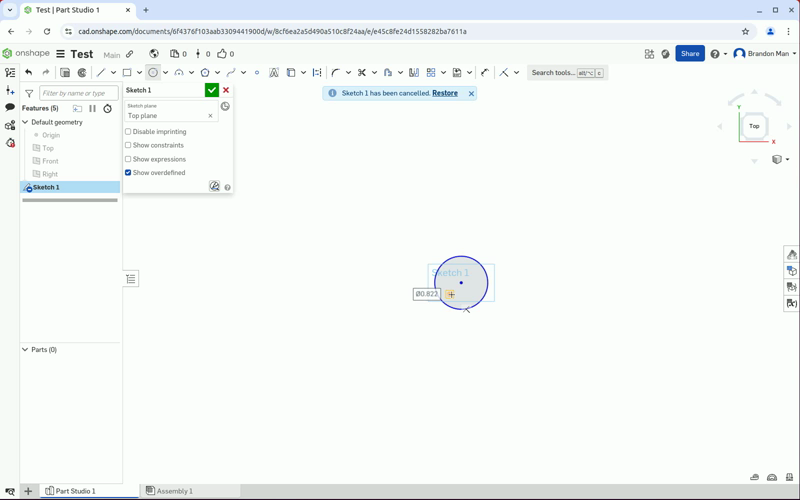
key(esc)
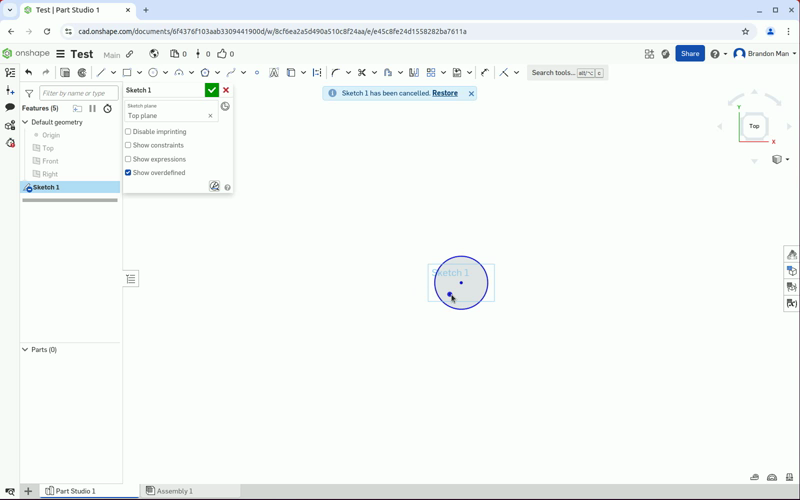
key(c)
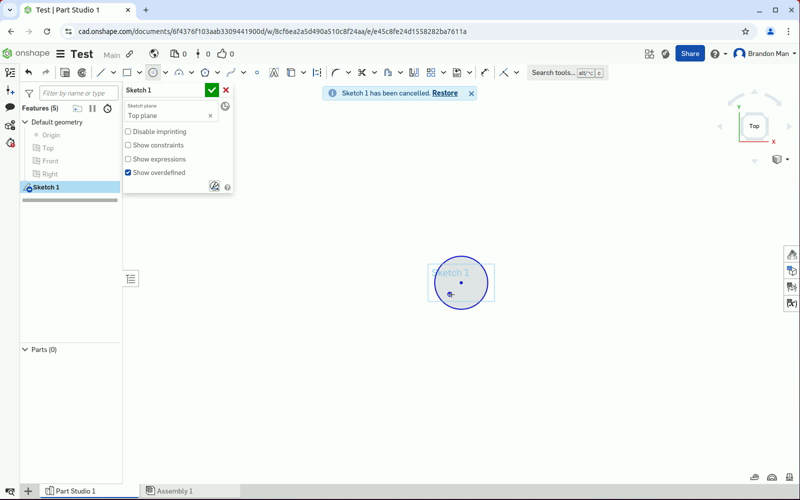
key_down(shift)
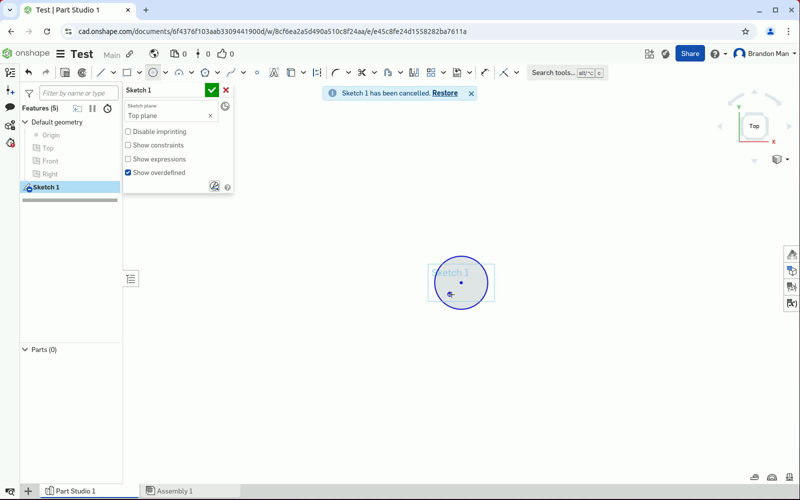
mouse_move(449, 271)
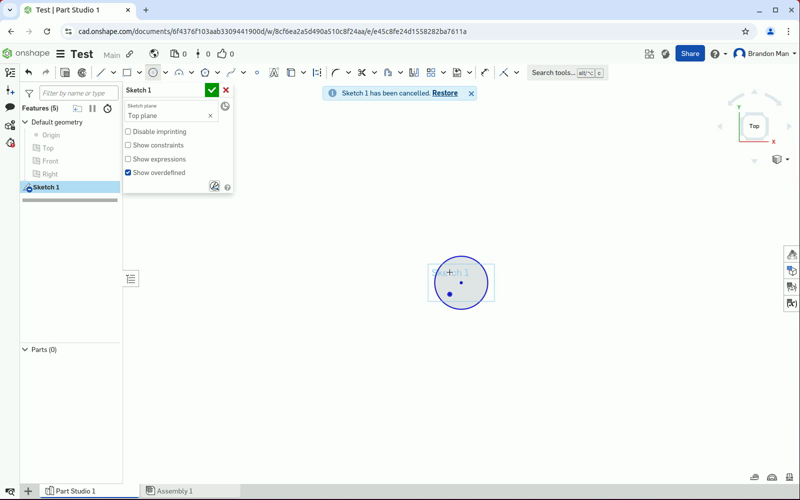
click(449, 271)
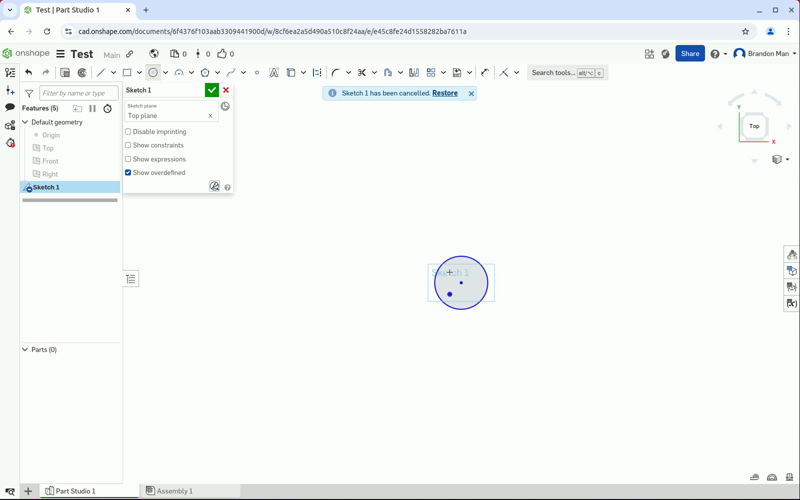
key_up(shift)
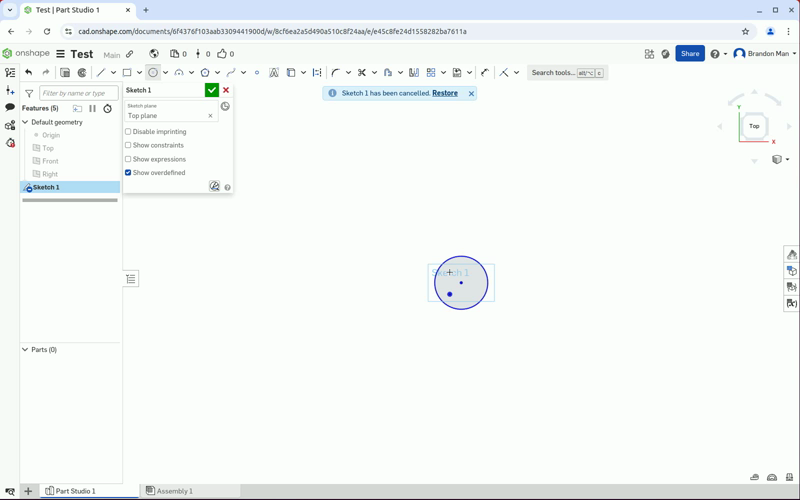
mouse_move(451, 271)
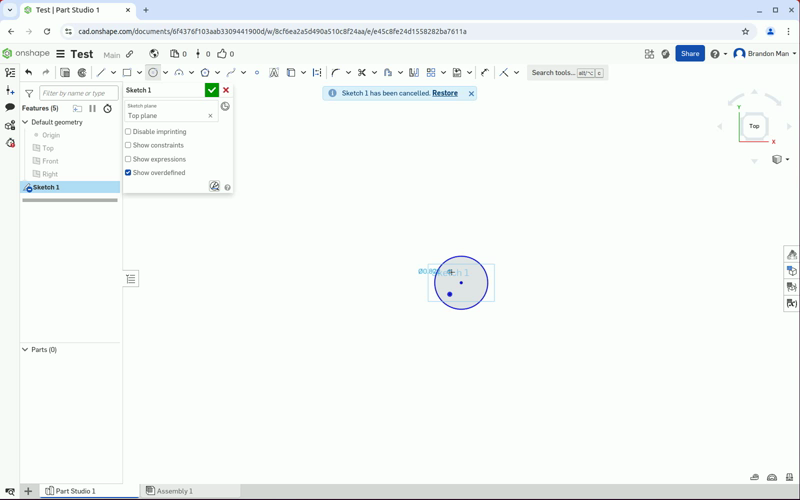
scroll(6)
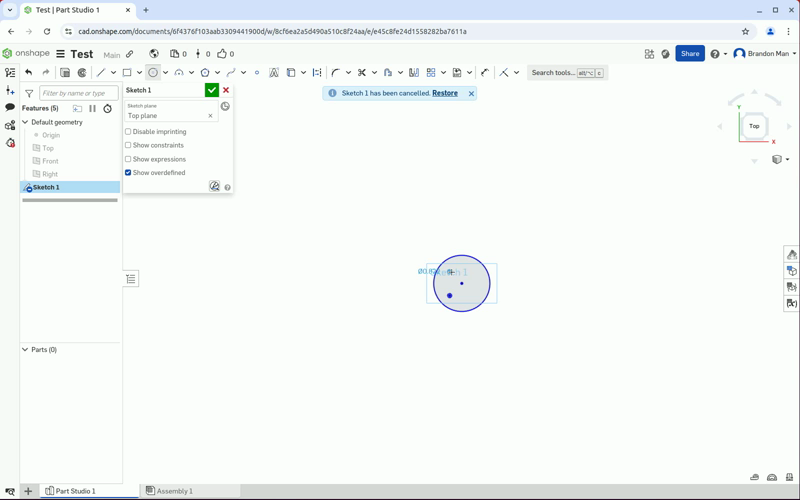
scroll(6)
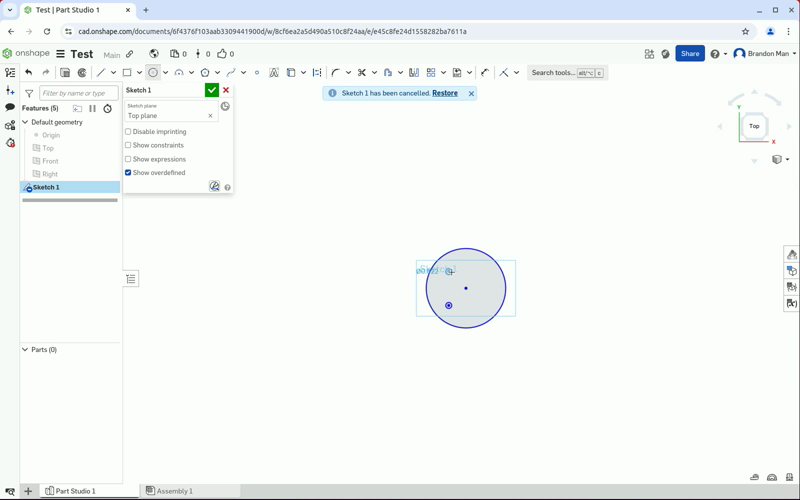
scroll(6)
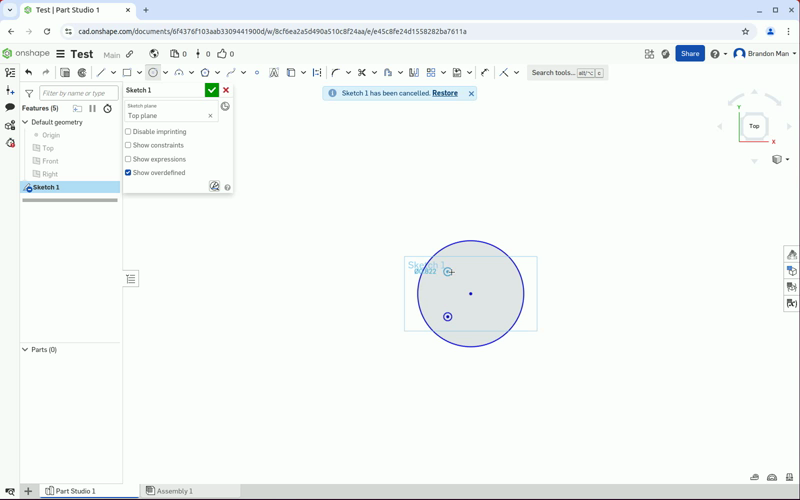
scroll(6)
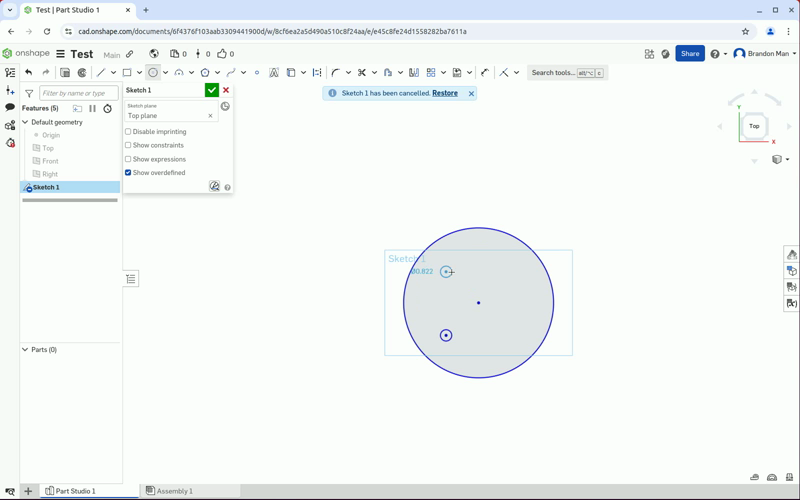
scroll(6)
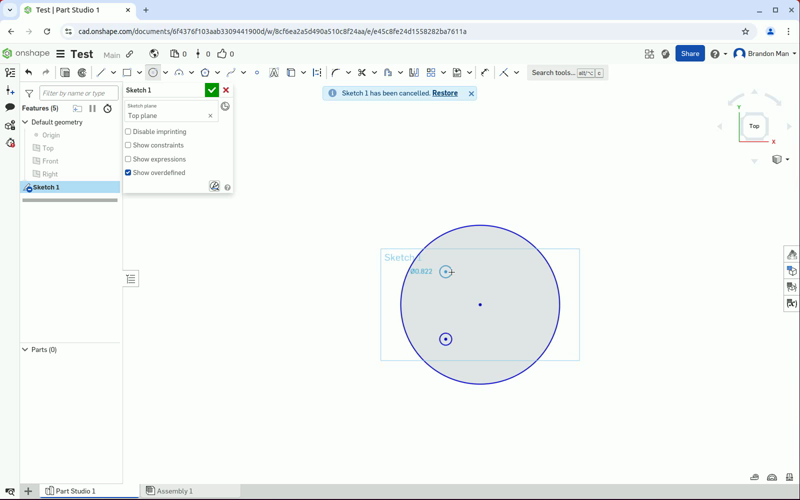
scroll(6)
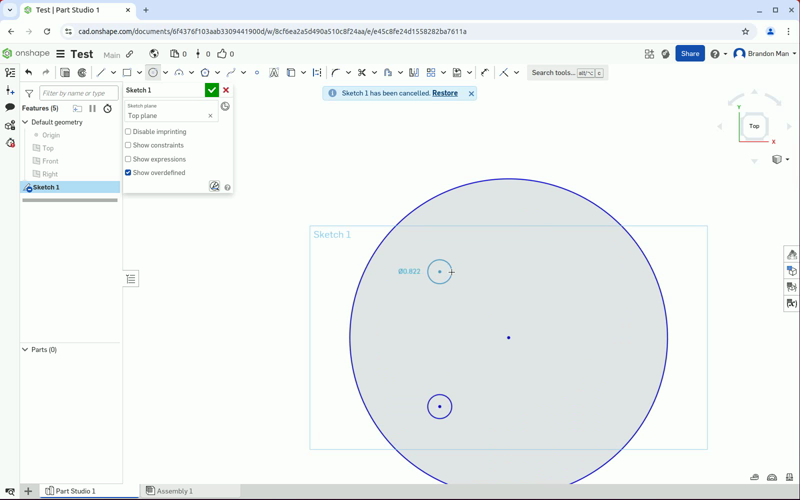
scroll(6)
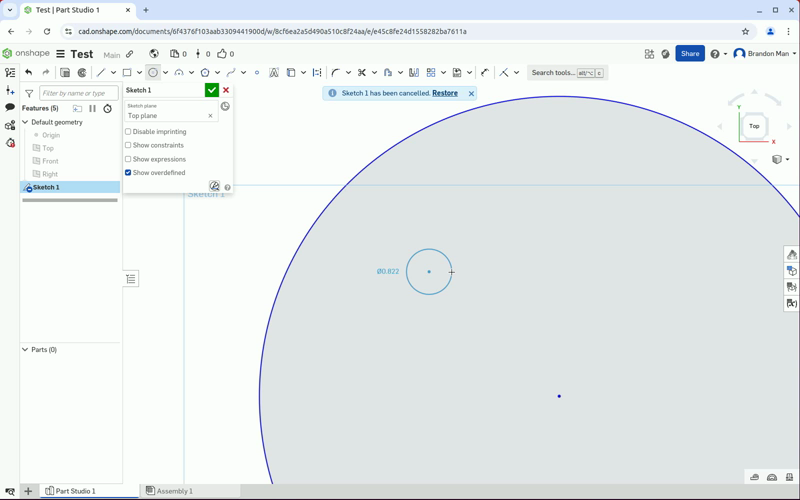
click(451, 271)
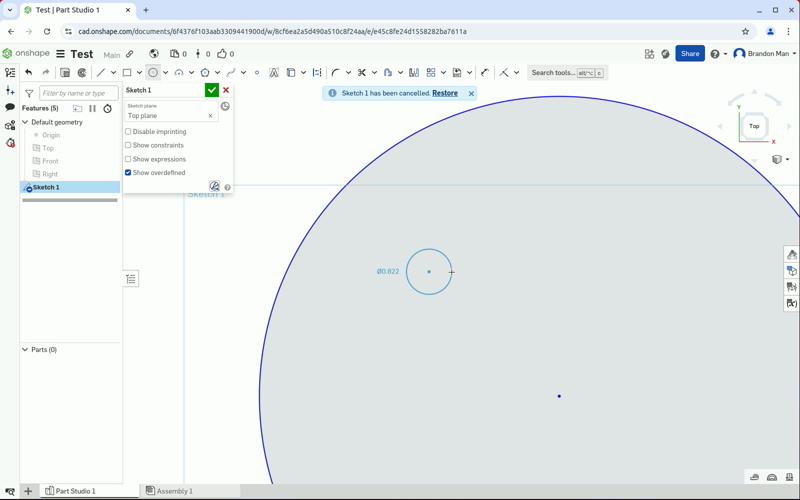
scroll(-6)
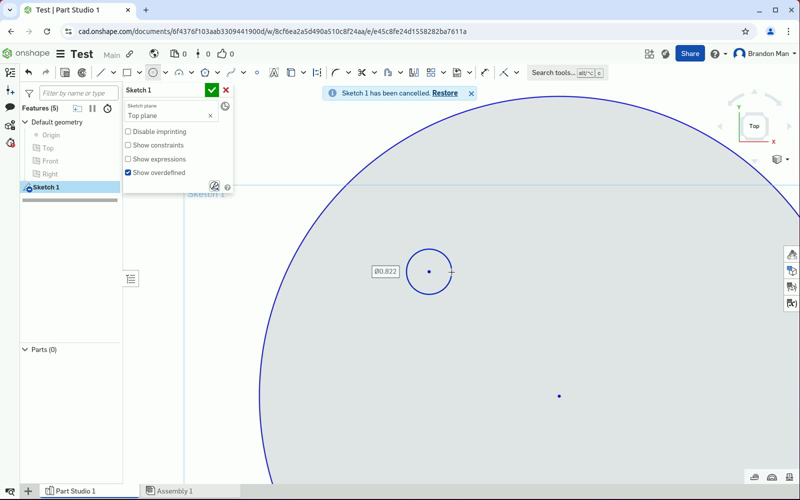
scroll(-6)
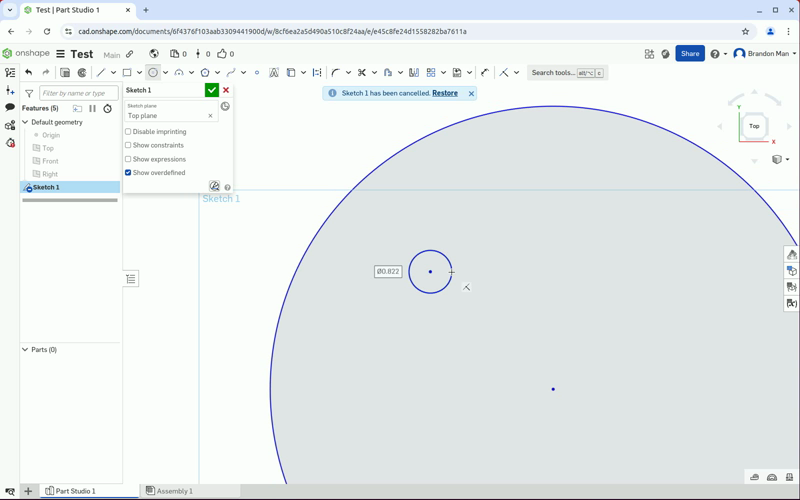
scroll(-6)
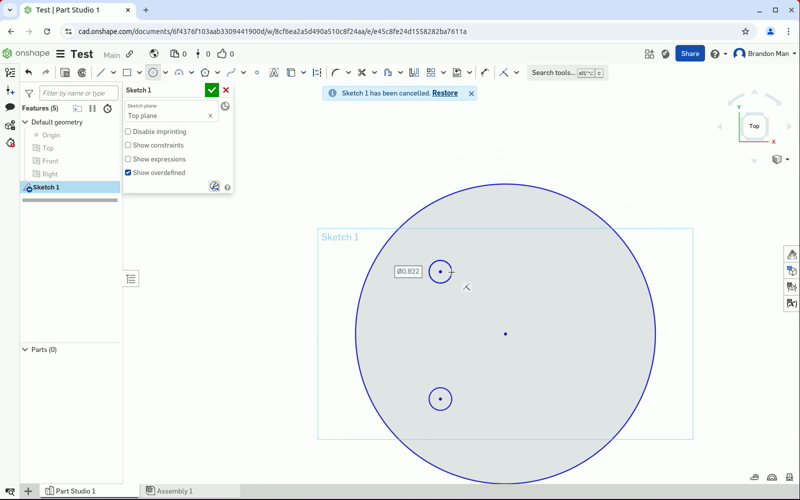
scroll(-6)
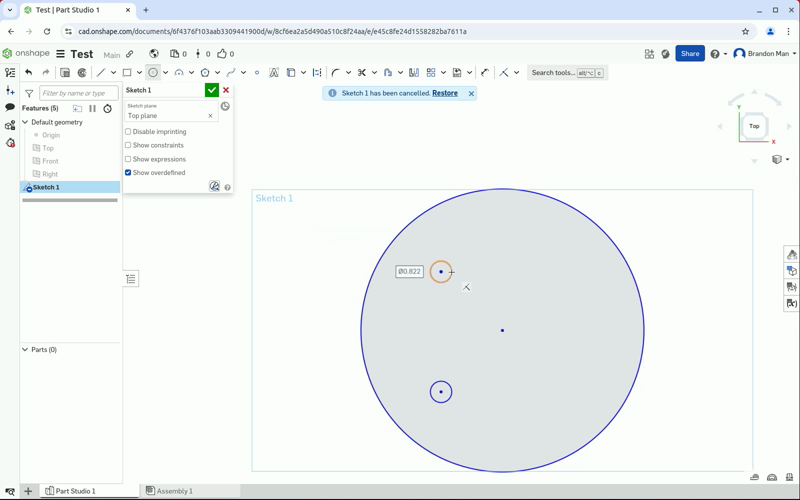
scroll(-6)
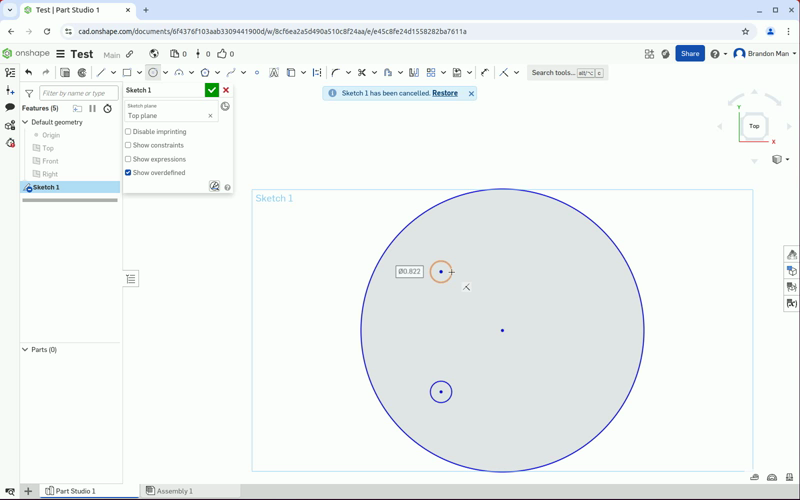
scroll(-6)
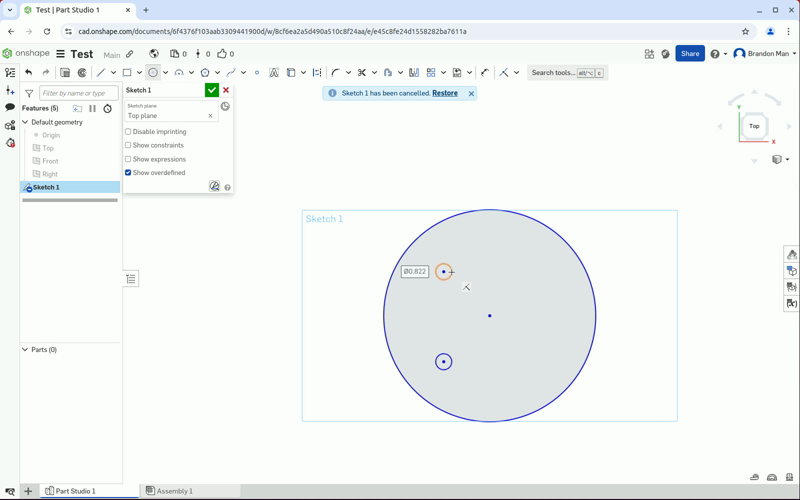
scroll(-6)
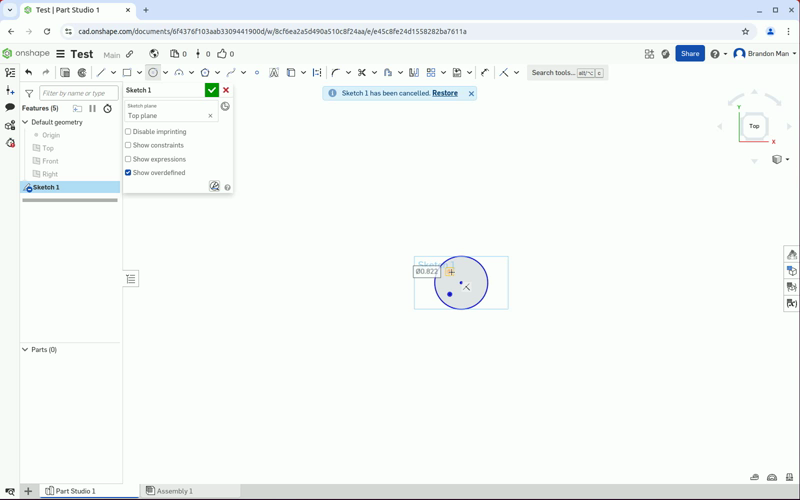
key(esc)
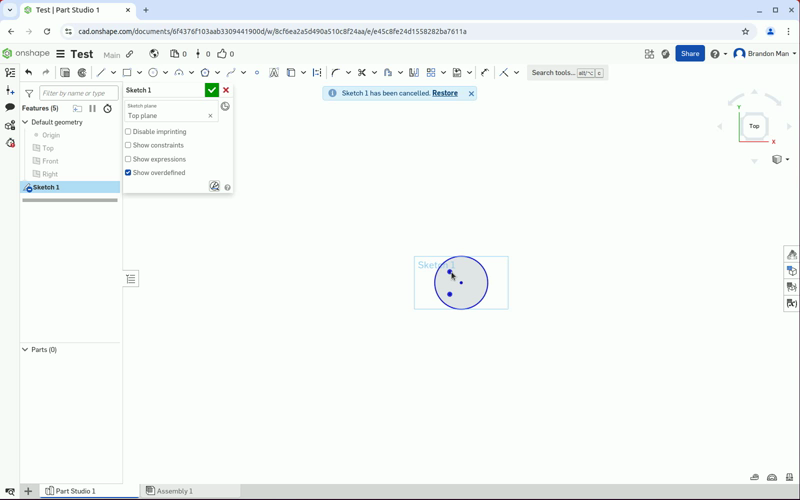
key(c)
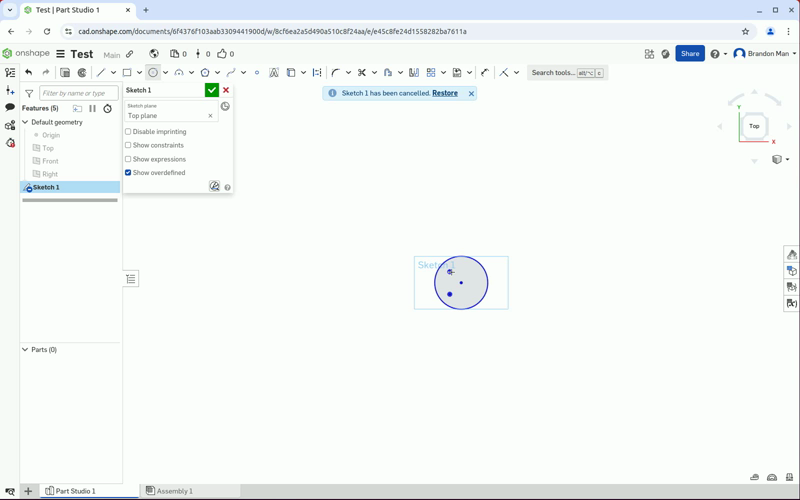
key_down(shift)
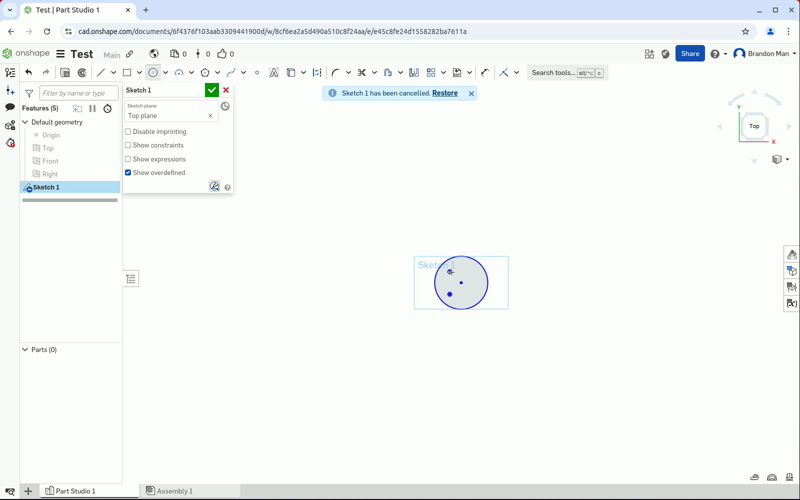
mouse_move(461, 282)
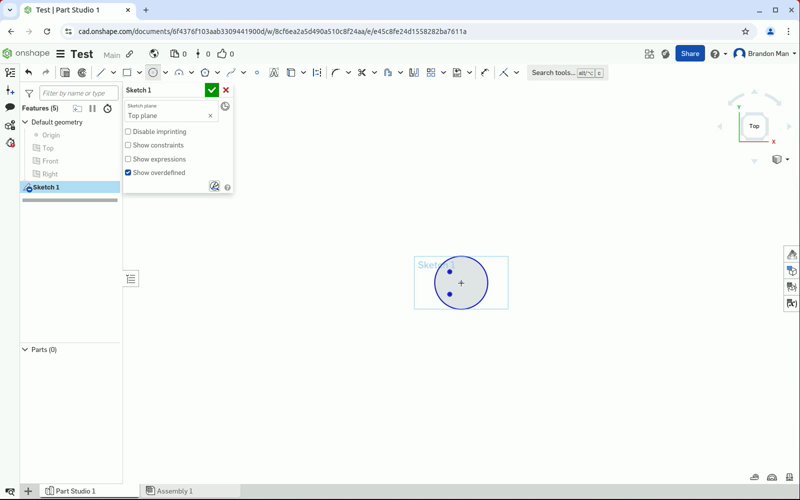
click(461, 282)
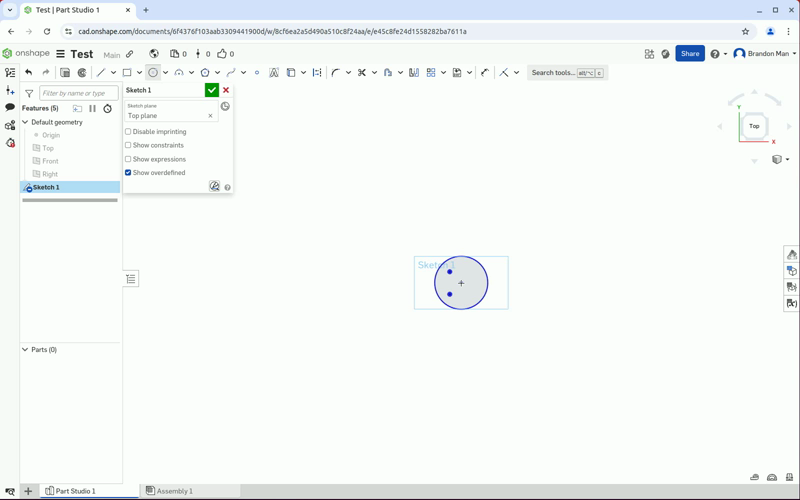
key_up(shift)
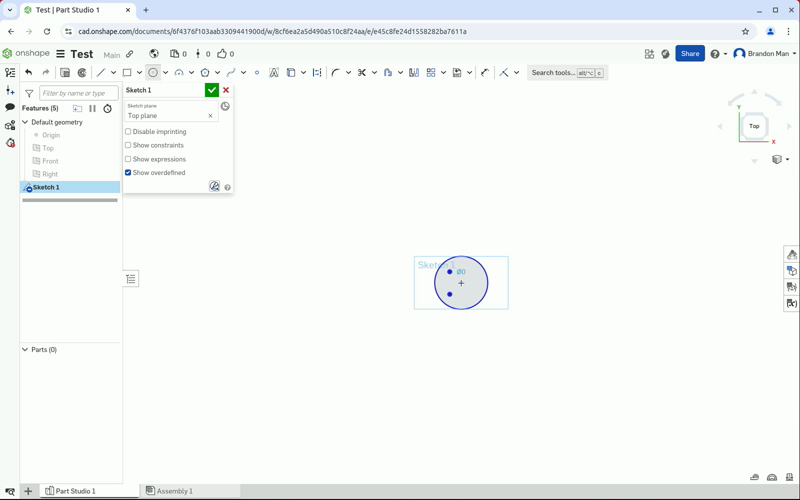
mouse_move(471, 282)
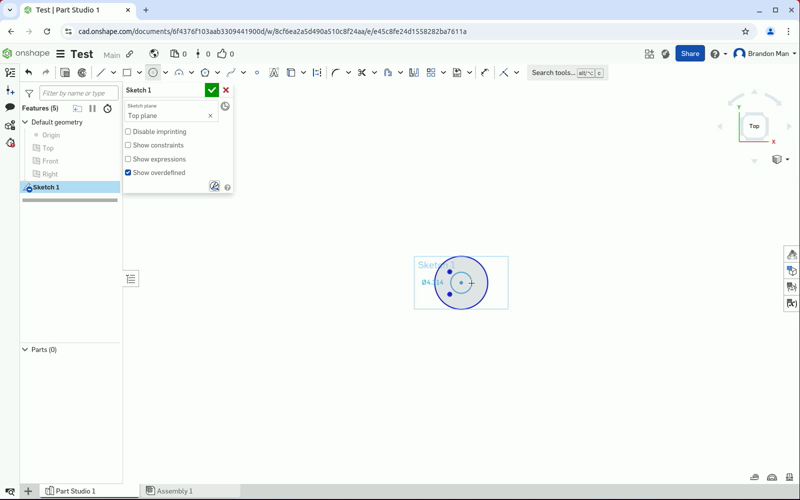
click(471, 282)
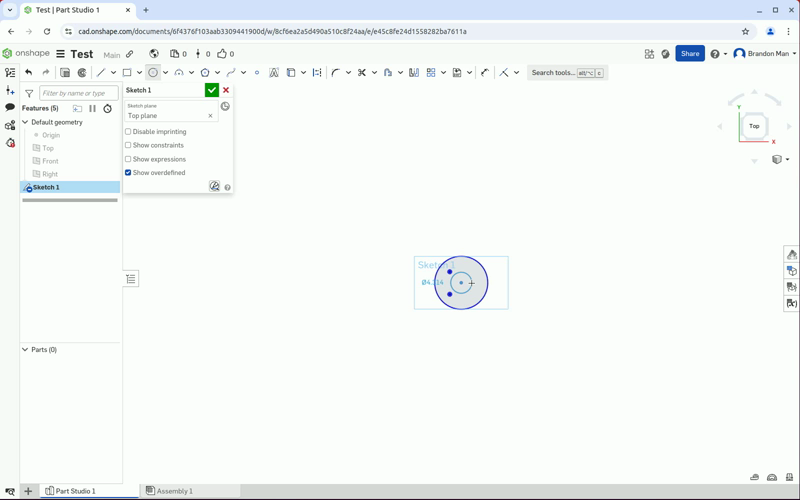
key(esc)
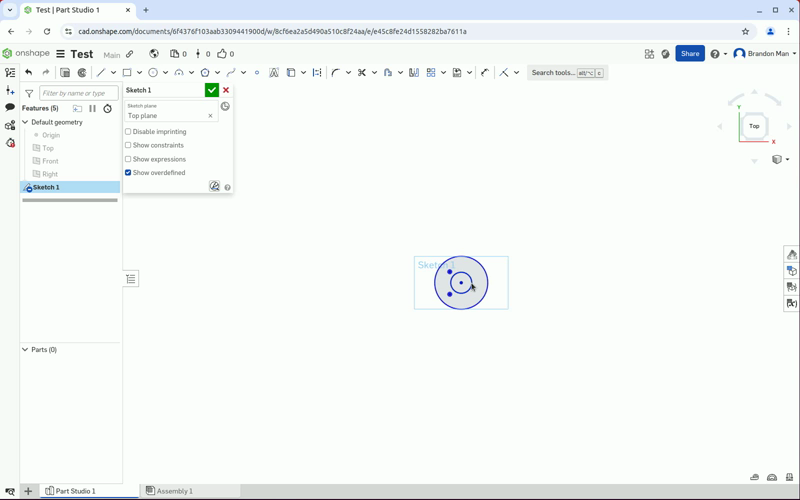
key(c)
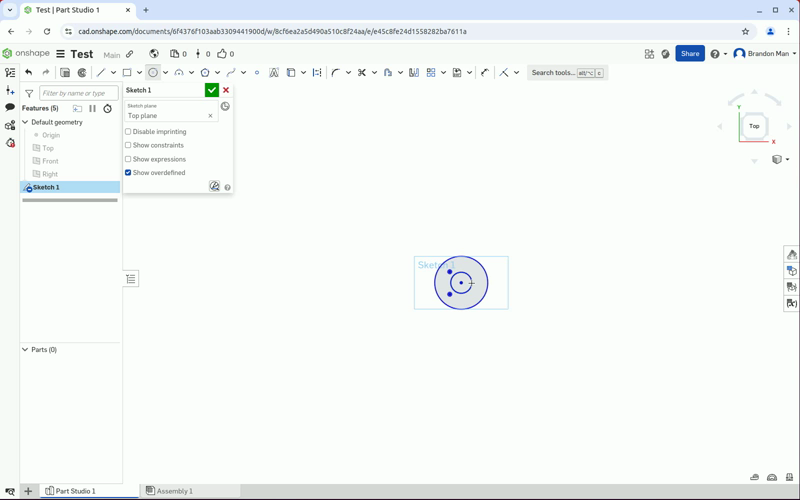
key_down(shift)
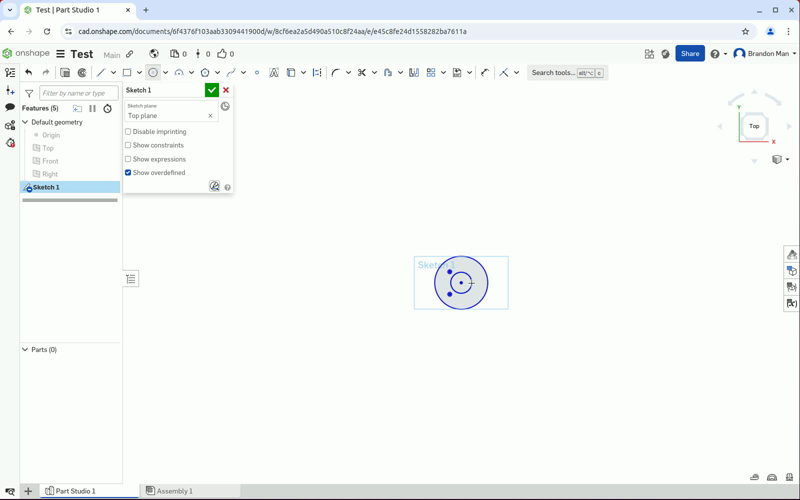
mouse_move(472, 294)
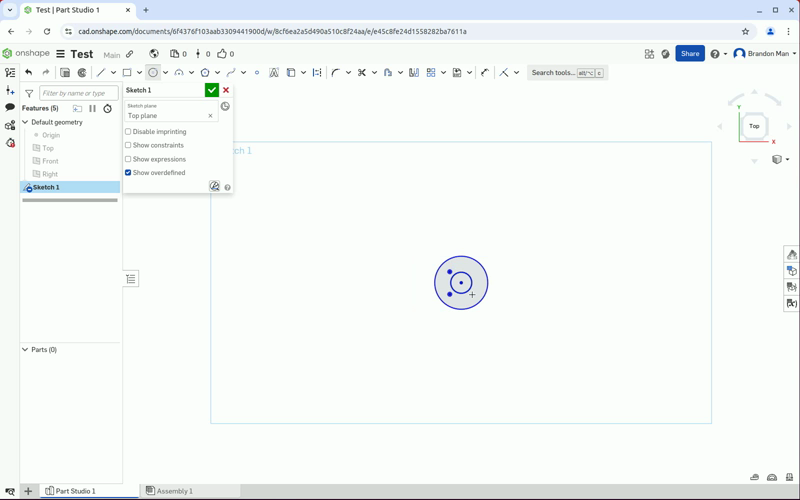
click(472, 294)
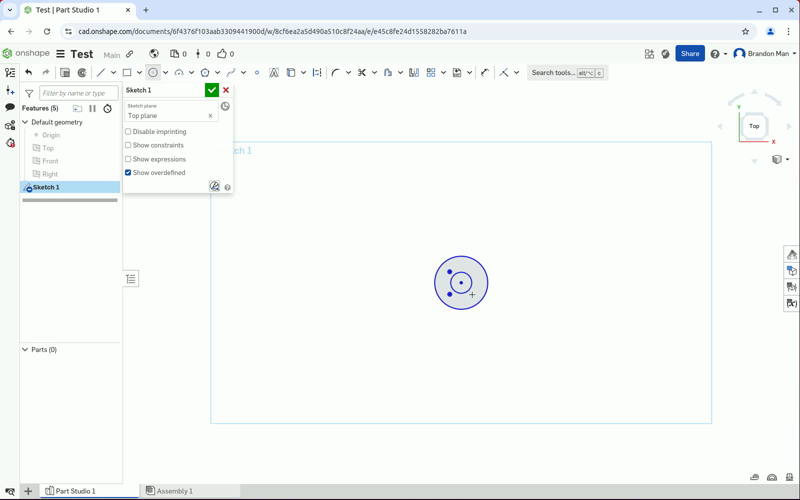
key_up(shift)
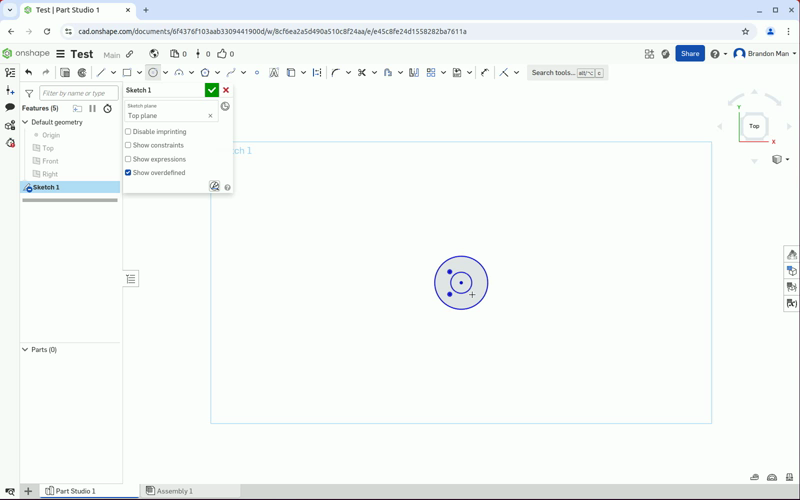
mouse_move(474, 294)
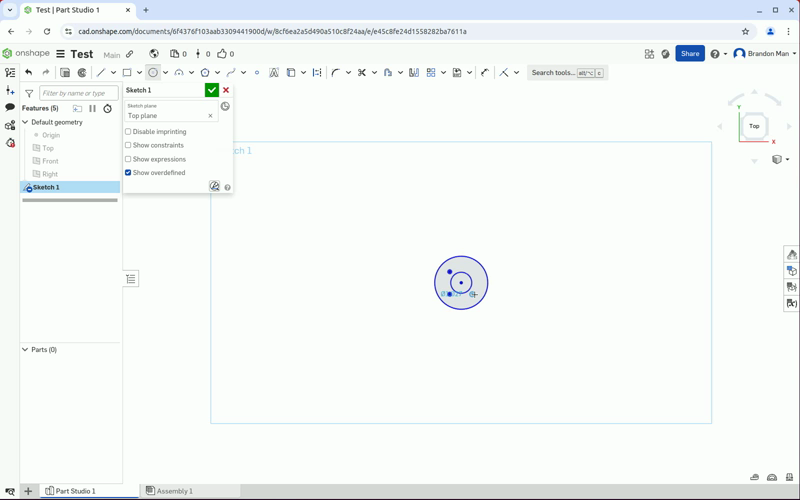
scroll(6)
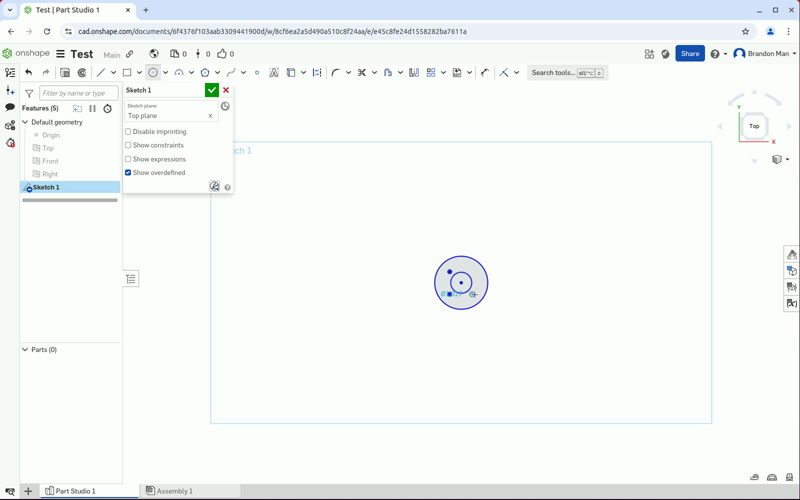
scroll(6)
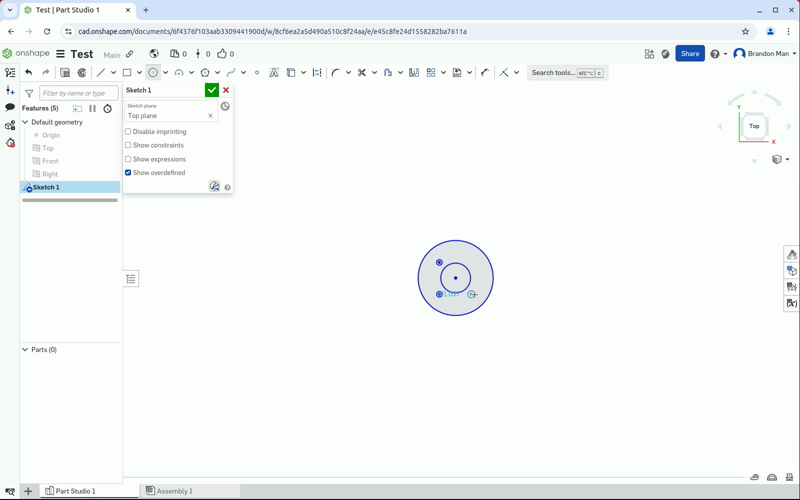
scroll(6)
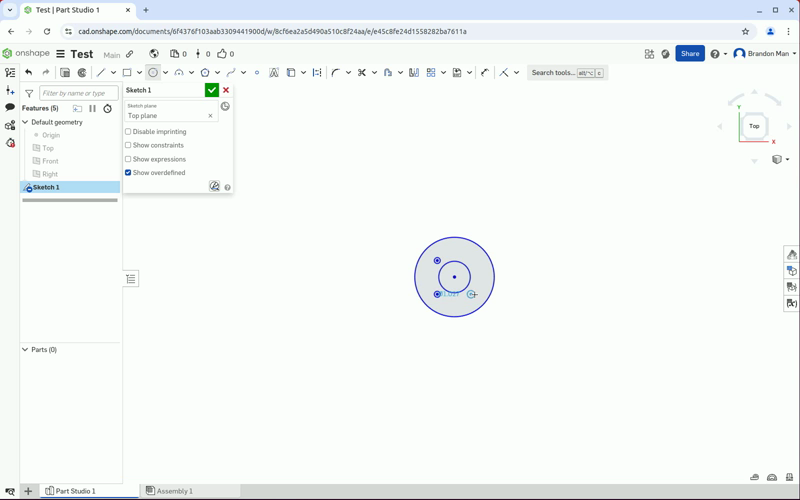
scroll(6)
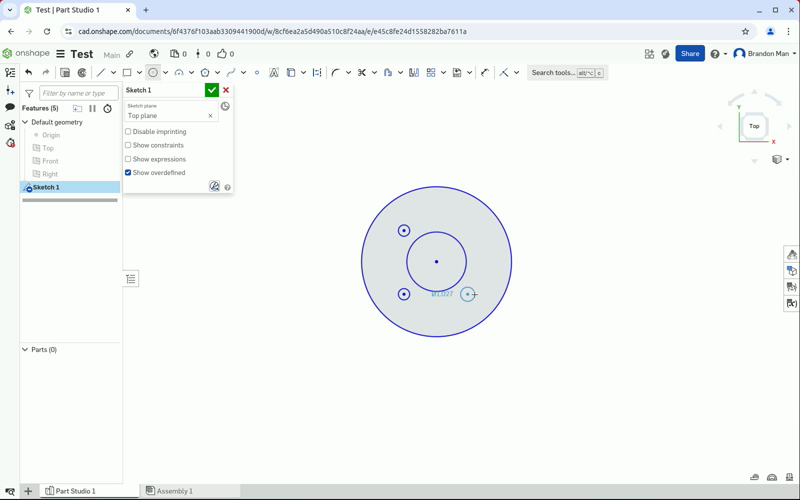
scroll(6)
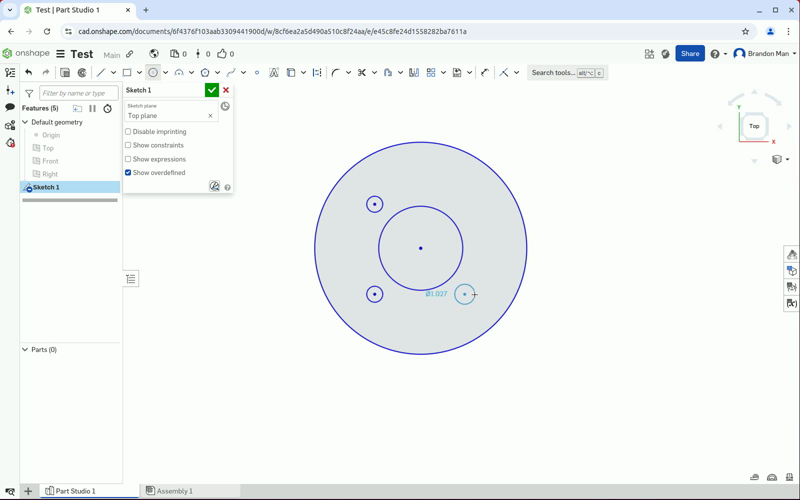
scroll(6)
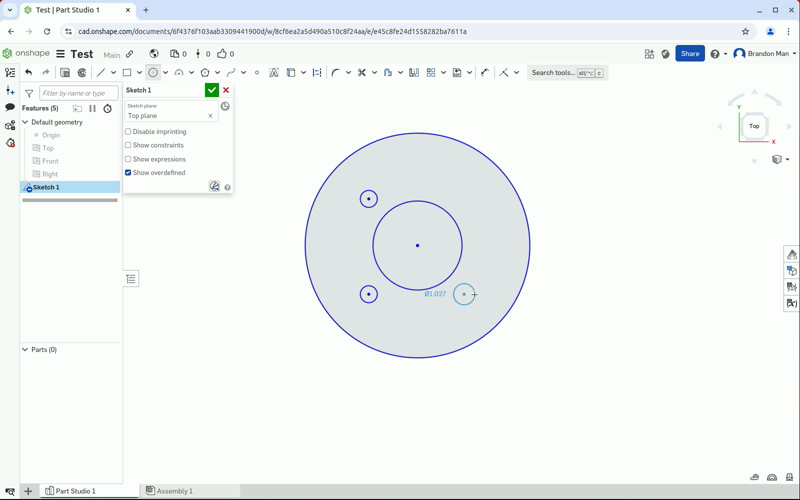
scroll(6)
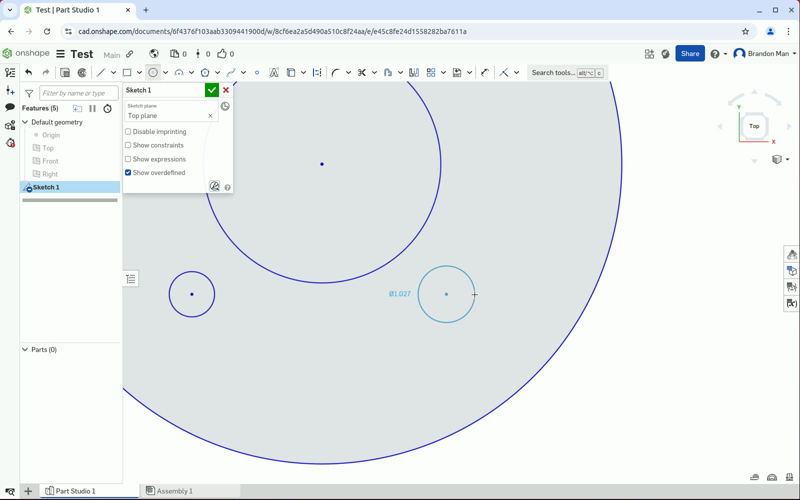
click(474, 294)
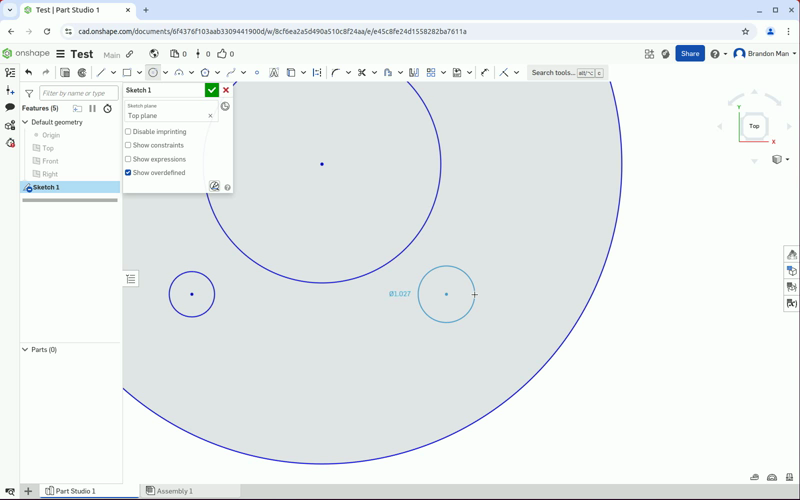
scroll(-6)
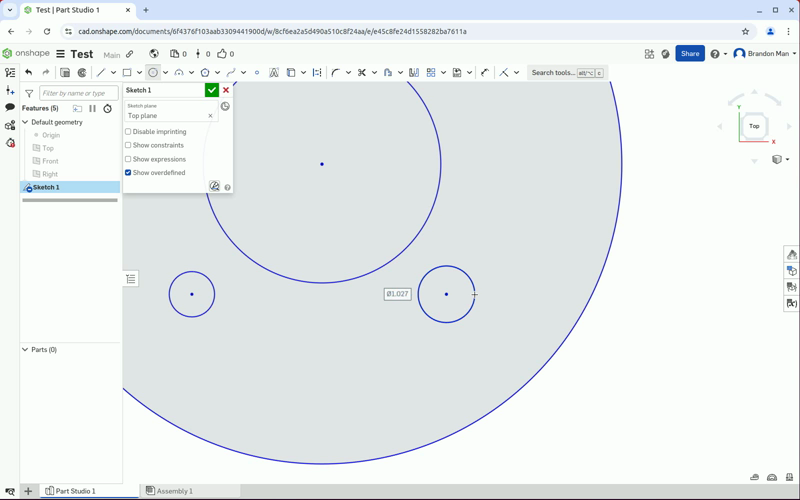
scroll(-6)
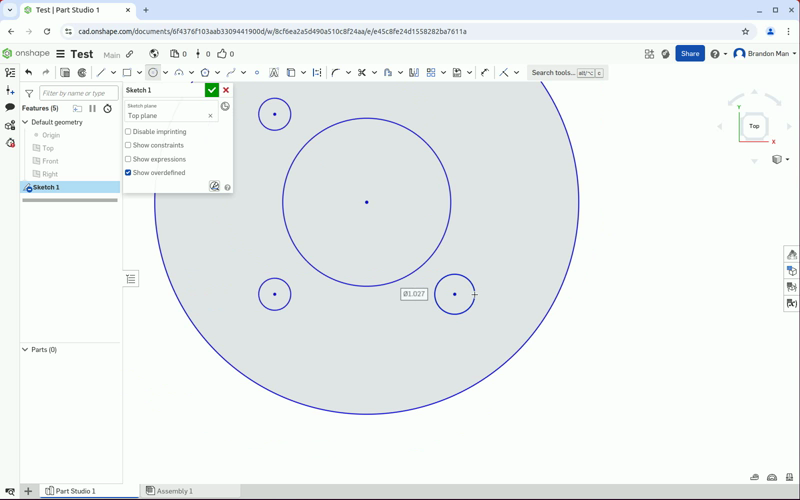
scroll(-6)
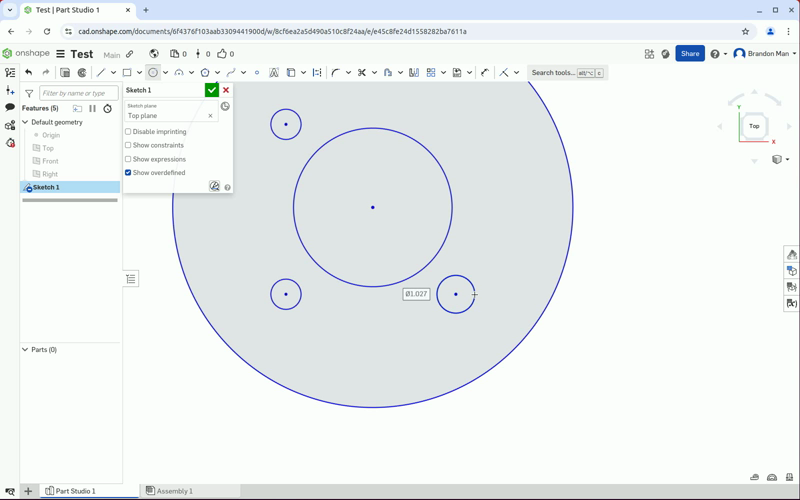
scroll(-6)
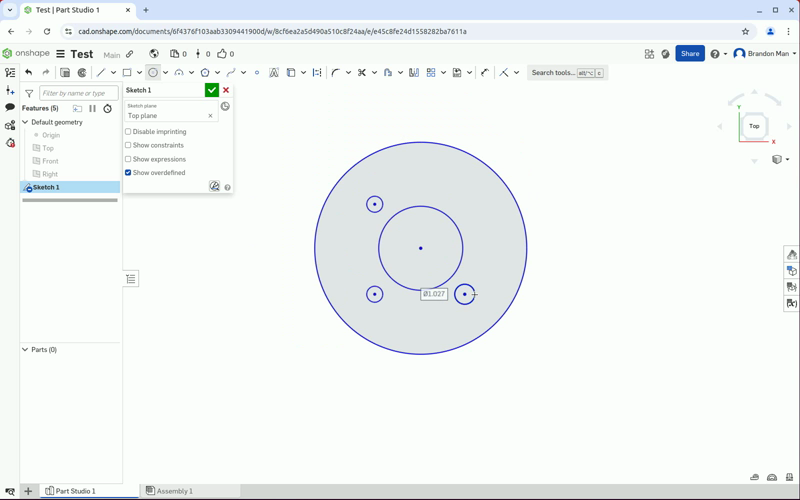
scroll(-6)
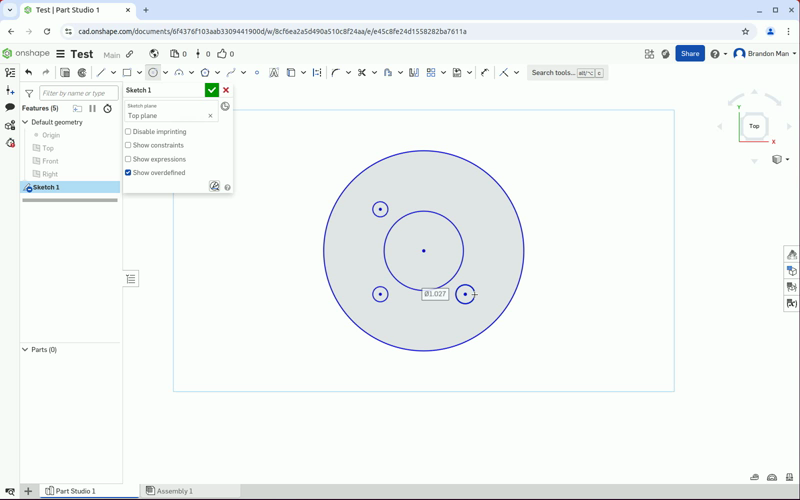
scroll(-6)
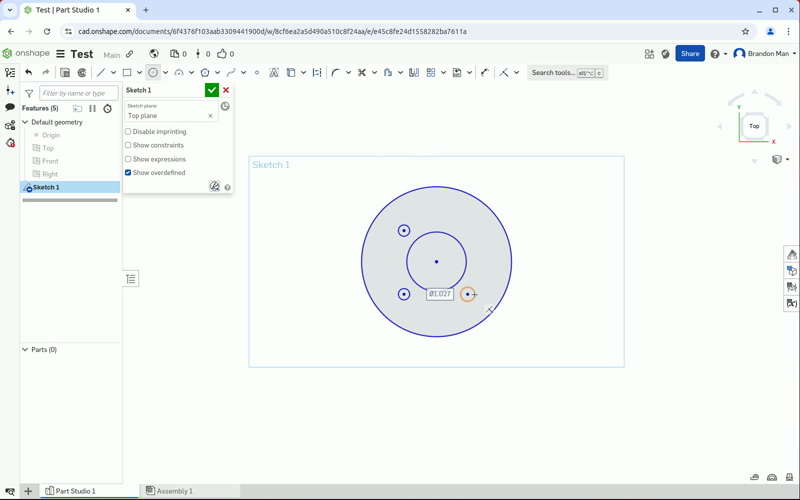
scroll(-6)
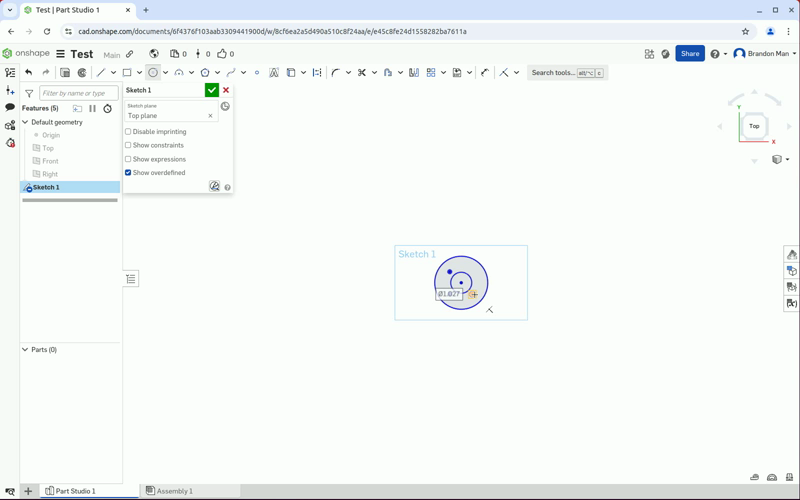
key(esc)
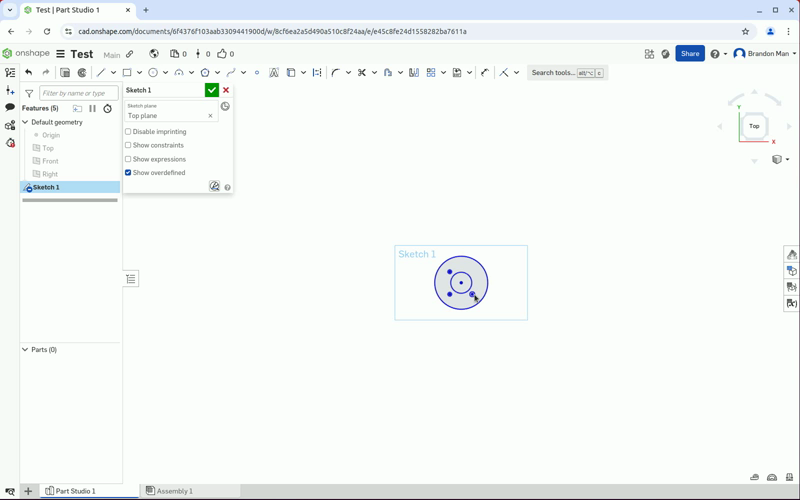
key(c)
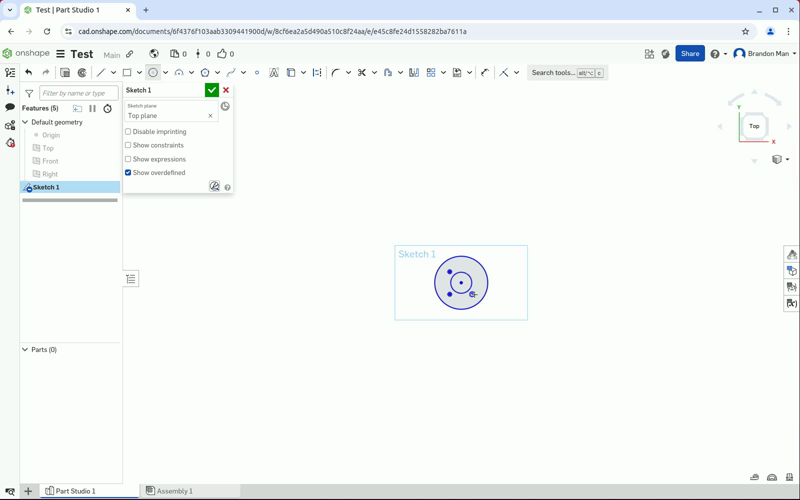
key_down(shift)
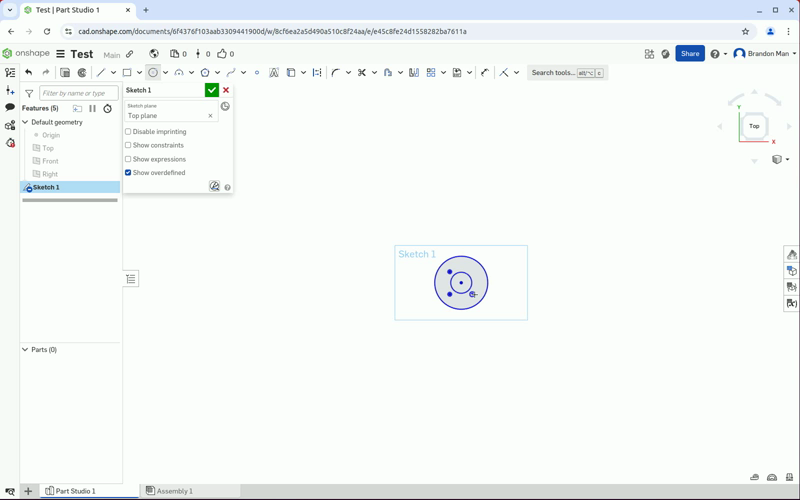
mouse_move(472, 271)
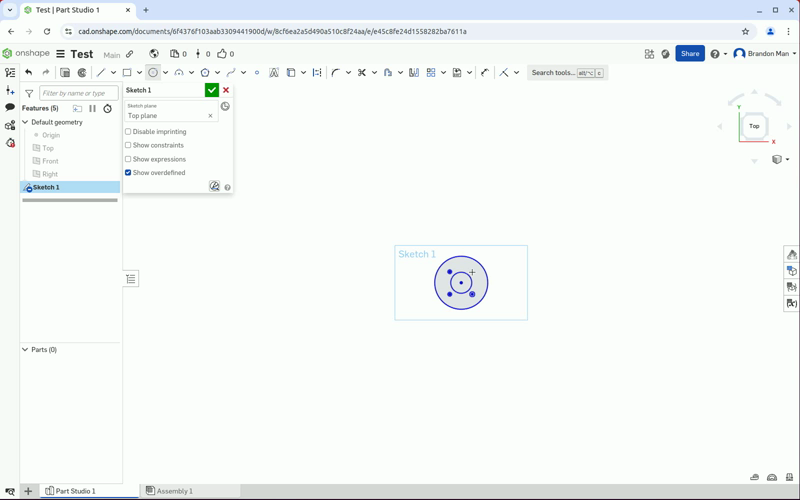
click(472, 271)
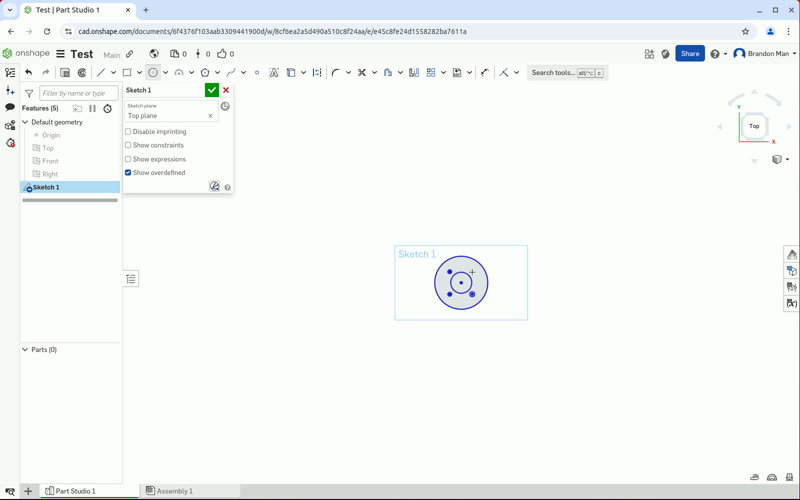
key_up(shift)
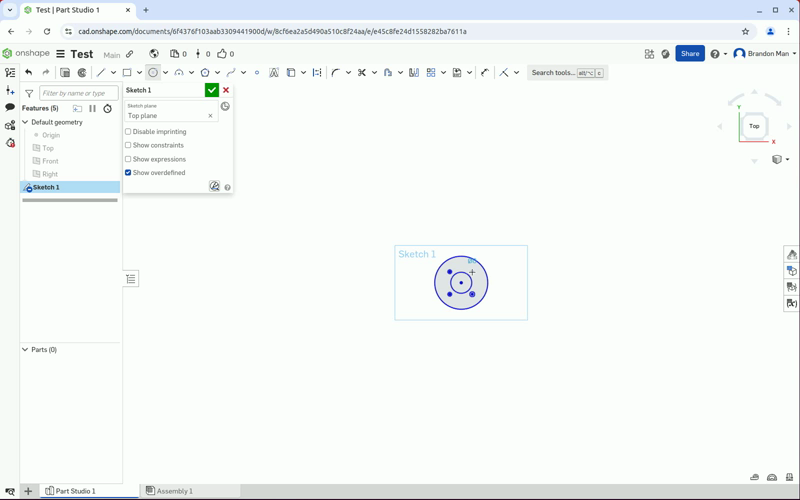
mouse_move(474, 271)
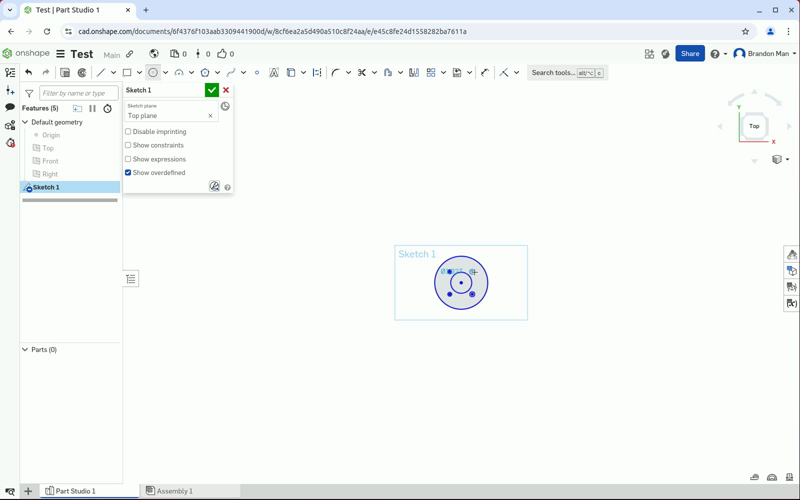
scroll(6)
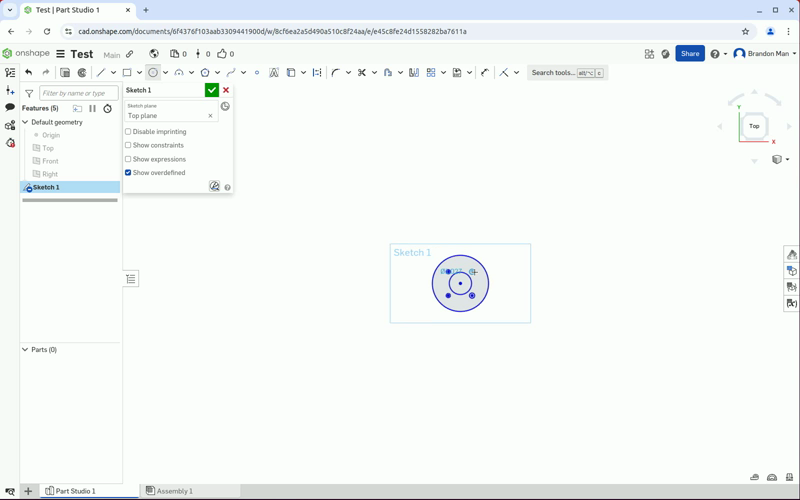
scroll(6)
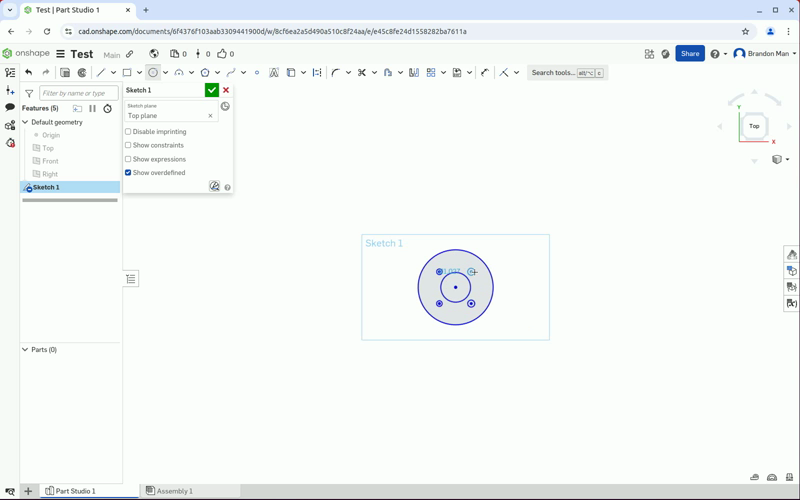
scroll(6)
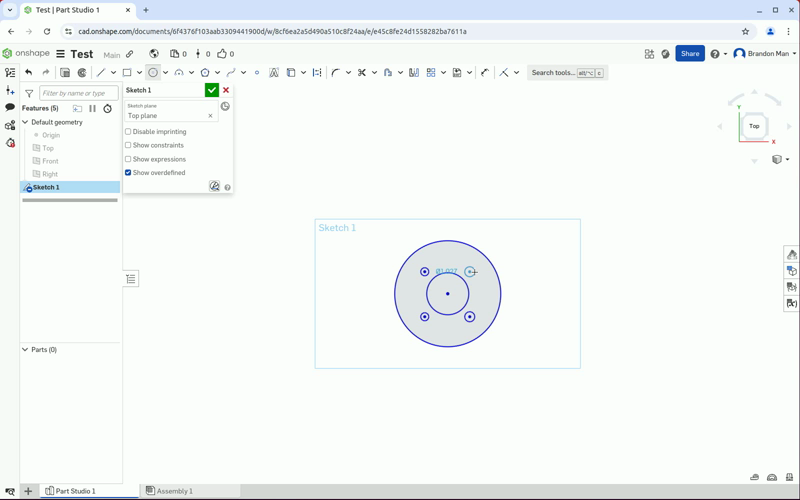
scroll(6)
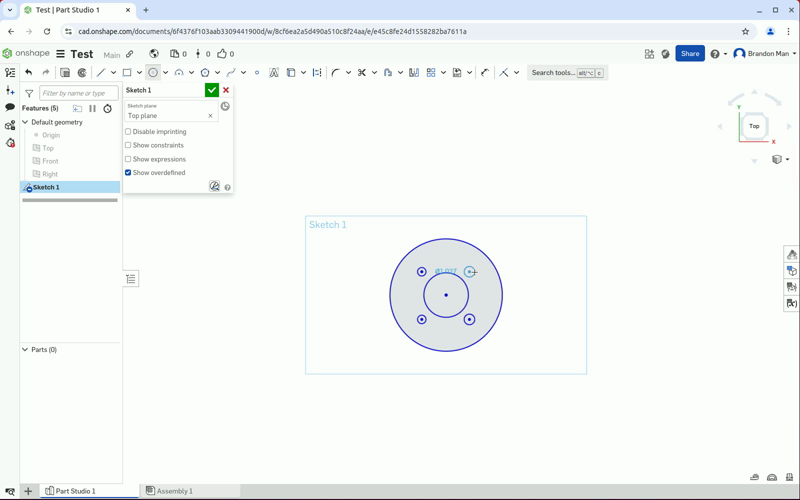
scroll(6)
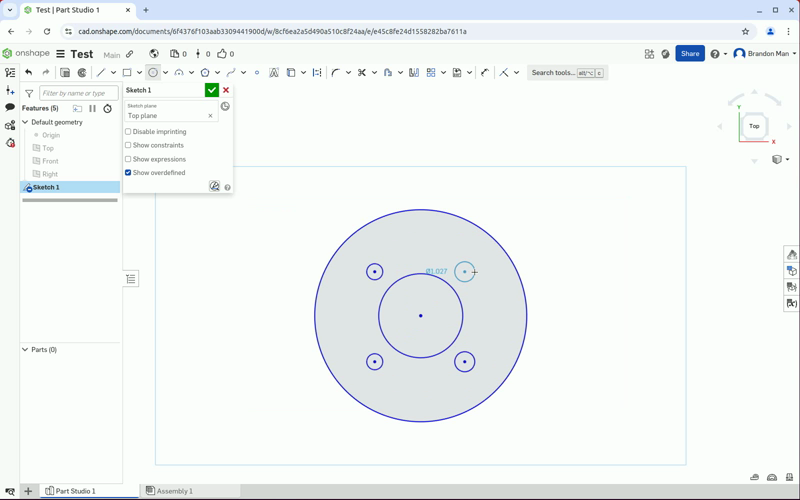
scroll(6)
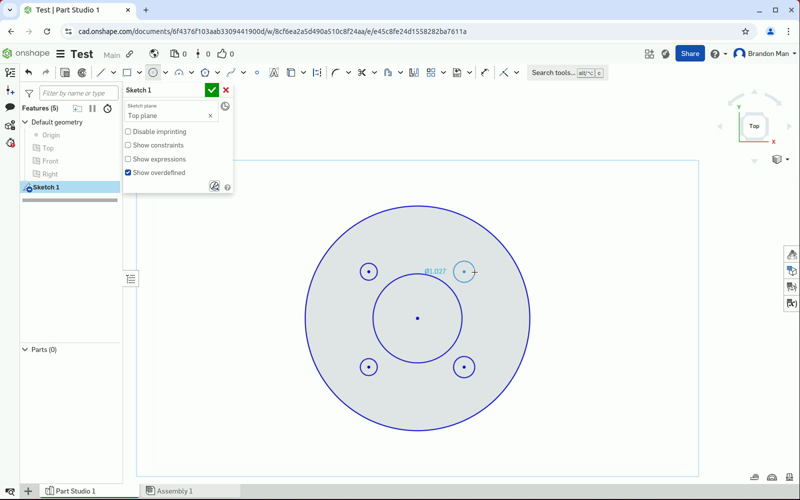
scroll(6)
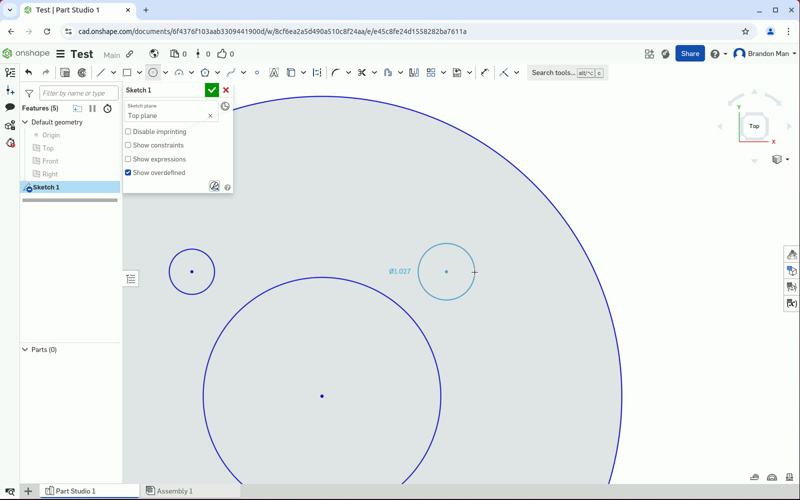
click(474, 271)
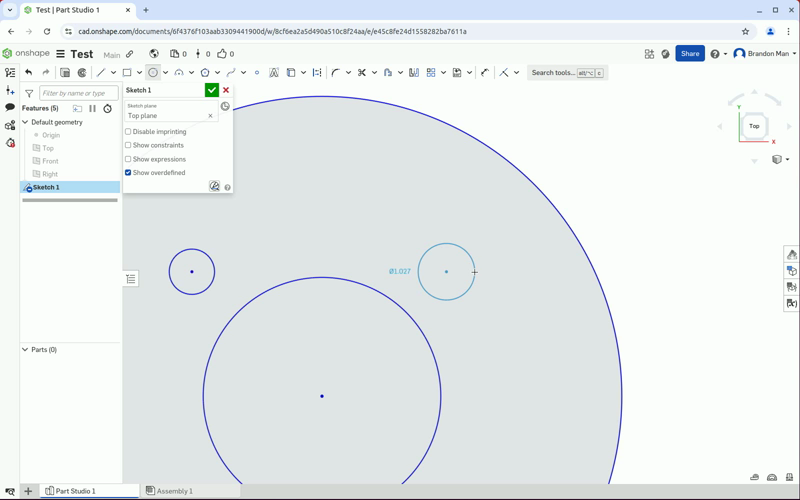
scroll(-6)
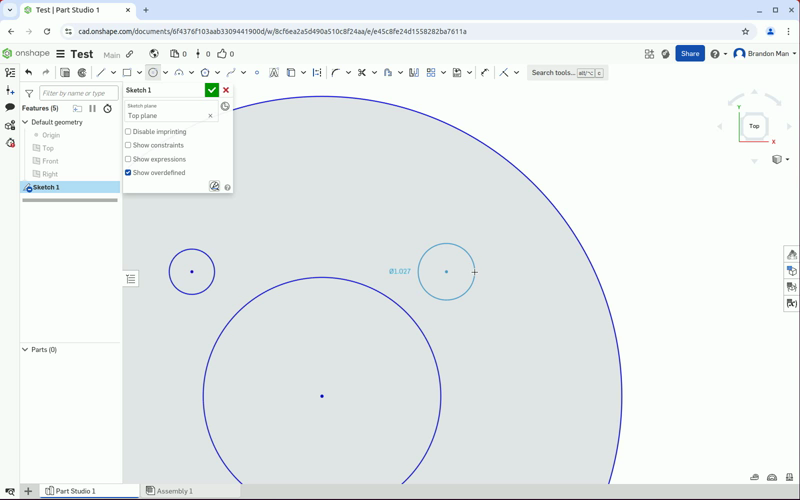
scroll(-6)
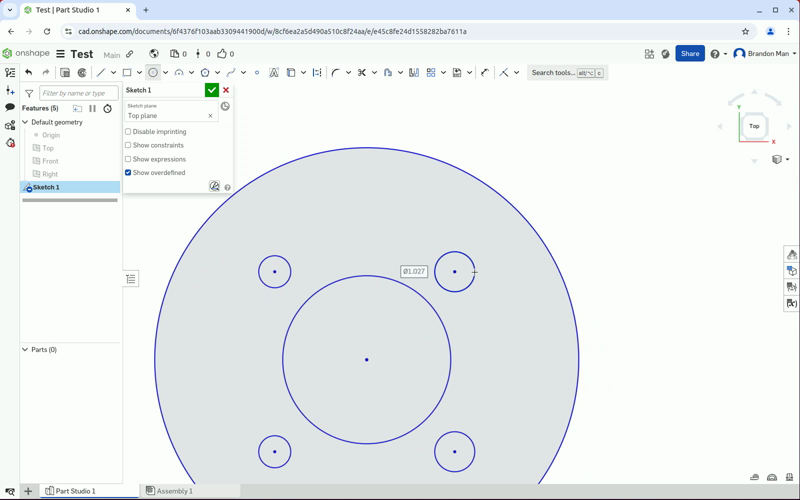
scroll(-6)
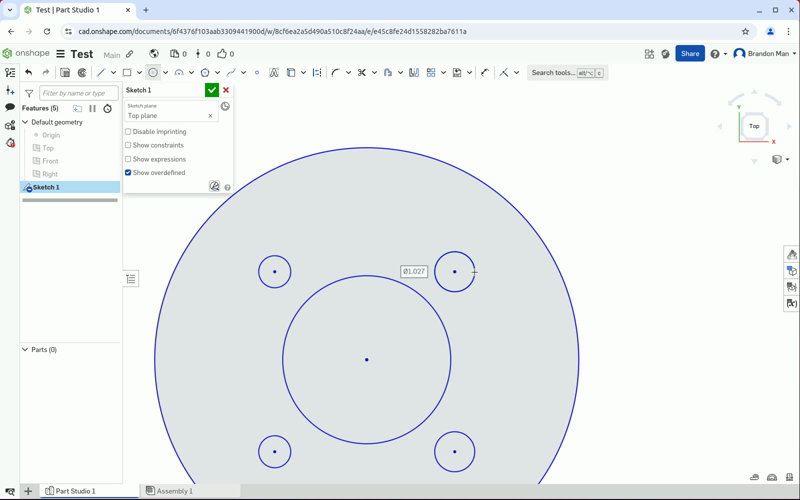
scroll(-6)
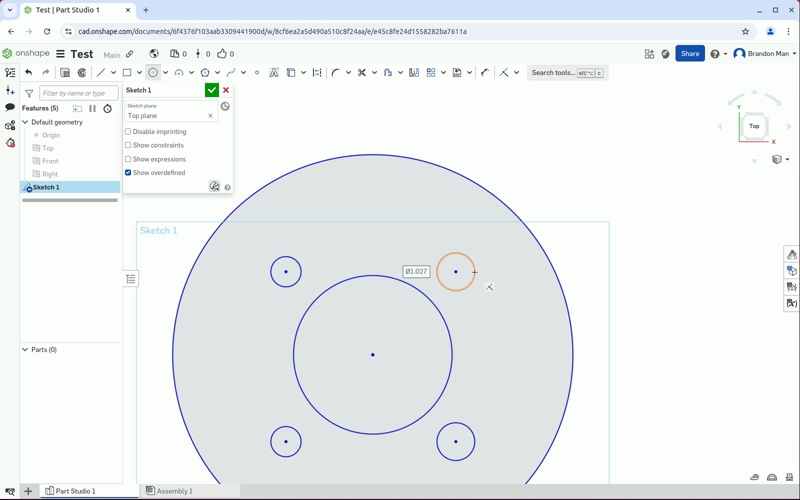
scroll(-6)
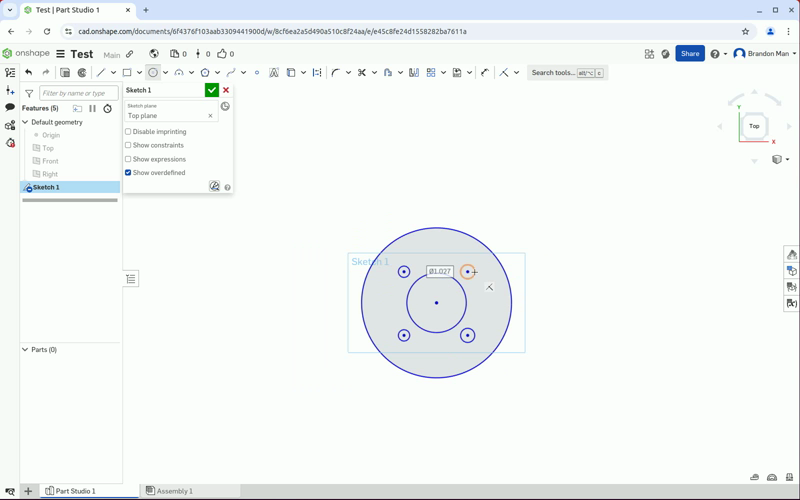
scroll(-6)
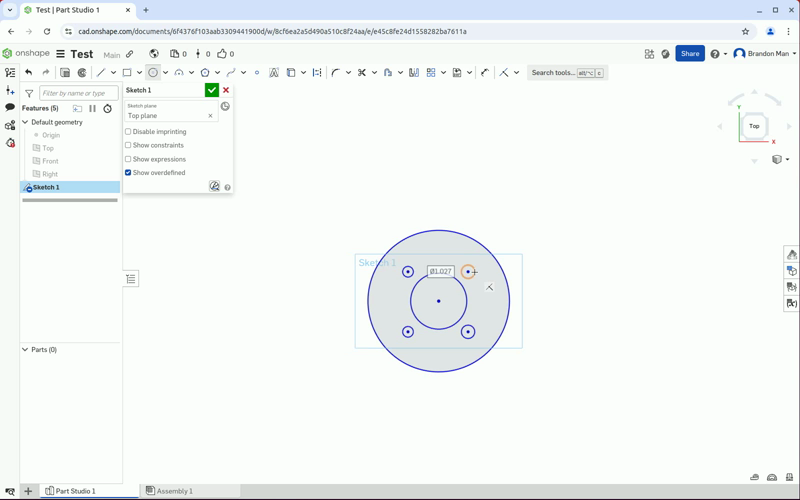
scroll(-6)
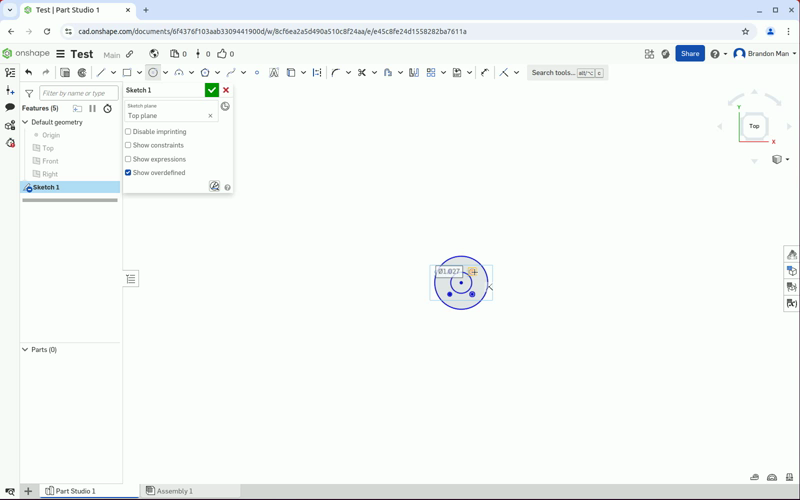
key(esc)
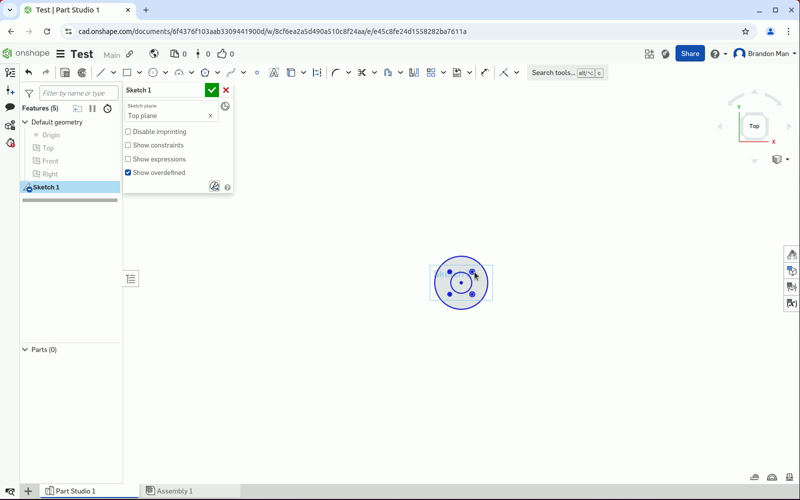
mouse_move(459, 307)
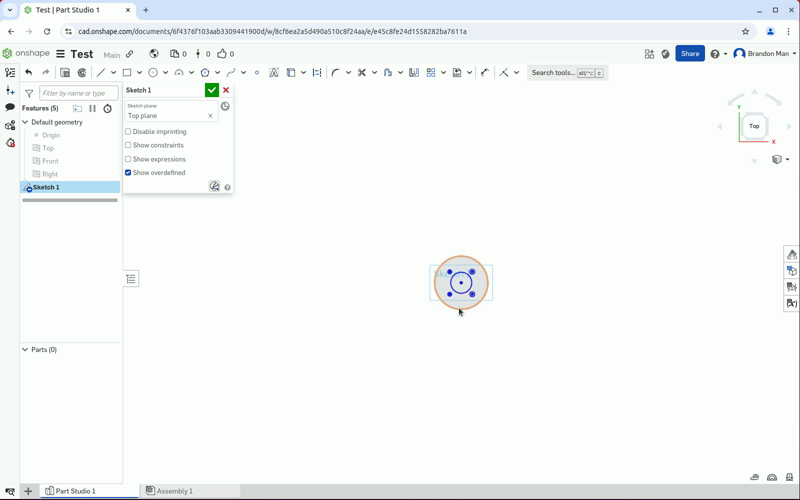
scroll(6)
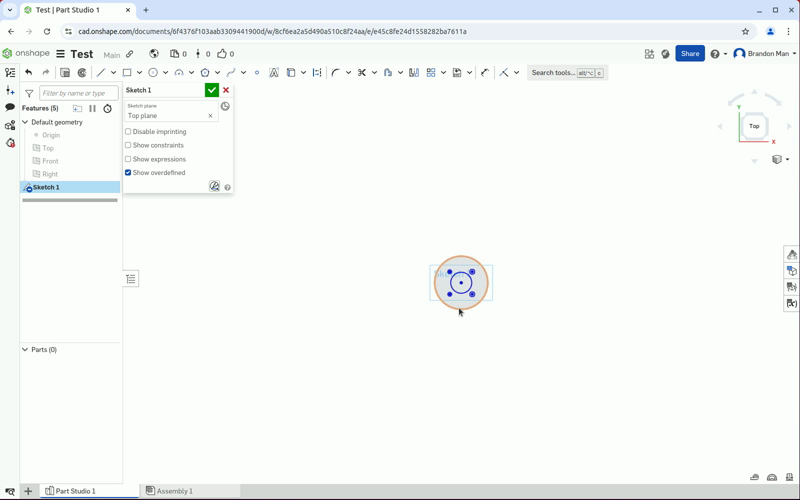
scroll(6)
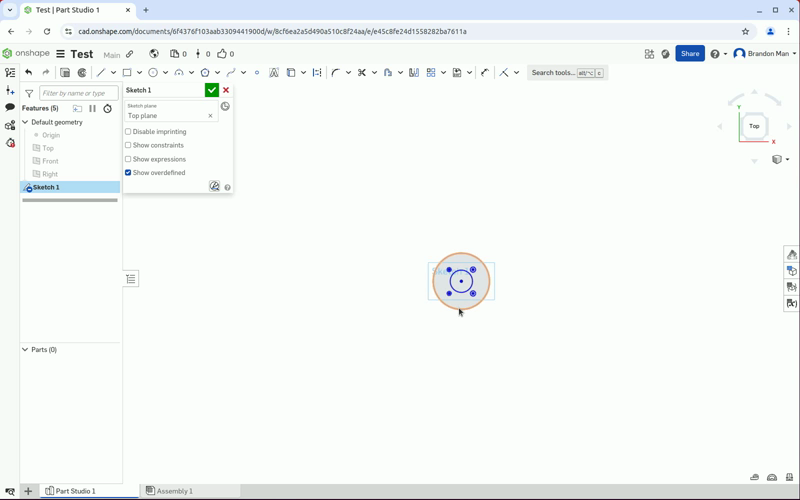
scroll(6)
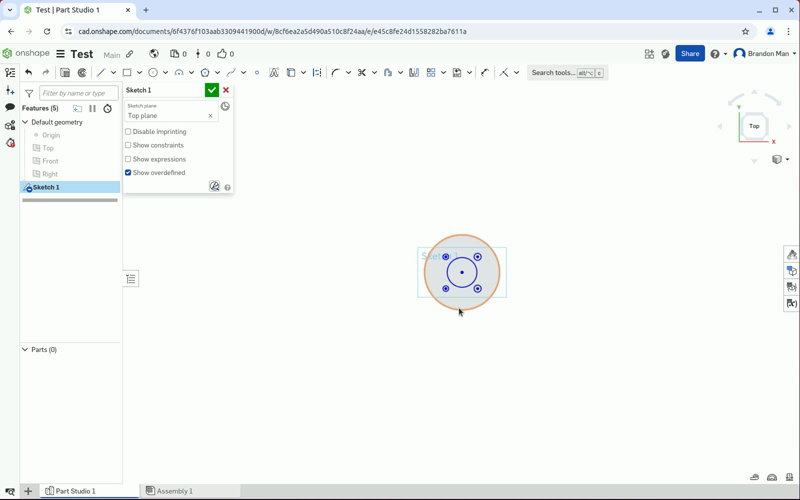
scroll(6)
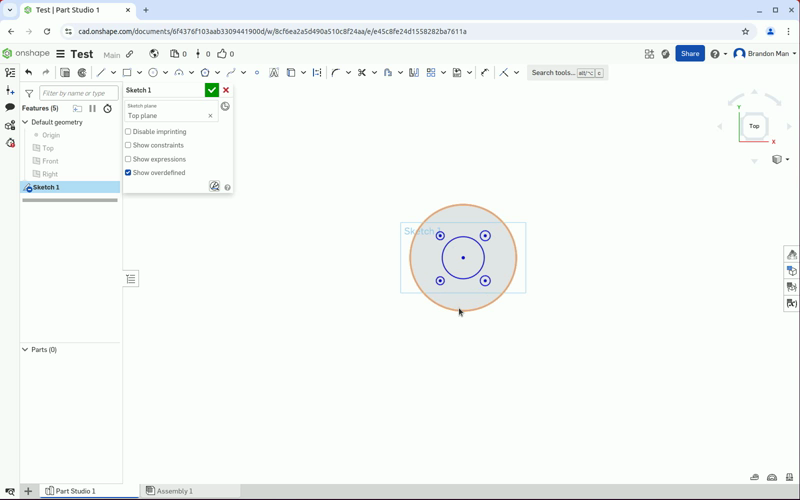
scroll(6)
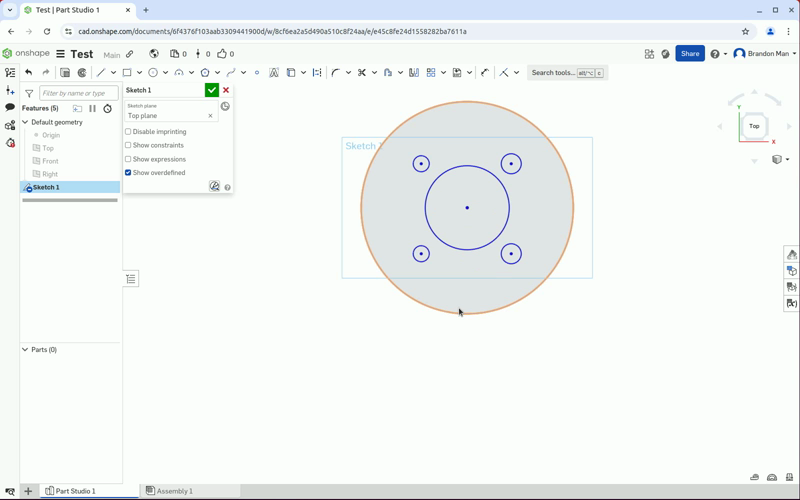
scroll(6)
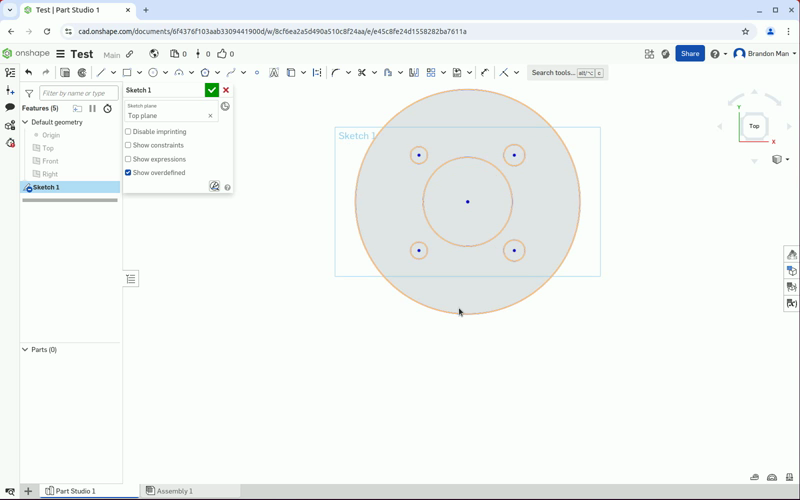
scroll(6)
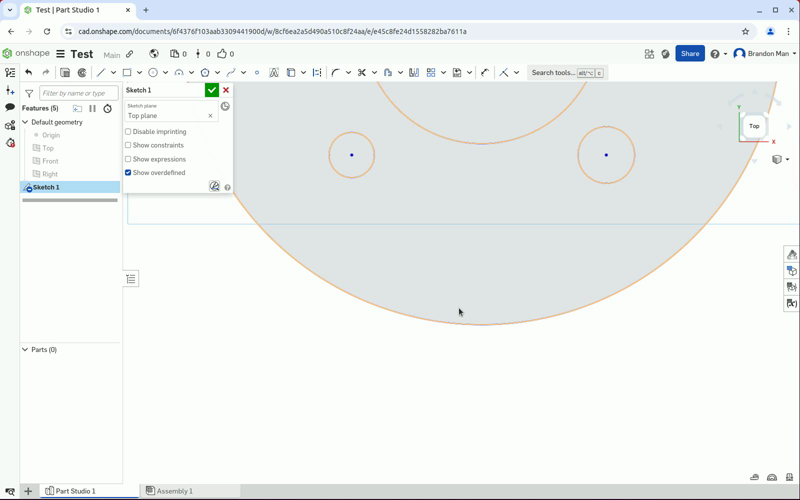
click(459, 307)
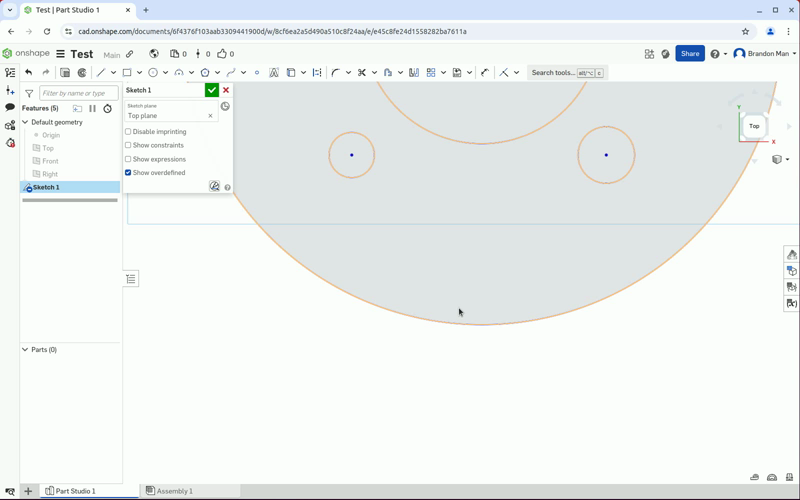
scroll(-6)
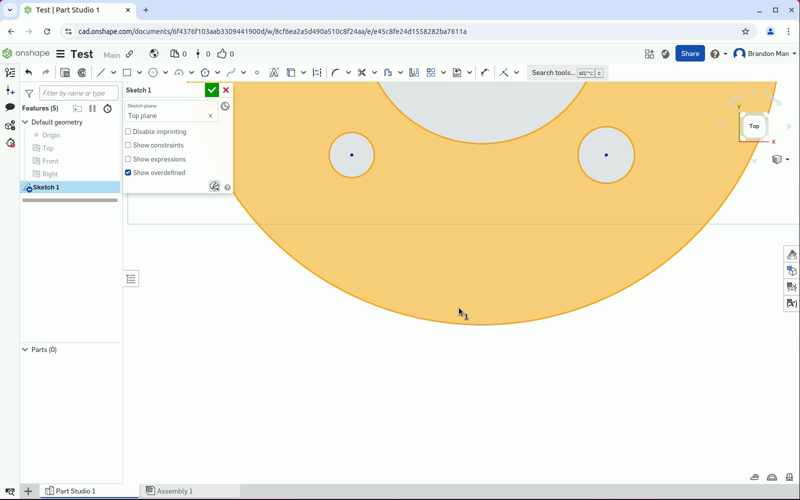
scroll(-6)
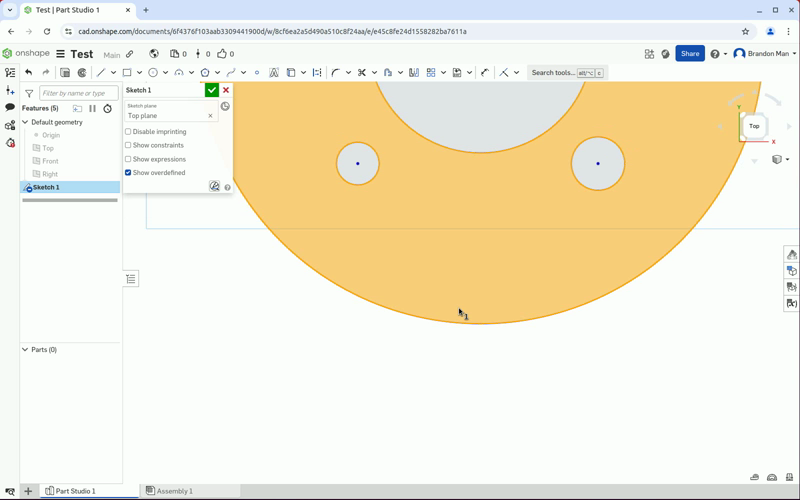
scroll(-6)
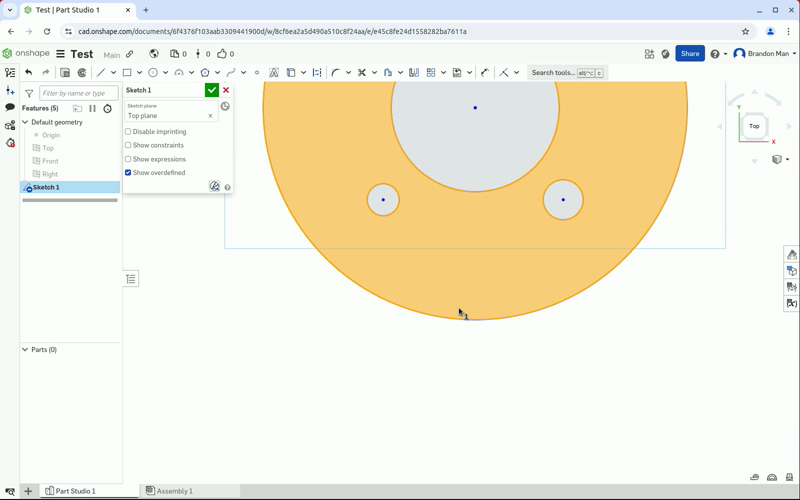
scroll(-6)
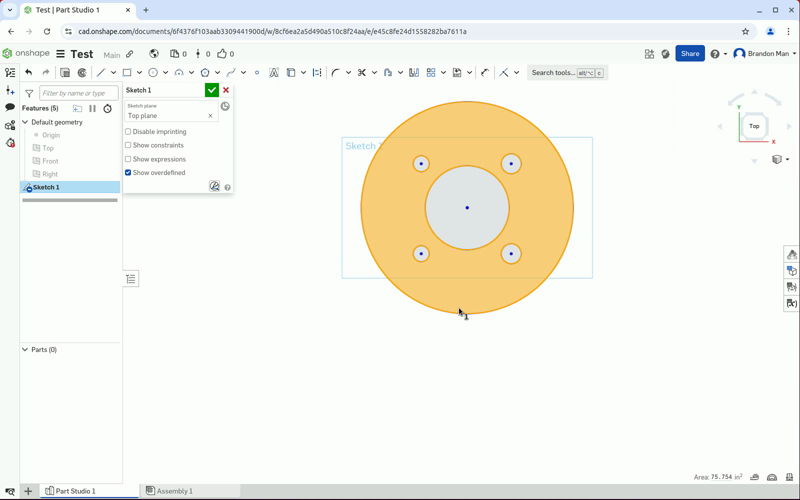
scroll(-6)
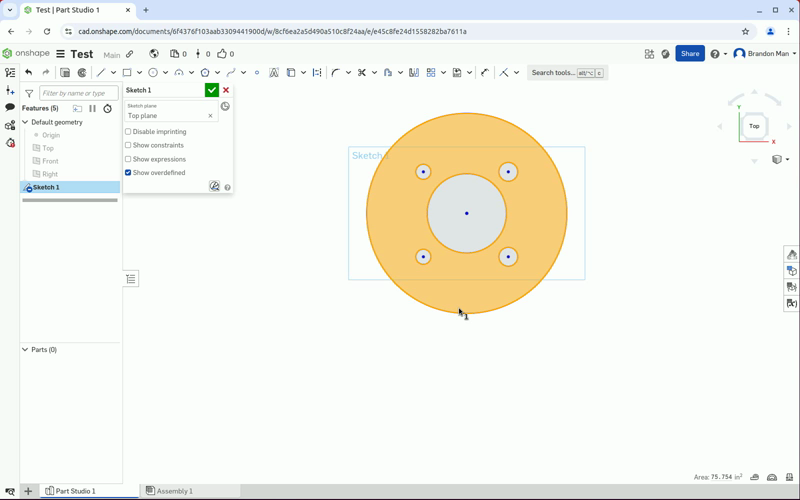
scroll(-6)
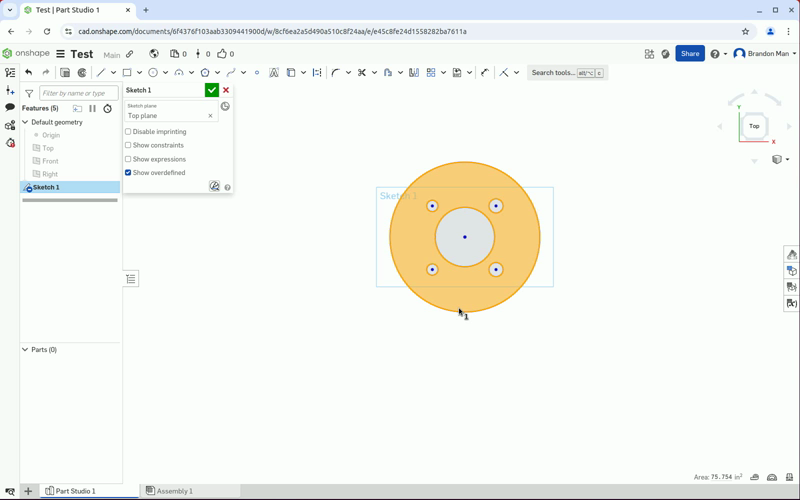
scroll(-6)
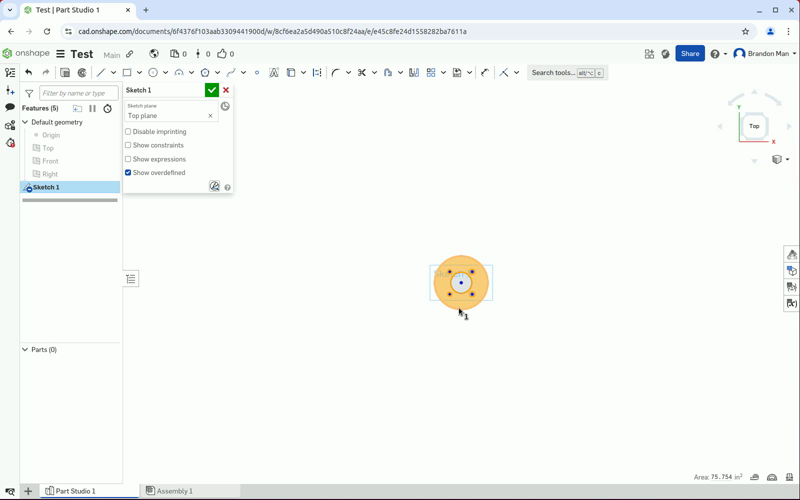
mouse_move(73, 352)
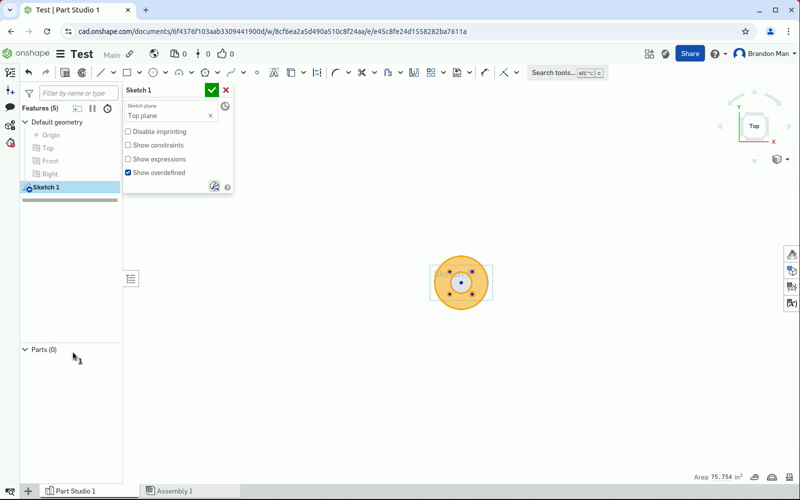
key(shift+y)
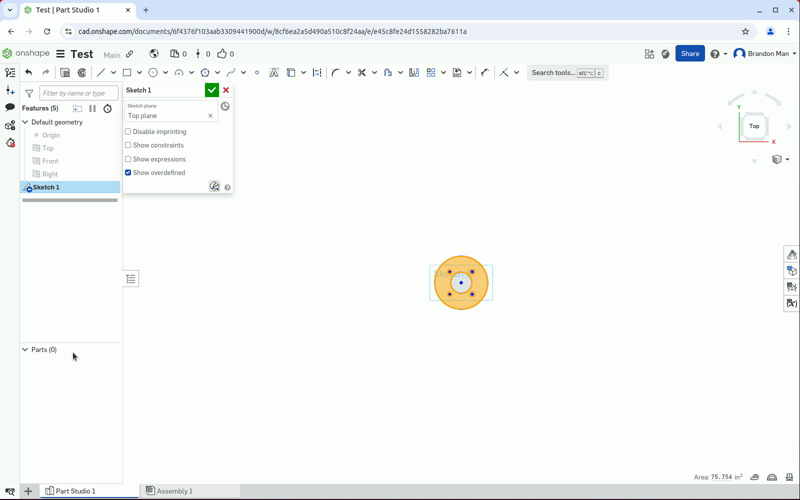
key(shift+e)
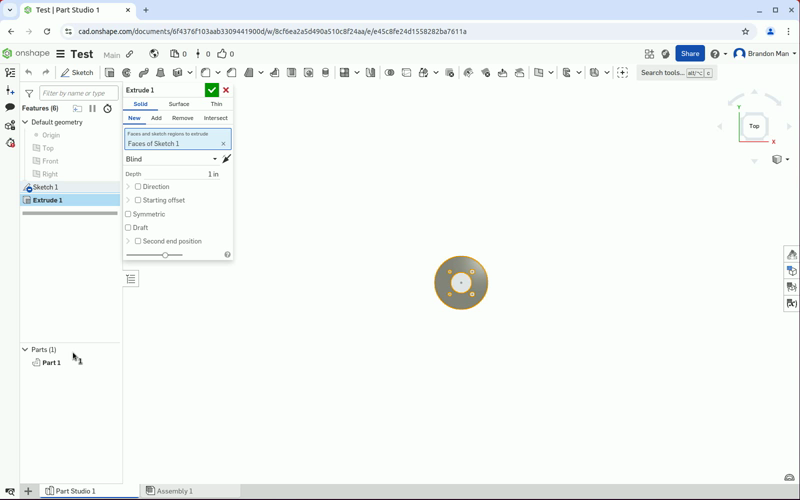
mouse_move(143, 106)
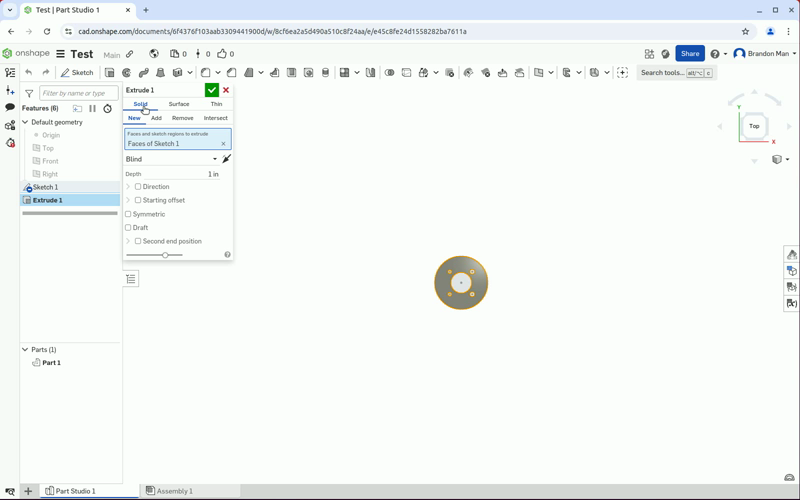
click(143, 106)
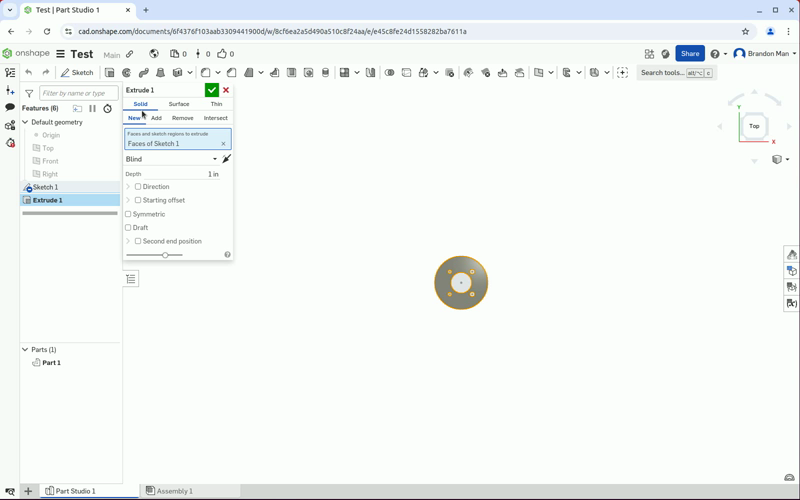
mouse_move(137, 120)
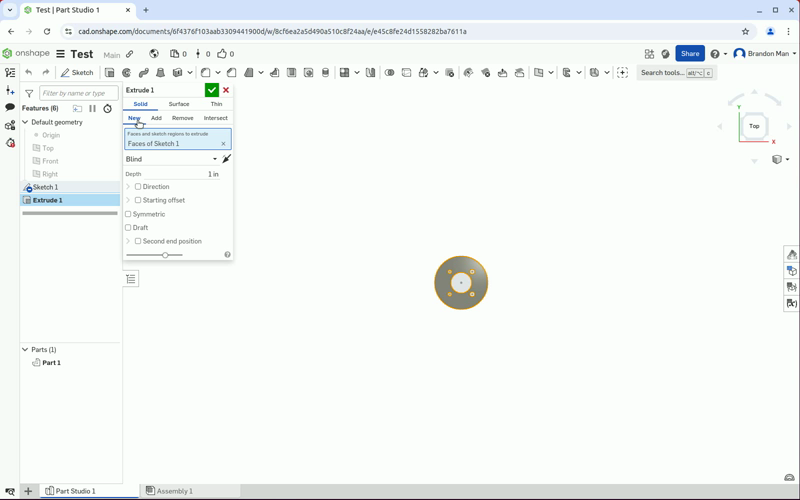
click(137, 120)
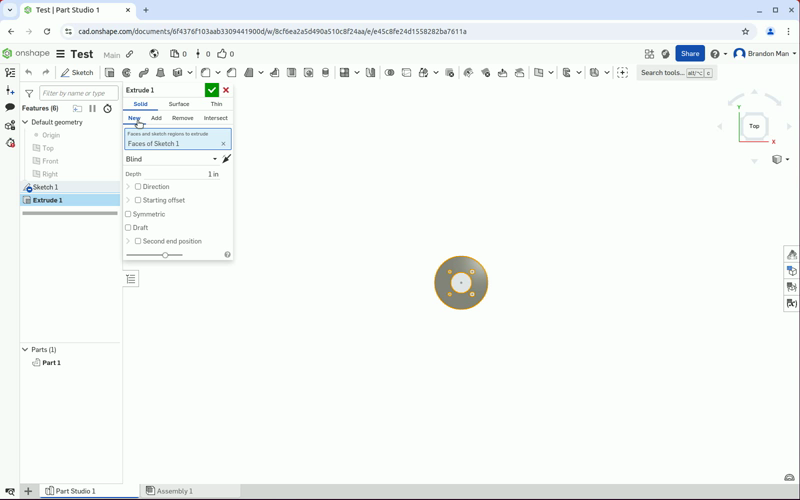
key(tab, 4)
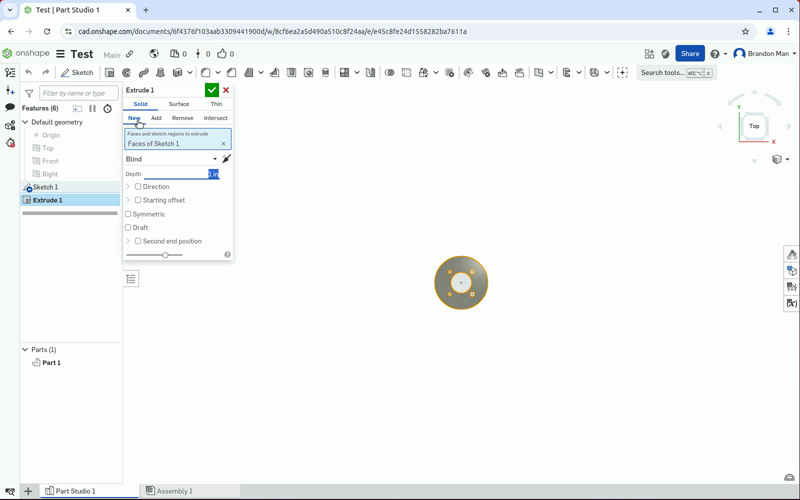
text(4.814)
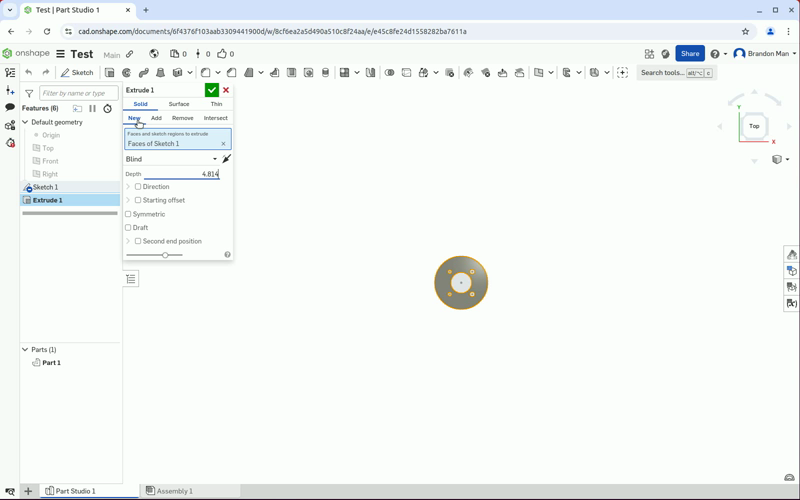
key(enter)
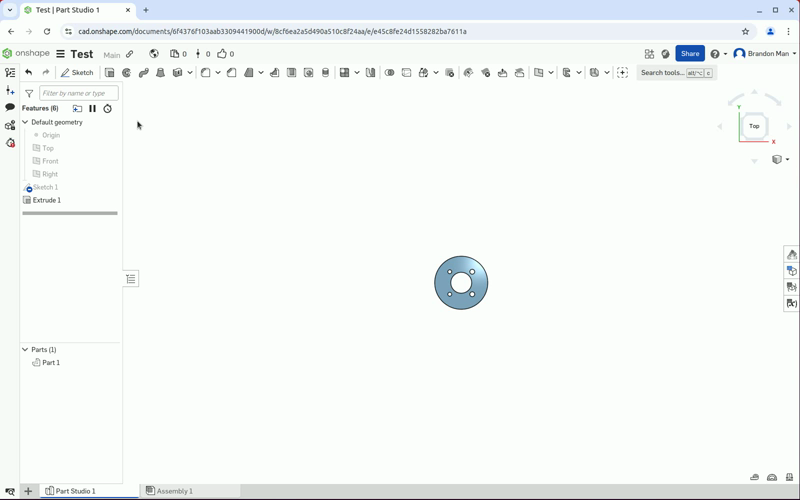
key(shift+h)
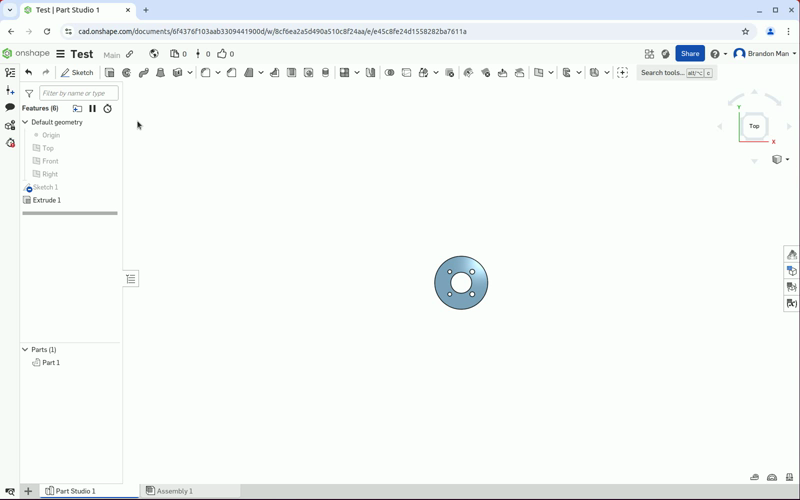
key(shift+h)
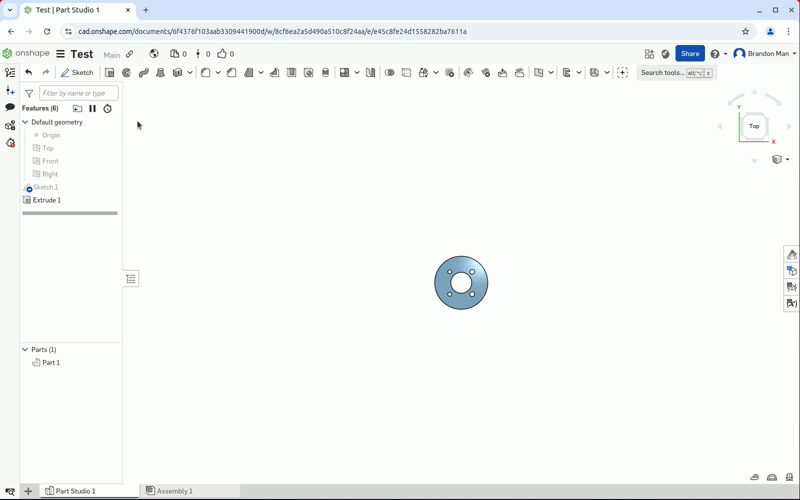
mouse_move(73, 189)
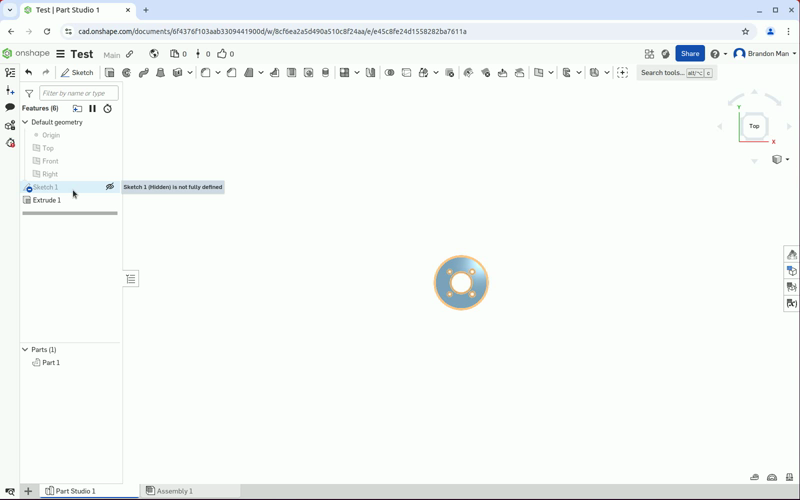
click(73, 189)
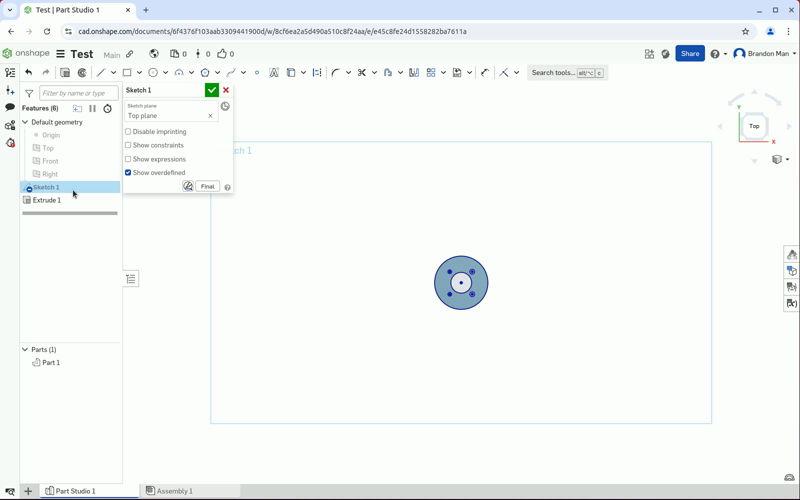
mouse_move(229, 92)
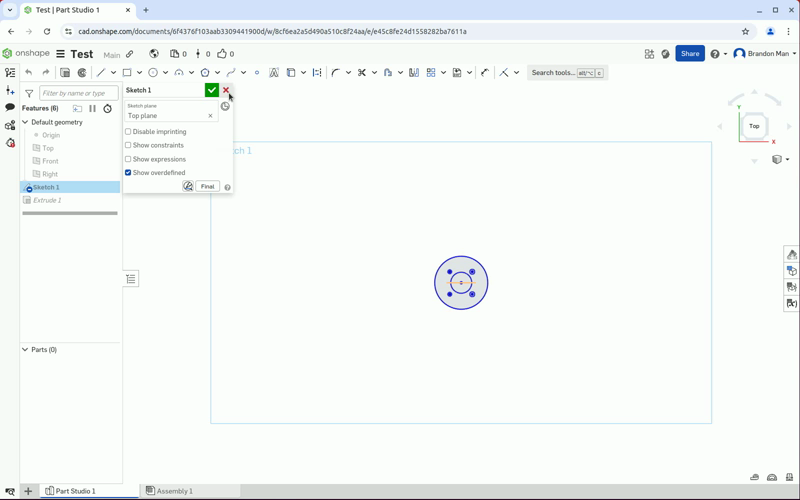
click(229, 92)
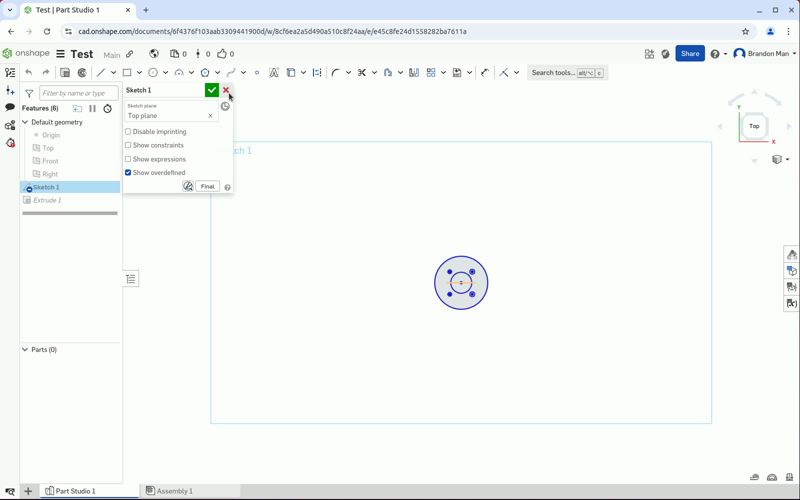
key(shift+s)
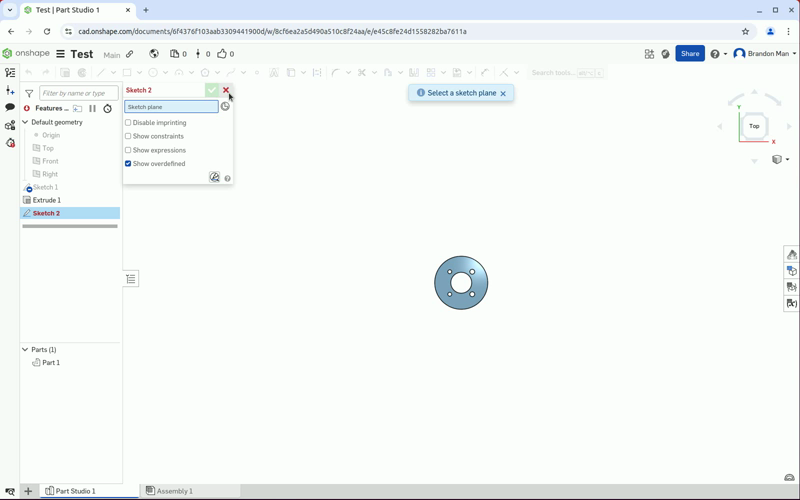
mouse_move(73, 150)
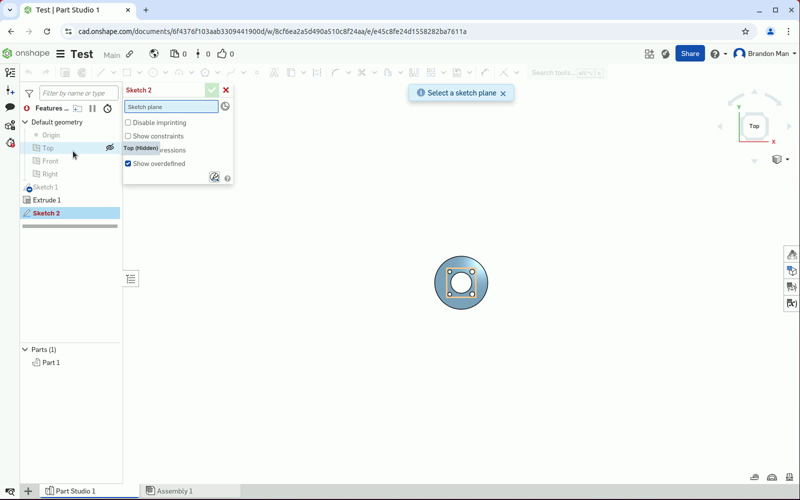
click(73, 150)
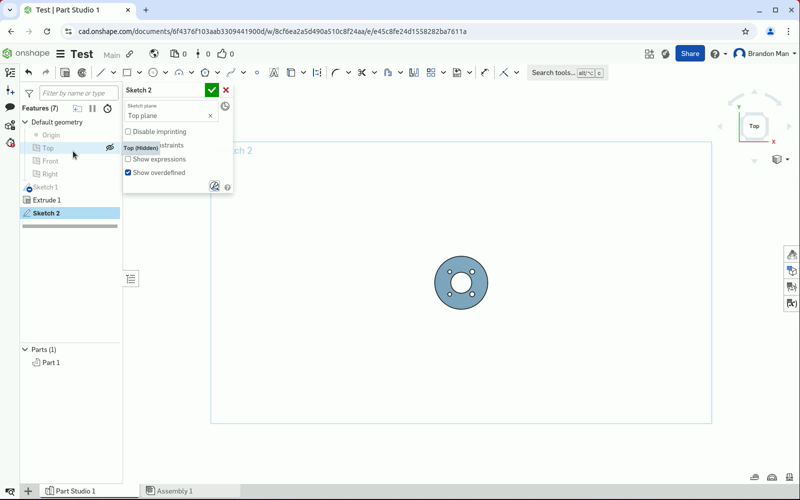
mouse_move(73, 352)
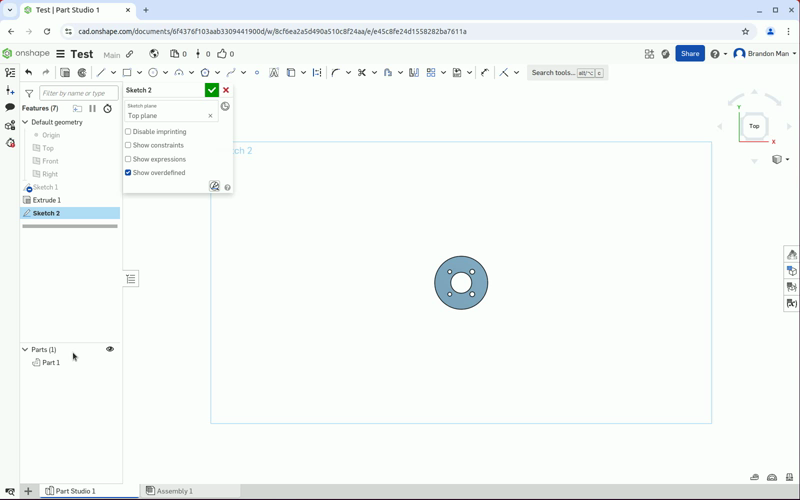
key(y)
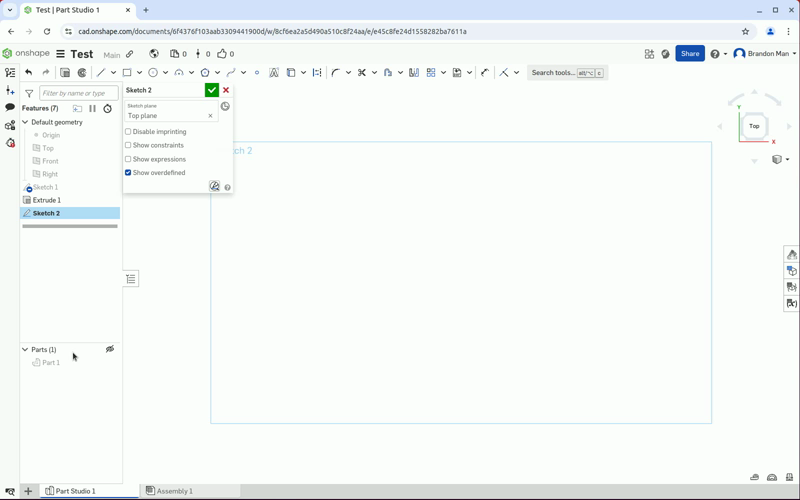
key(l)
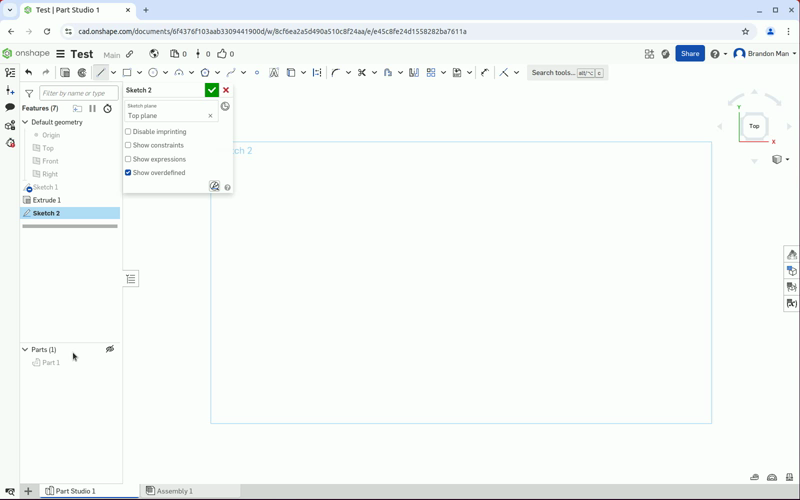
key_down(shift)
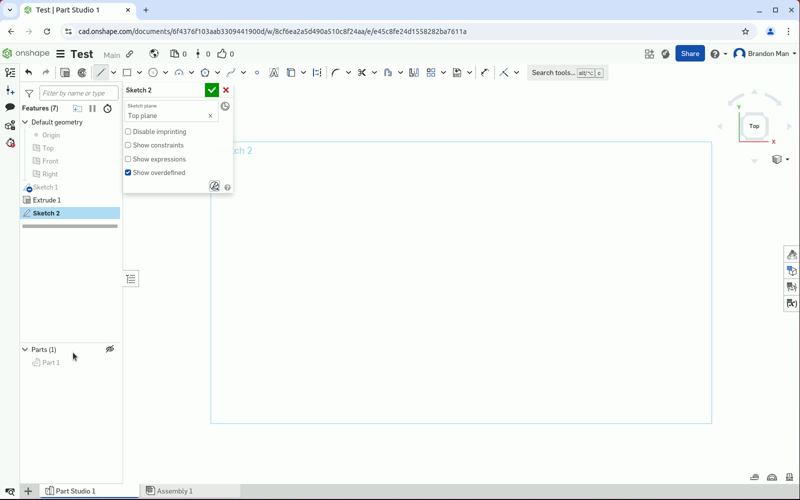
mouse_move(484, 294)
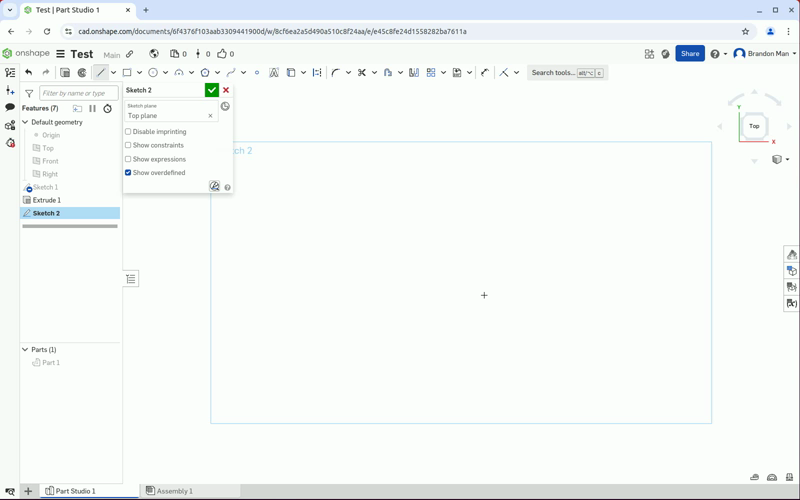
click(484, 294)
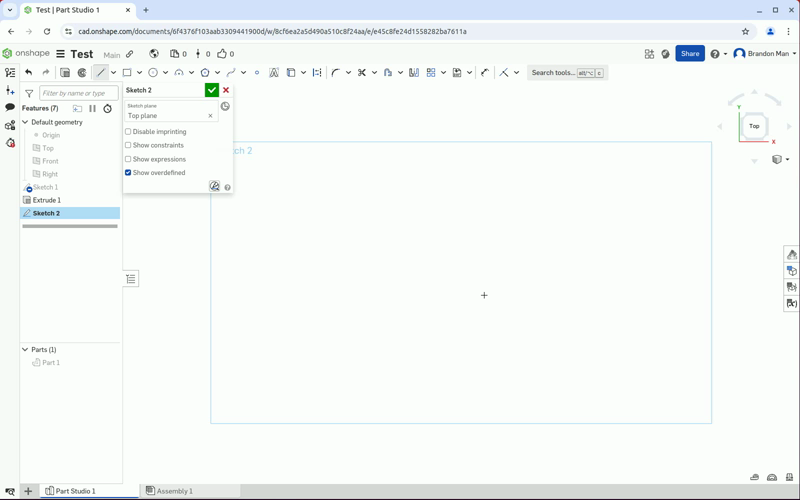
key_up(shift)
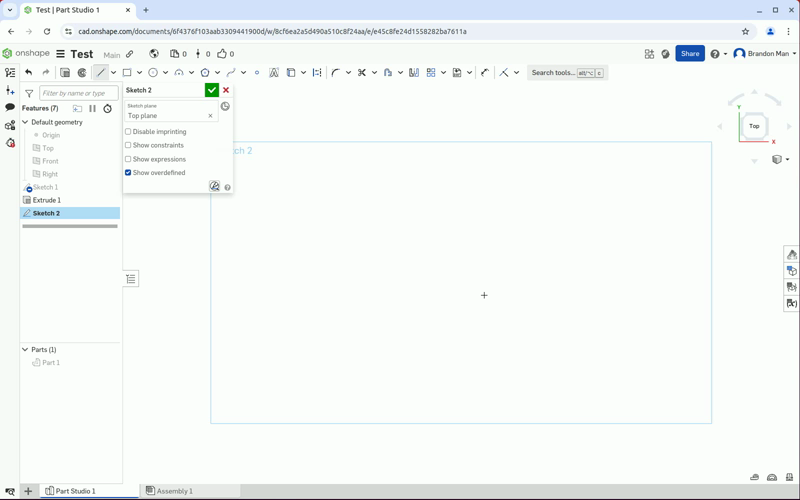
key_down(shift)
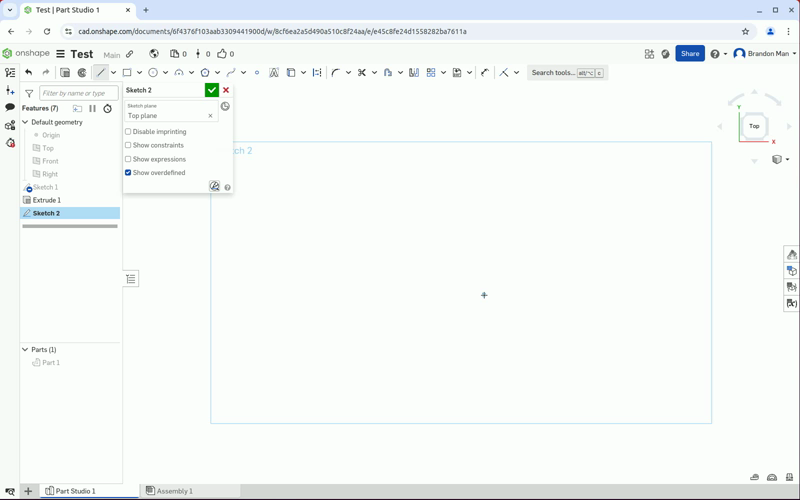
mouse_move(564, 291)
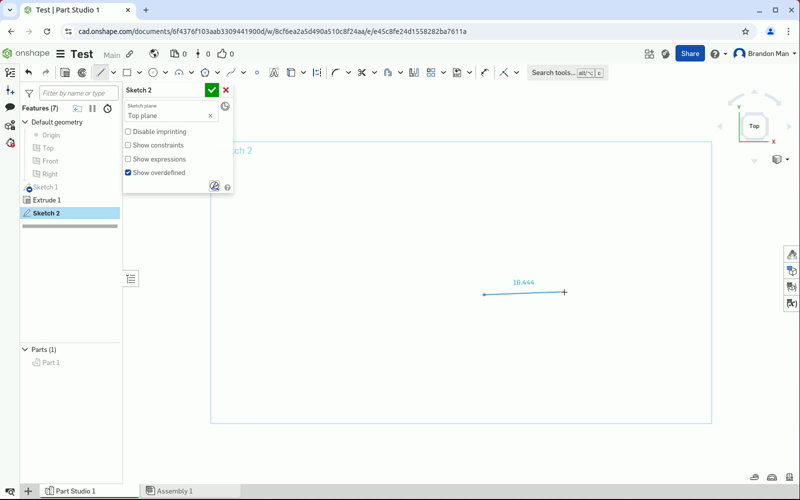
click(564, 291)
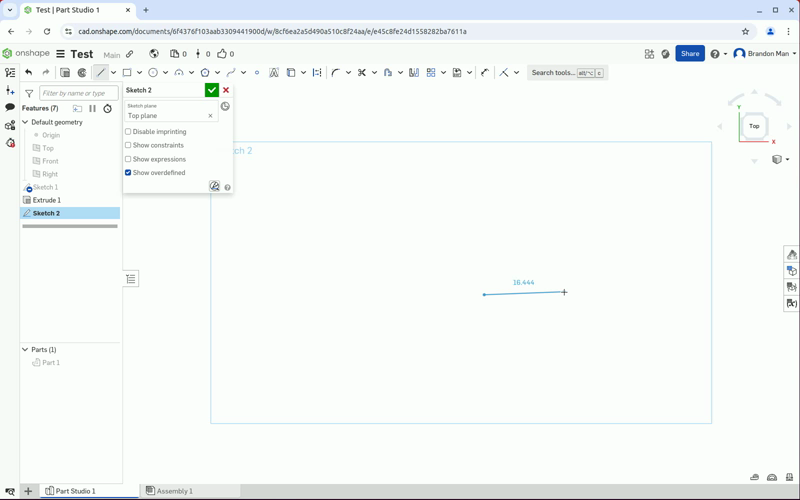
key_up(shift)
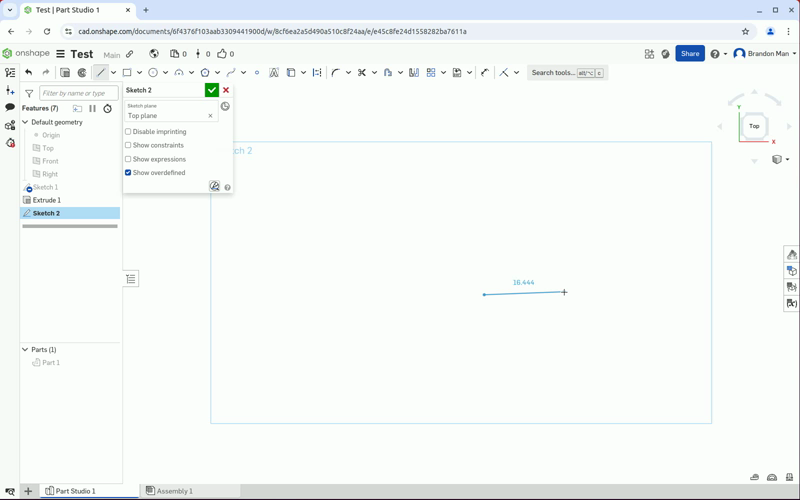
key(esc)
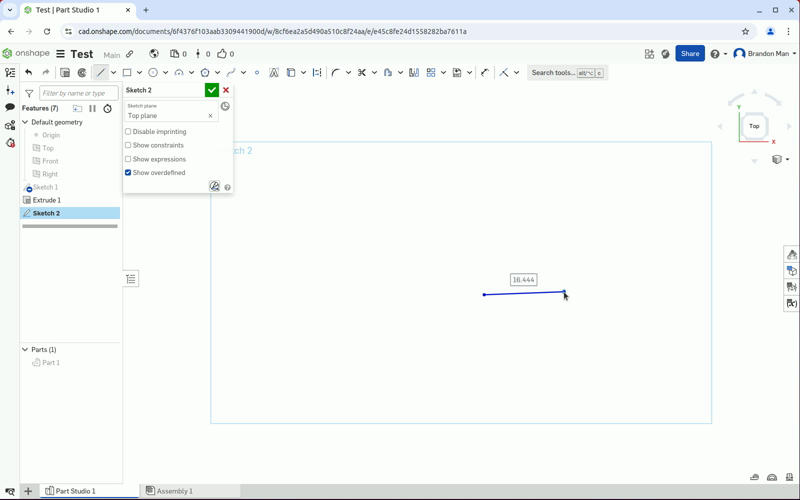
key(a)
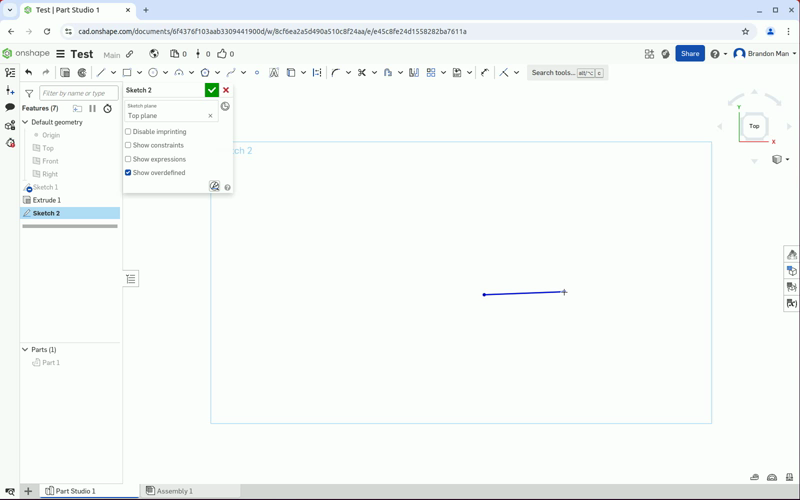
mouse_move(564, 291)
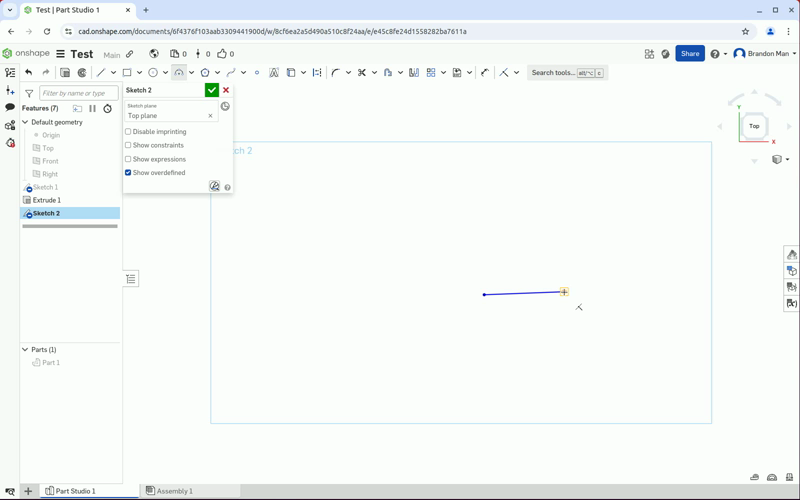
click(564, 291)
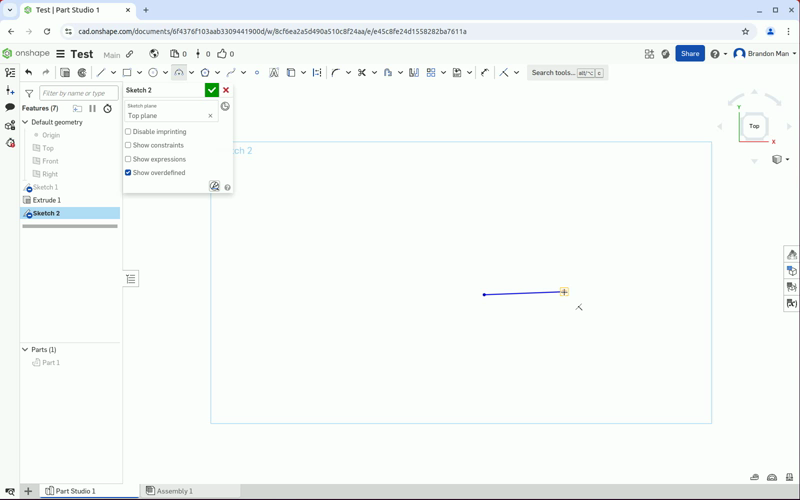
key_down(shift)
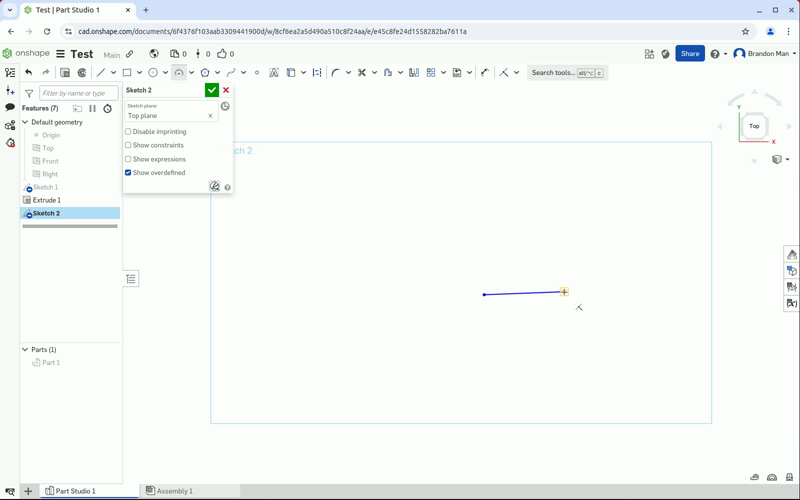
mouse_move(564, 273)
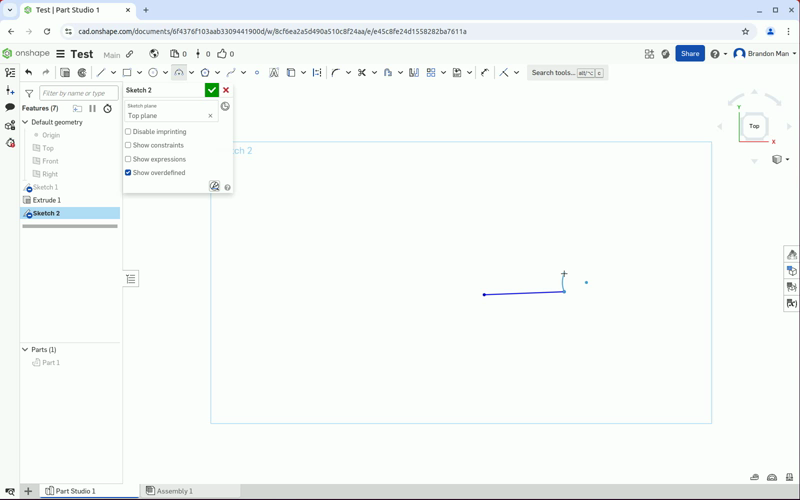
click(564, 273)
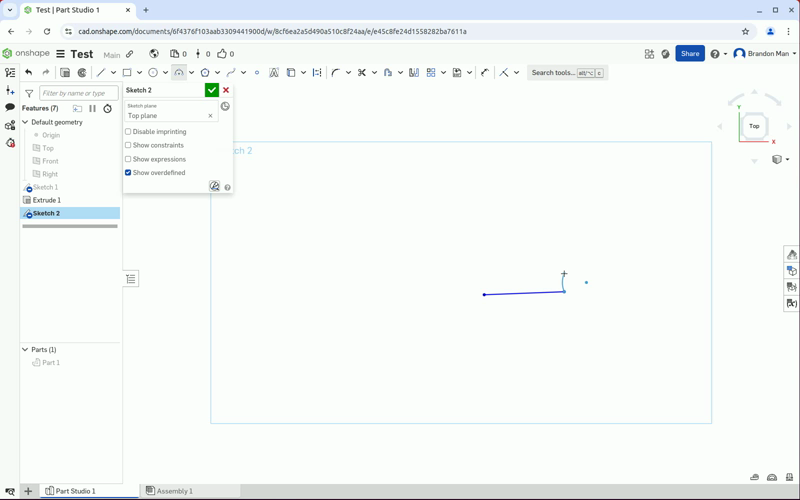
mouse_move(573, 282)
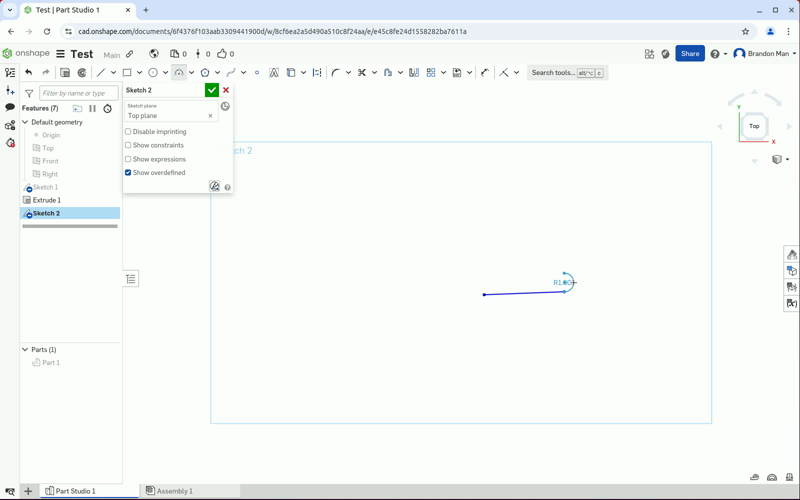
click(573, 282)
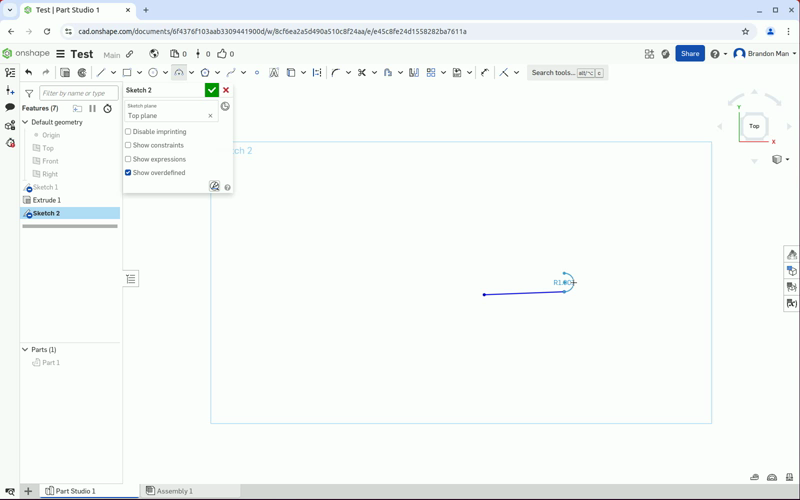
key_up(shift)
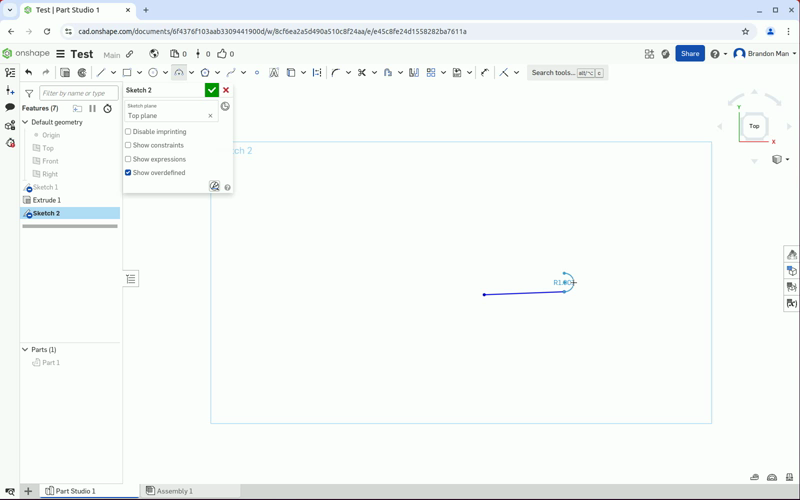
key(esc)
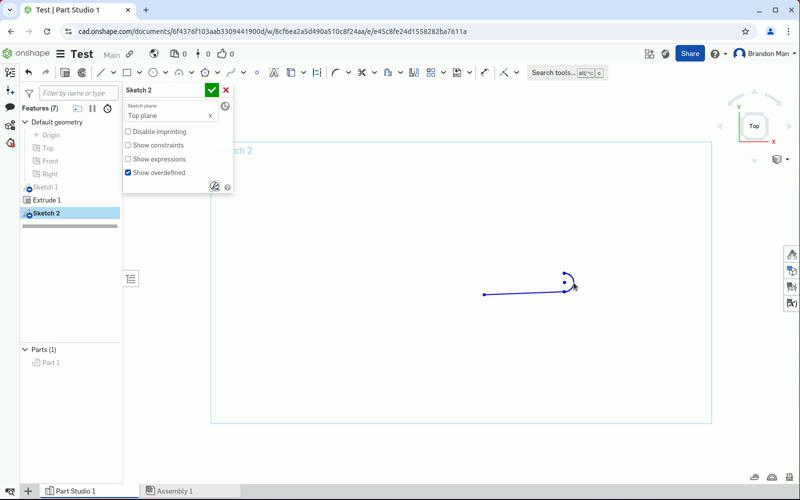
key(l)
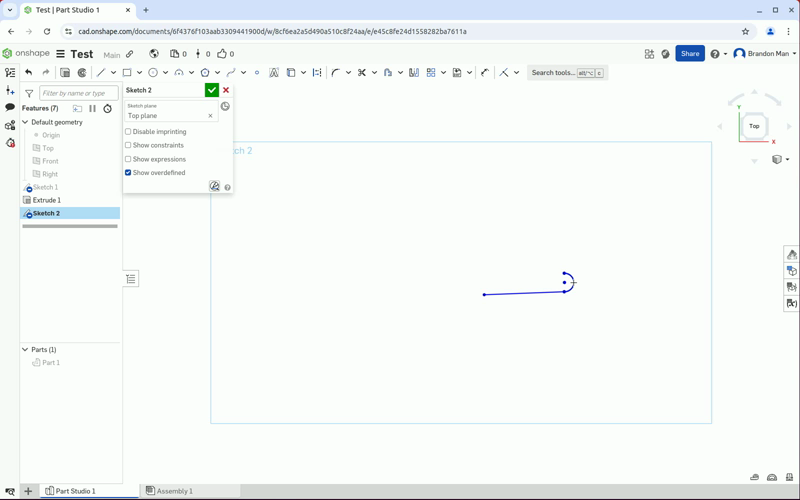
mouse_move(564, 273)
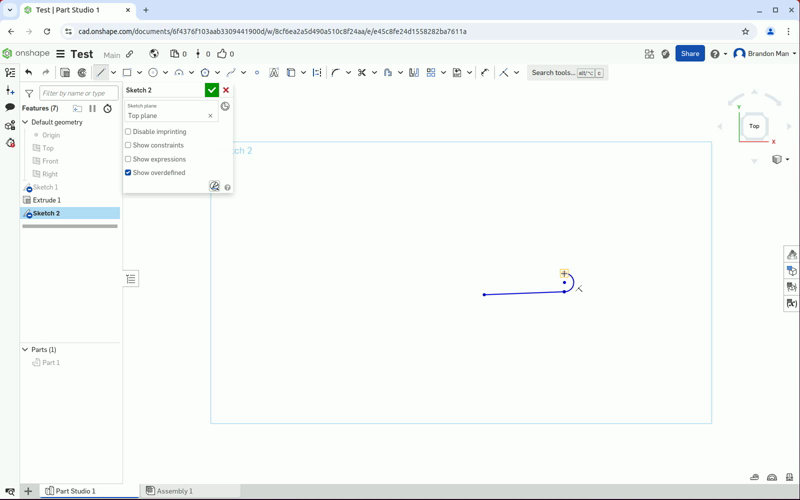
click(564, 273)
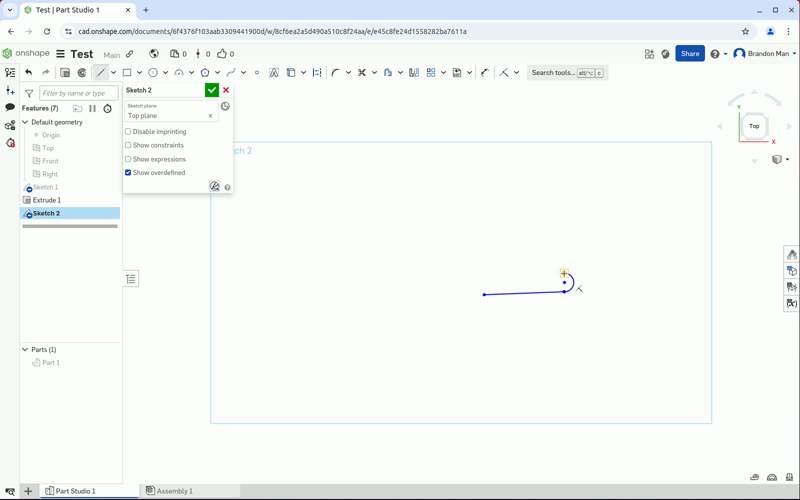
key_down(shift)
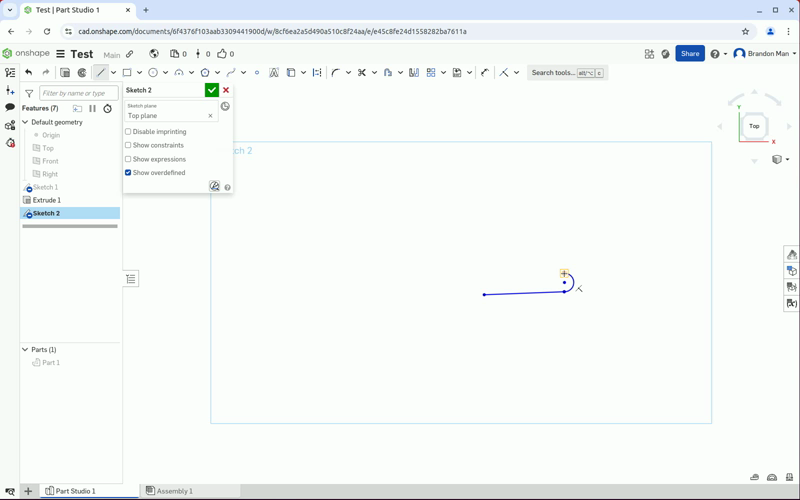
mouse_move(484, 271)
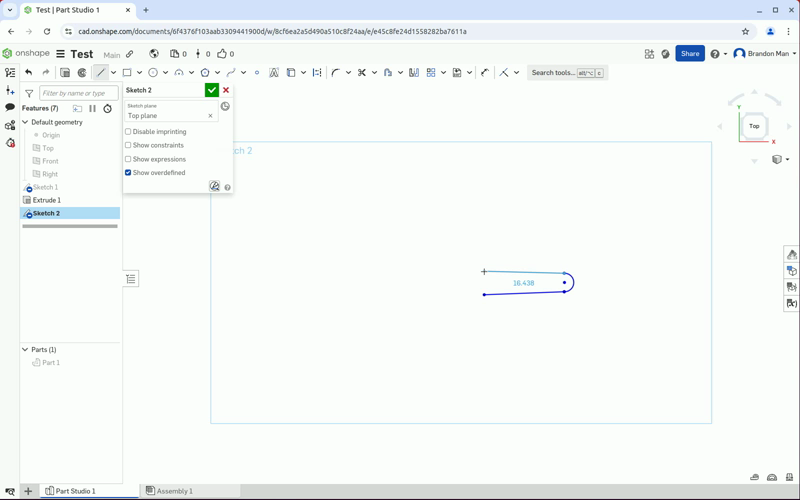
click(484, 271)
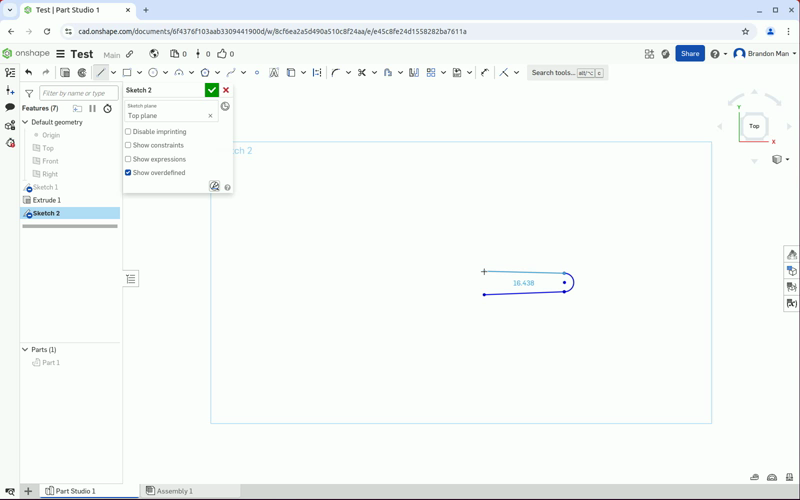
key_up(shift)
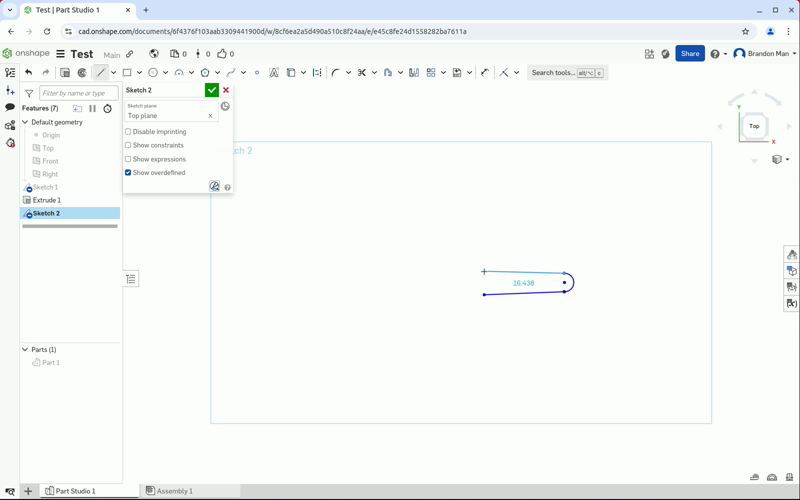
key(esc)
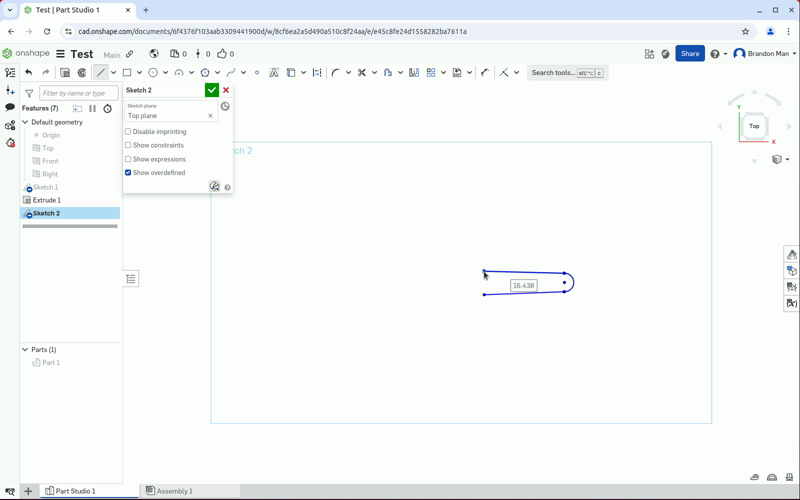
key(a)
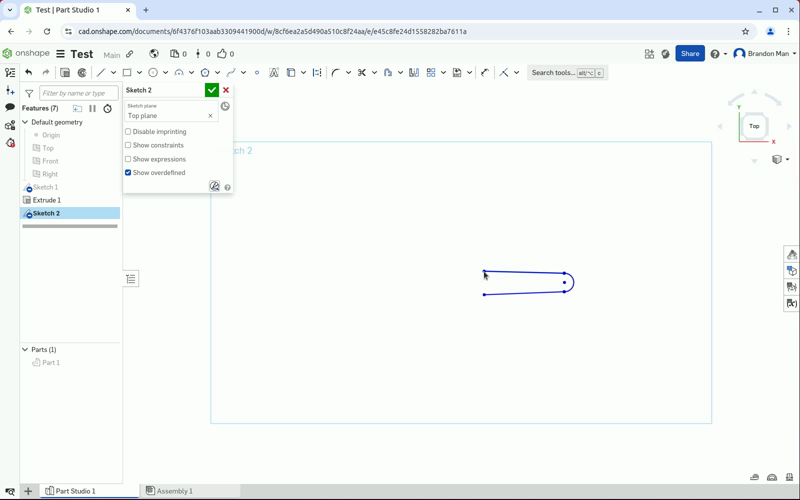
mouse_move(484, 271)
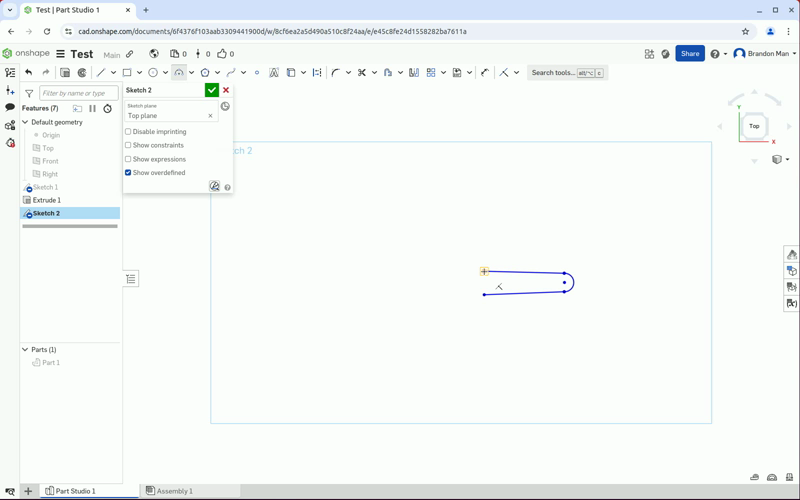
click(484, 271)
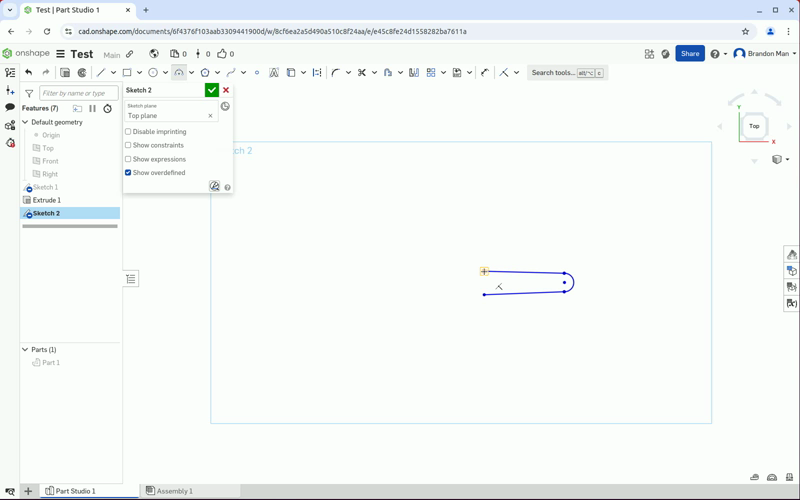
mouse_move(484, 294)
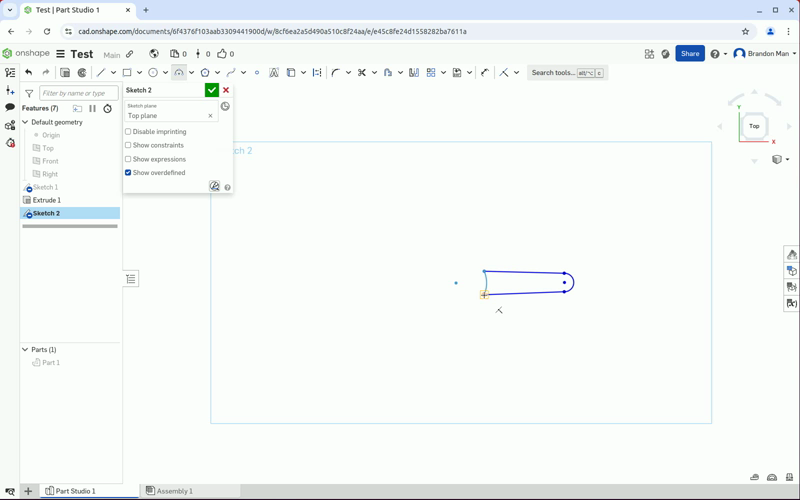
click(484, 294)
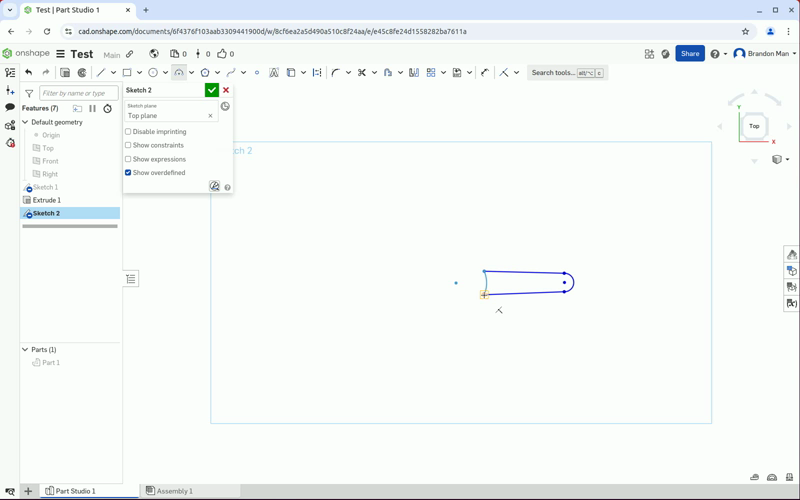
key_down(shift)
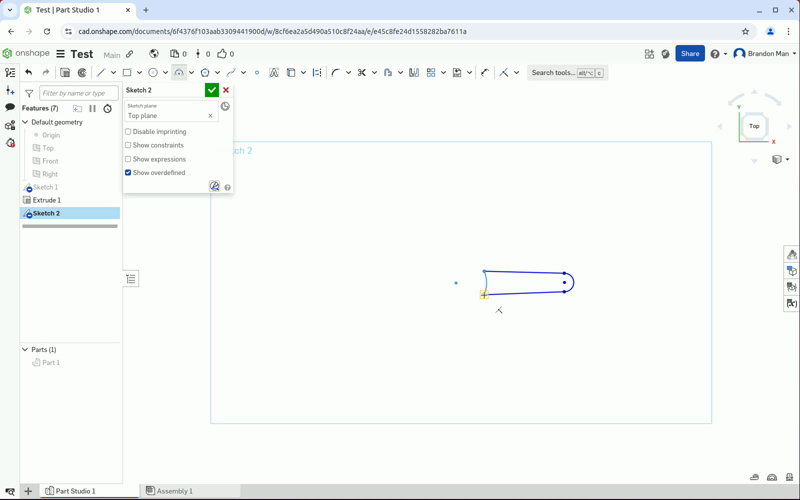
mouse_move(487, 282)
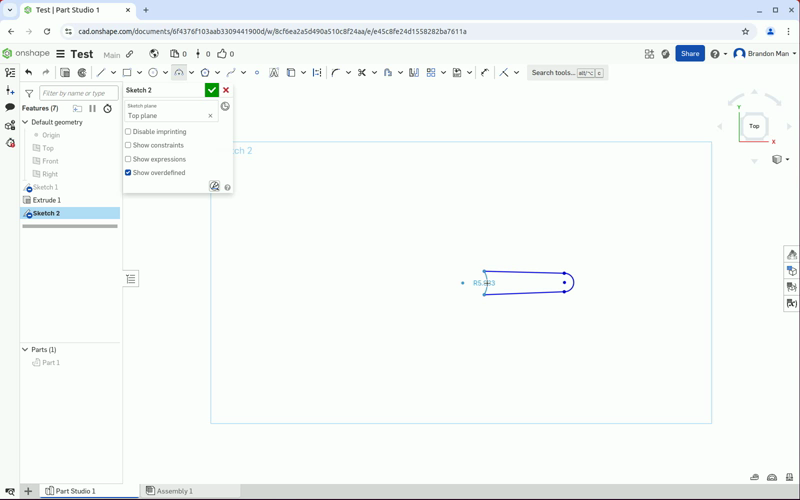
click(487, 282)
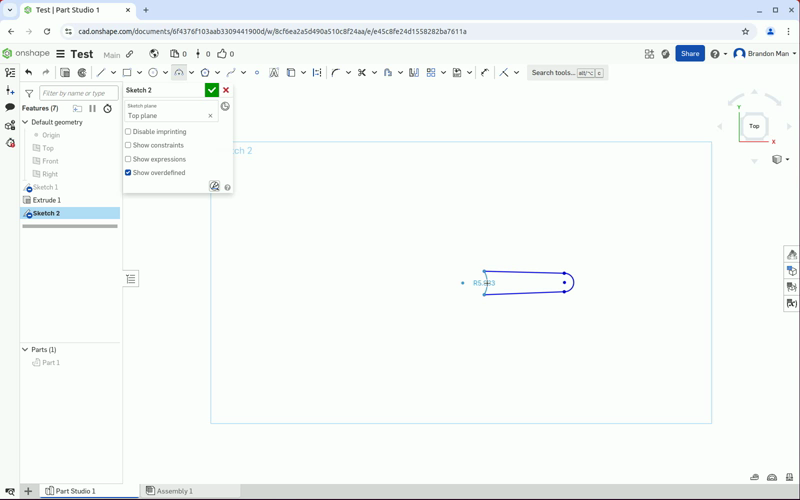
key_up(shift)
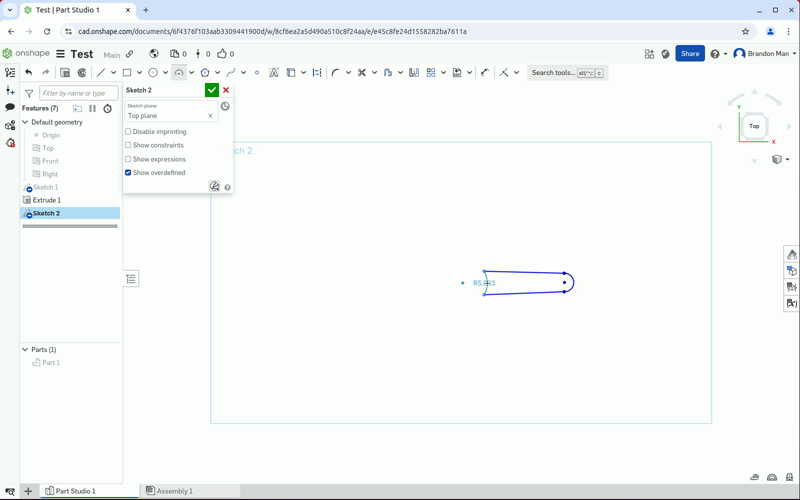
key(esc)
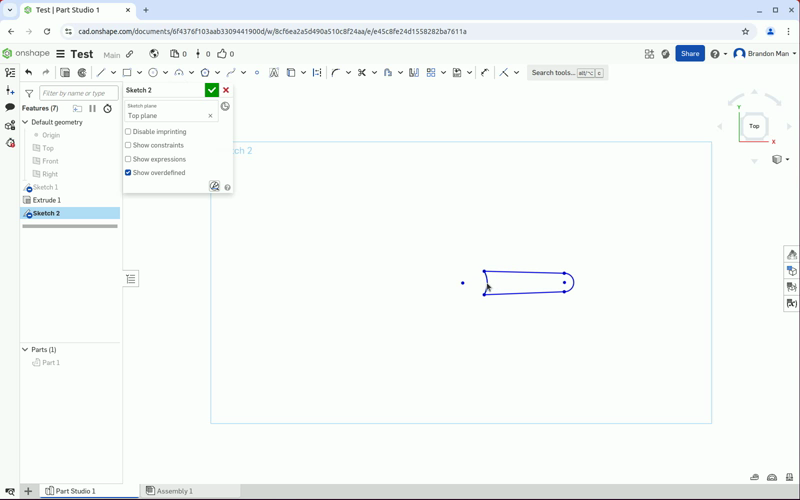
key(l)
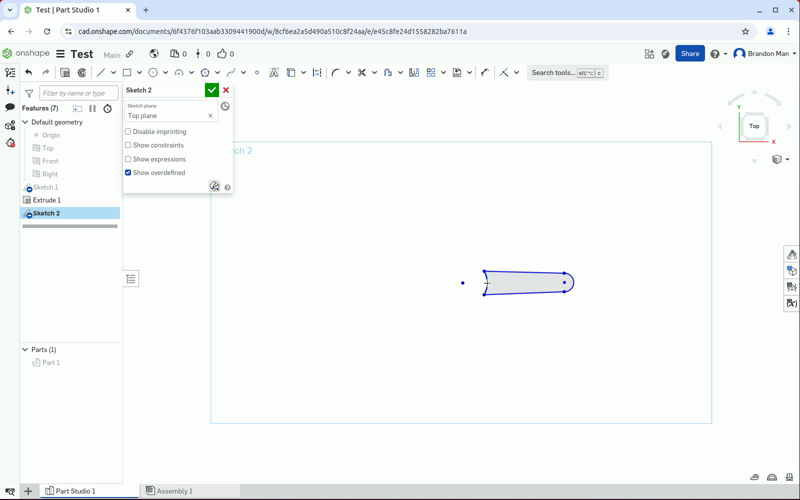
key_down(shift)
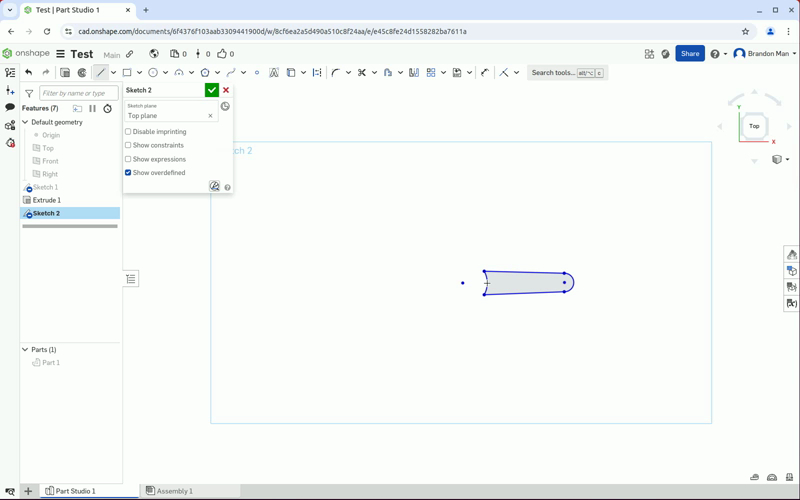
mouse_move(558, 286)
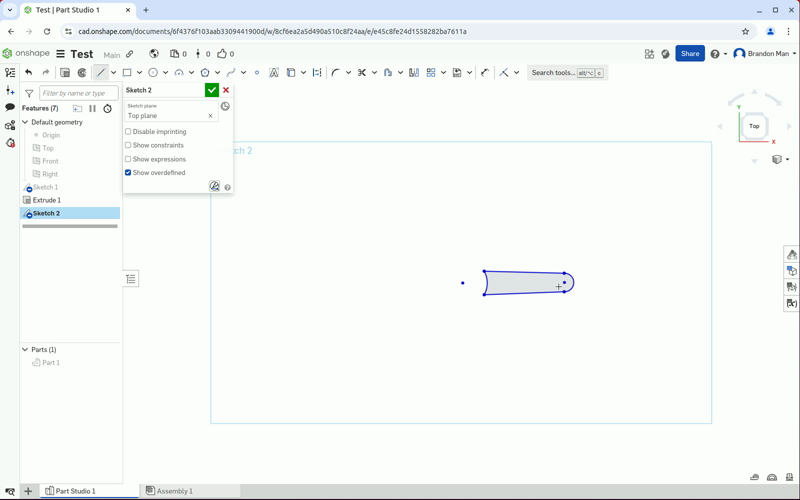
click(558, 286)
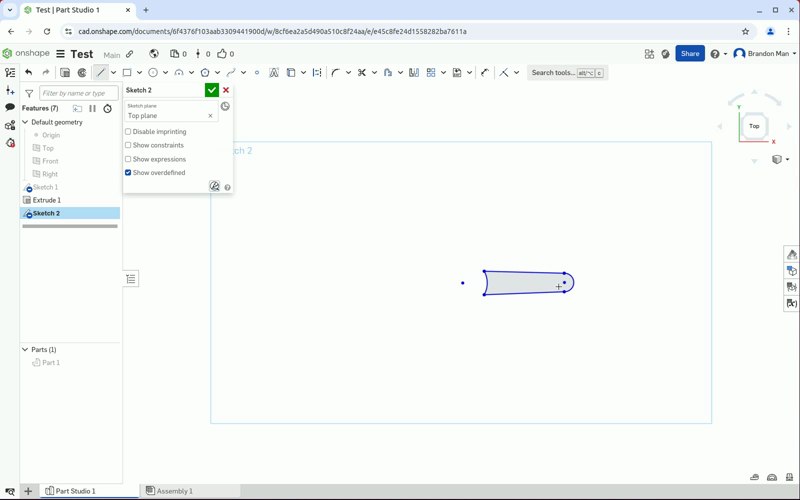
key_up(shift)
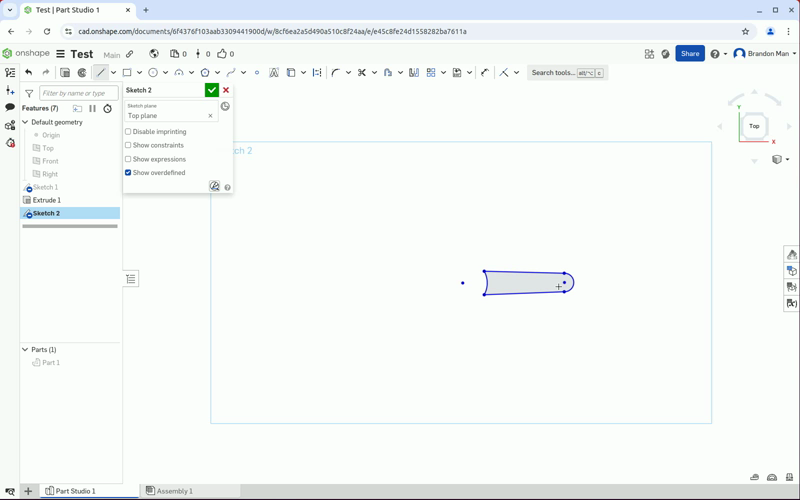
key_down(shift)
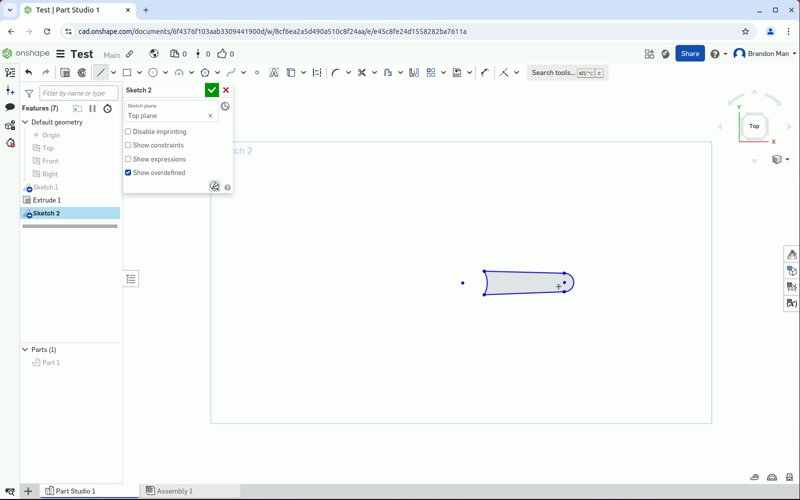
mouse_move(588, 286)
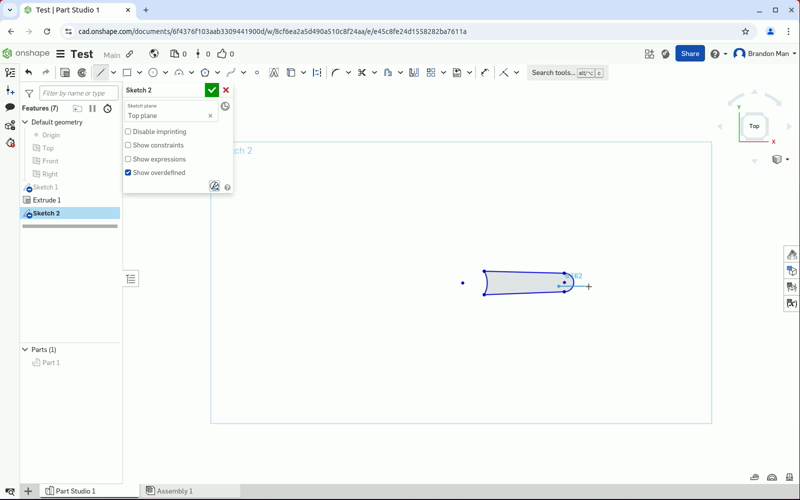
mouse_move(564, 286)
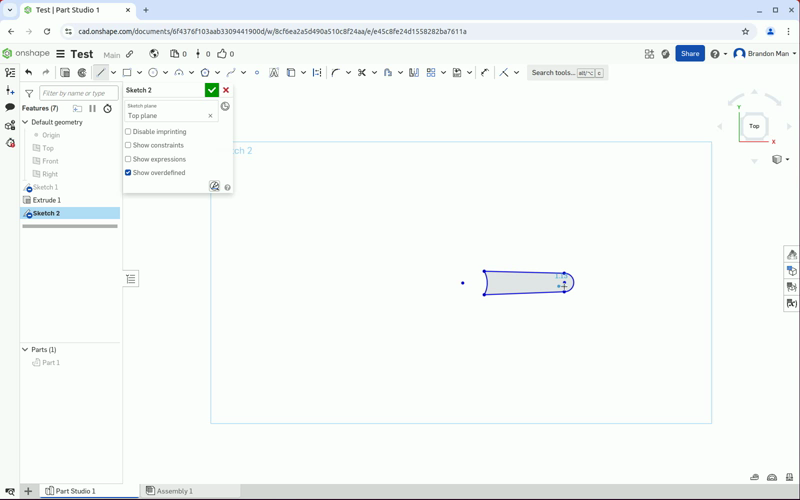
scroll(6)
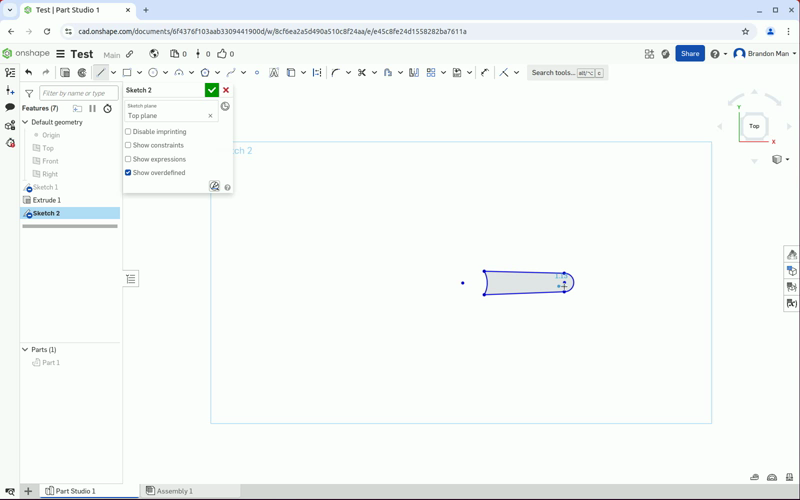
scroll(6)
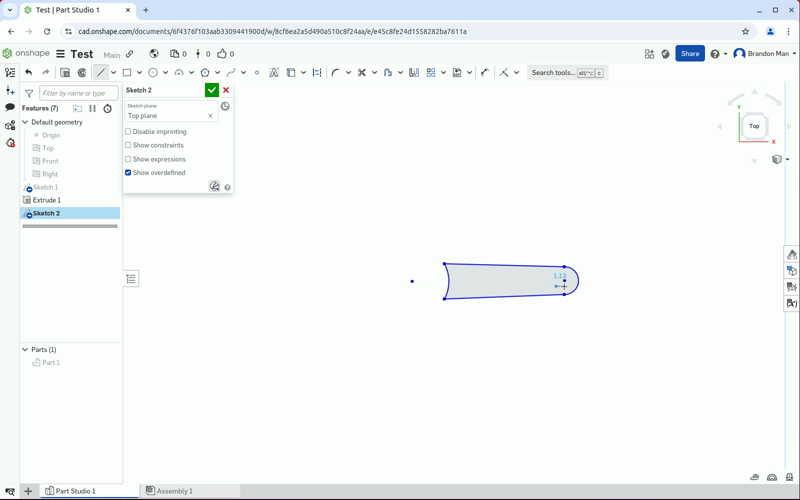
scroll(6)
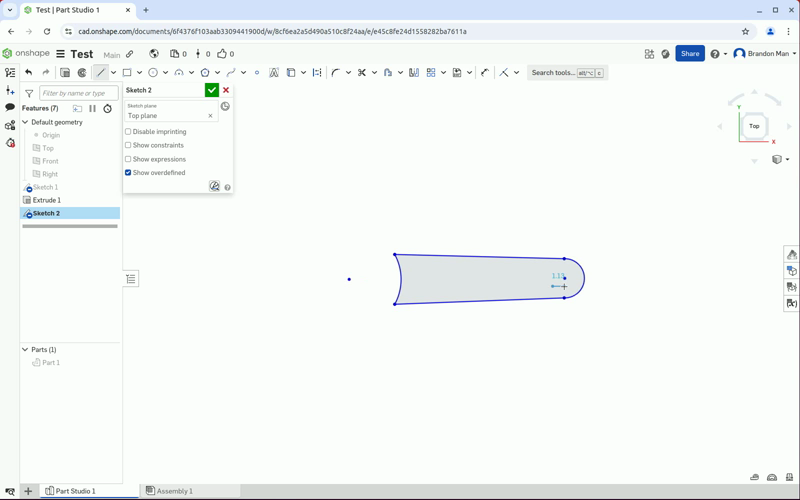
scroll(6)
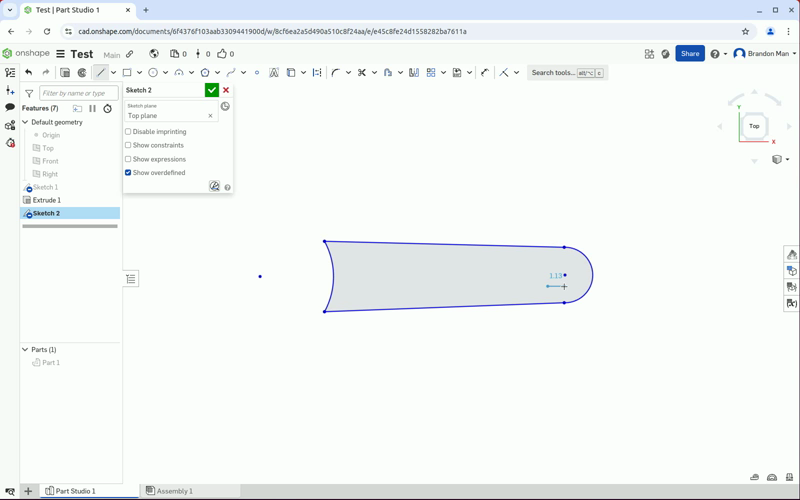
scroll(6)
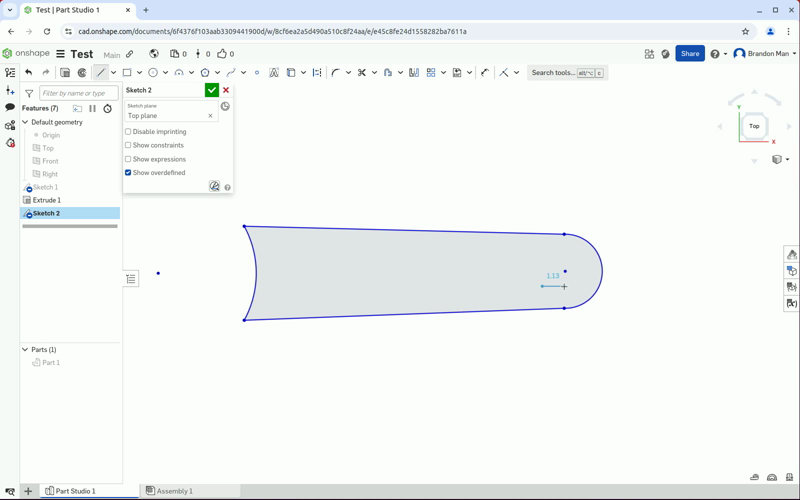
scroll(6)
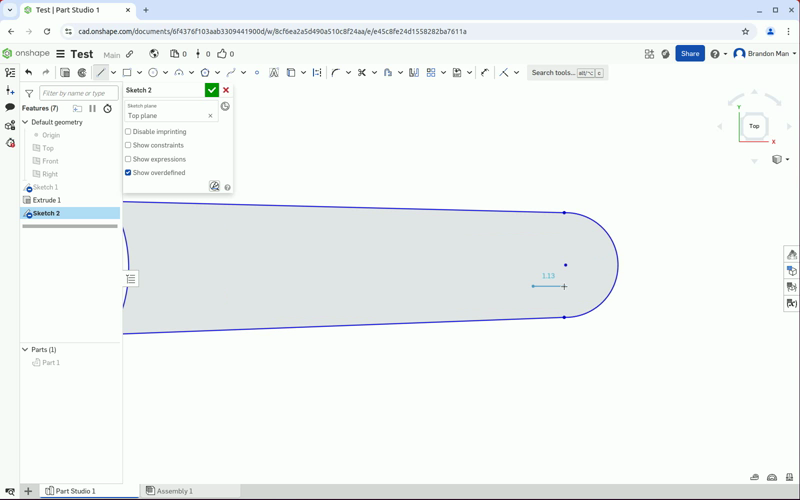
scroll(6)
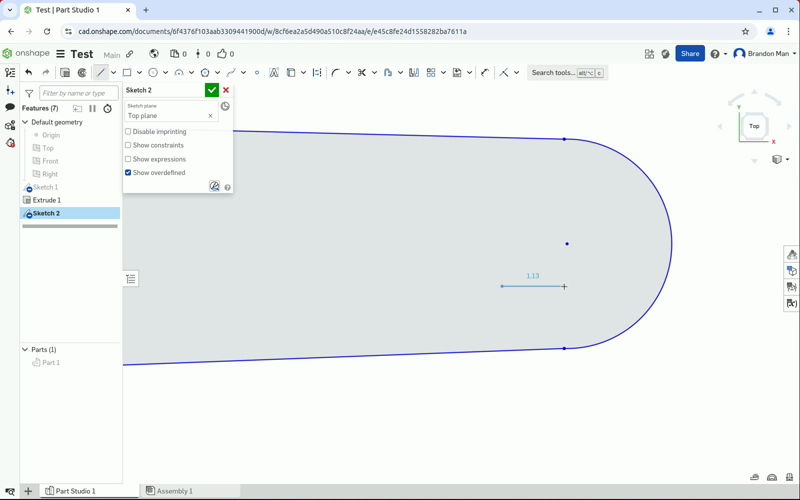
click(564, 286)
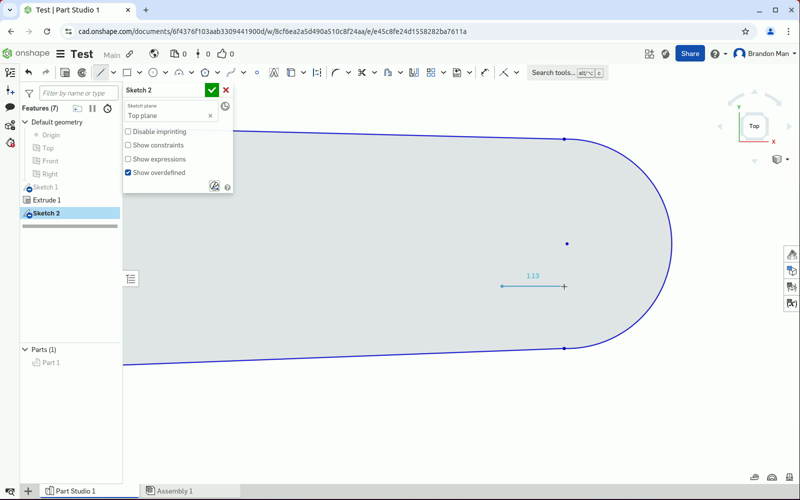
scroll(-6)
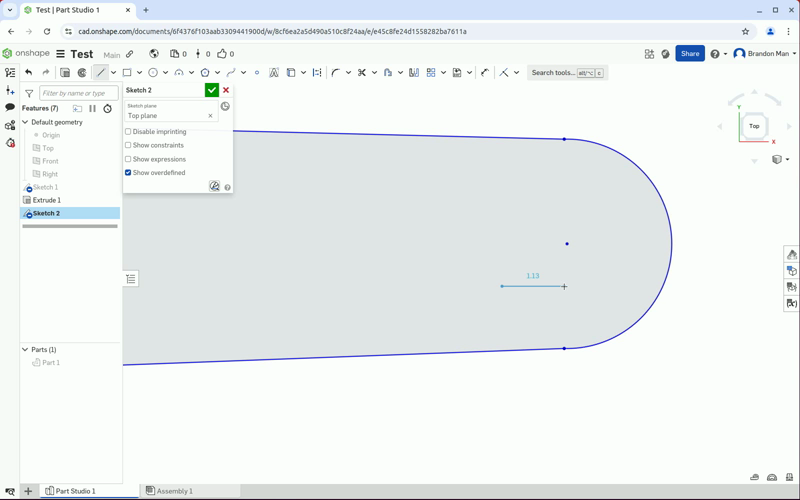
scroll(-6)
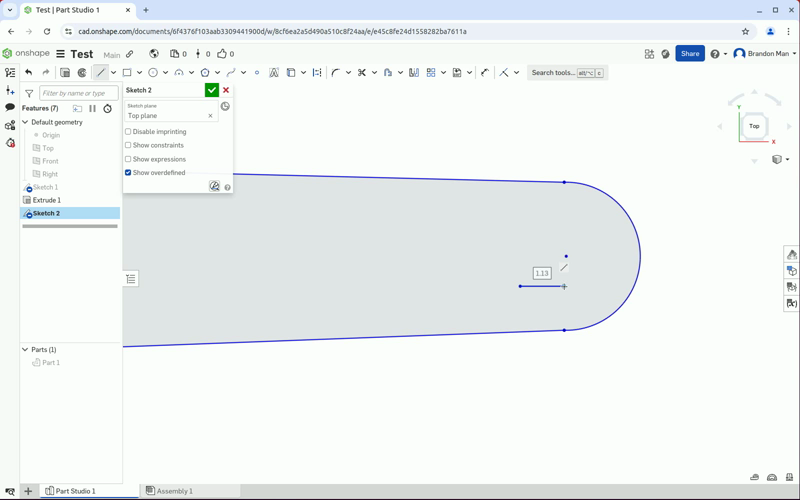
scroll(-6)
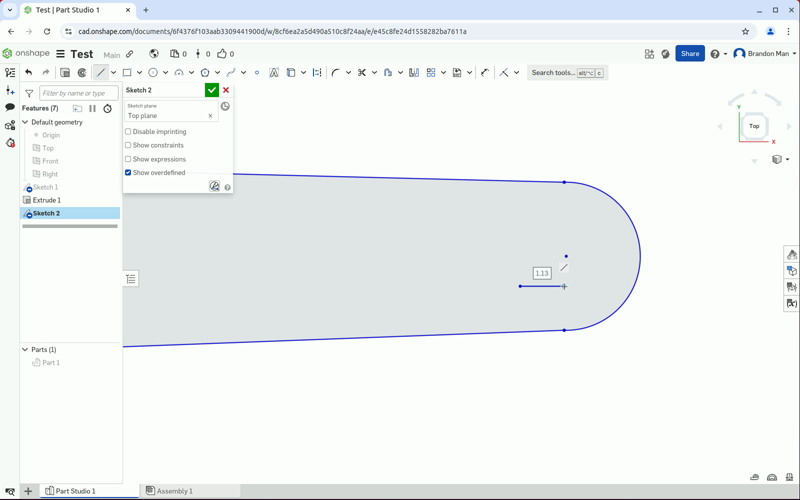
scroll(-6)
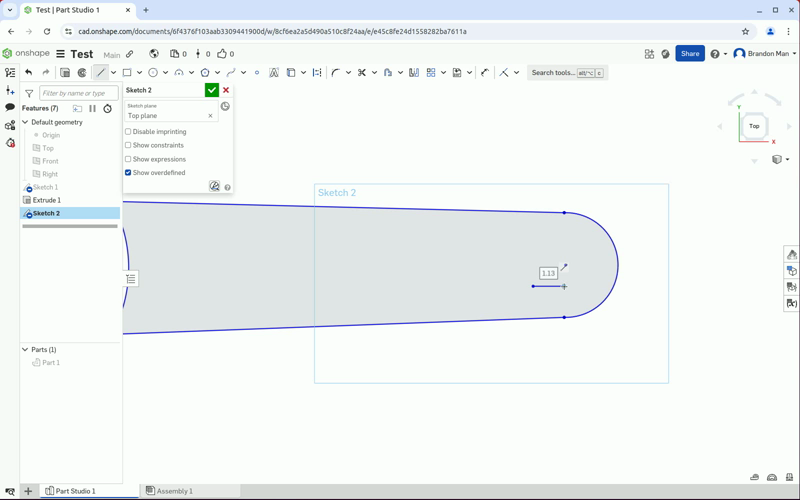
scroll(-6)
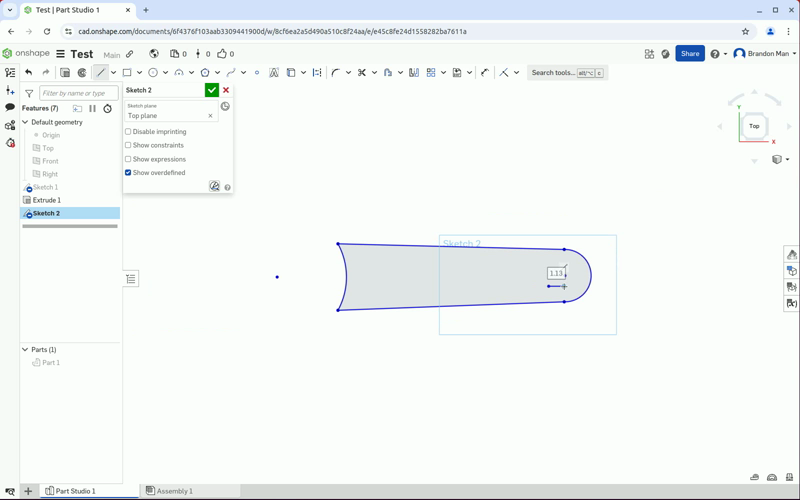
scroll(-6)
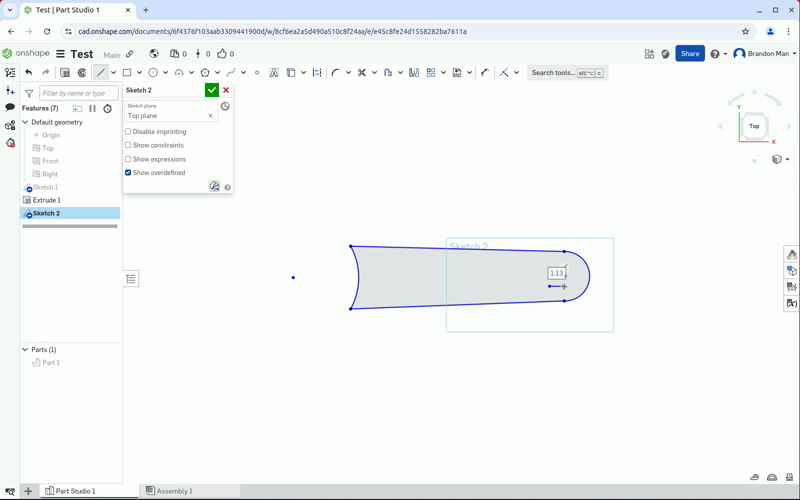
scroll(-6)
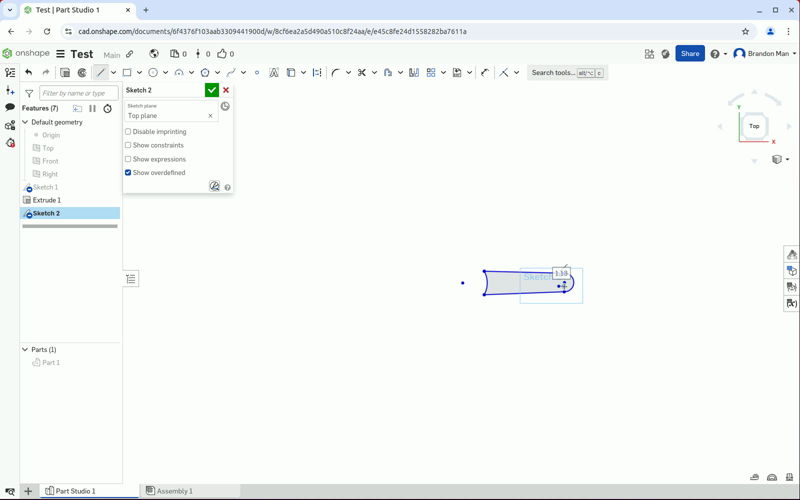
key_up(shift)
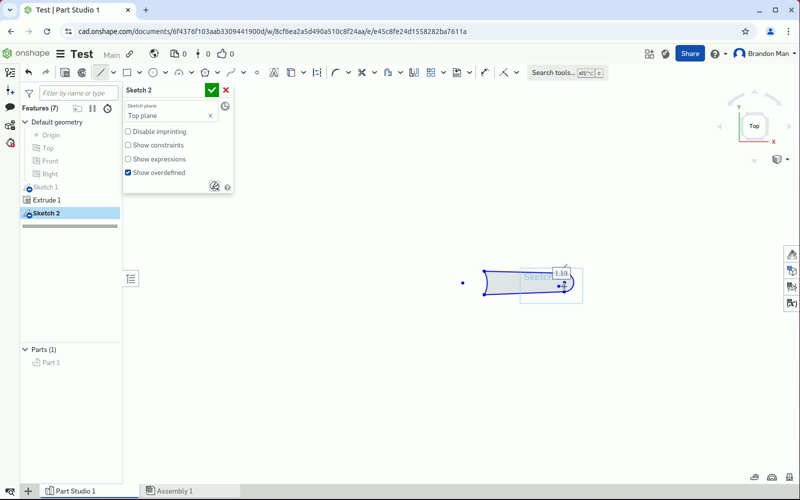
key(esc)
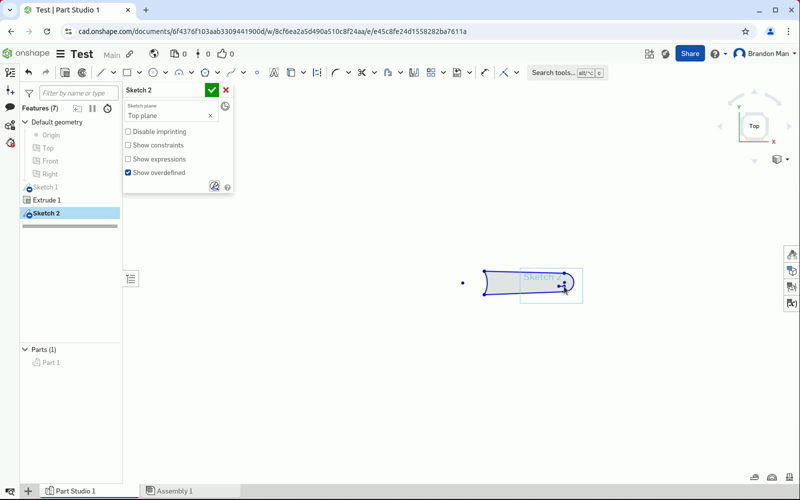
key(a)
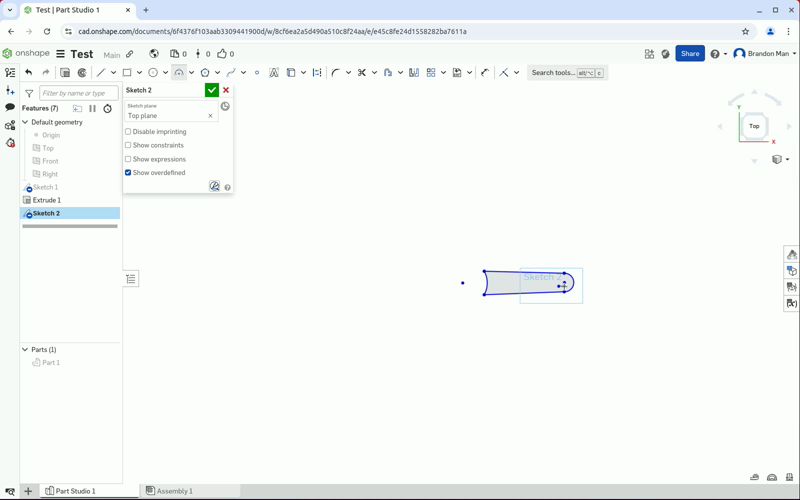
mouse_move(564, 286)
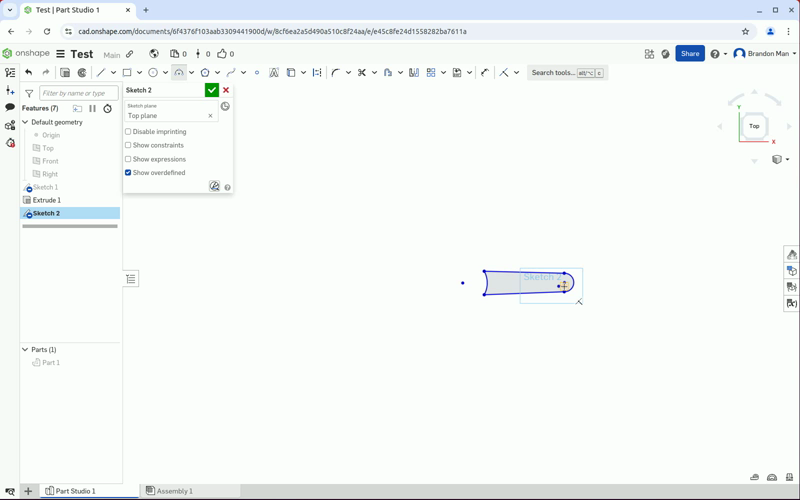
scroll(6)
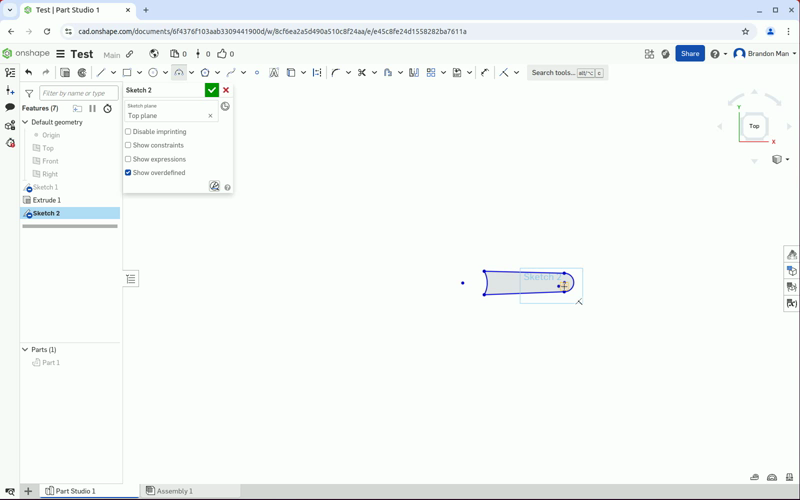
scroll(6)
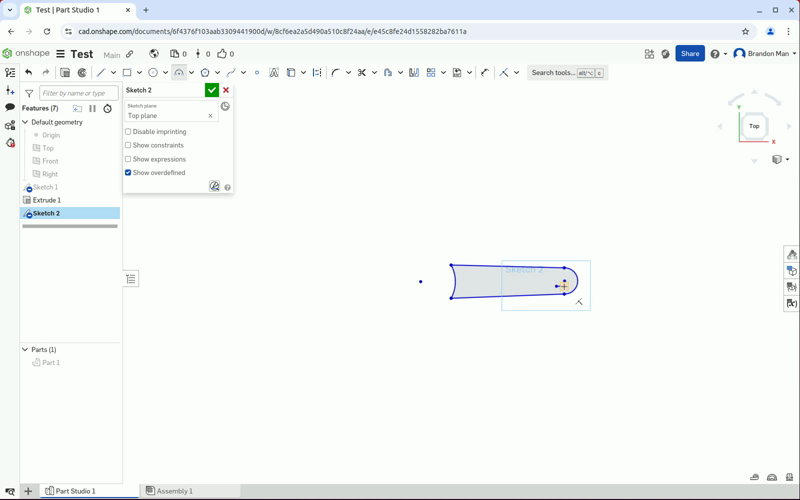
scroll(6)
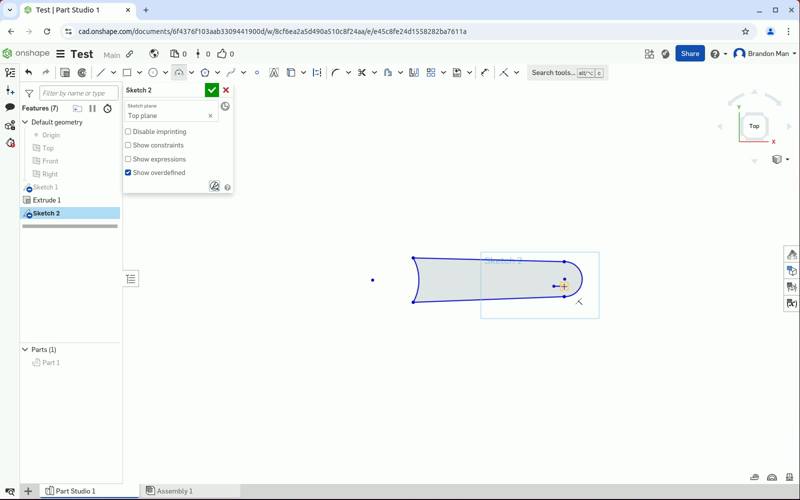
scroll(6)
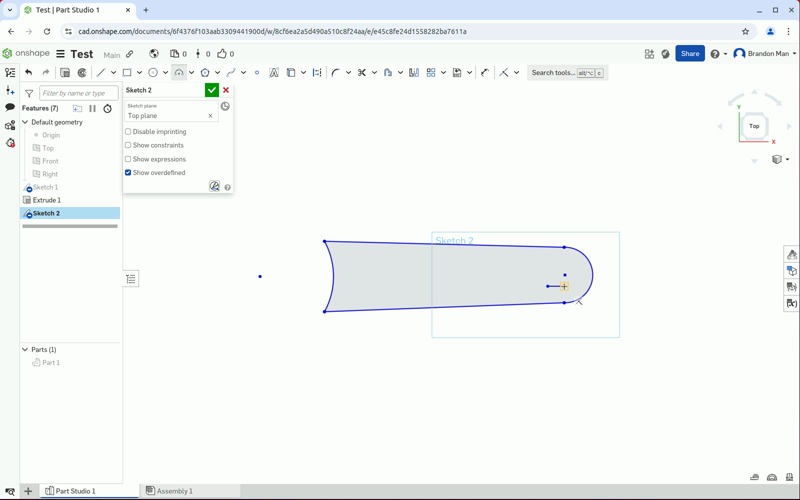
scroll(6)
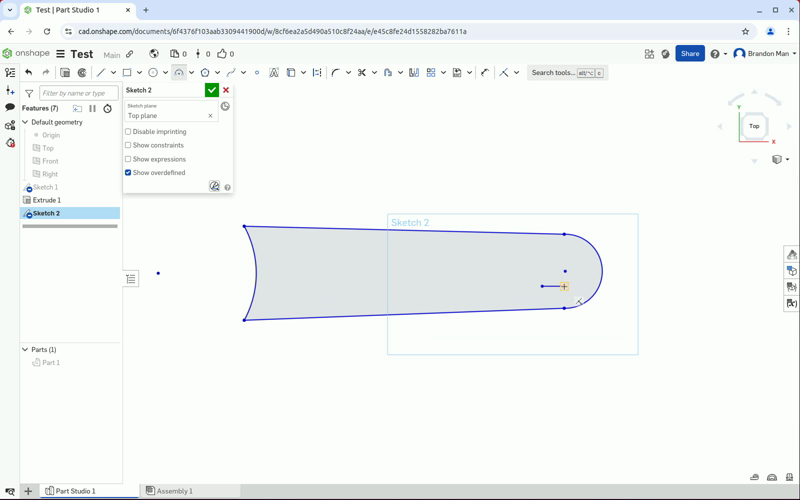
scroll(6)
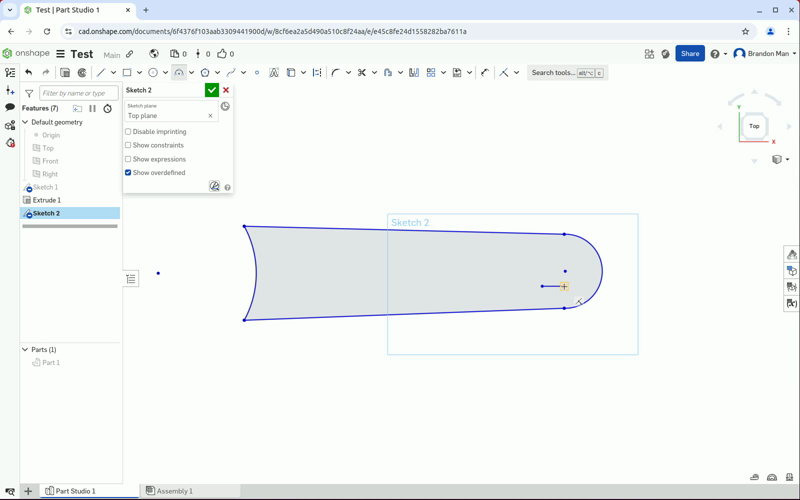
scroll(6)
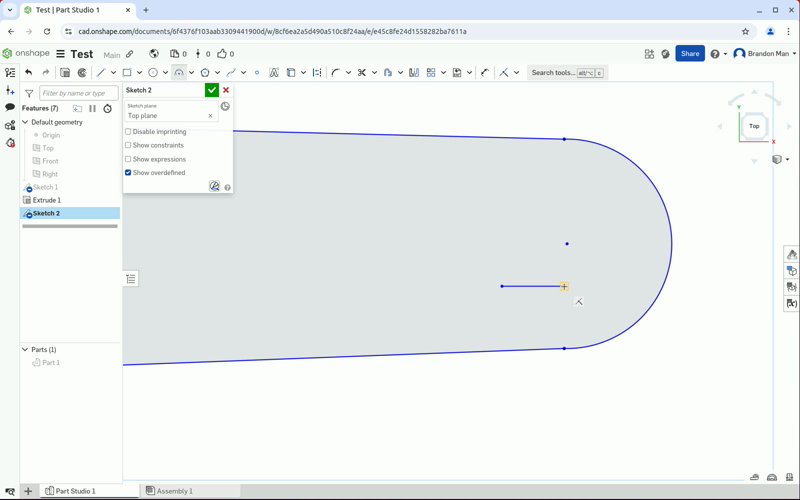
click(564, 286)
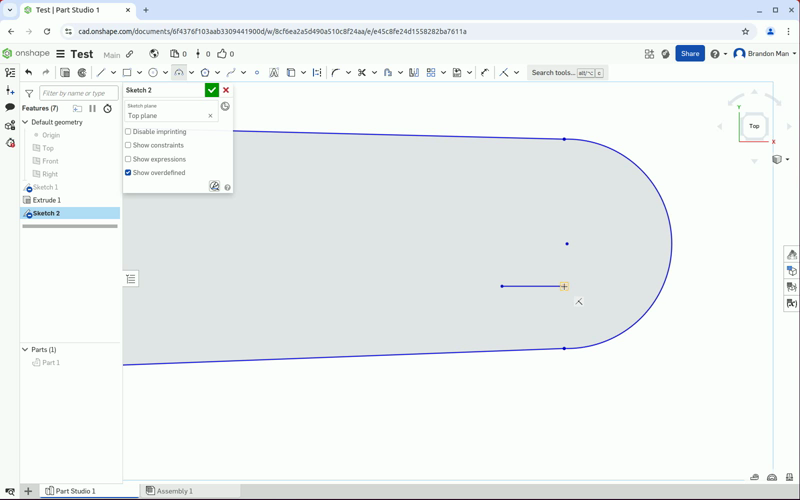
scroll(-6)
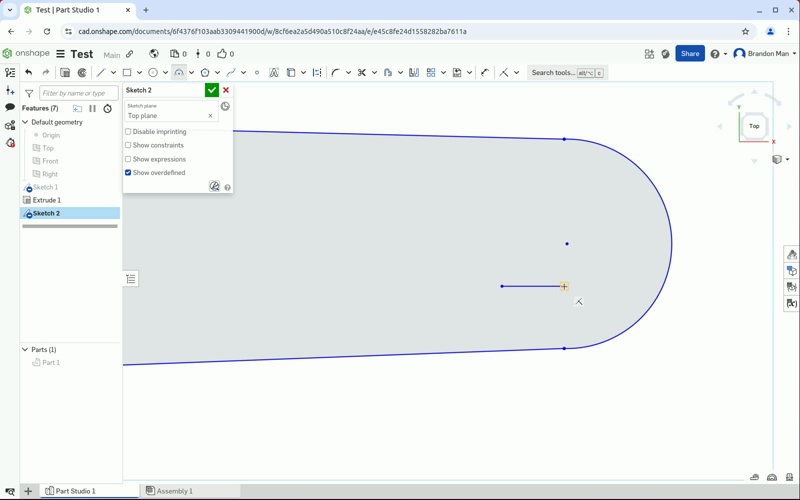
scroll(-6)
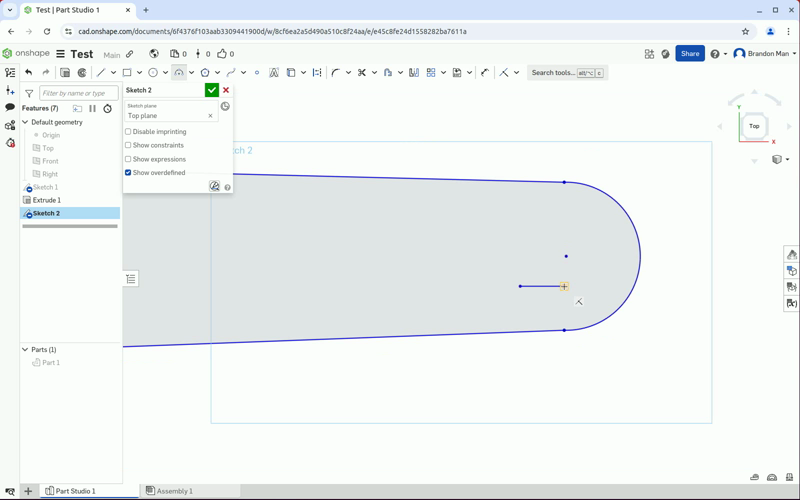
scroll(-6)
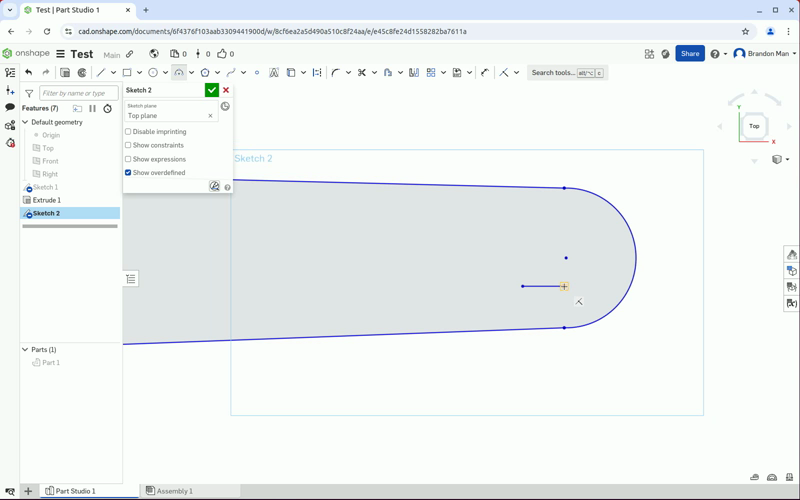
scroll(-6)
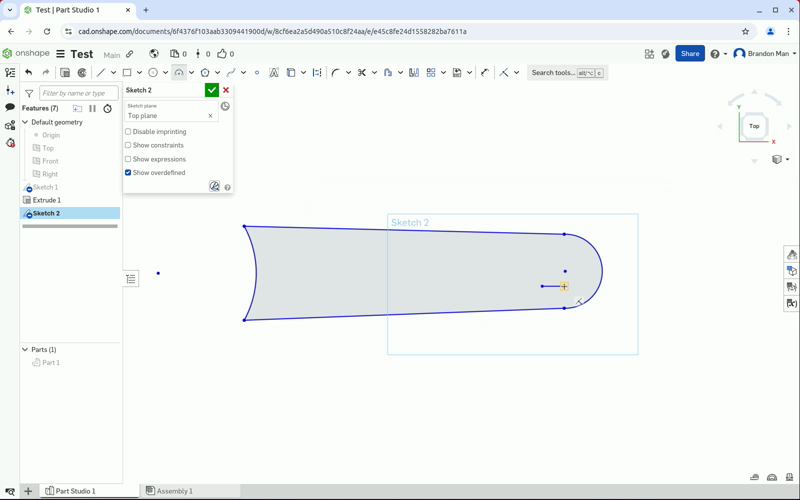
scroll(-6)
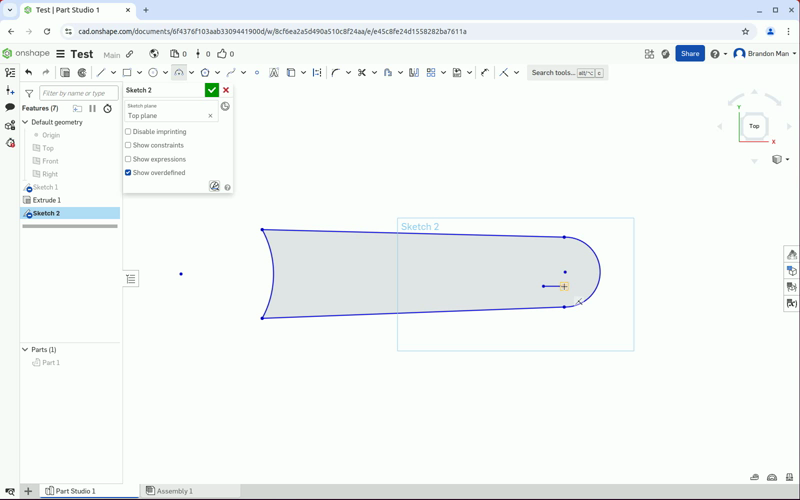
scroll(-6)
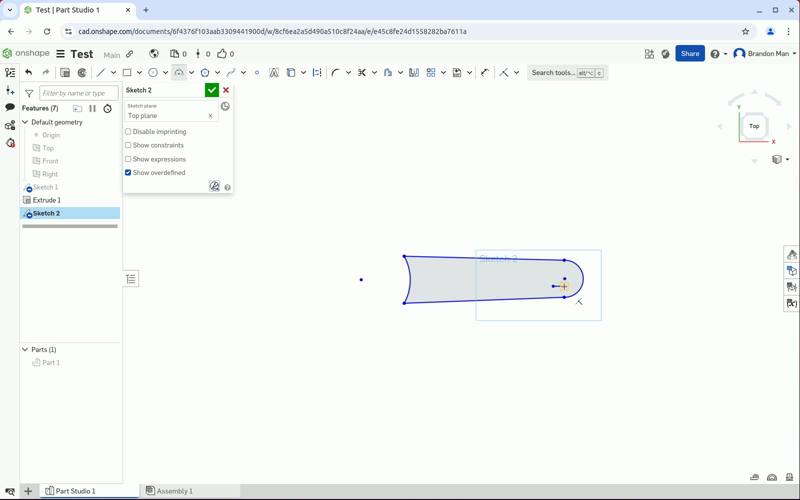
scroll(-6)
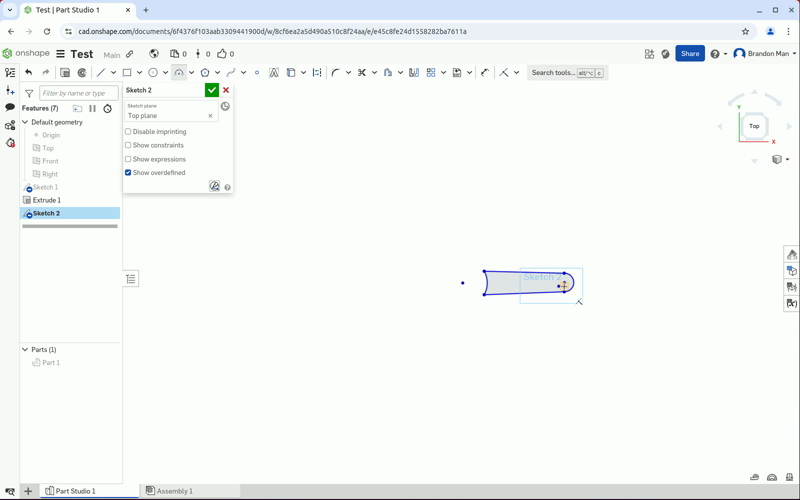
key_down(shift)
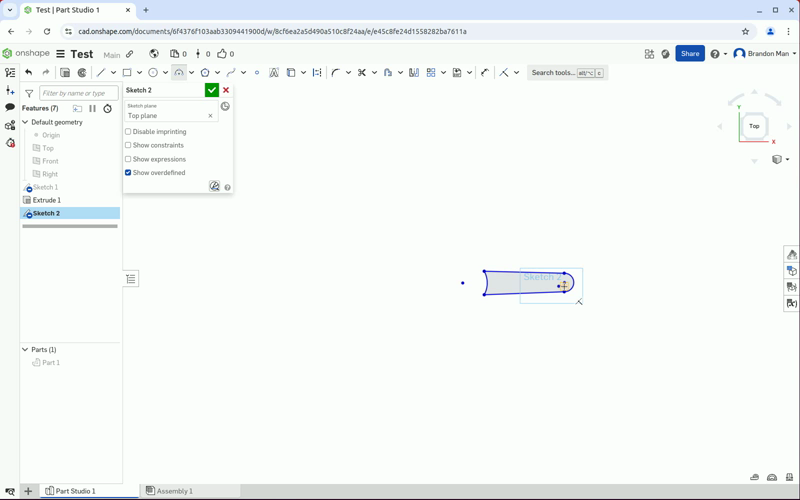
mouse_move(564, 279)
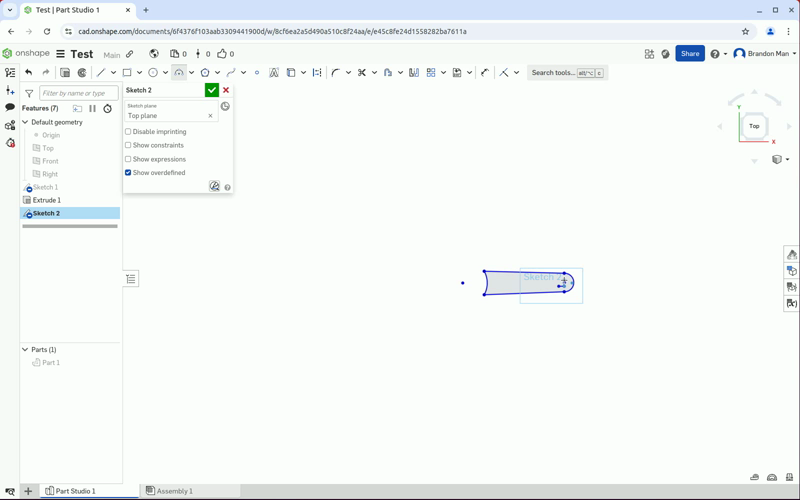
scroll(6)
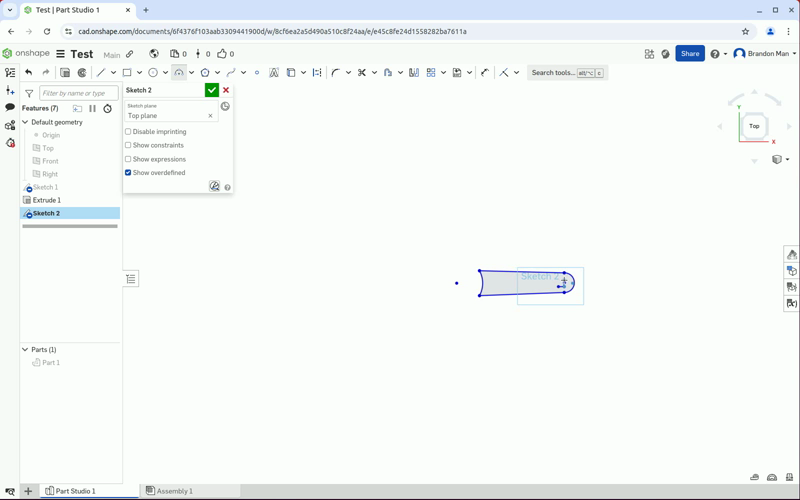
scroll(6)
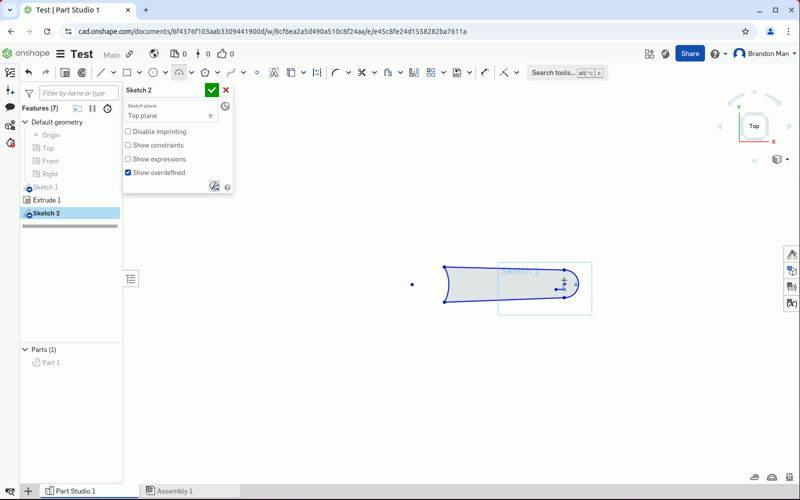
scroll(6)
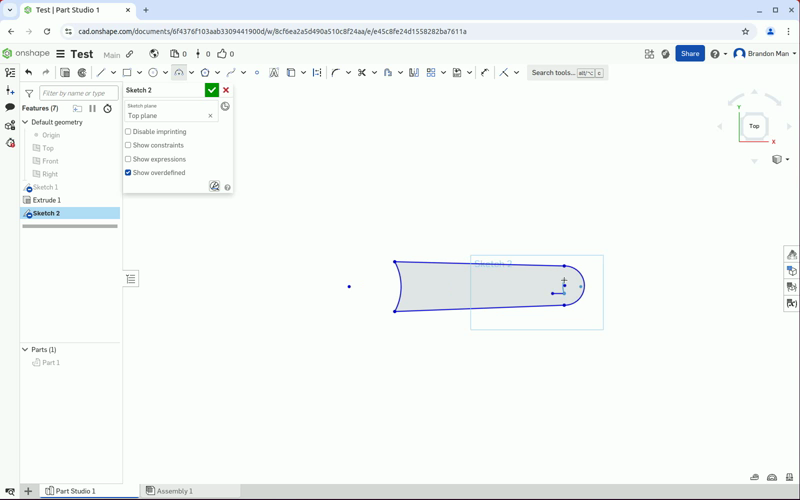
scroll(6)
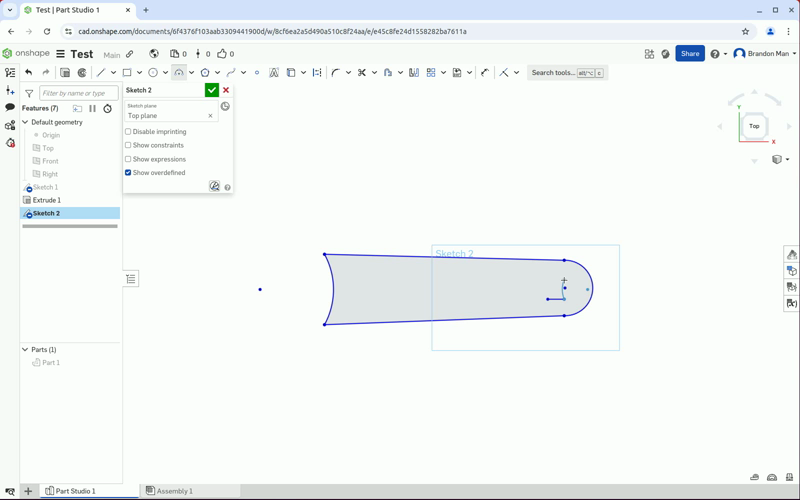
scroll(6)
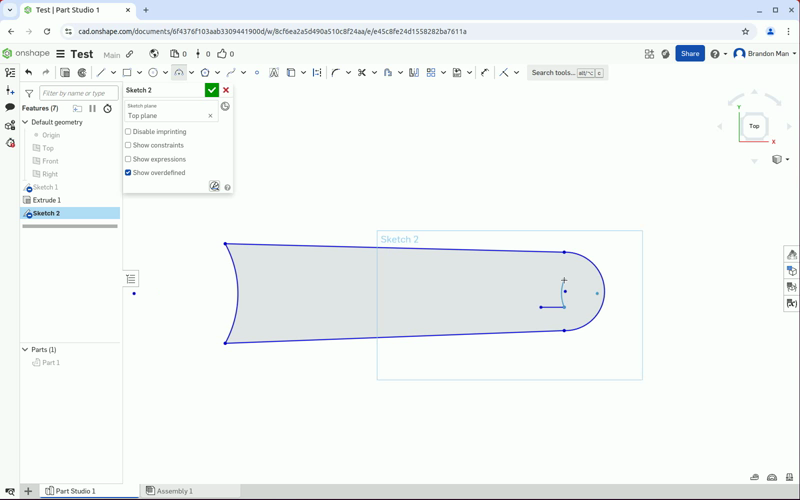
scroll(6)
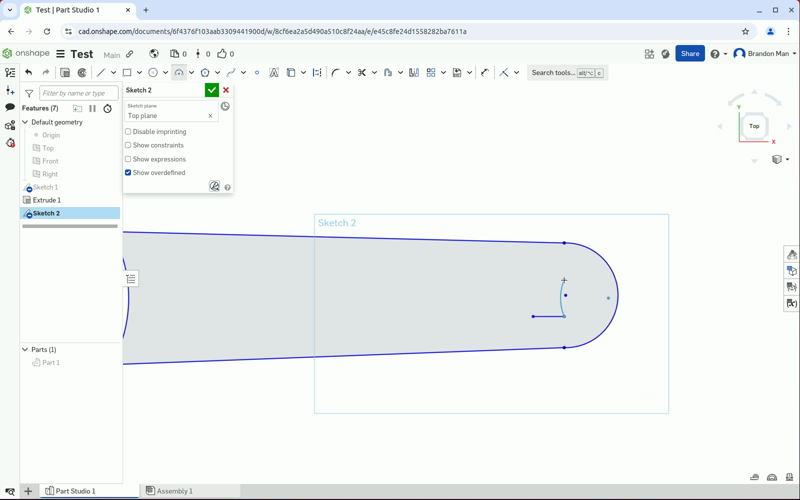
scroll(6)
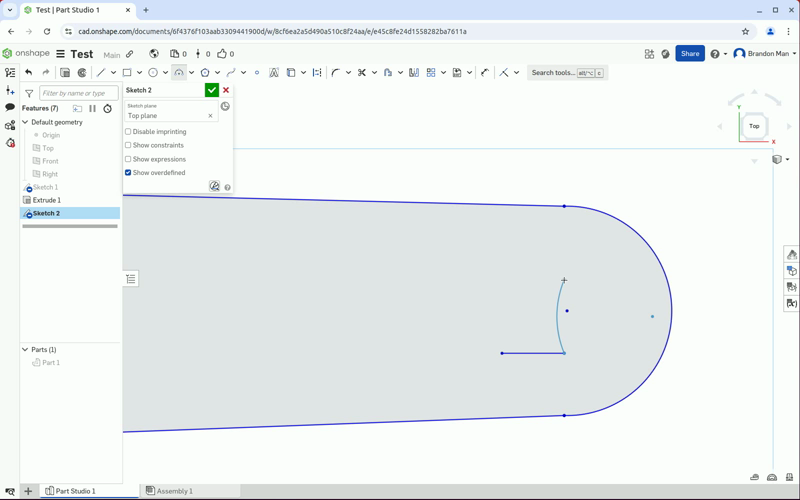
click(564, 279)
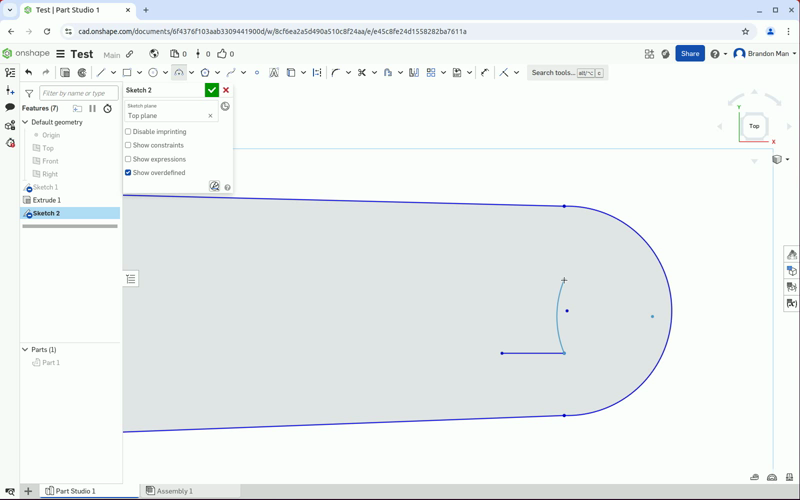
scroll(-6)
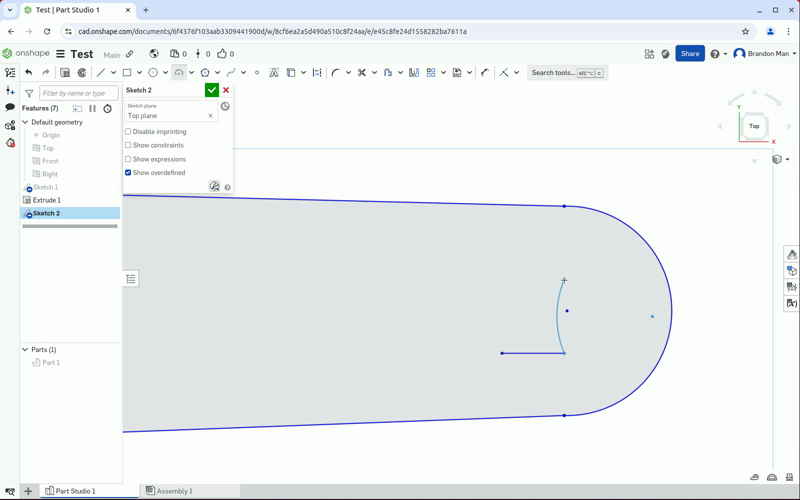
scroll(-6)
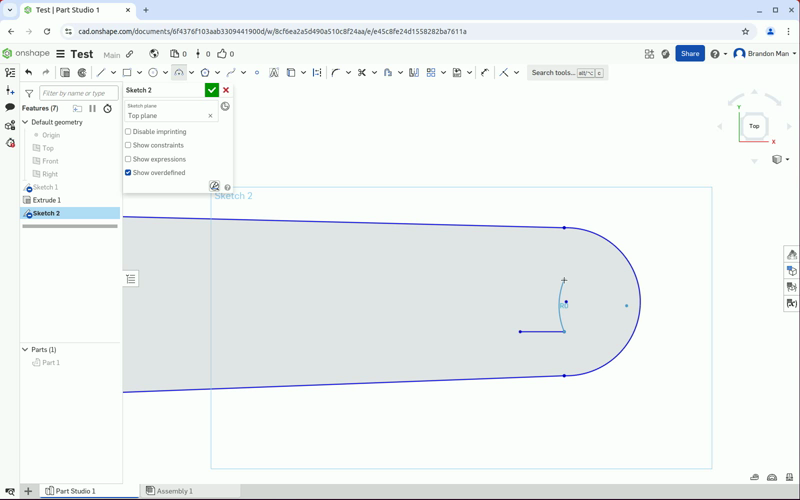
scroll(-6)
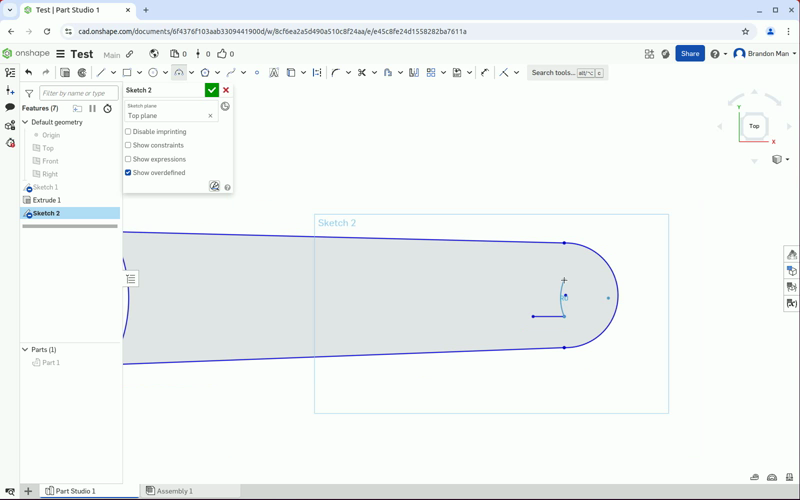
scroll(-6)
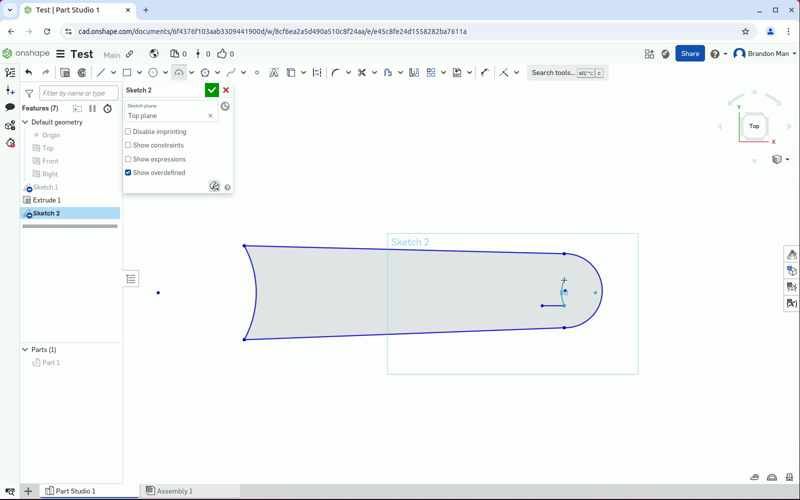
scroll(-6)
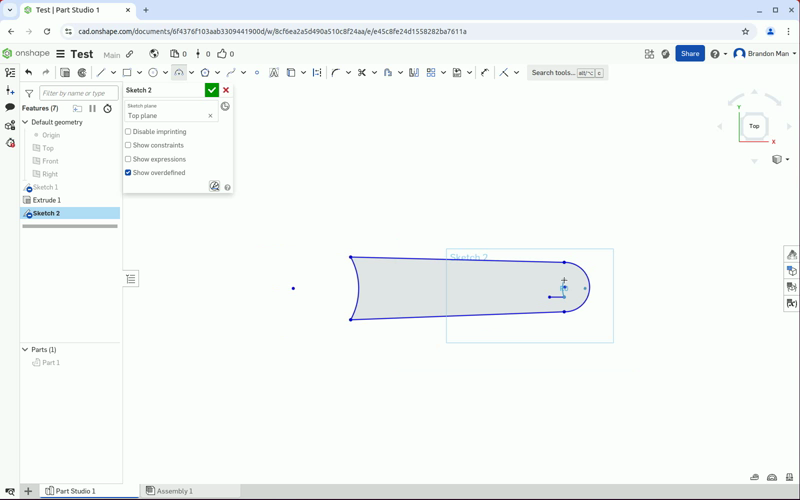
scroll(-6)
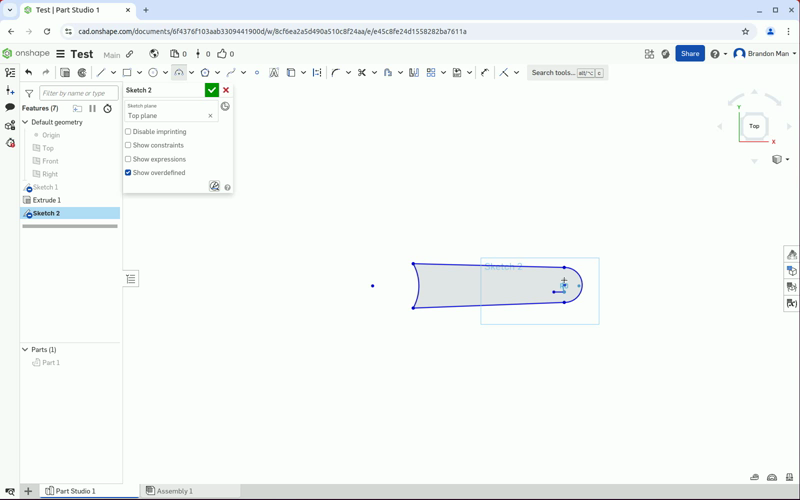
scroll(-6)
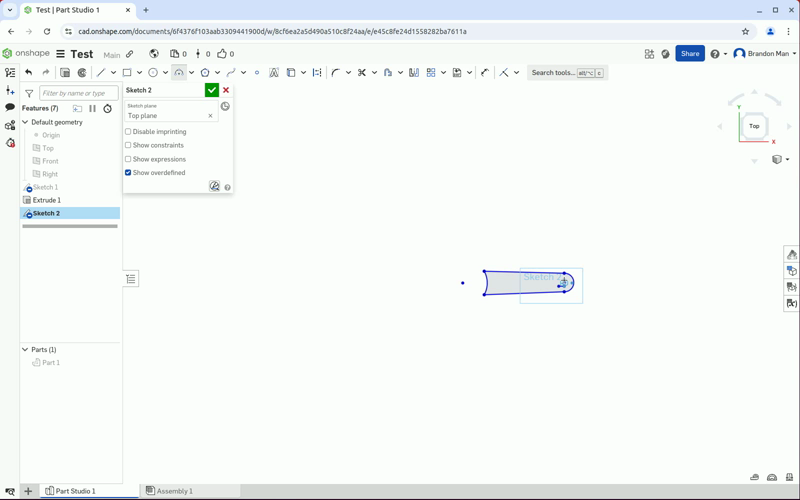
mouse_move(567, 282)
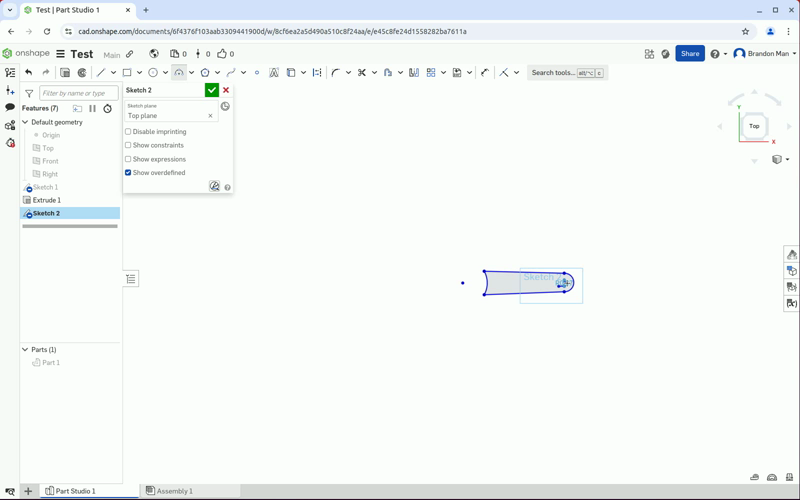
scroll(6)
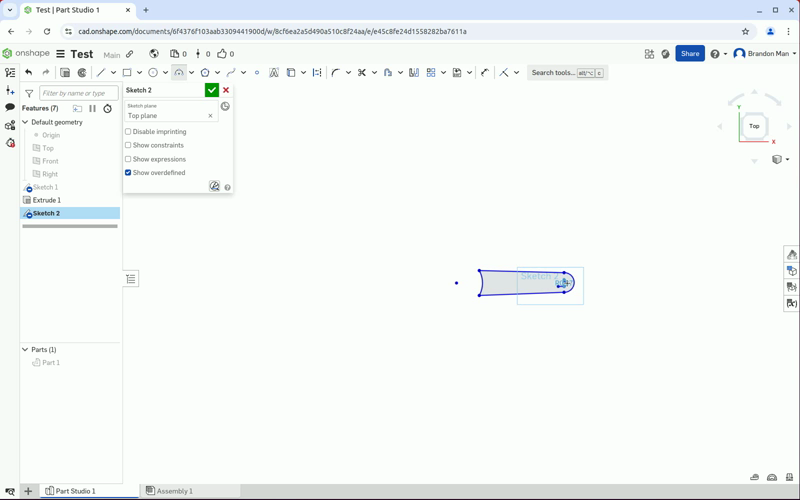
scroll(6)
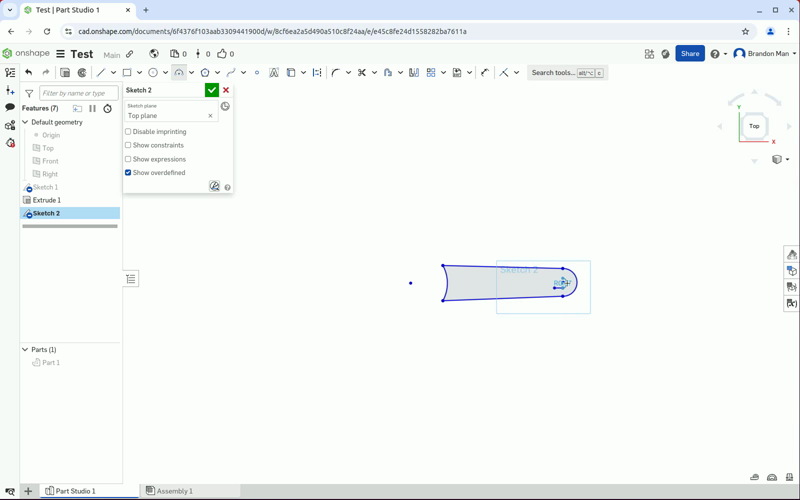
scroll(6)
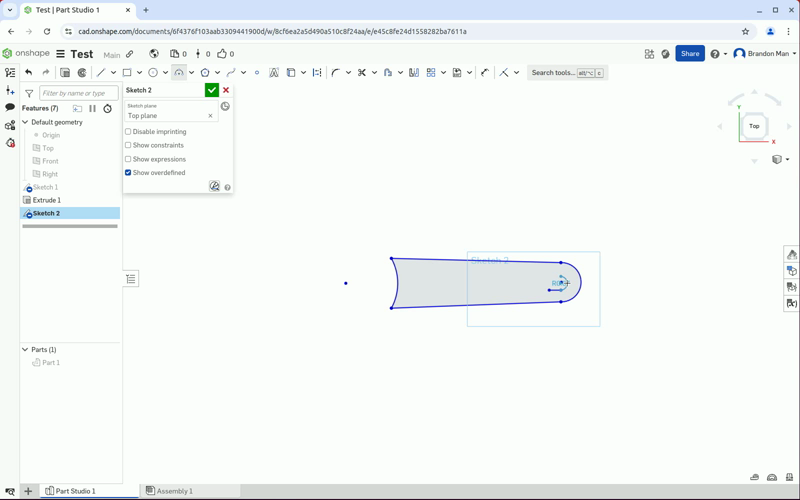
scroll(6)
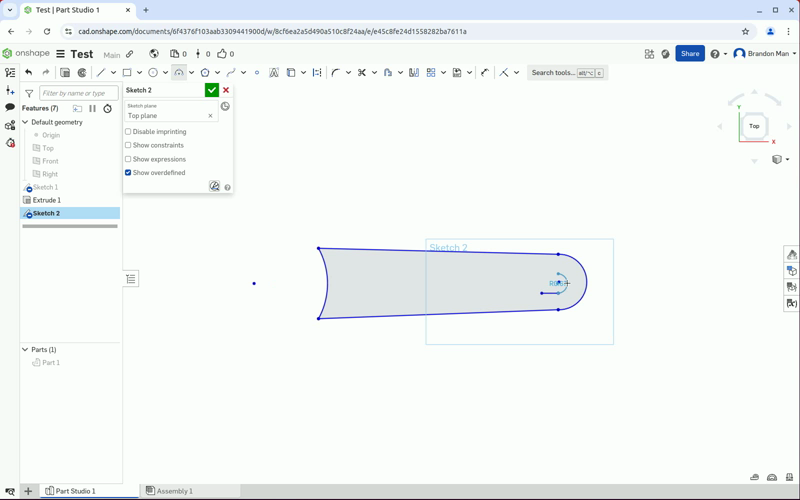
scroll(6)
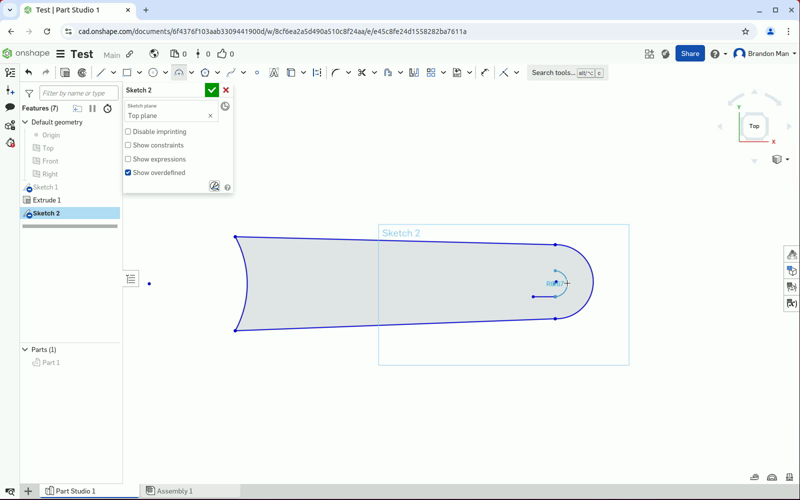
scroll(6)
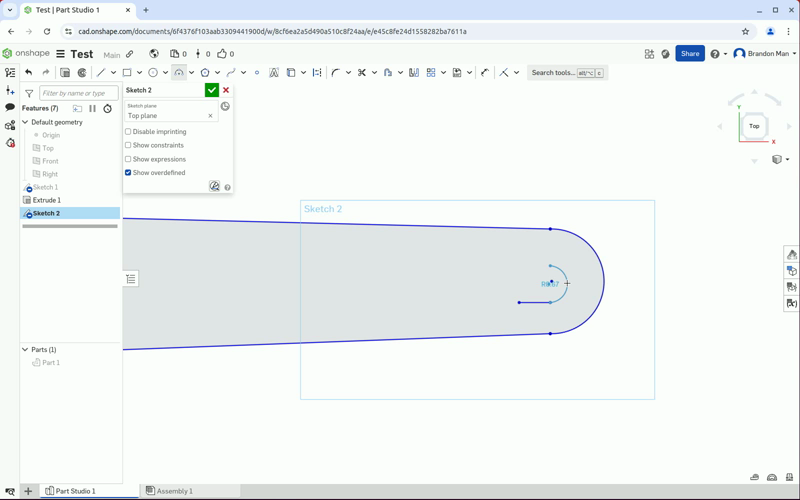
scroll(6)
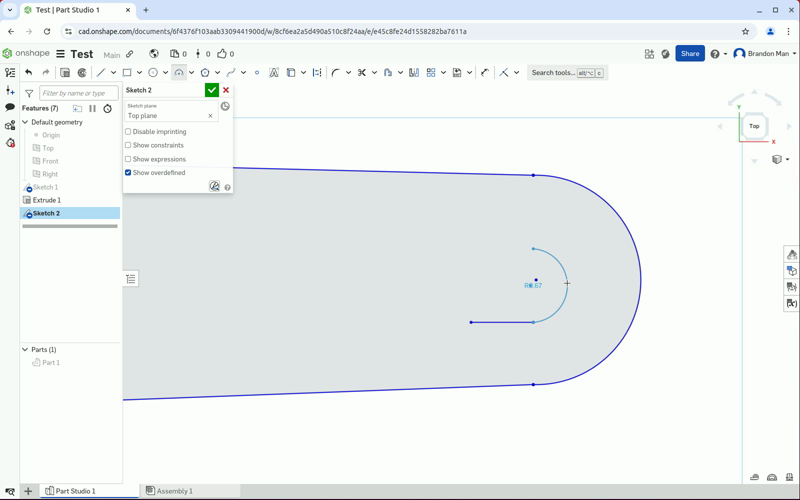
click(567, 282)
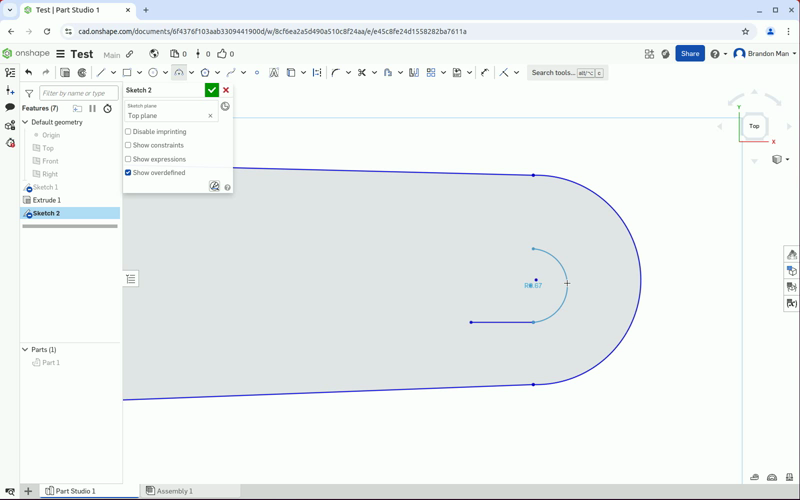
scroll(-6)
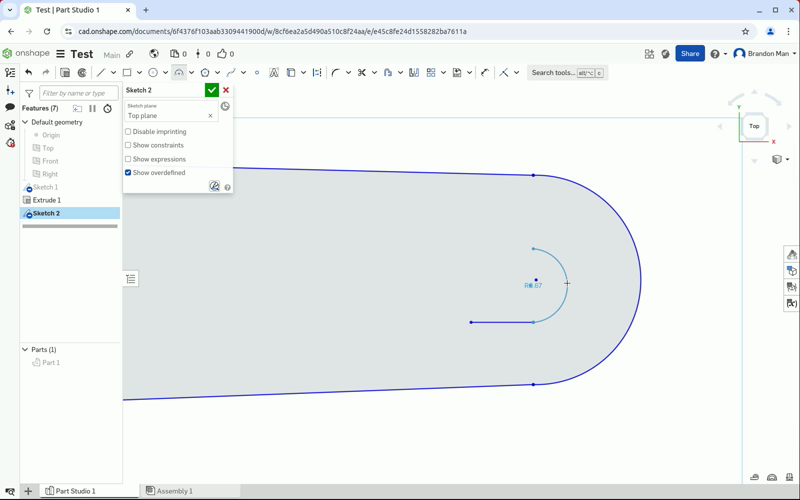
scroll(-6)
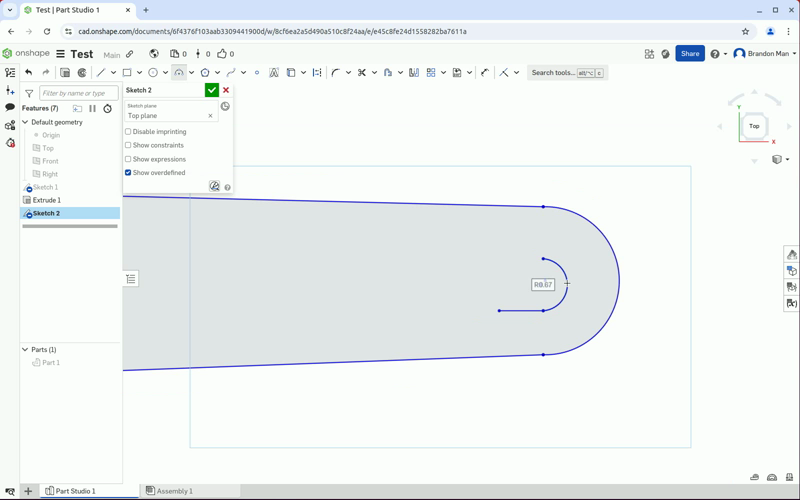
scroll(-6)
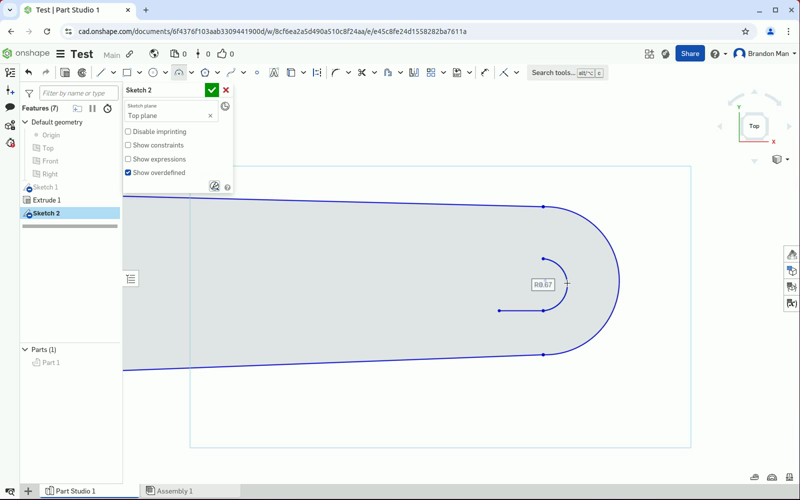
scroll(-6)
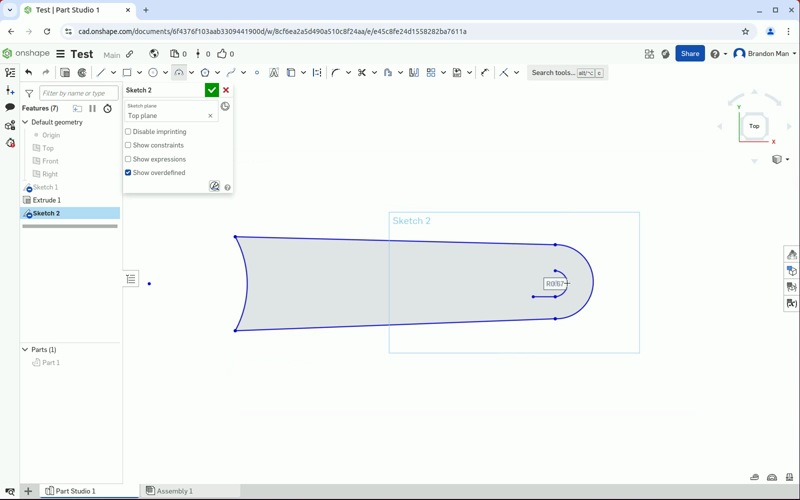
scroll(-6)
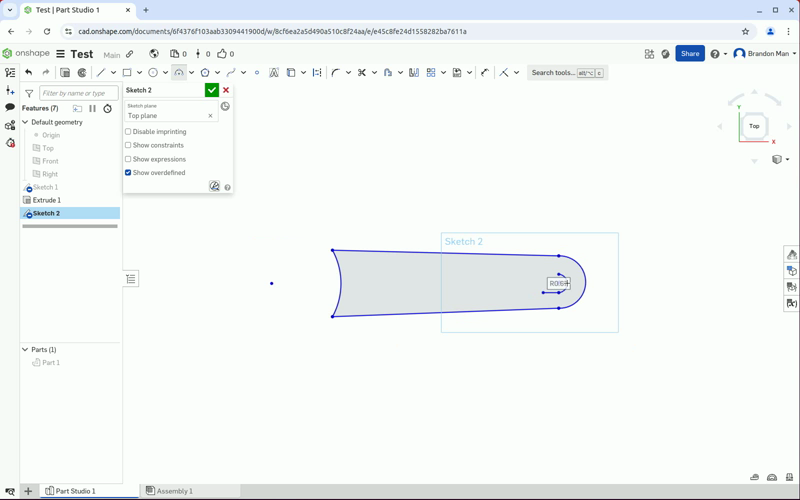
scroll(-6)
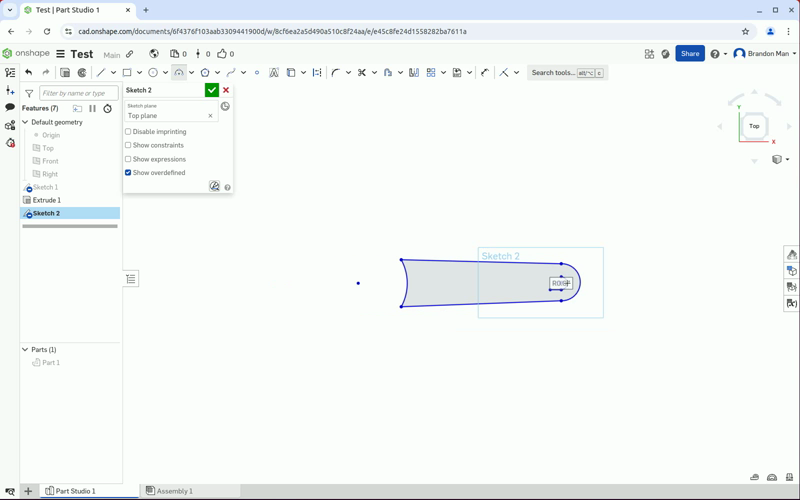
scroll(-6)
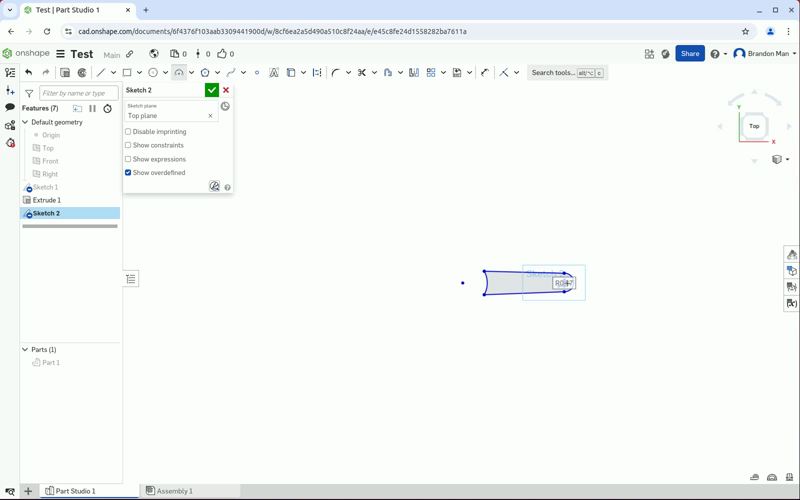
key_up(shift)
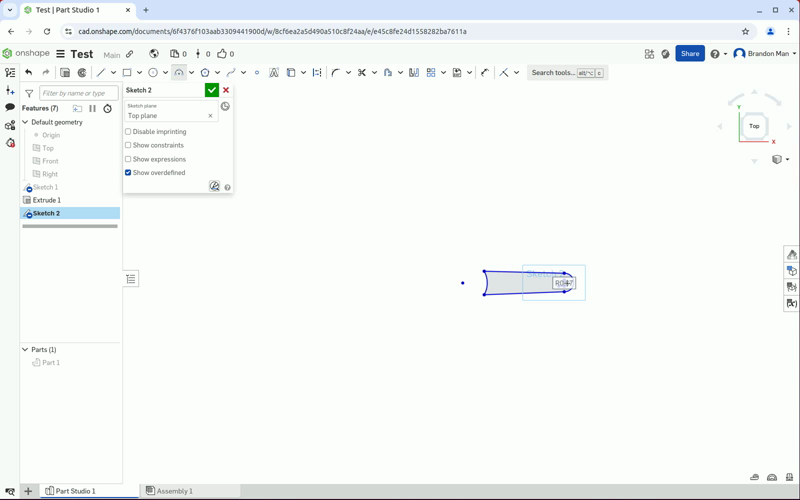
key(esc)
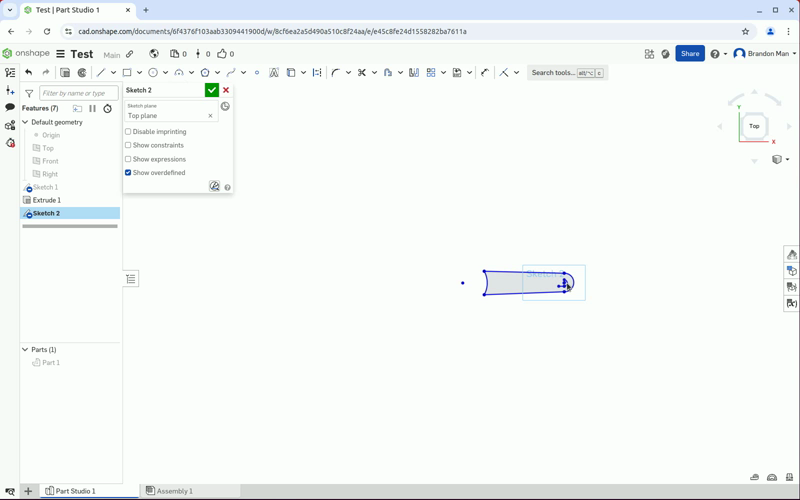
key(l)
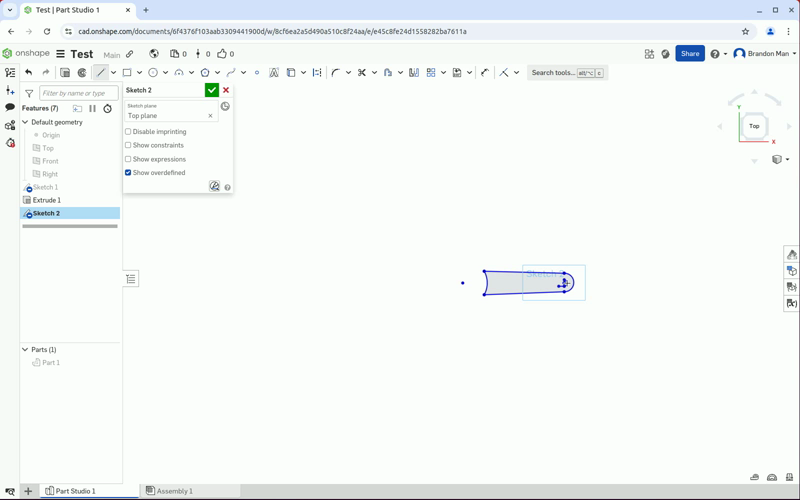
mouse_move(564, 279)
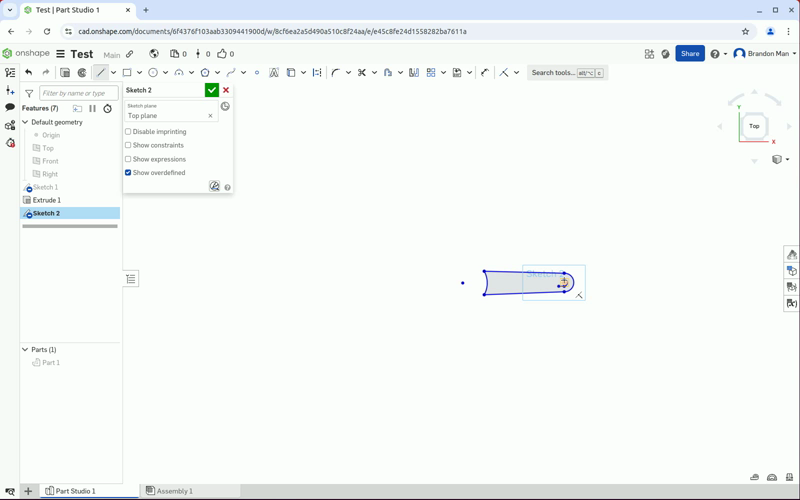
scroll(6)
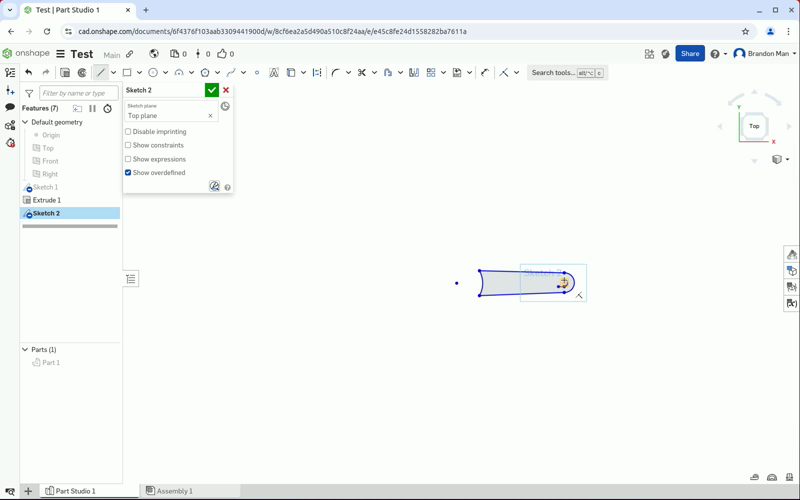
scroll(6)
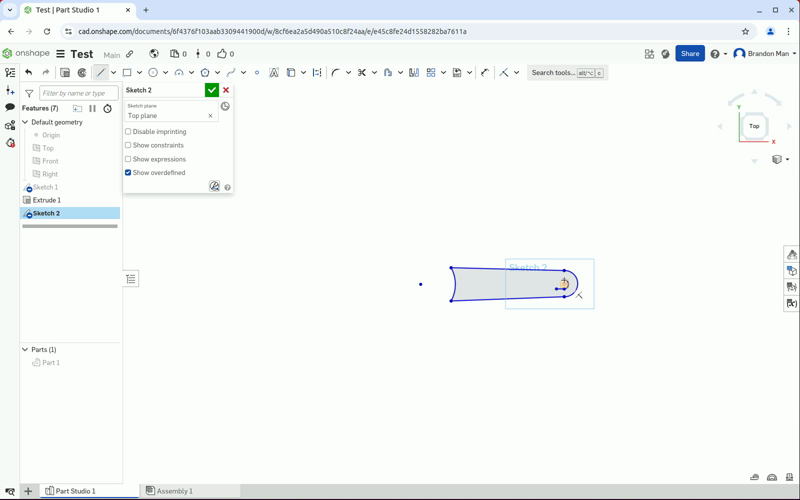
scroll(6)
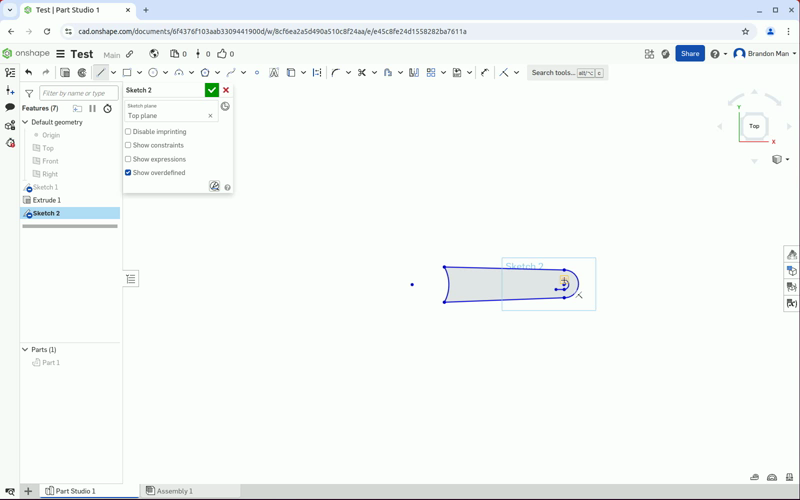
scroll(6)
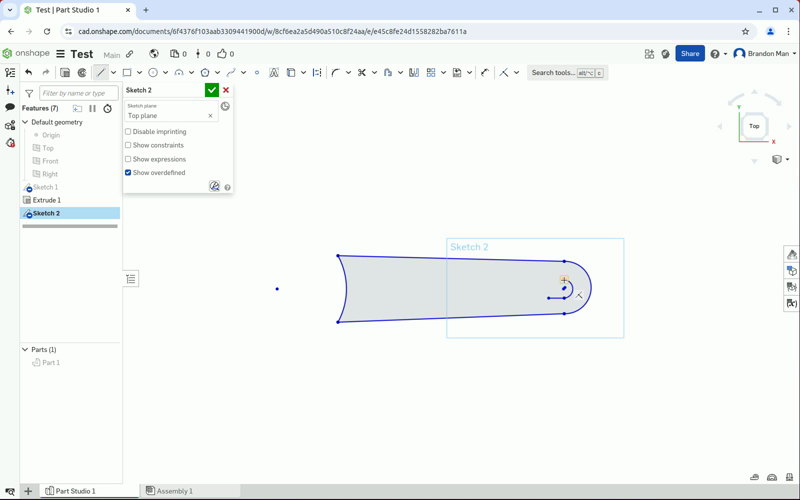
scroll(6)
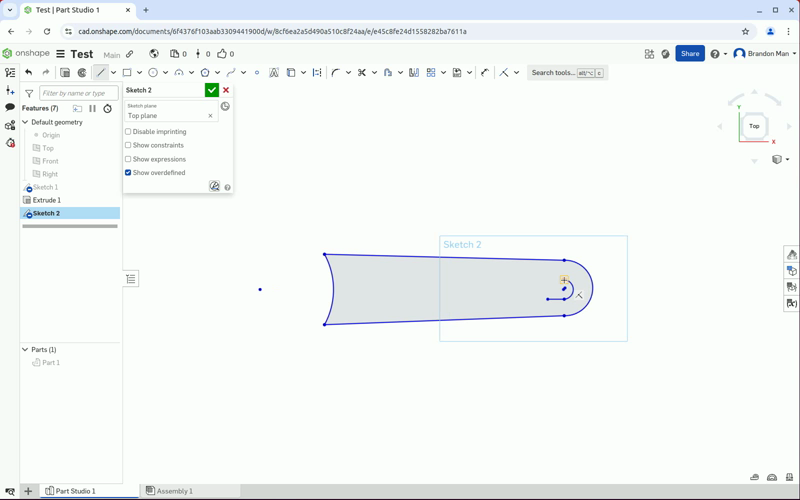
scroll(6)
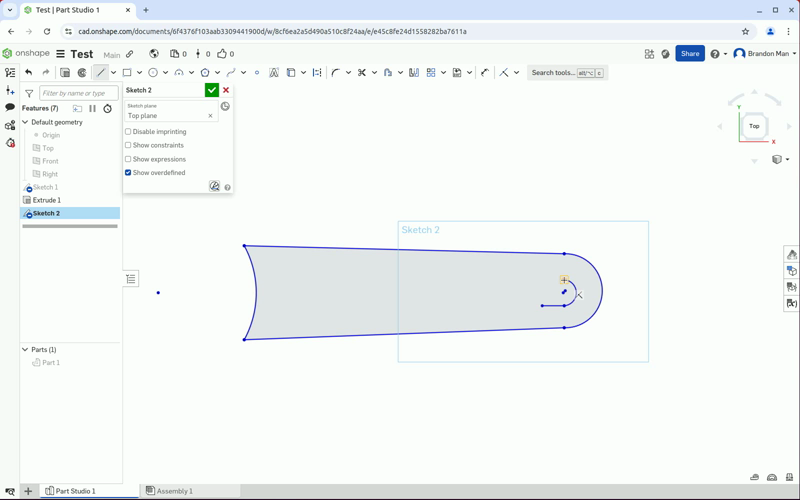
scroll(6)
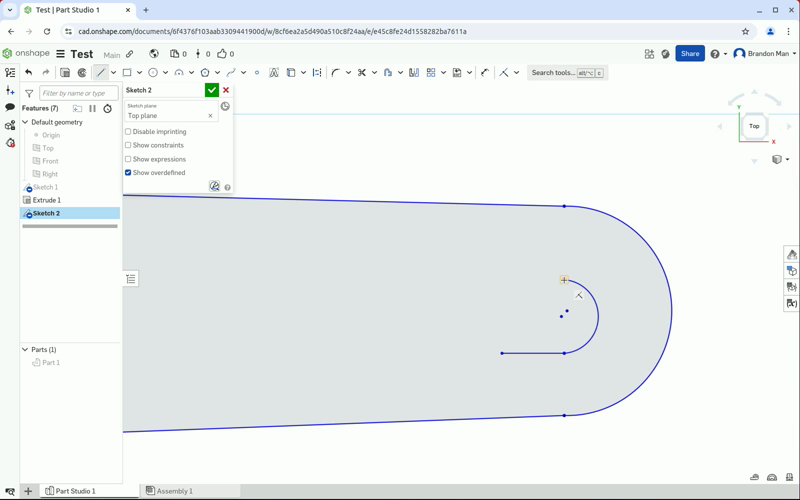
click(564, 279)
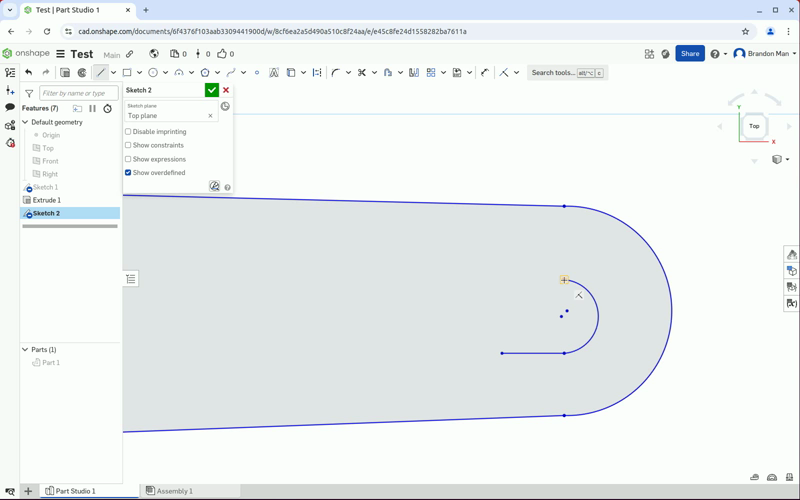
scroll(-6)
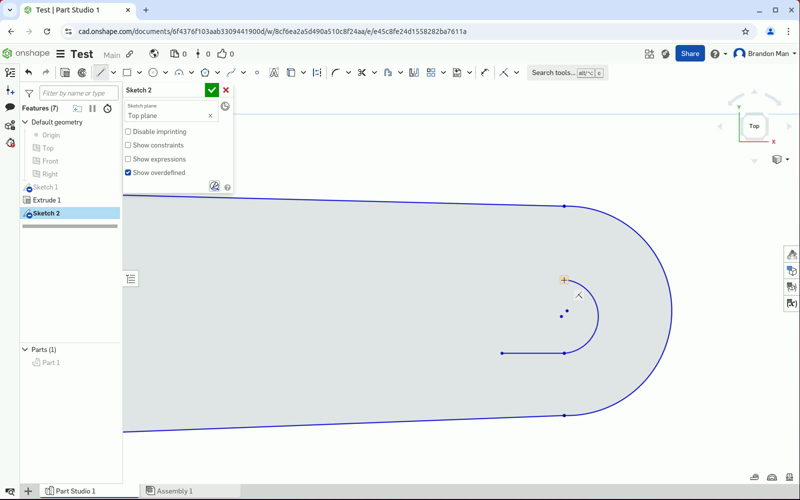
scroll(-6)
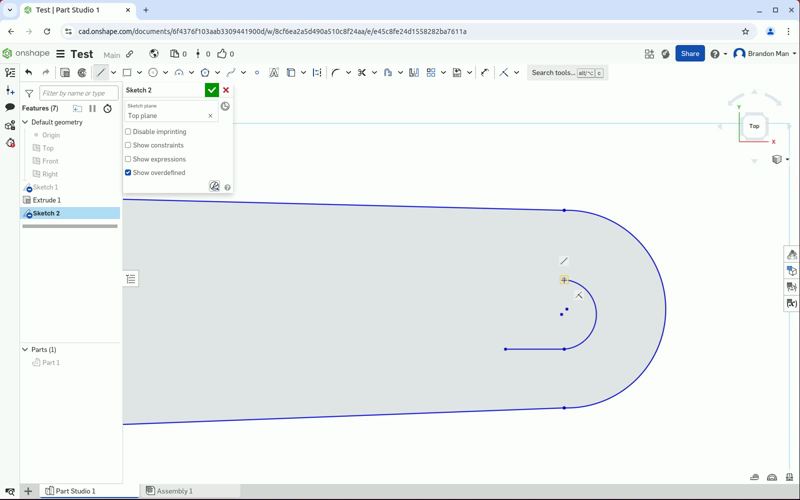
scroll(-6)
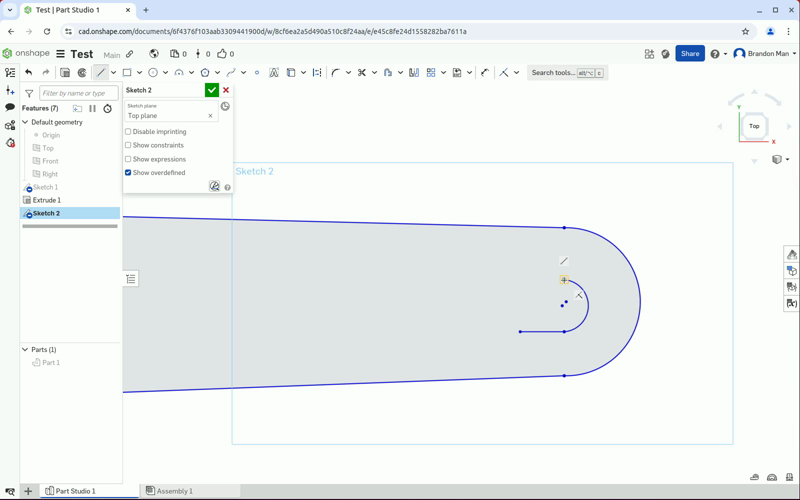
scroll(-6)
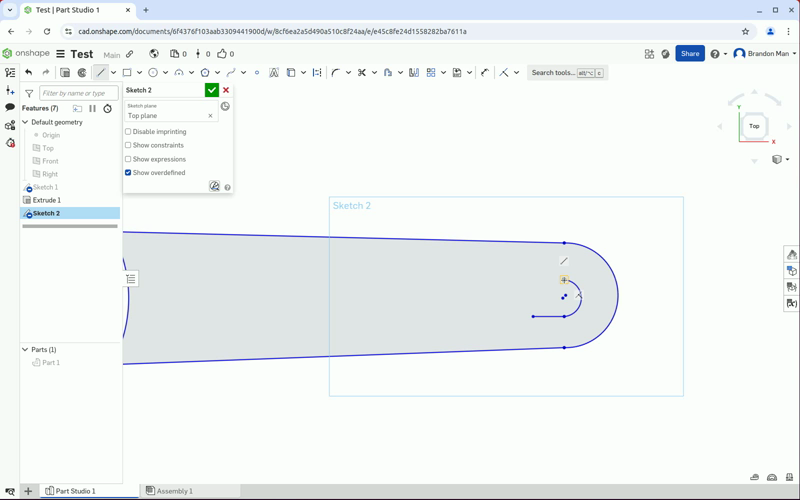
scroll(-6)
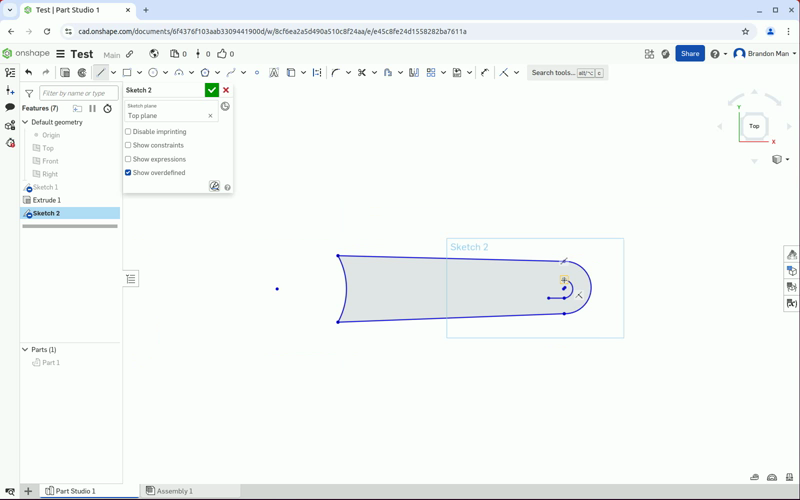
scroll(-6)
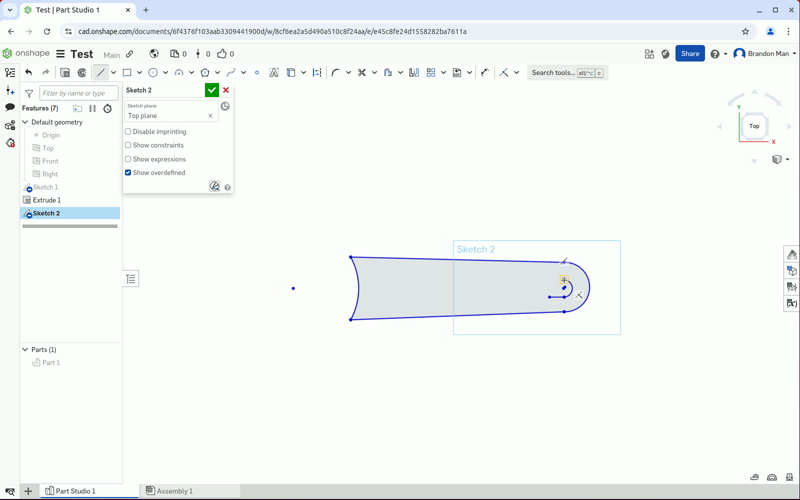
scroll(-6)
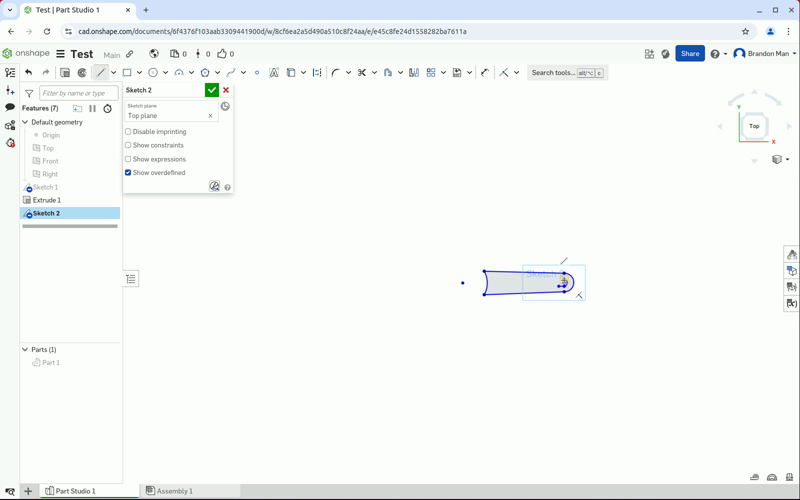
key_down(shift)
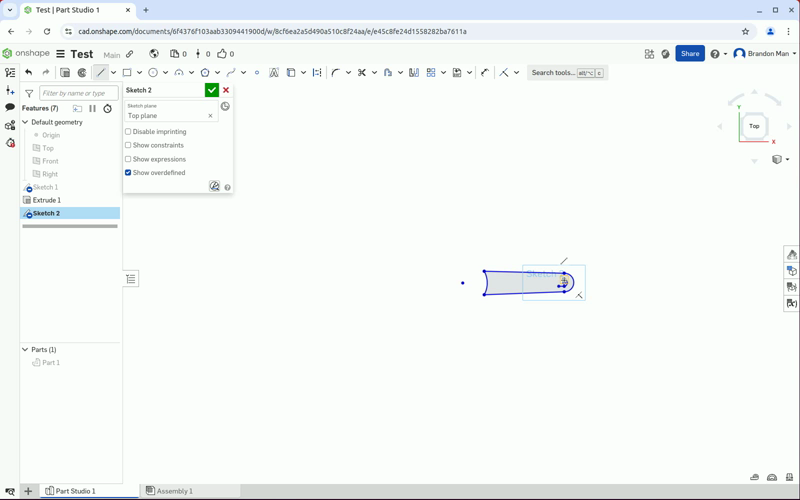
mouse_move(589, 279)
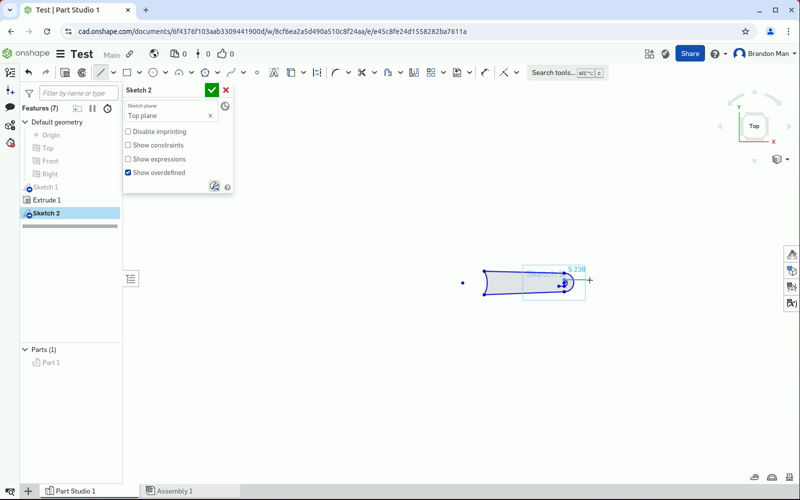
mouse_move(558, 279)
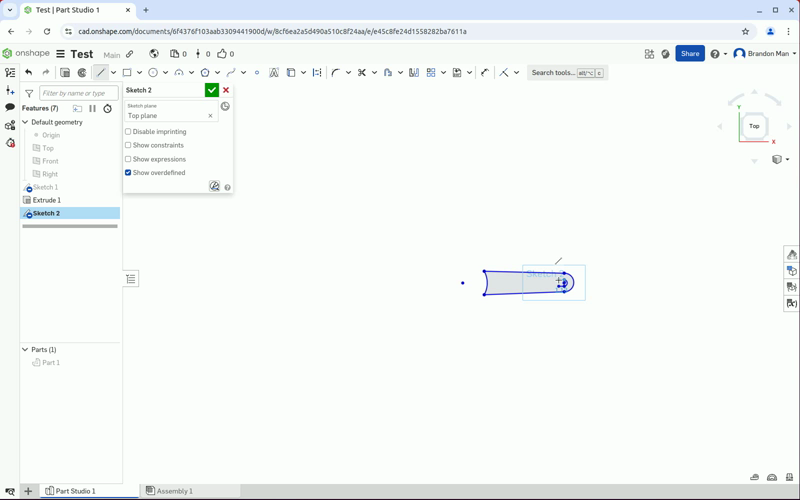
scroll(6)
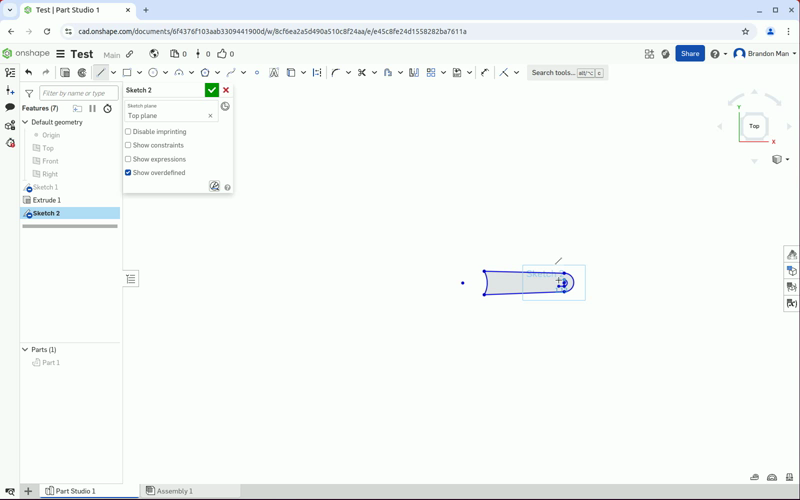
scroll(6)
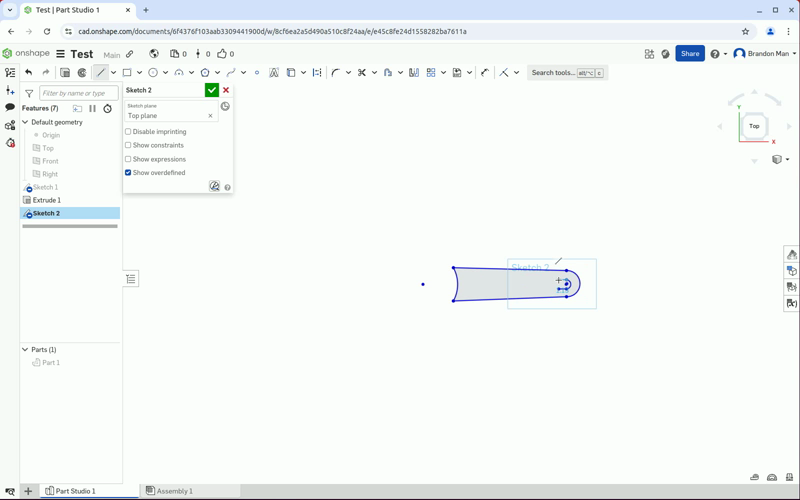
scroll(6)
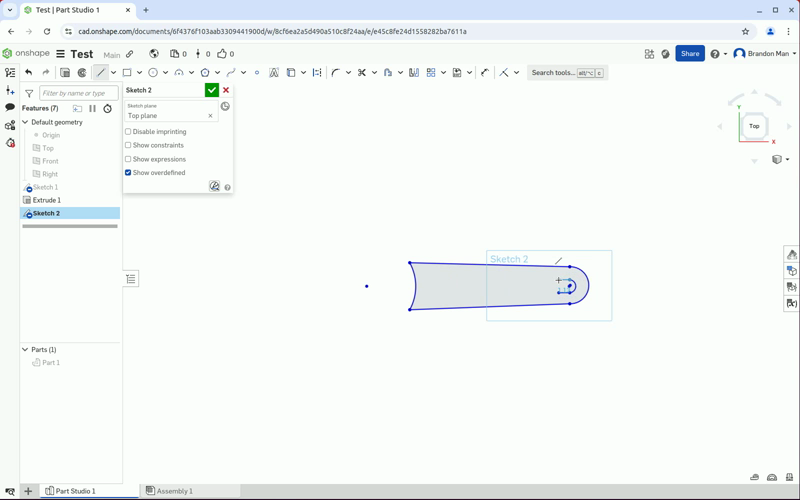
scroll(6)
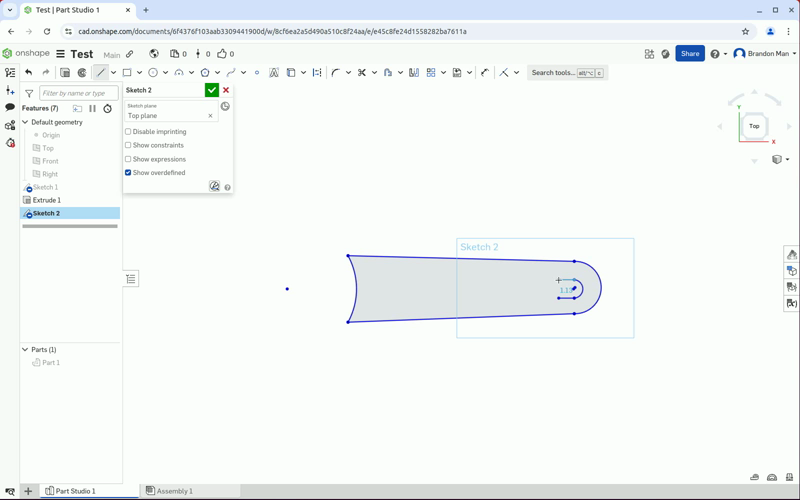
scroll(6)
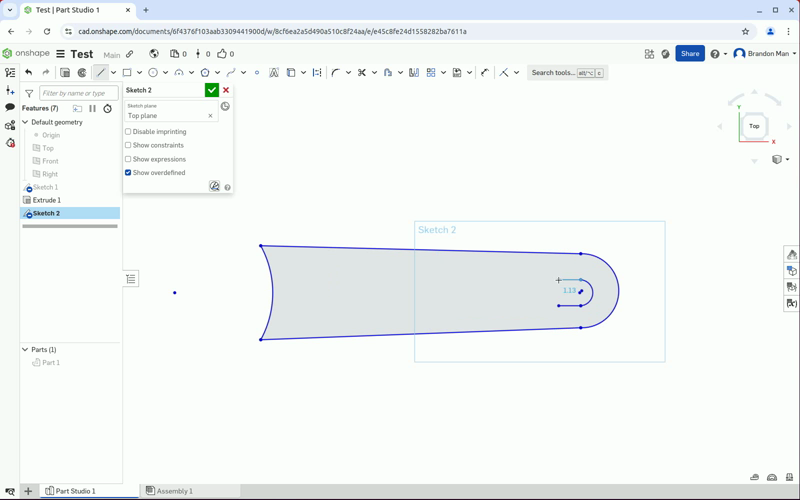
scroll(6)
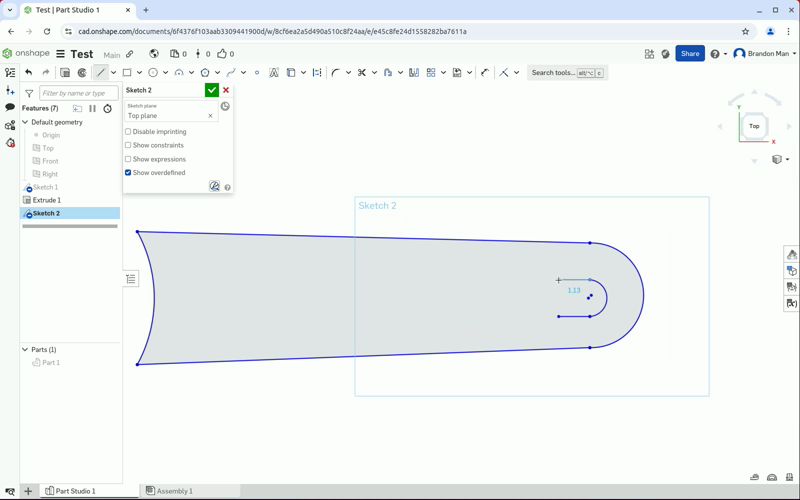
scroll(6)
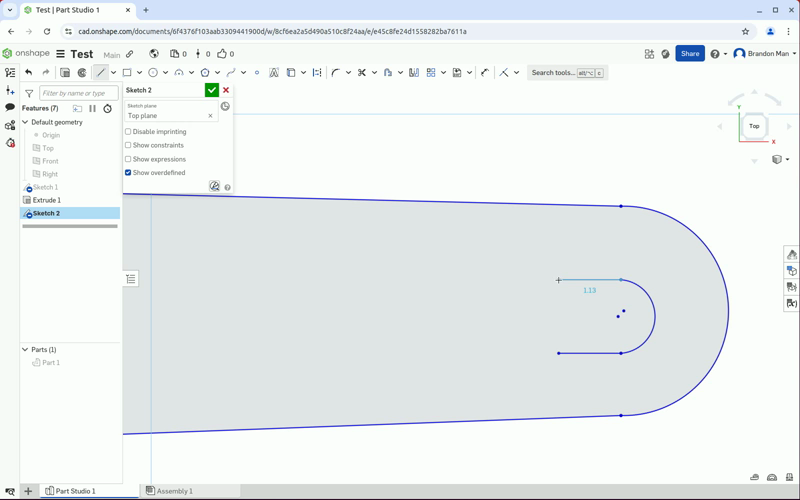
click(558, 279)
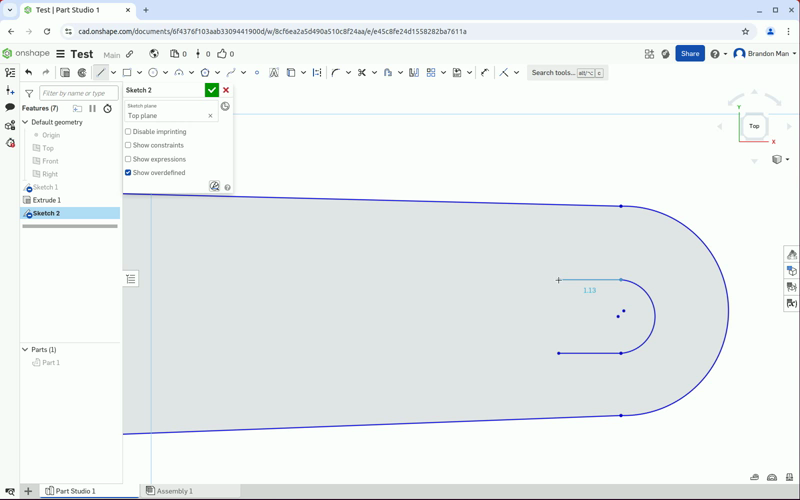
scroll(-6)
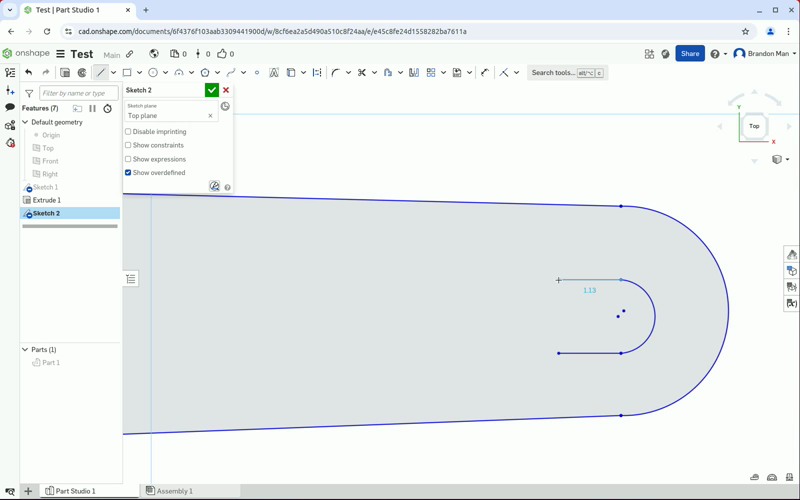
scroll(-6)
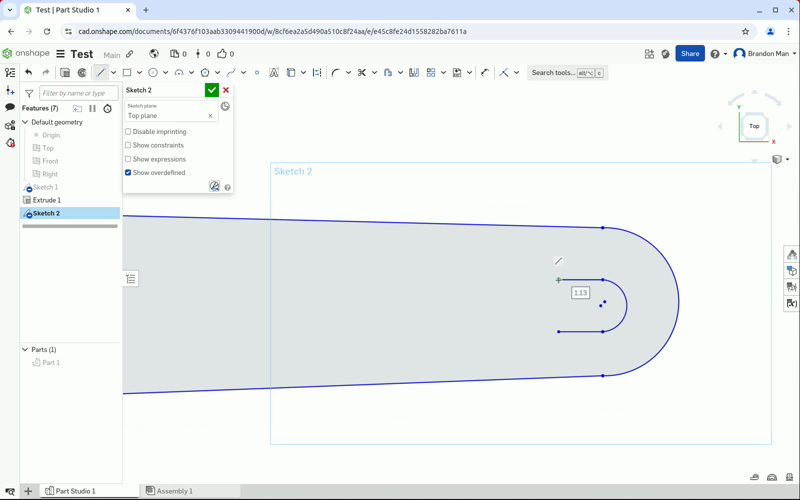
scroll(-6)
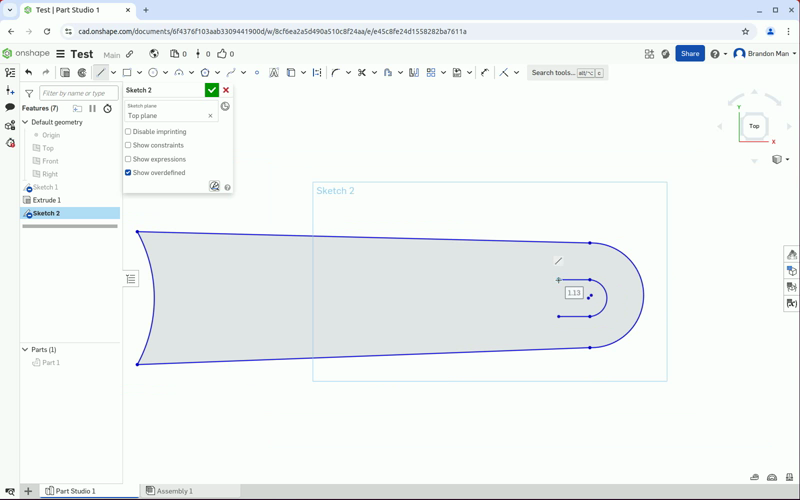
scroll(-6)
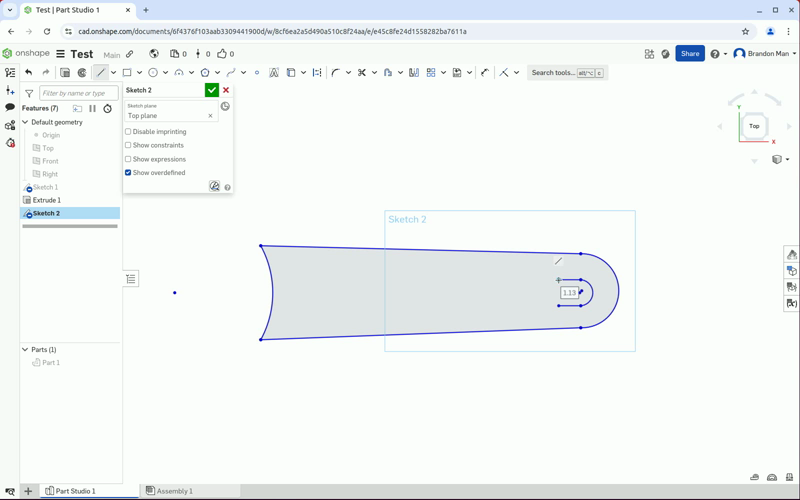
scroll(-6)
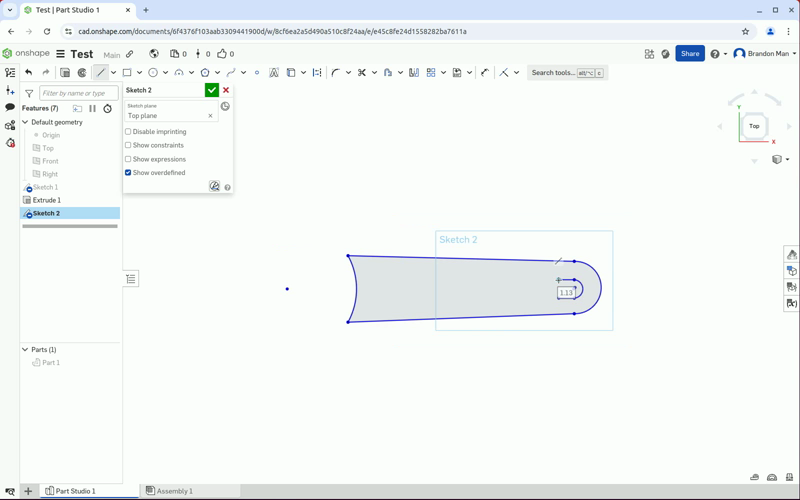
scroll(-6)
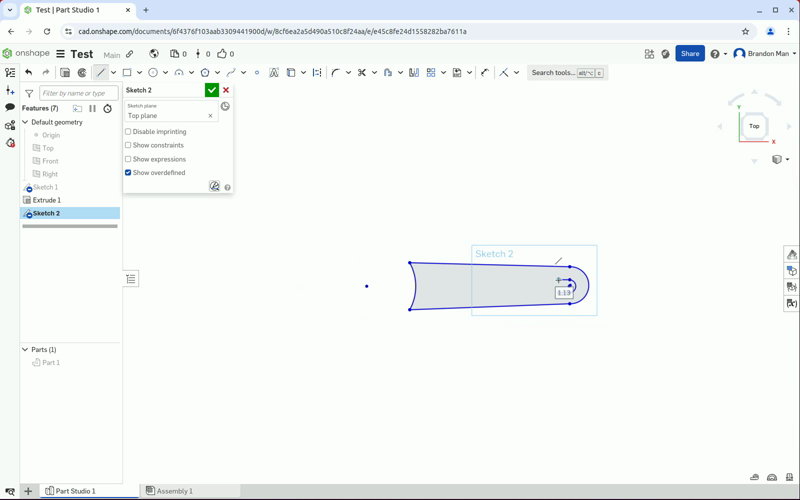
scroll(-6)
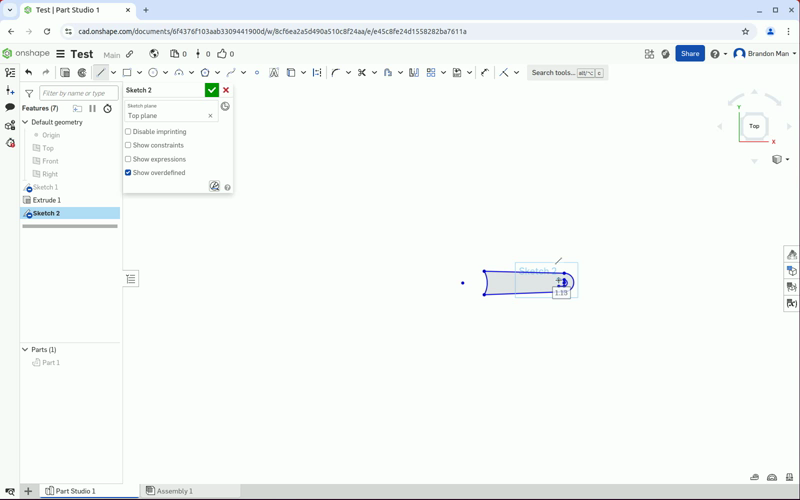
key_up(shift)
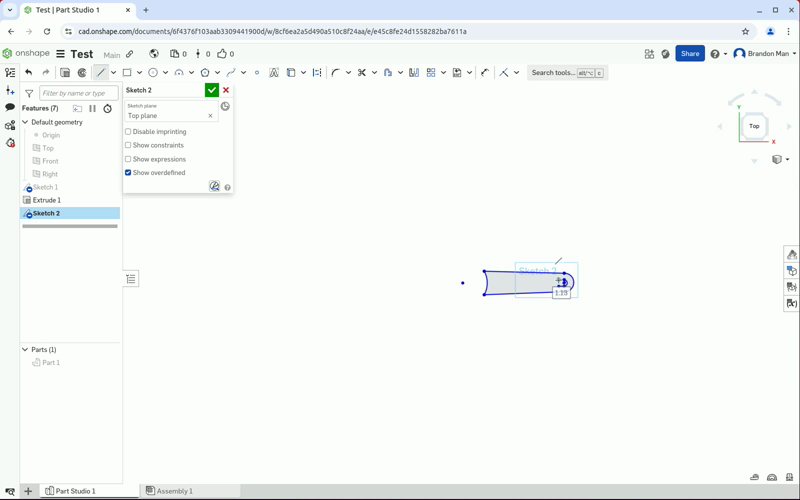
key(esc)
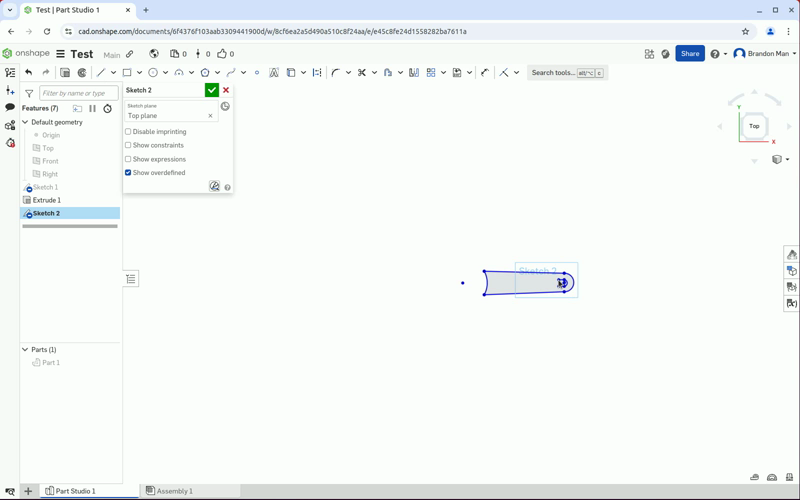
key(a)
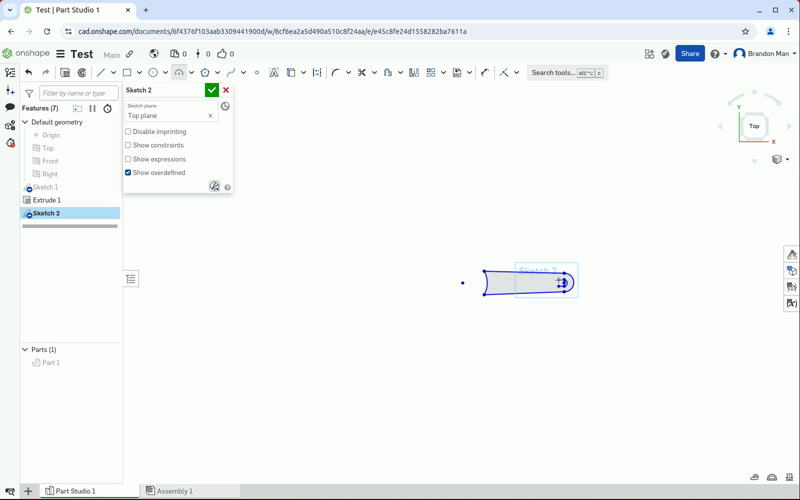
mouse_move(558, 279)
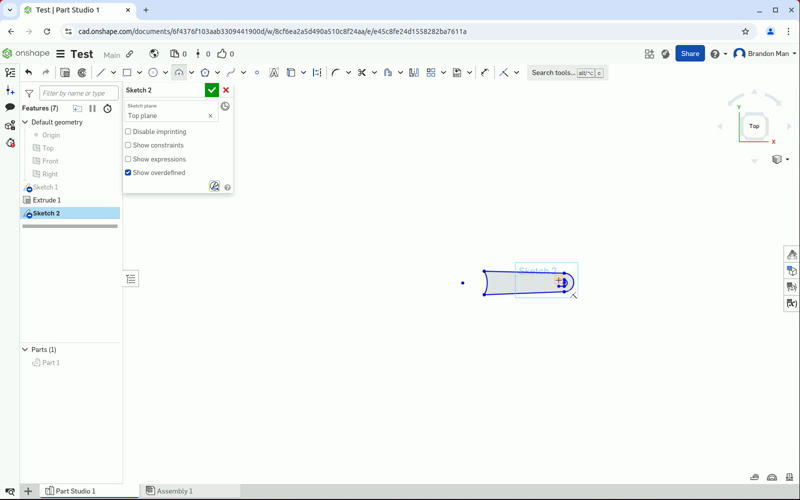
click(558, 279)
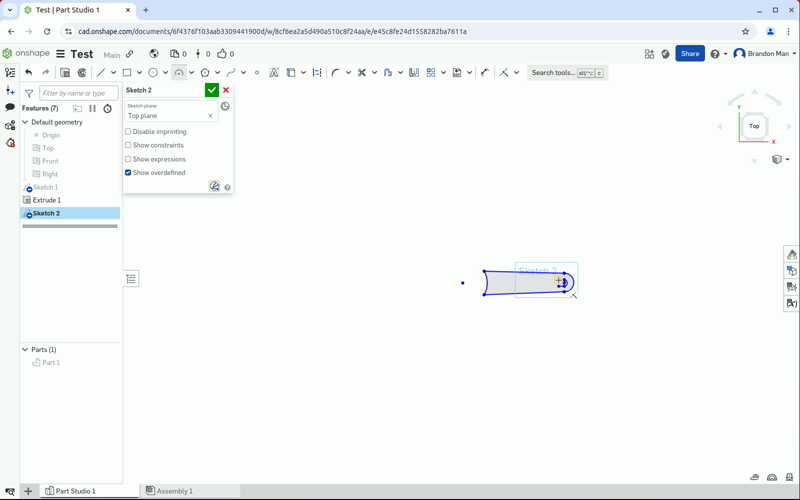
mouse_move(558, 286)
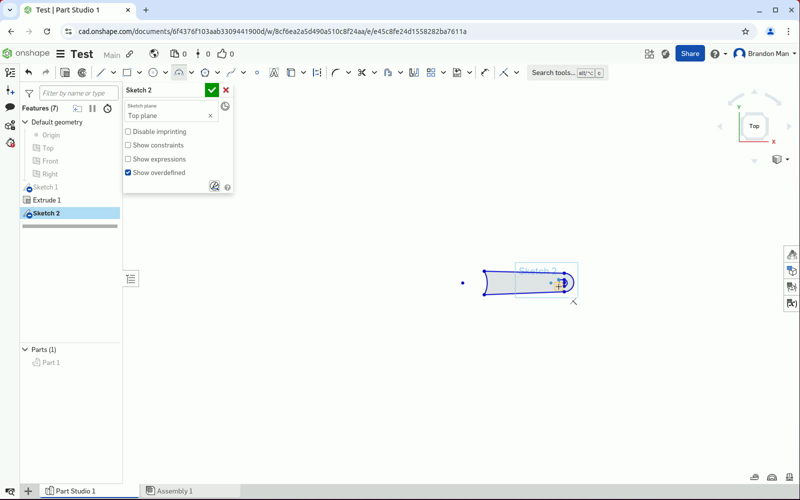
scroll(6)
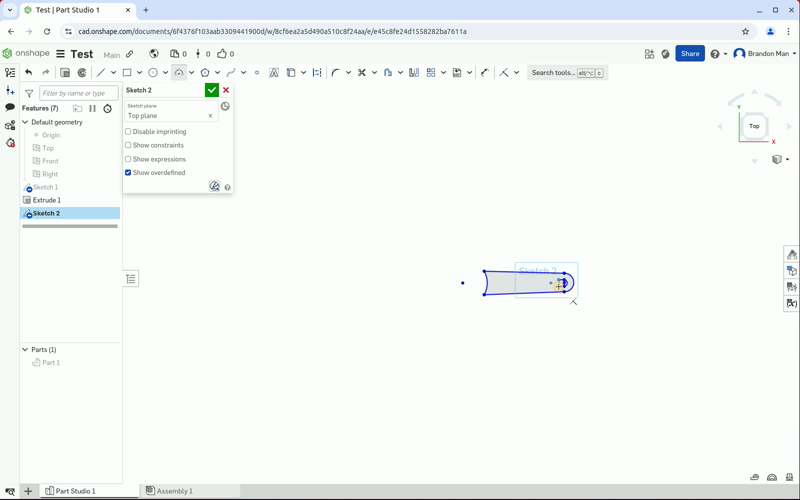
scroll(6)
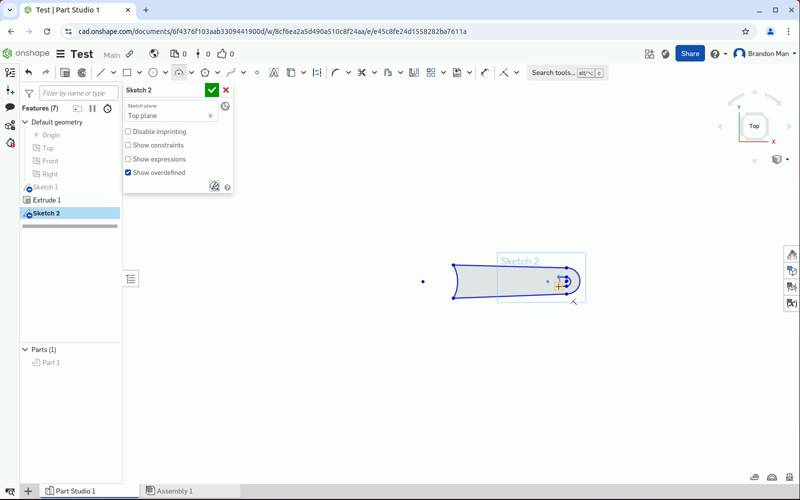
scroll(6)
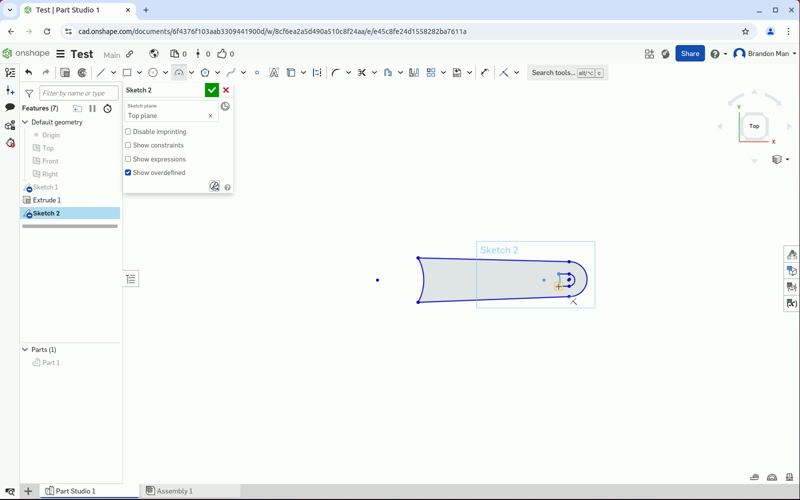
scroll(6)
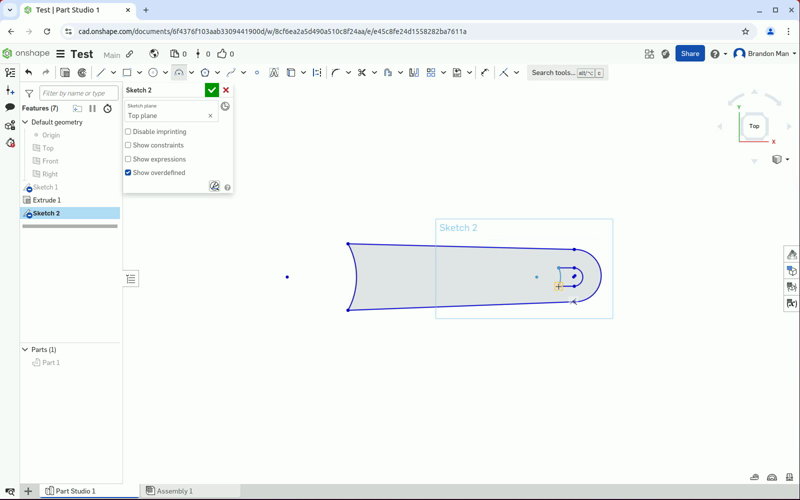
scroll(6)
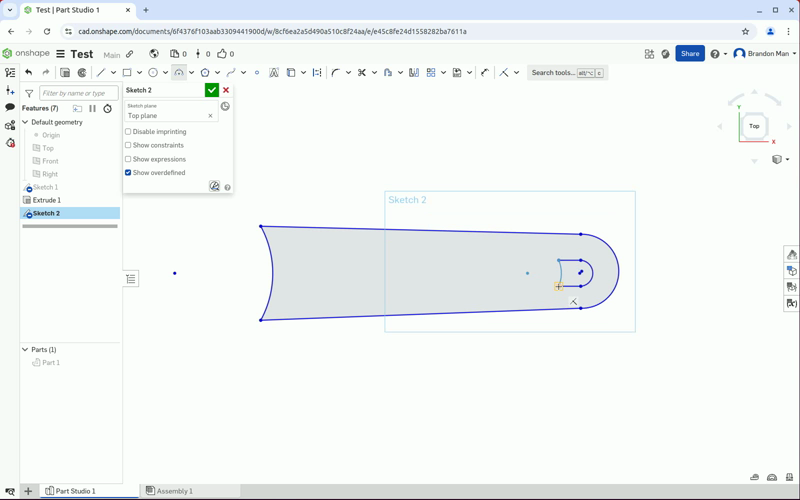
scroll(6)
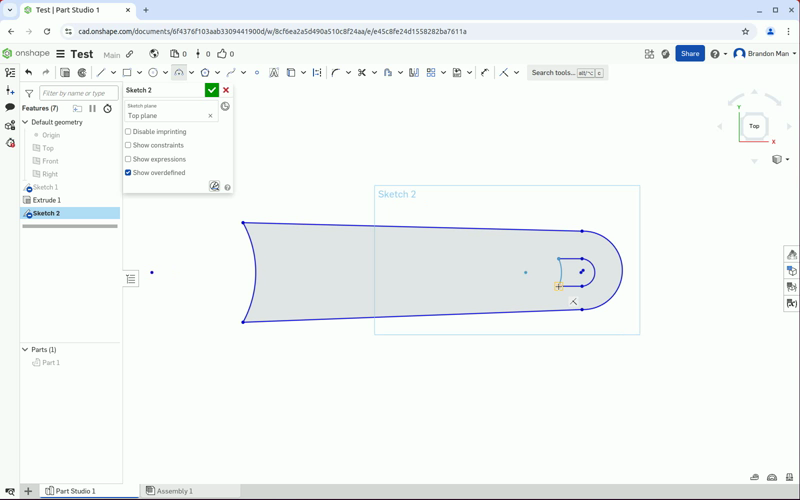
scroll(6)
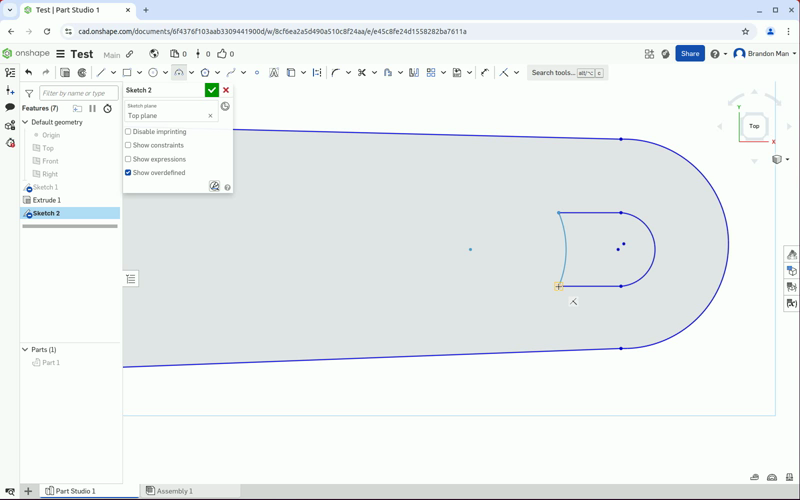
click(558, 286)
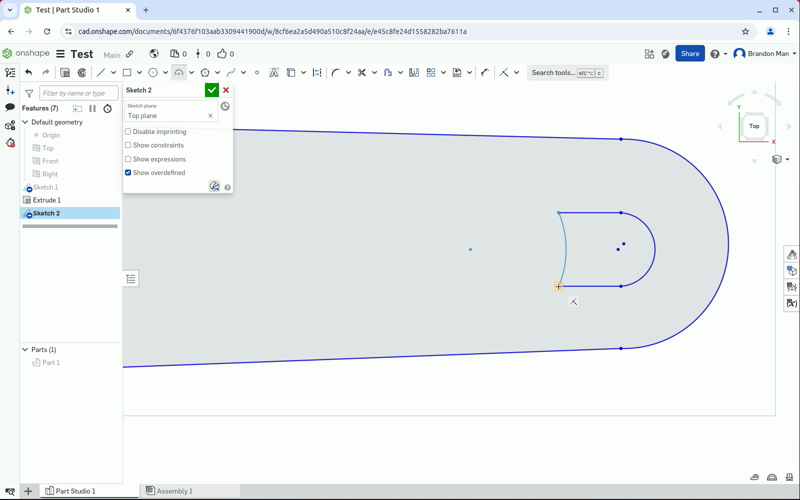
scroll(-6)
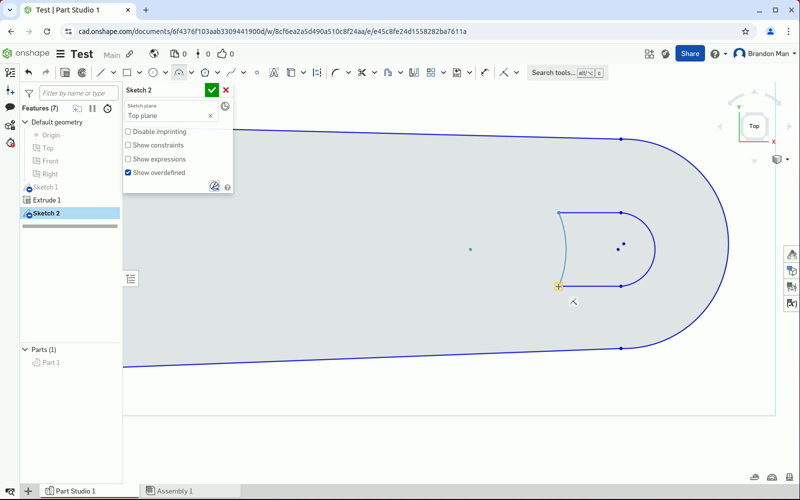
scroll(-6)
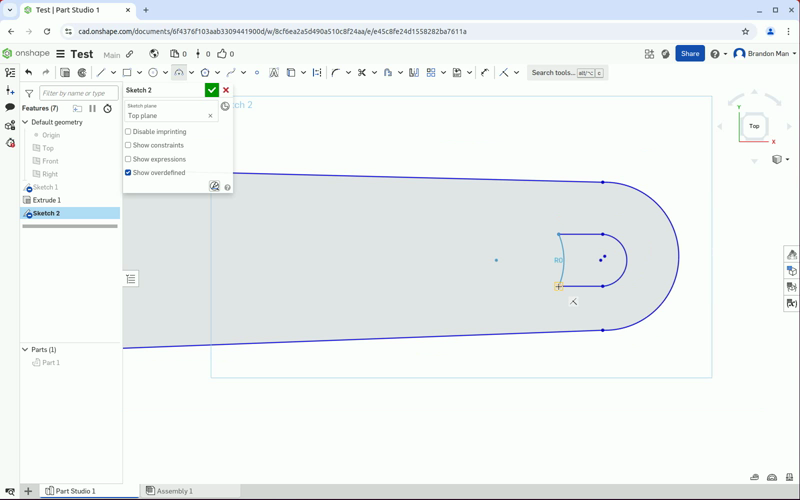
scroll(-6)
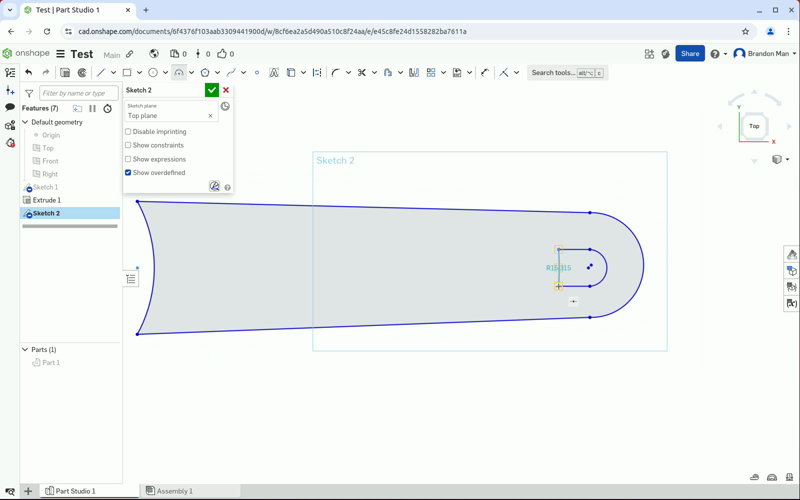
scroll(-6)
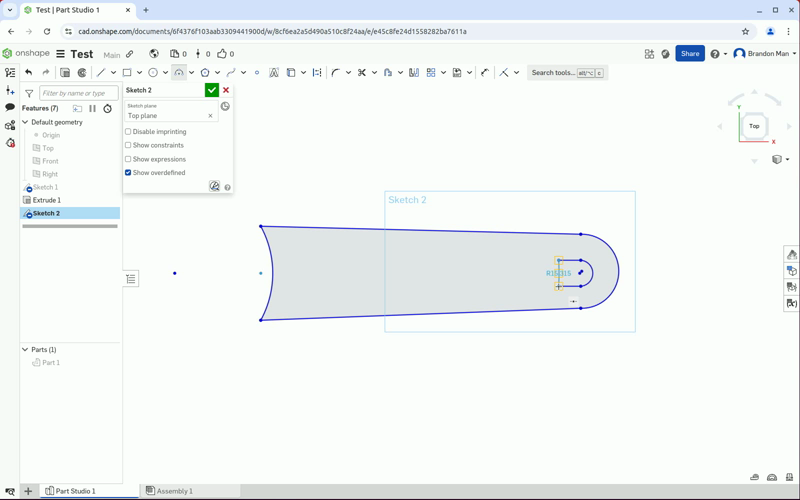
scroll(-6)
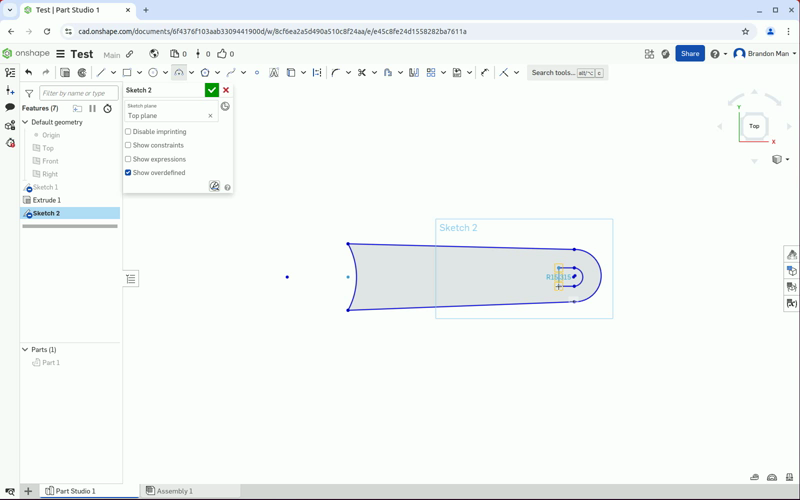
scroll(-6)
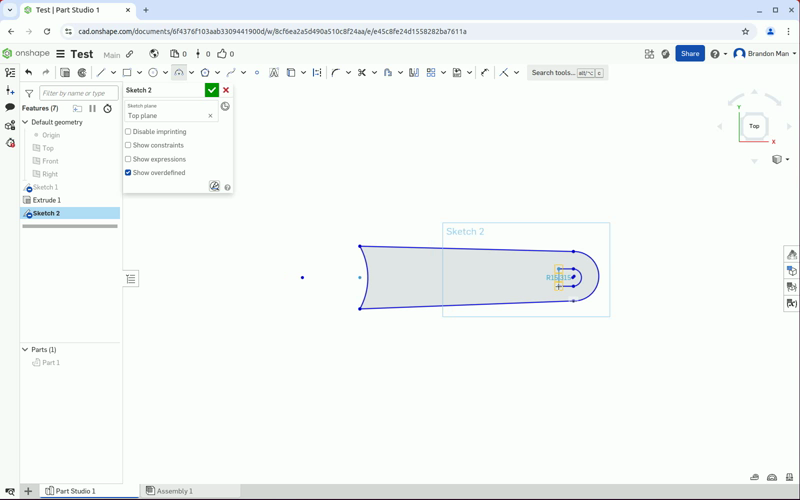
scroll(-6)
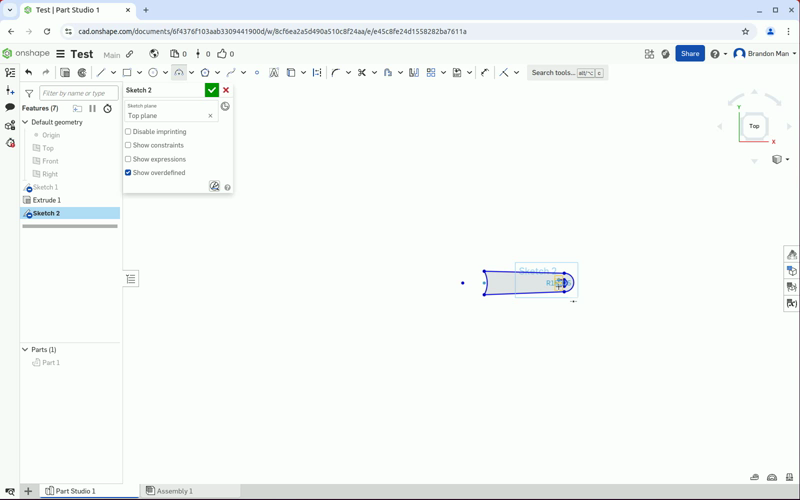
key_down(shift)
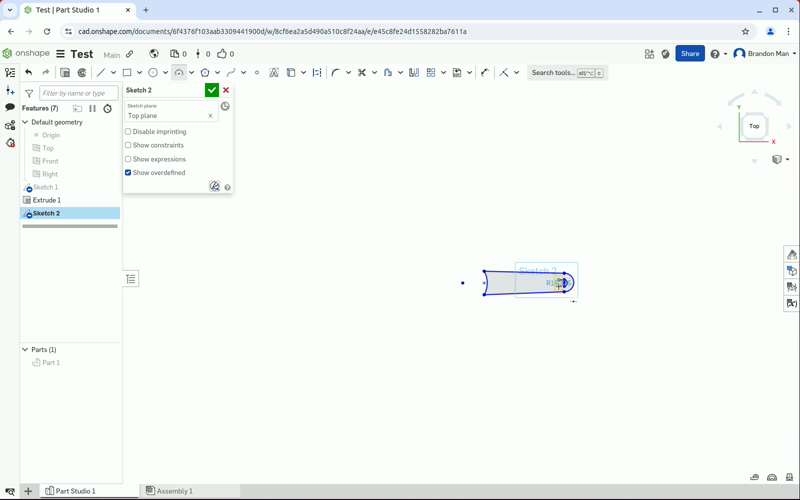
mouse_move(555, 282)
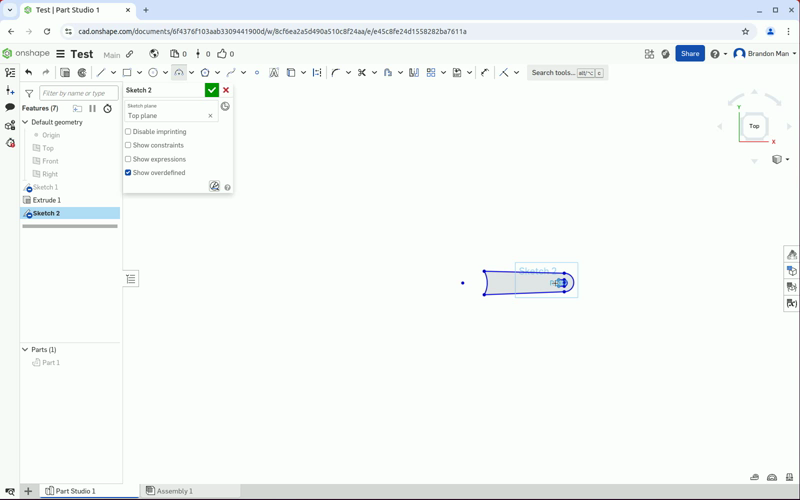
scroll(6)
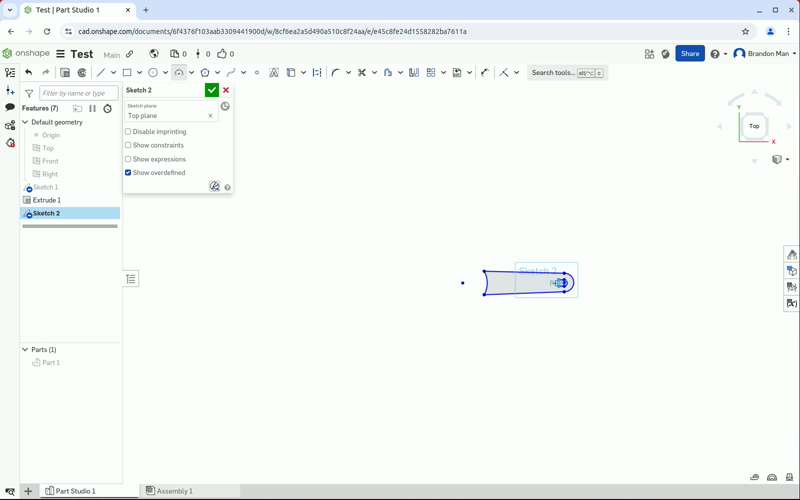
scroll(6)
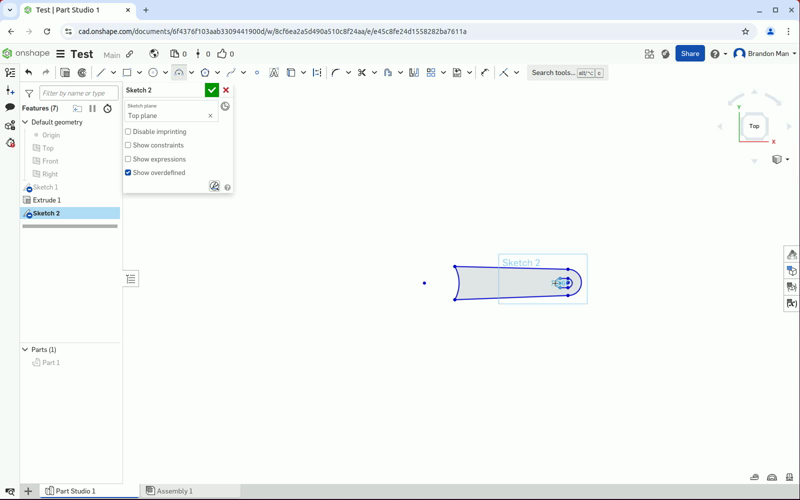
scroll(6)
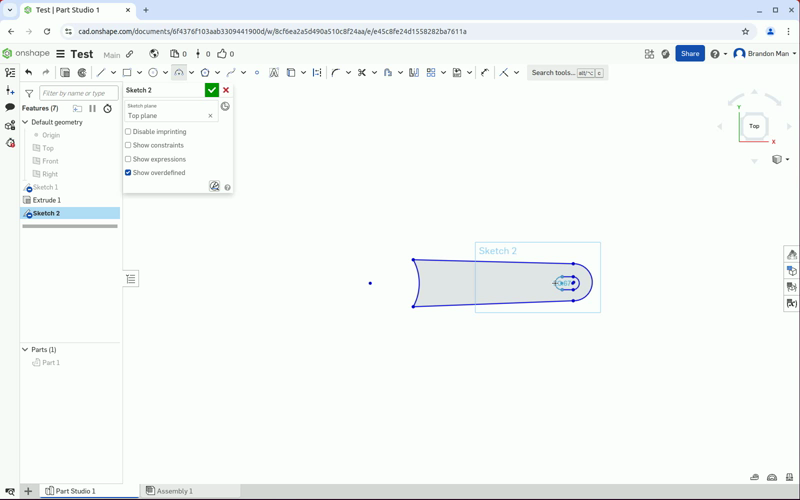
scroll(6)
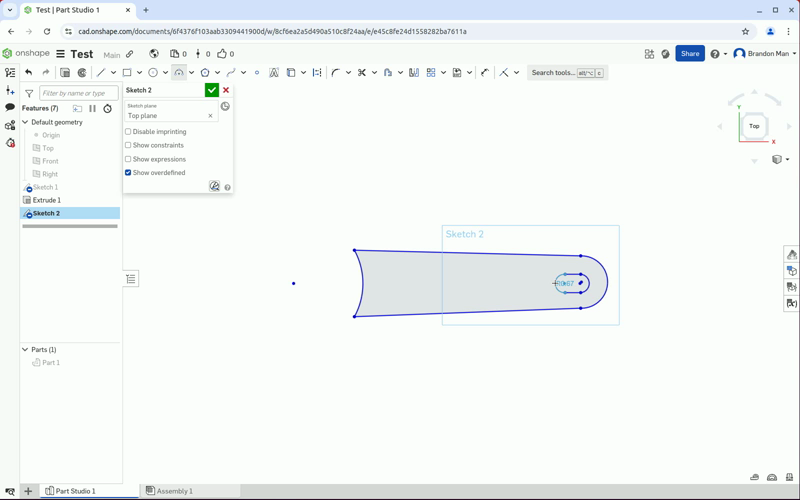
scroll(6)
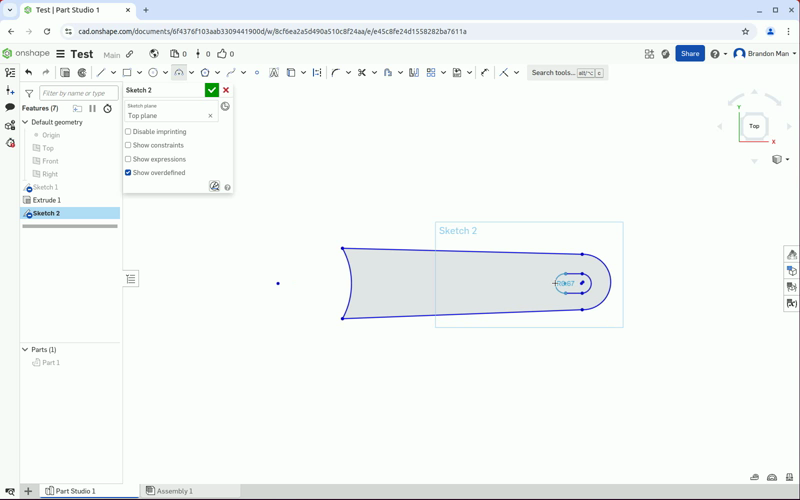
scroll(6)
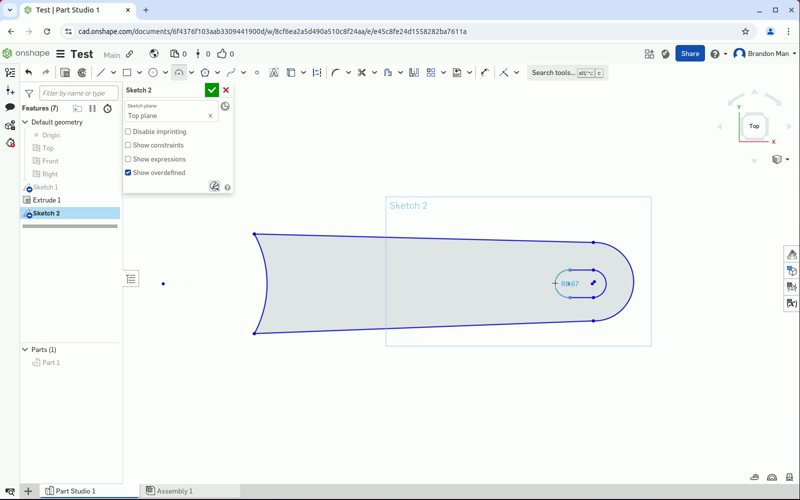
scroll(6)
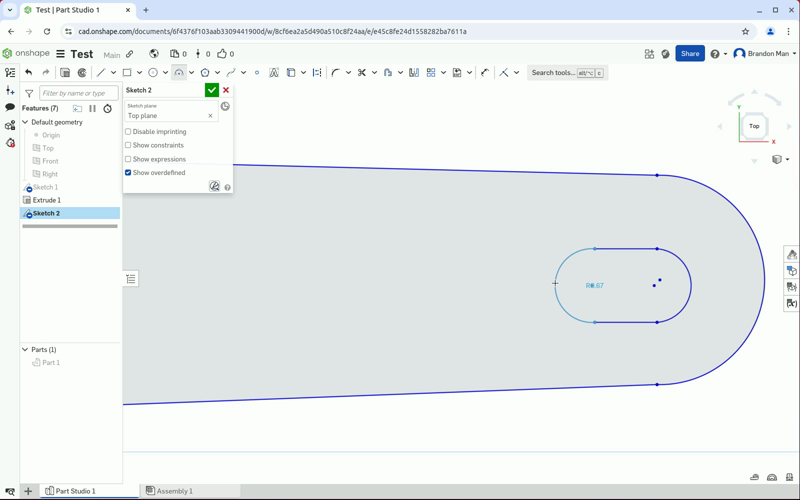
click(555, 282)
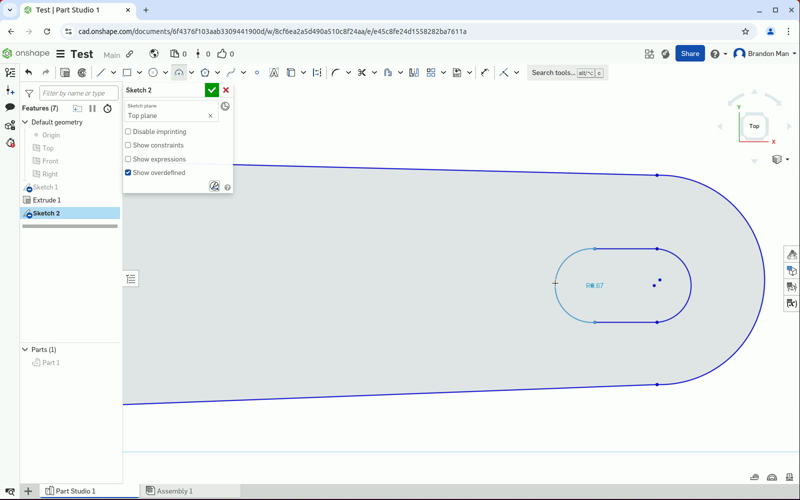
scroll(-6)
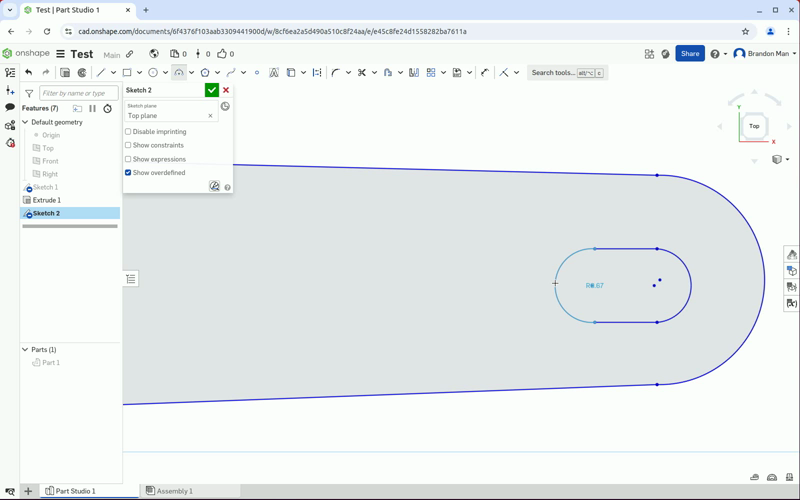
scroll(-6)
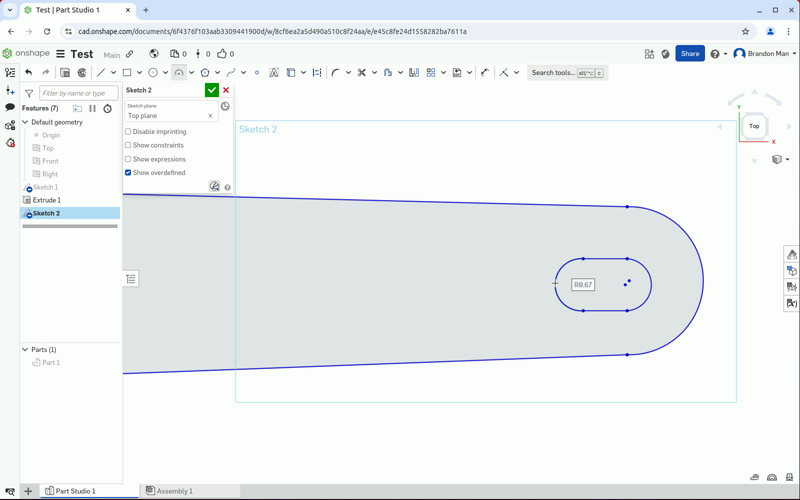
scroll(-6)
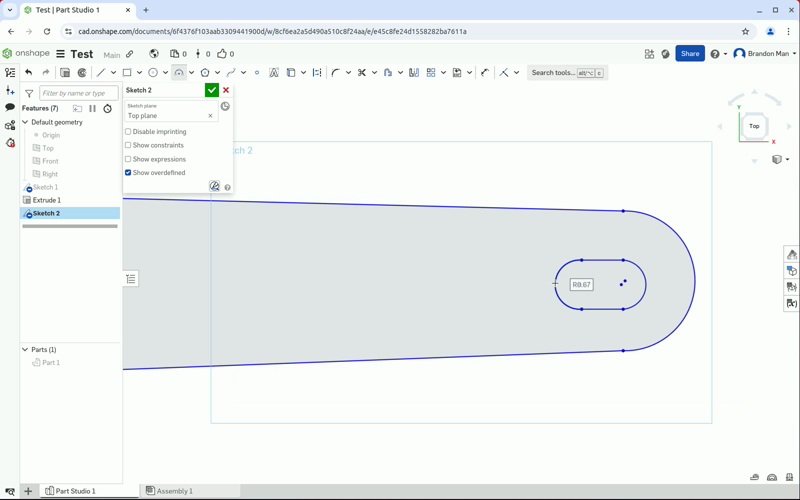
scroll(-6)
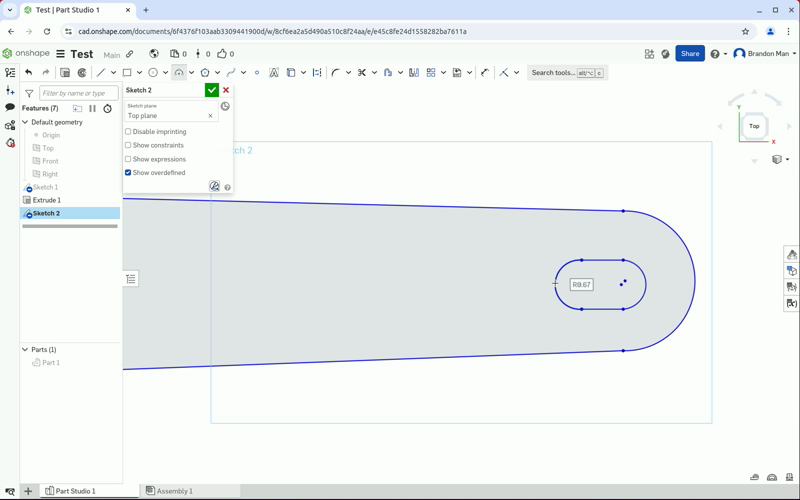
scroll(-6)
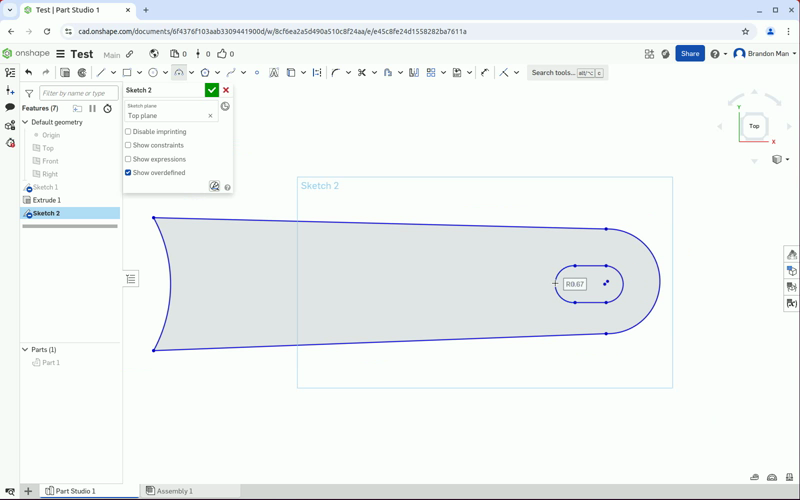
scroll(-6)
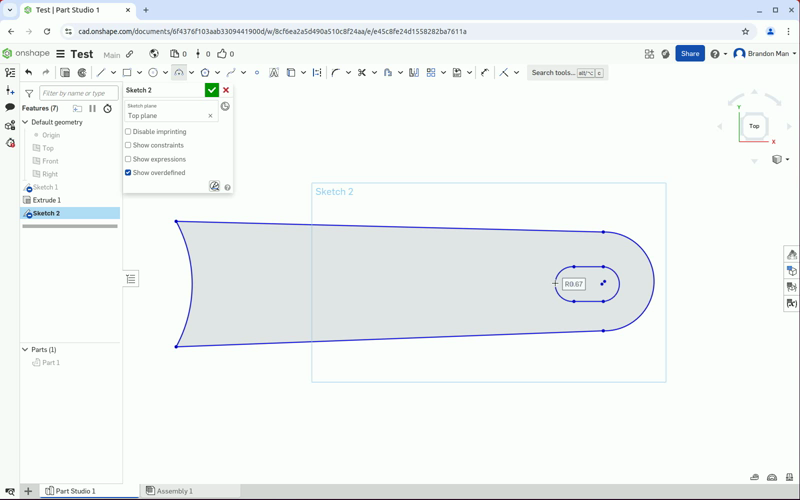
scroll(-6)
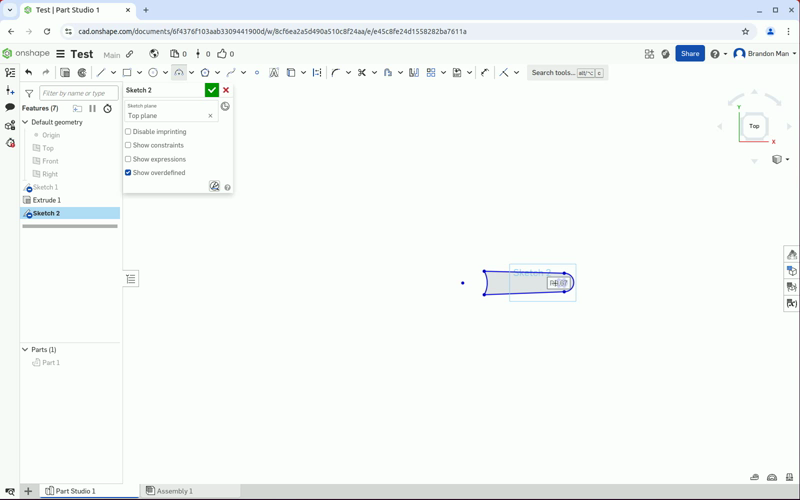
key_up(shift)
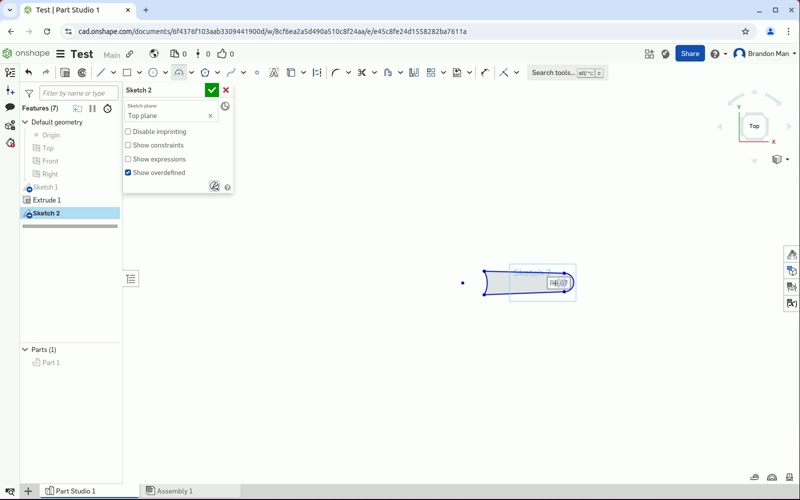
key(esc)
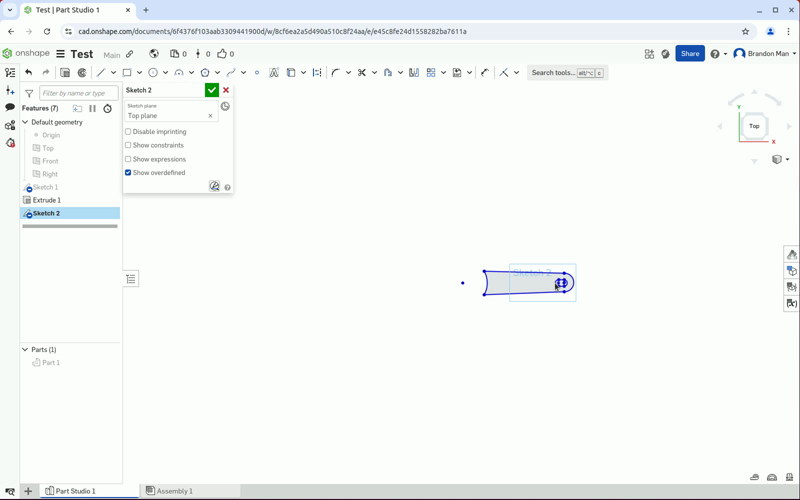
mouse_move(520, 283)
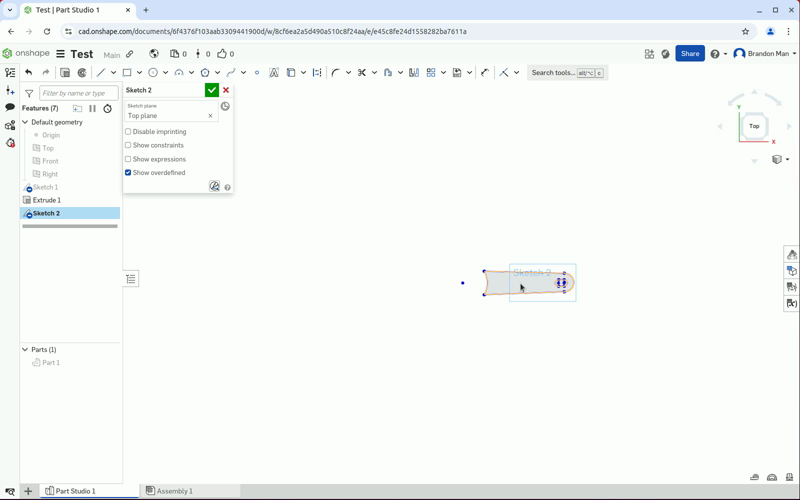
scroll(6)
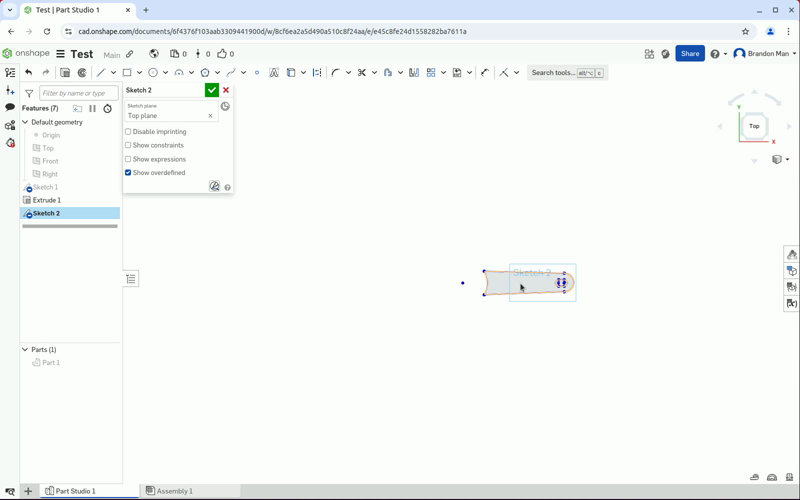
scroll(6)
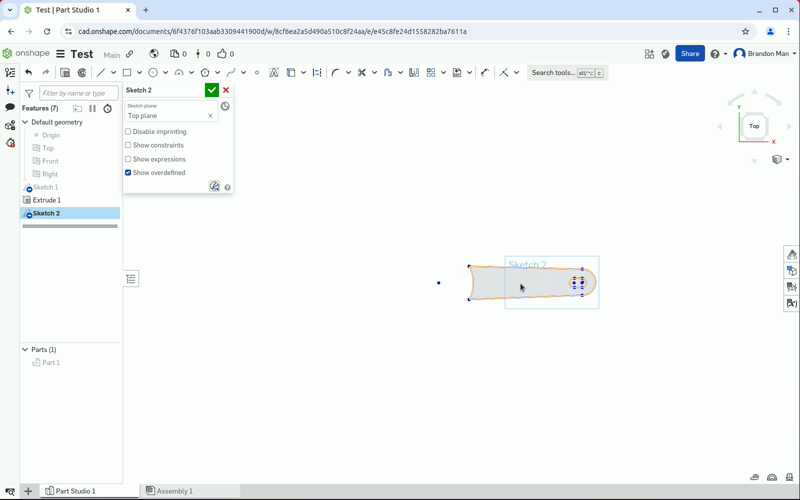
scroll(6)
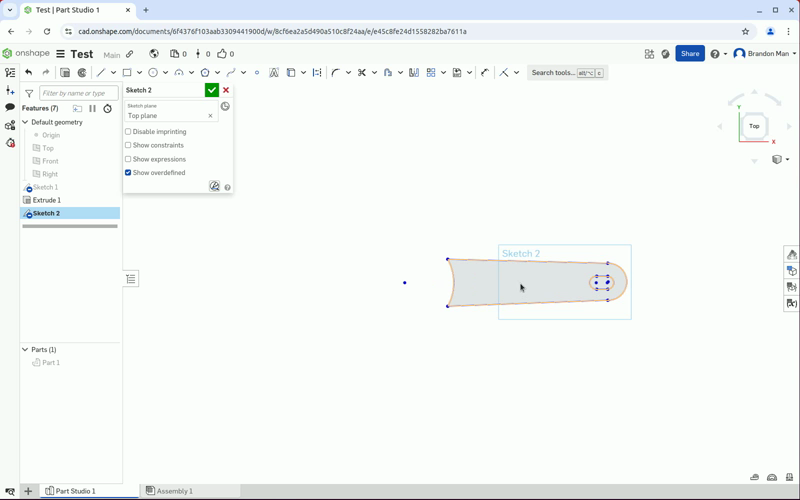
scroll(6)
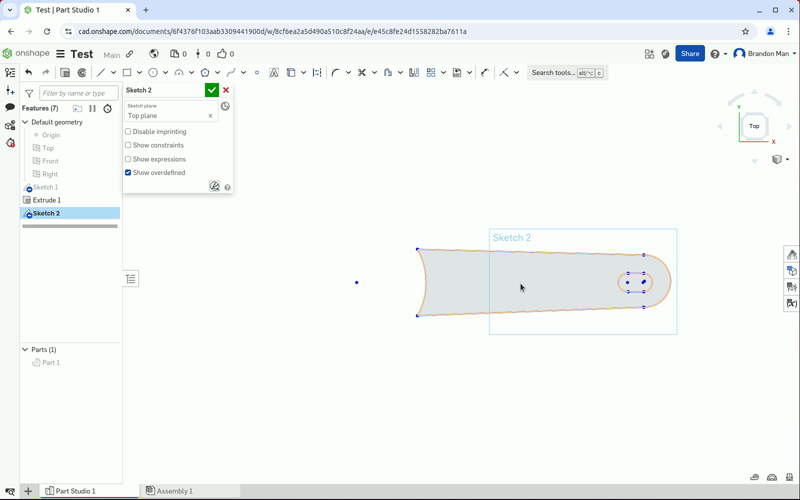
scroll(6)
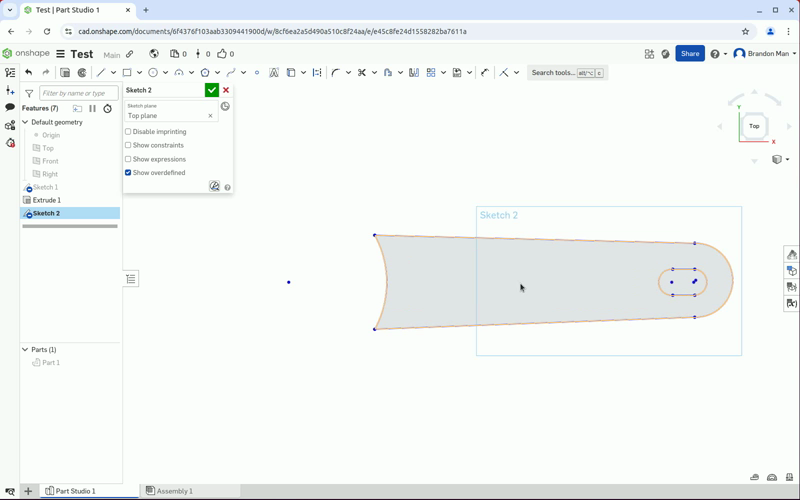
scroll(6)
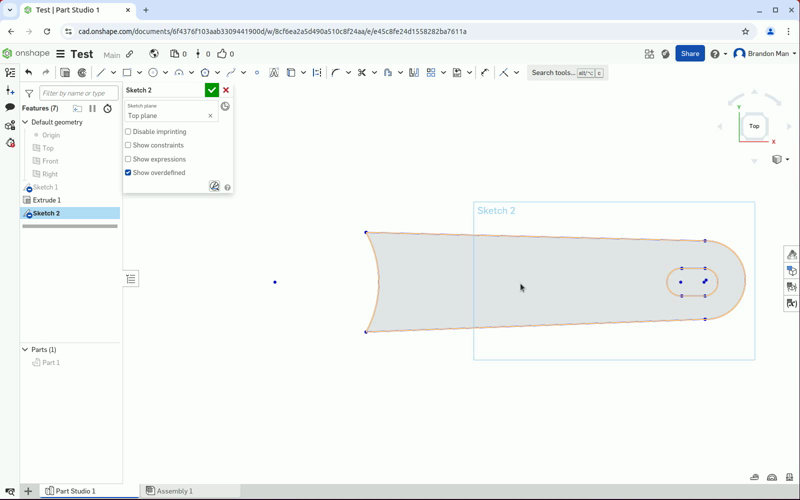
scroll(6)
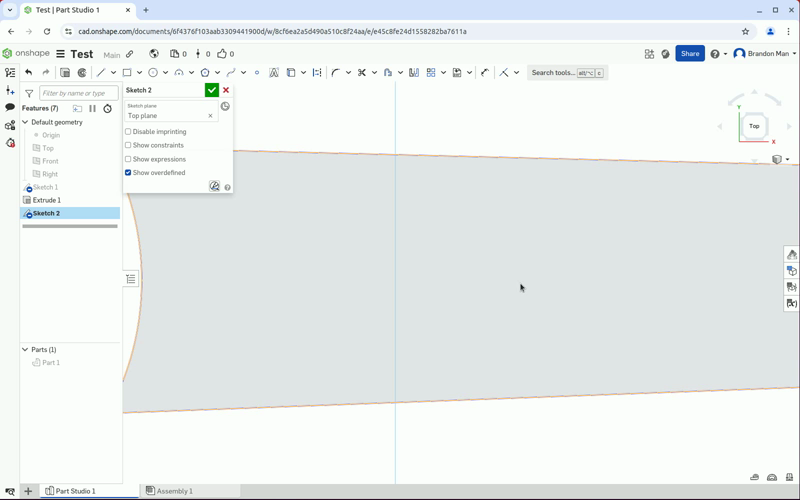
click(520, 283)
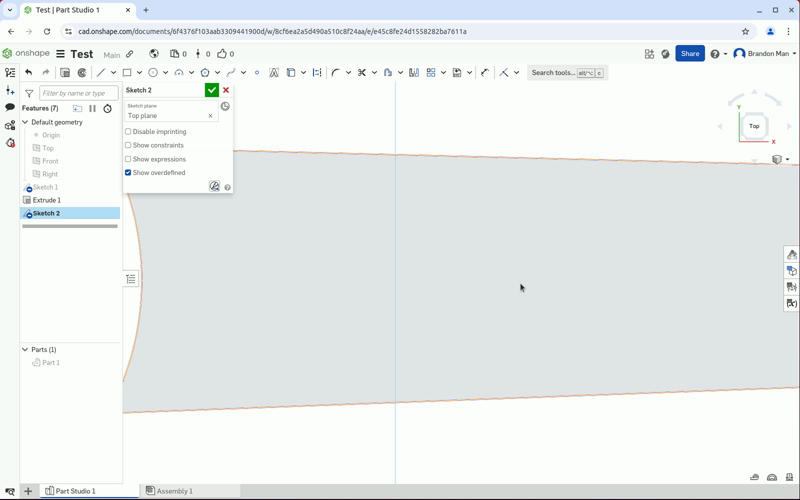
scroll(-6)
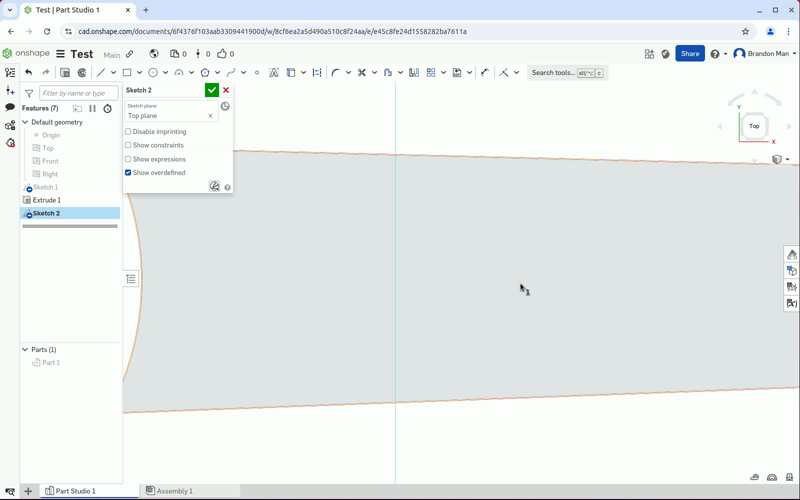
scroll(-6)
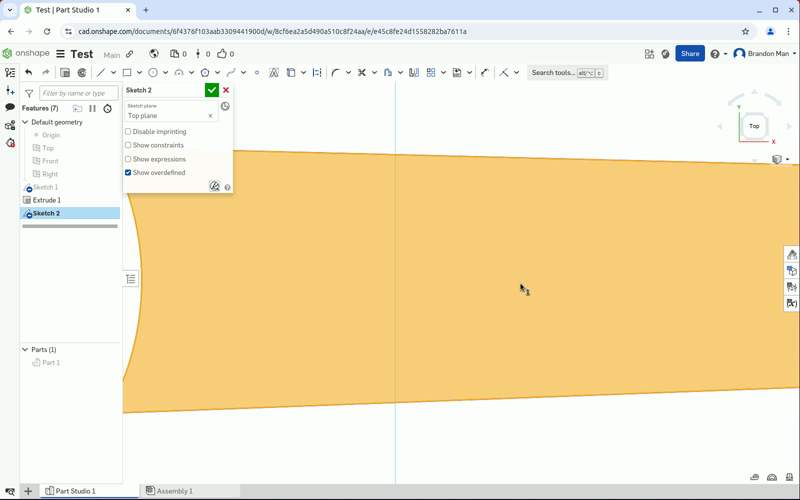
scroll(-6)
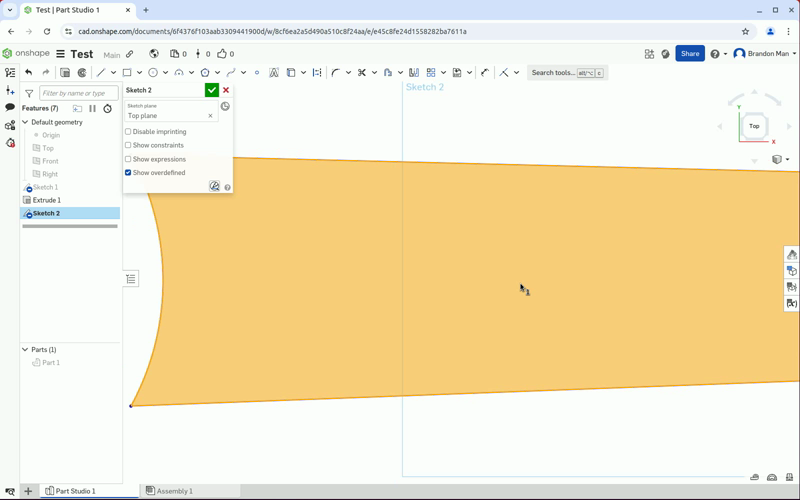
scroll(-6)
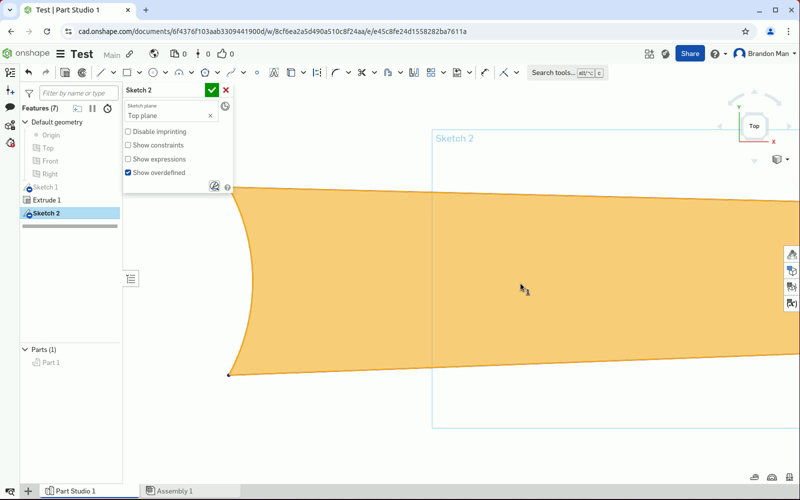
scroll(-6)
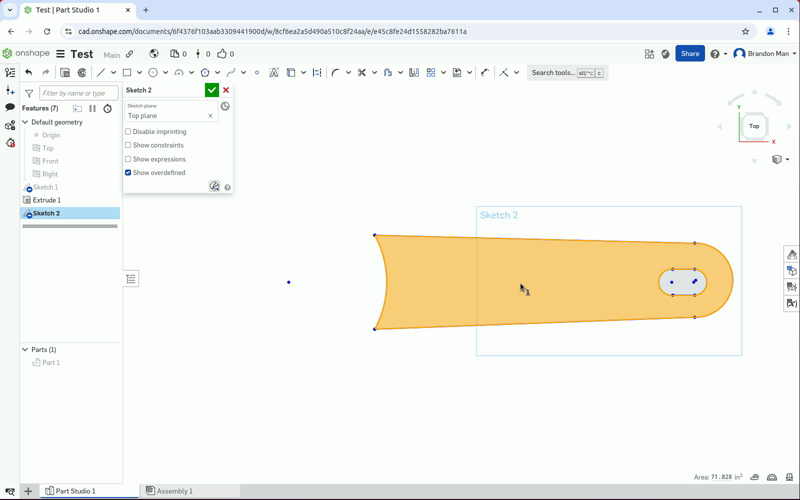
scroll(-6)
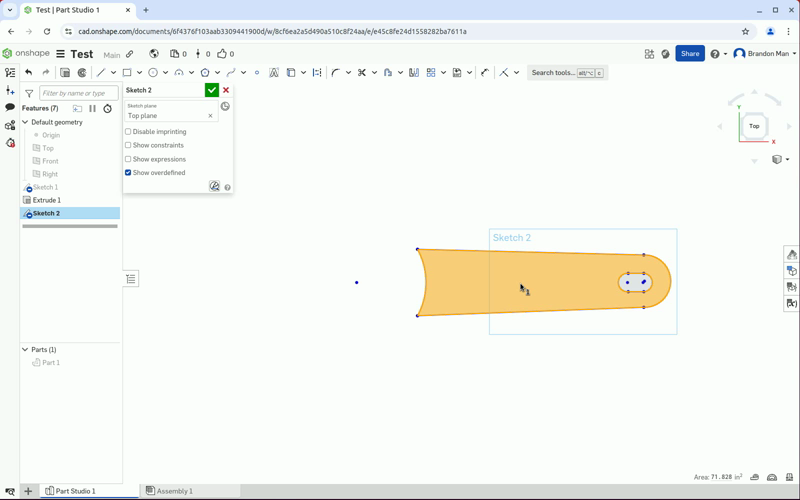
scroll(-6)
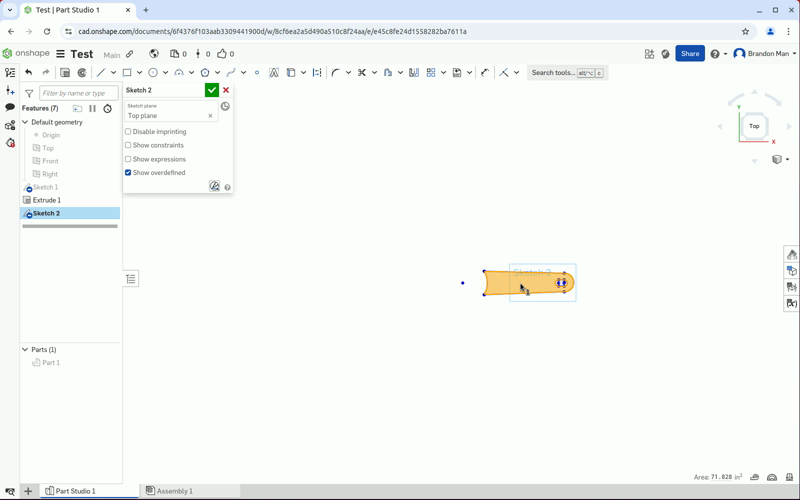
mouse_move(73, 352)
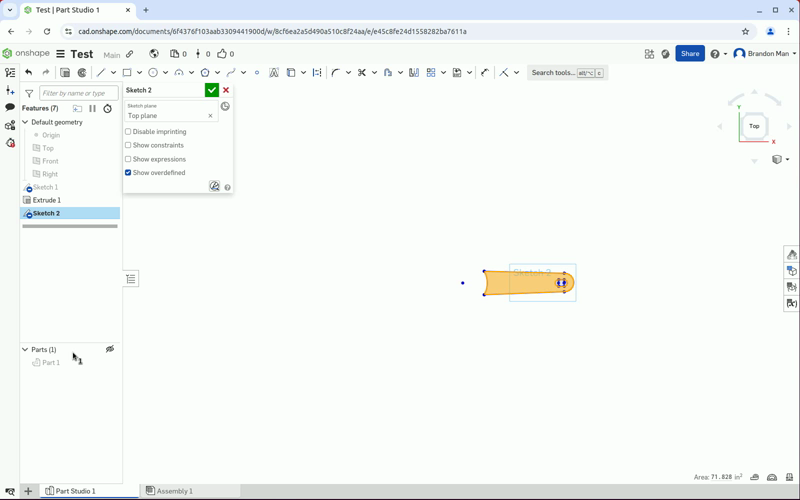
key(shift+y)
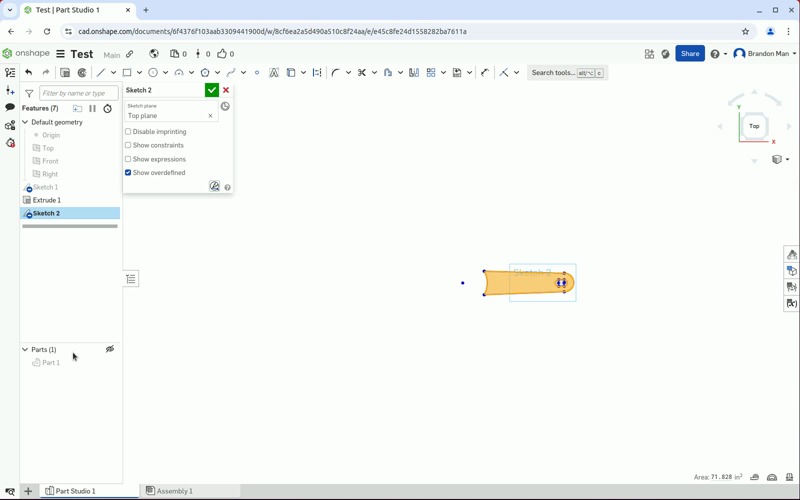
key(shift+e)
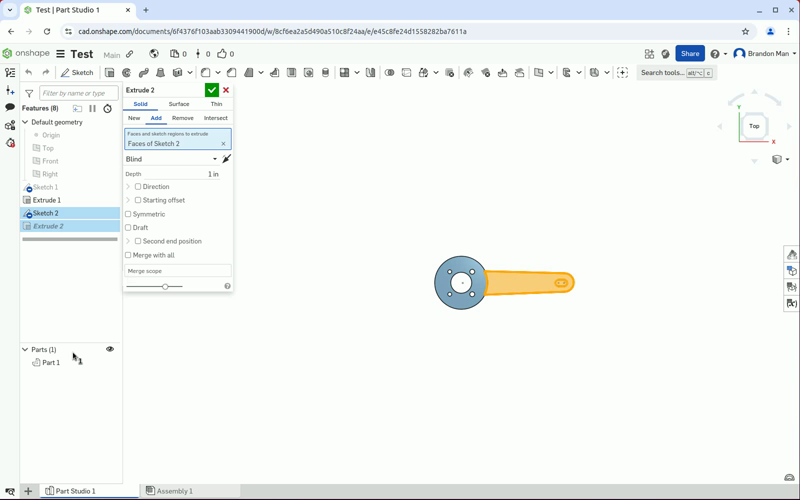
mouse_move(143, 106)
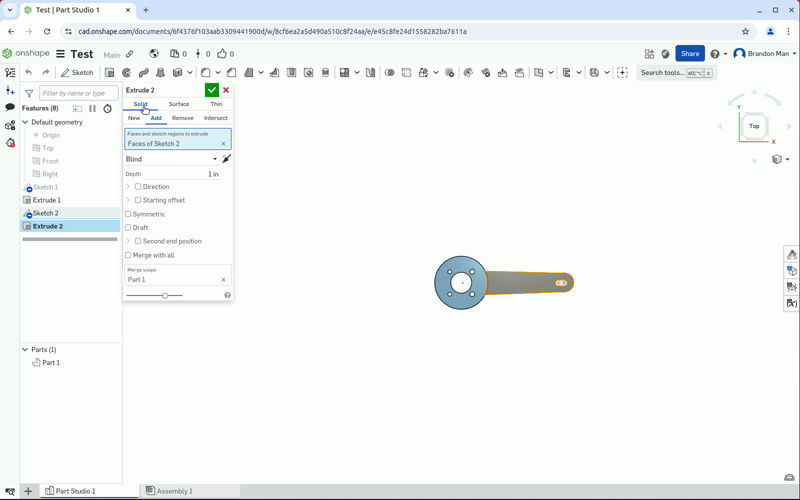
click(143, 106)
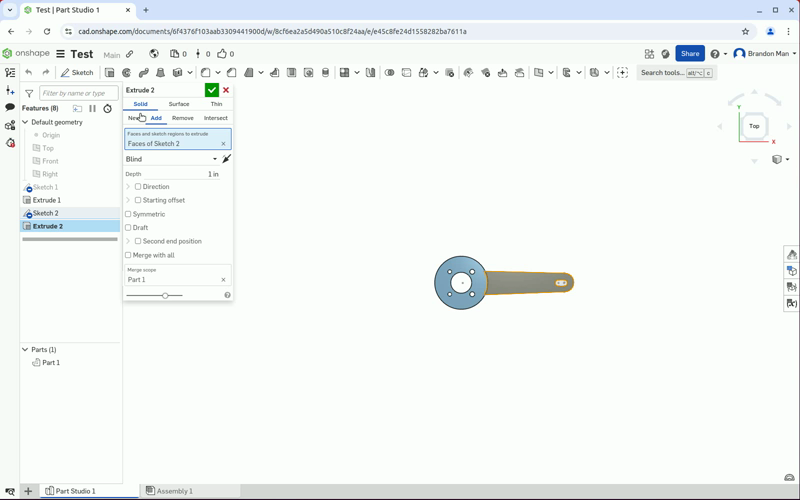
mouse_move(137, 120)
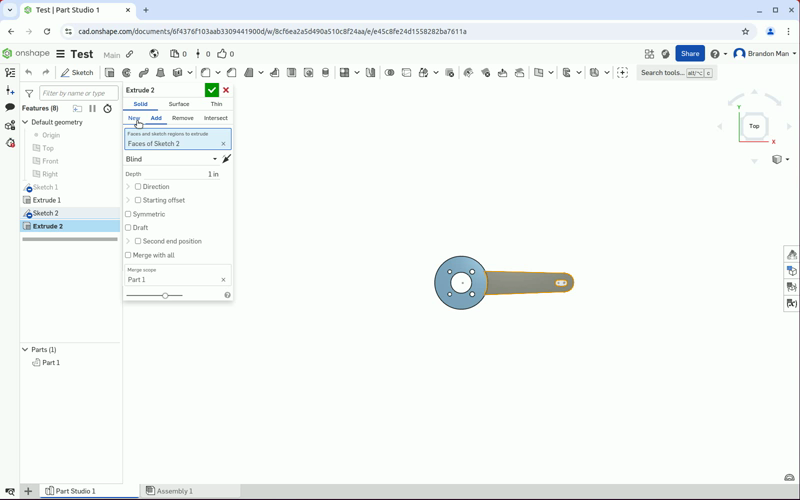
click(137, 120)
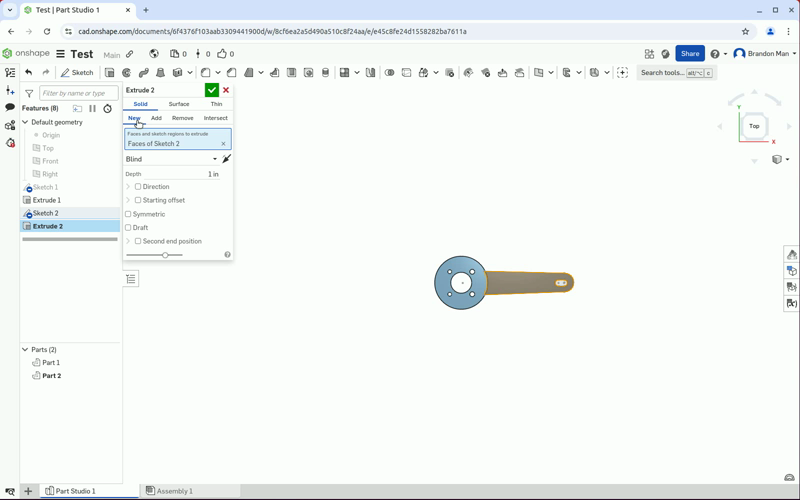
key(tab, 4)
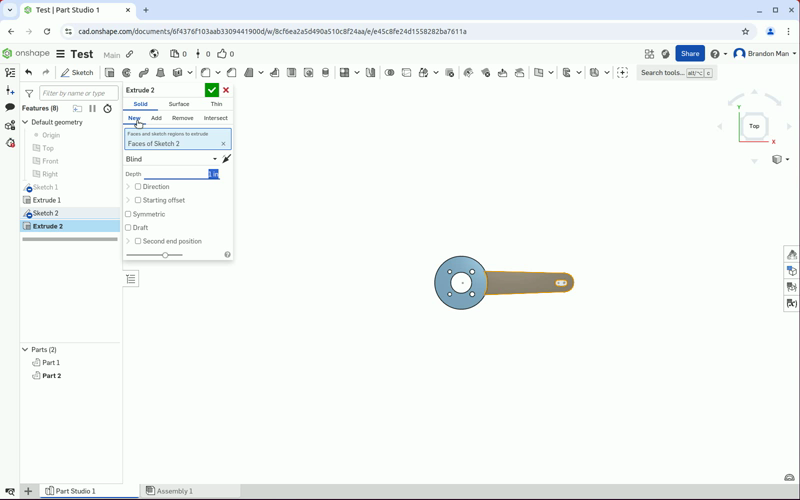
text(2.166)
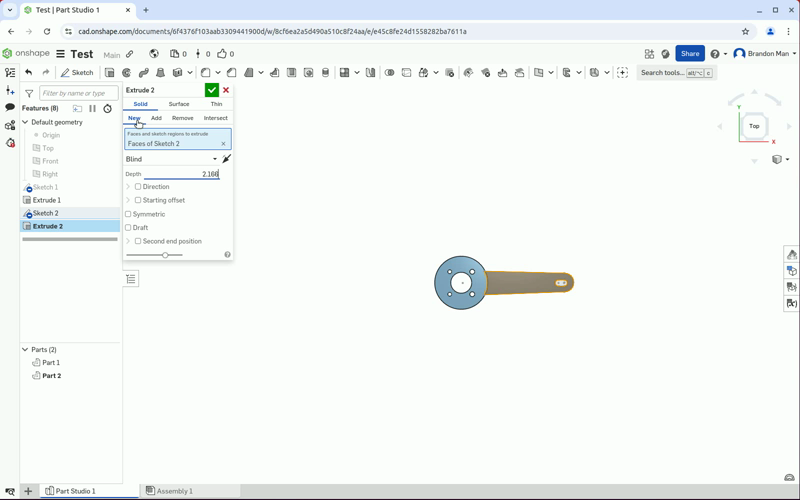
key(enter)
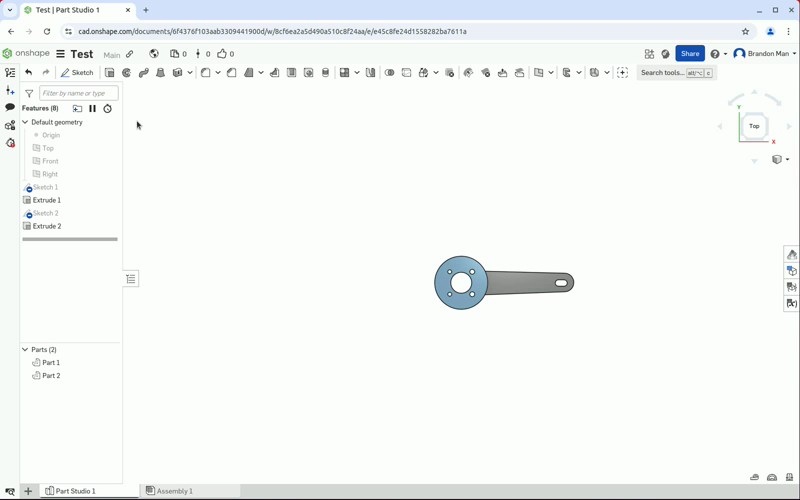
key(shift+h)
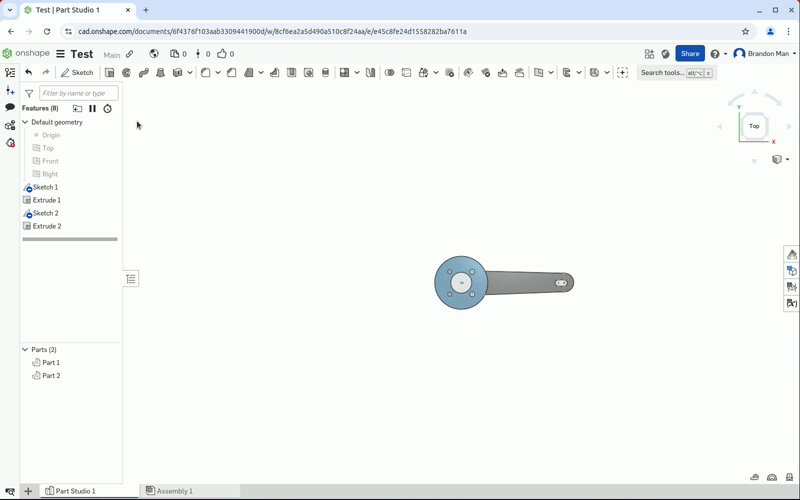
key(shift+h)
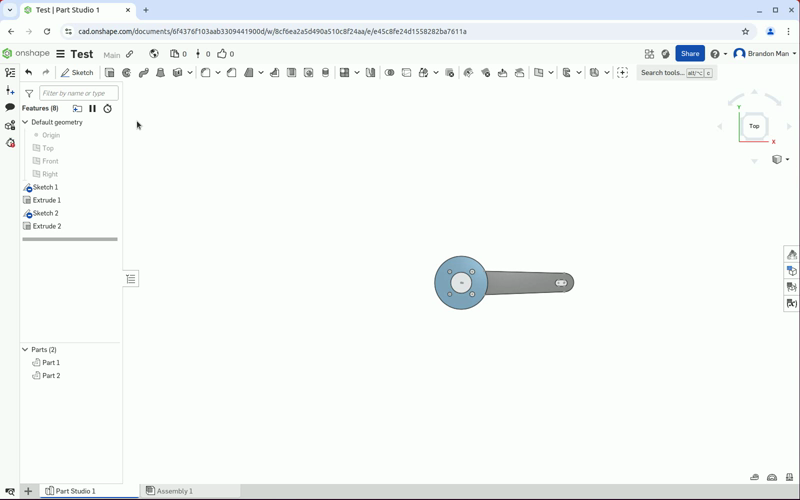
key(shift+7)
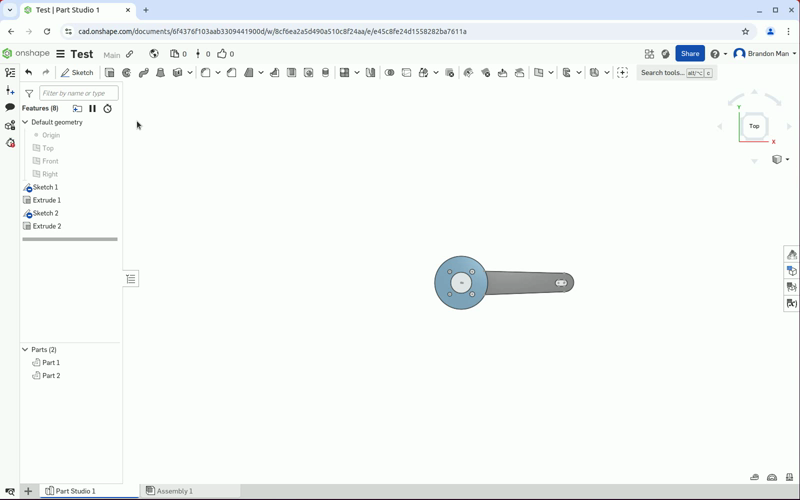
key(up, 3)
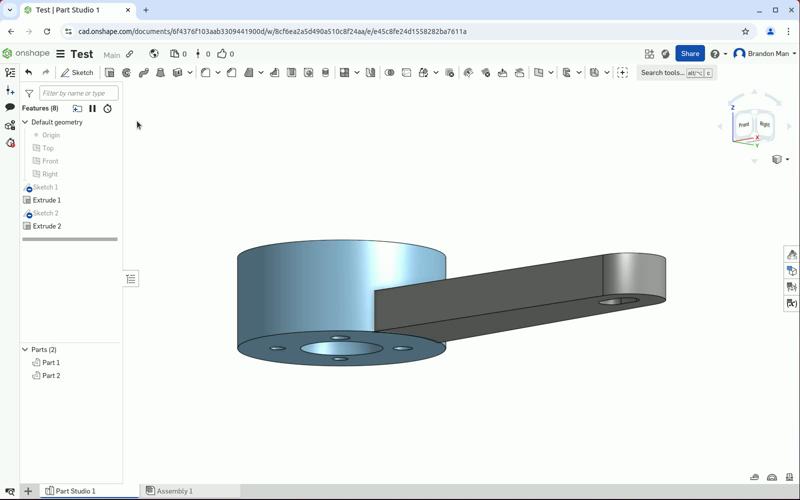
key(left, 3)
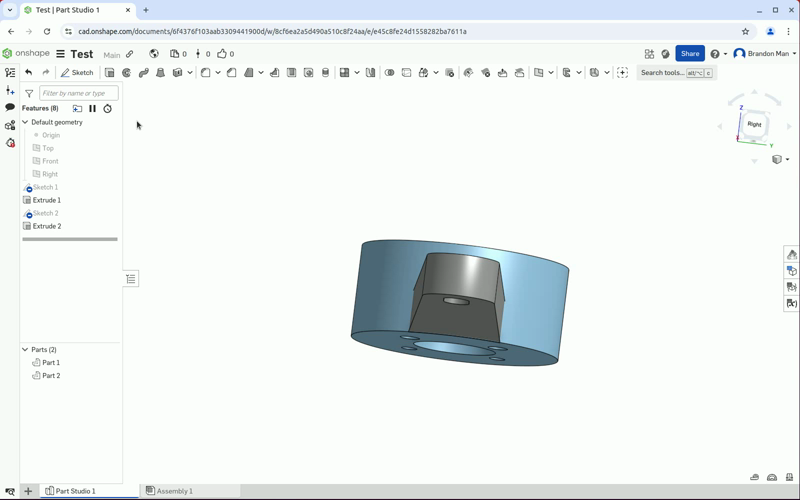
key(right, 3)
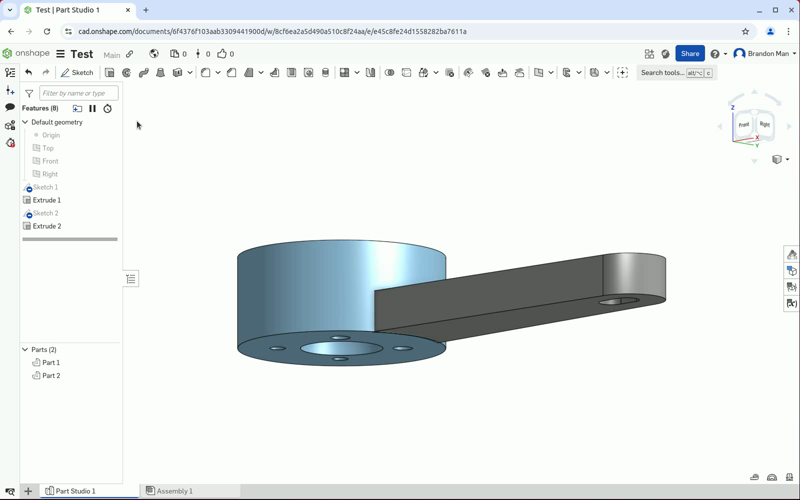
key(down, 3)
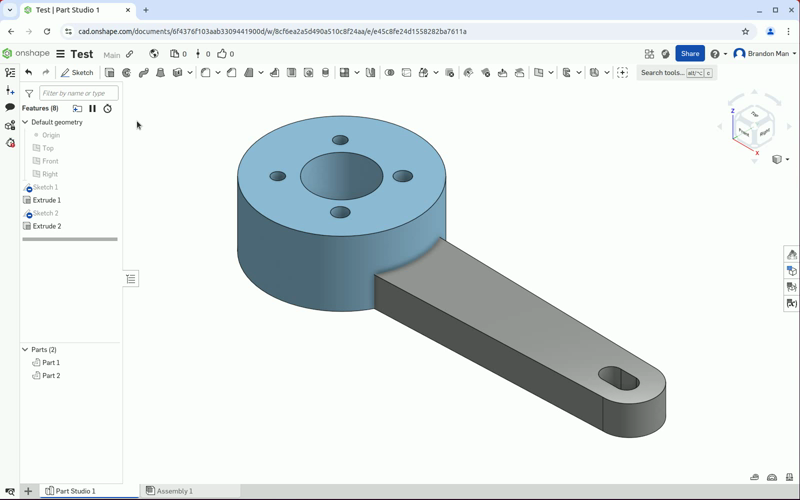
mouse_move(73, 189)
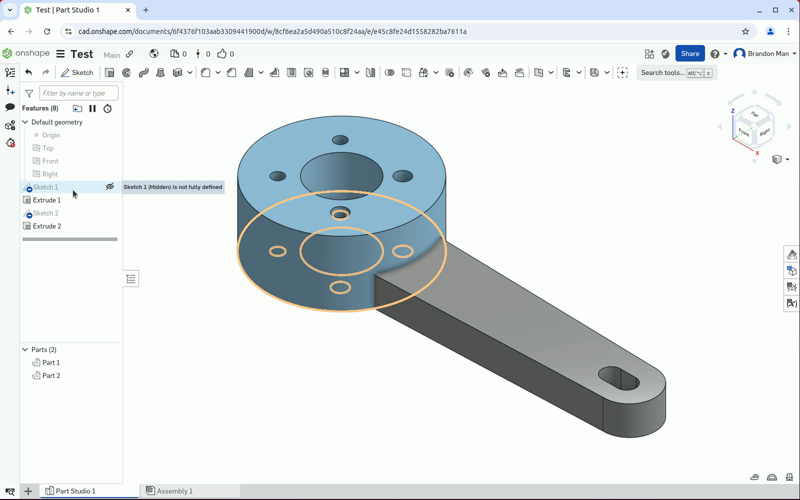
click(73, 189)